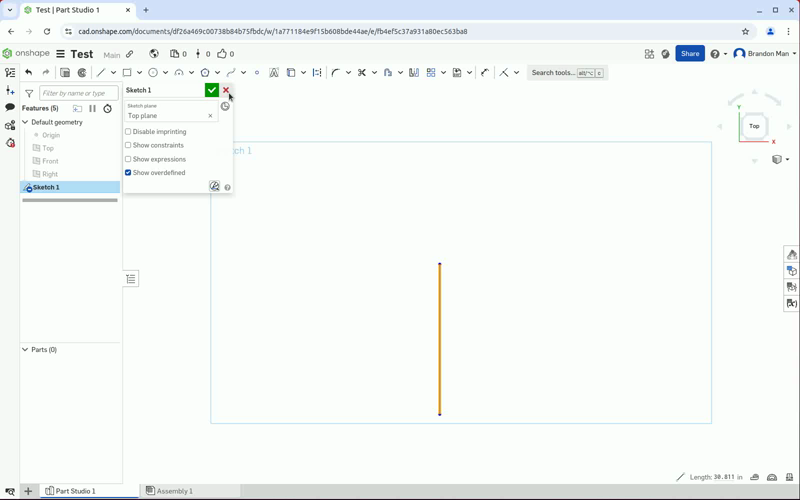
key(shift+h)
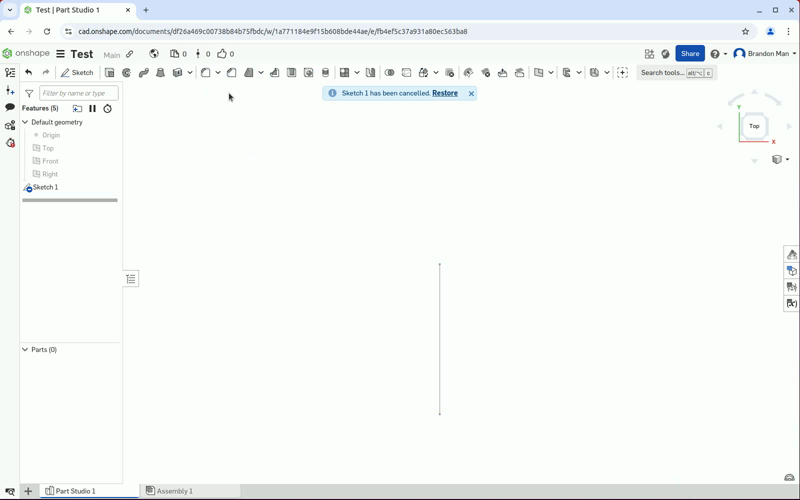
key(shift+s)
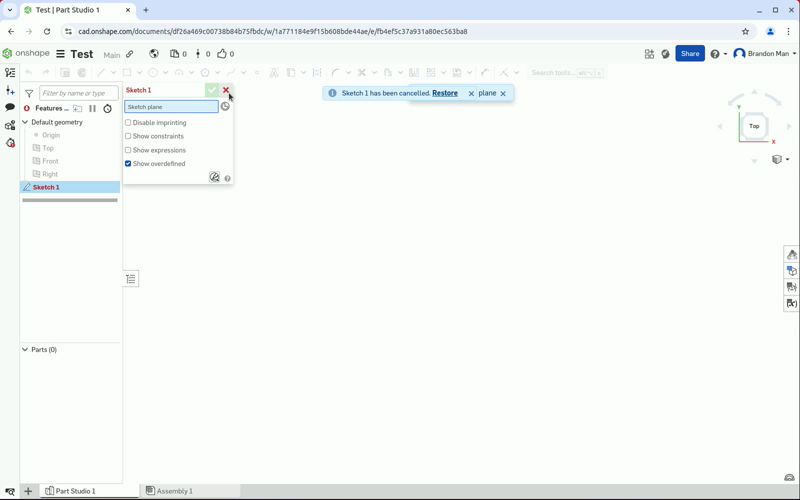
mouse_move(73, 150)
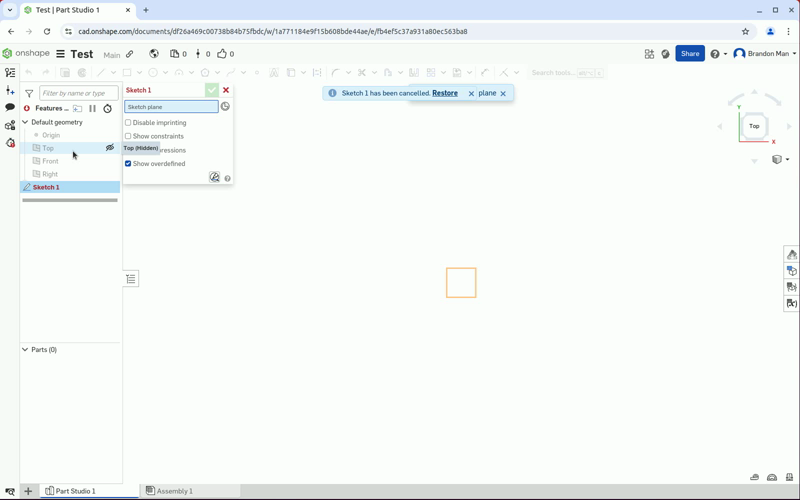
click(73, 150)
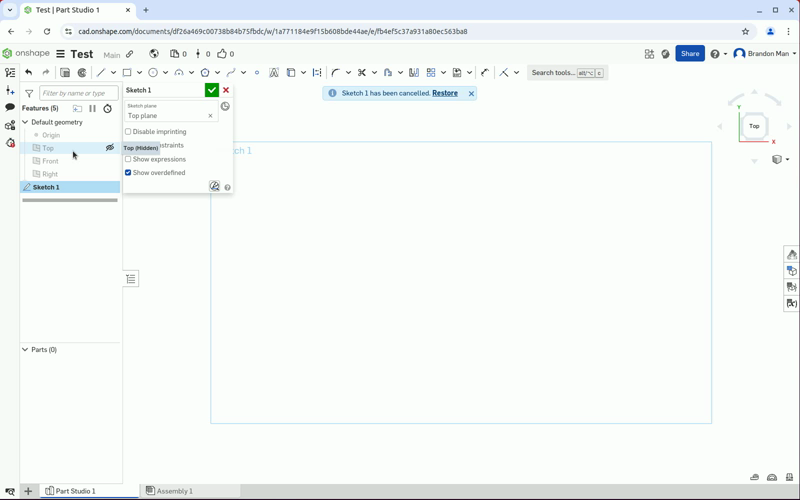
mouse_move(73, 352)
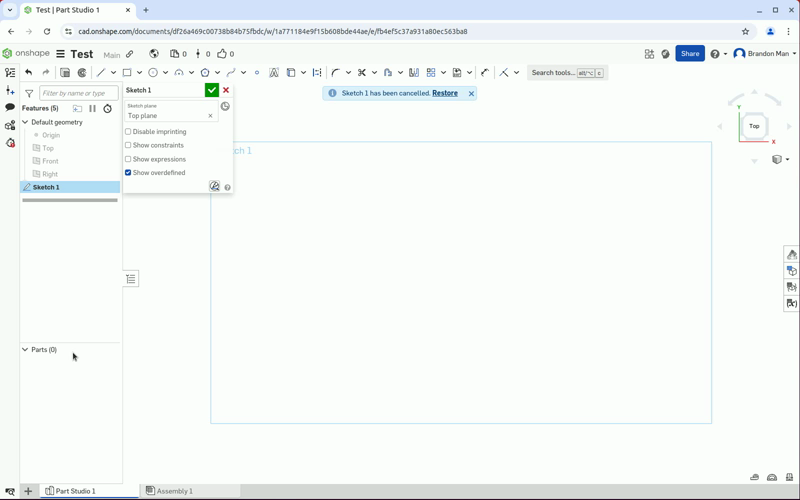
key(y)
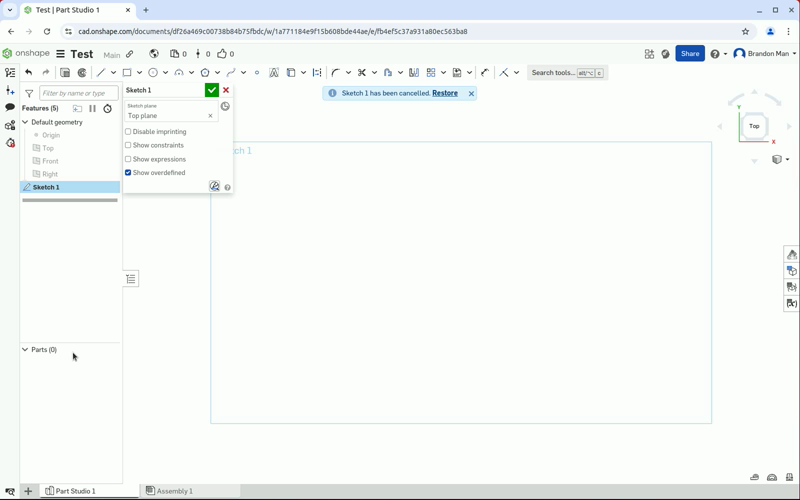
key(l)
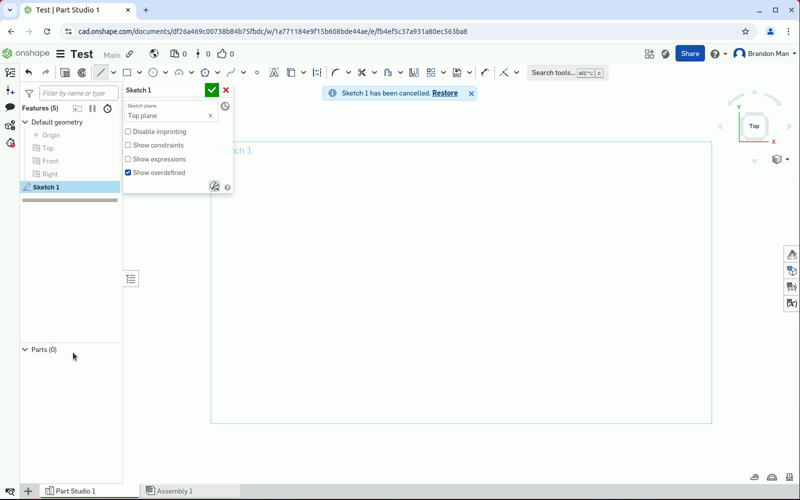
key_down(shift)
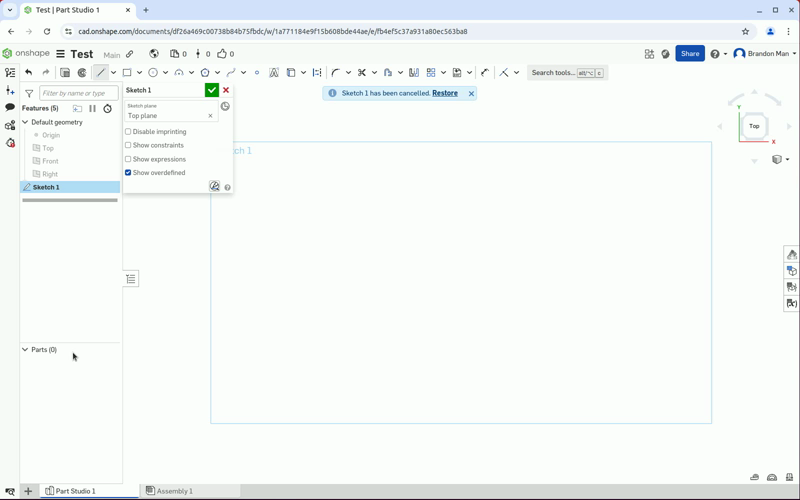
mouse_move(351, 335)
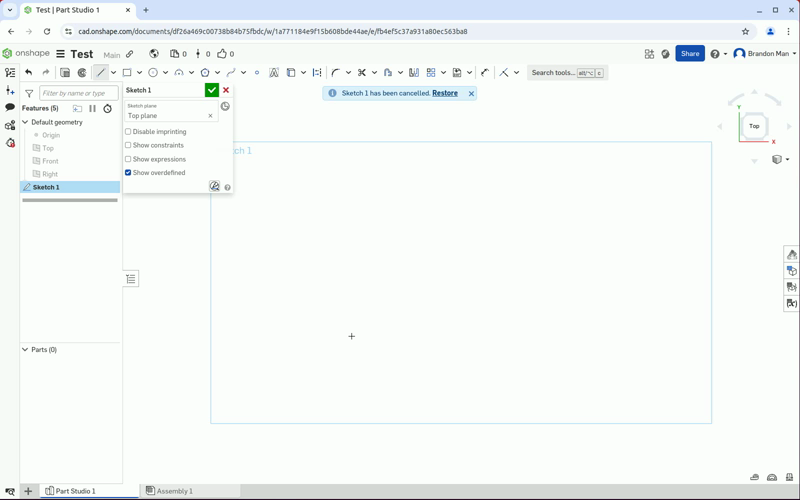
click(351, 335)
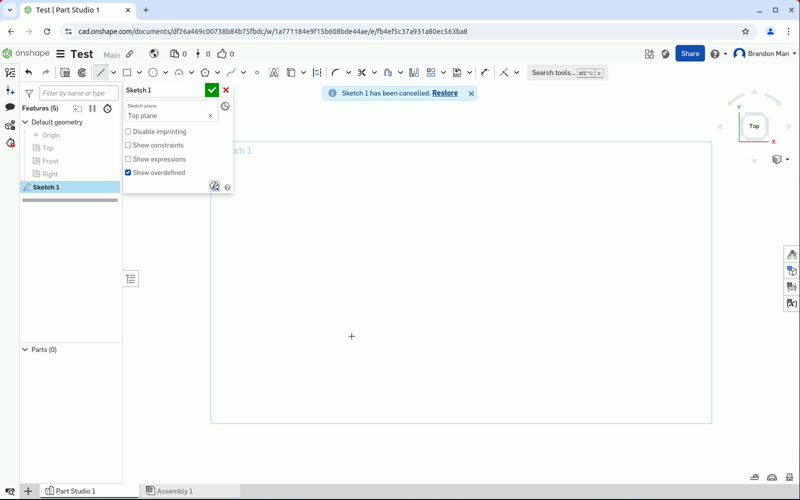
key_up(shift)
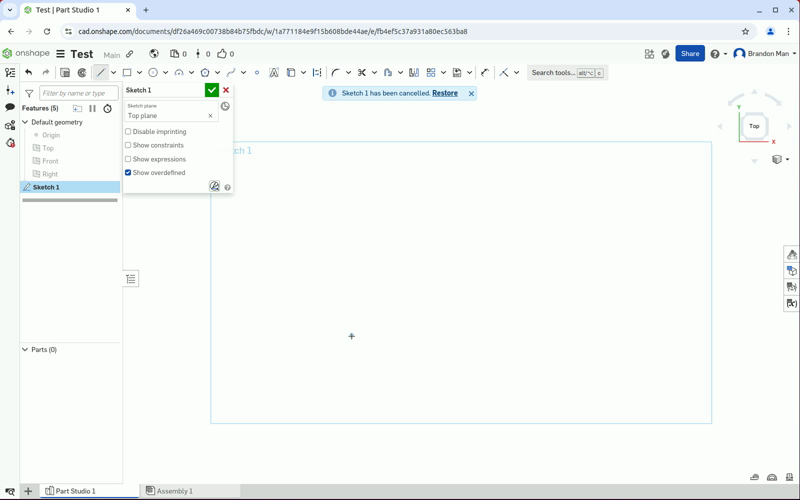
key_down(shift)
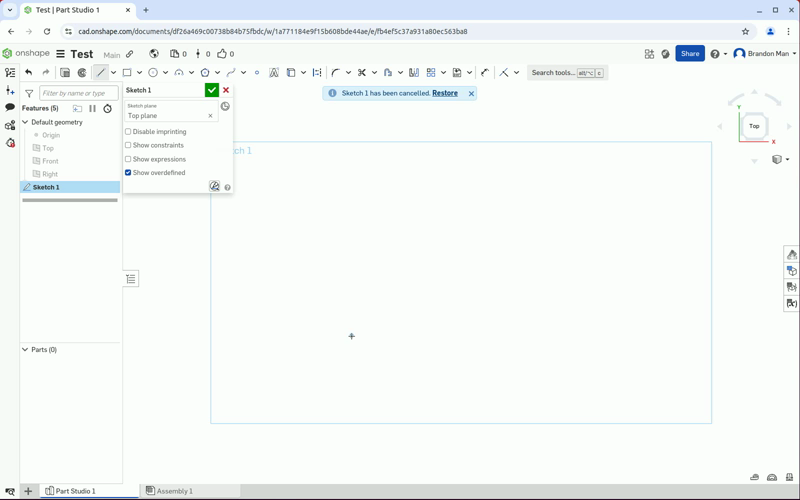
mouse_move(569, 335)
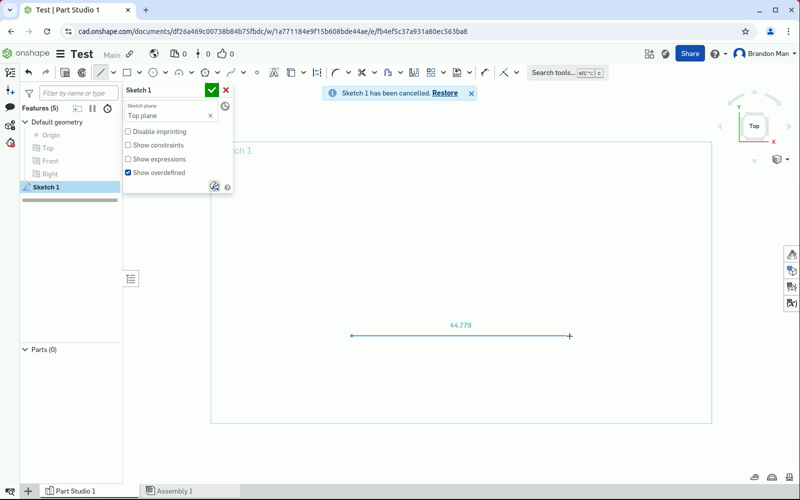
click(569, 335)
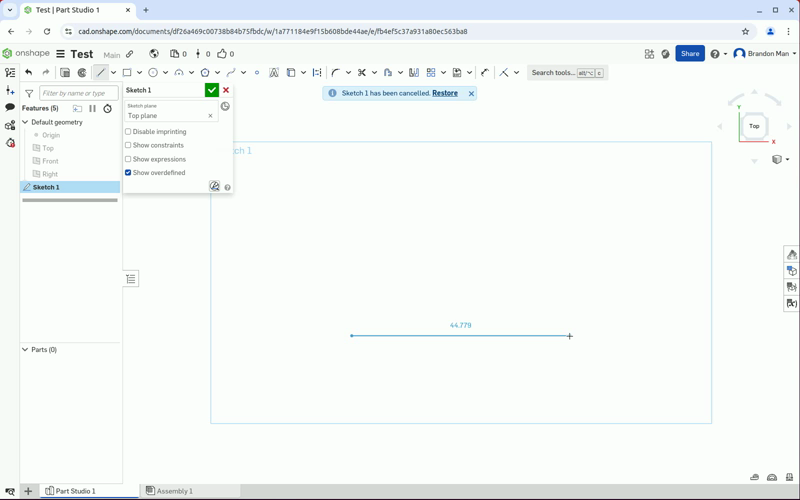
key_up(shift)
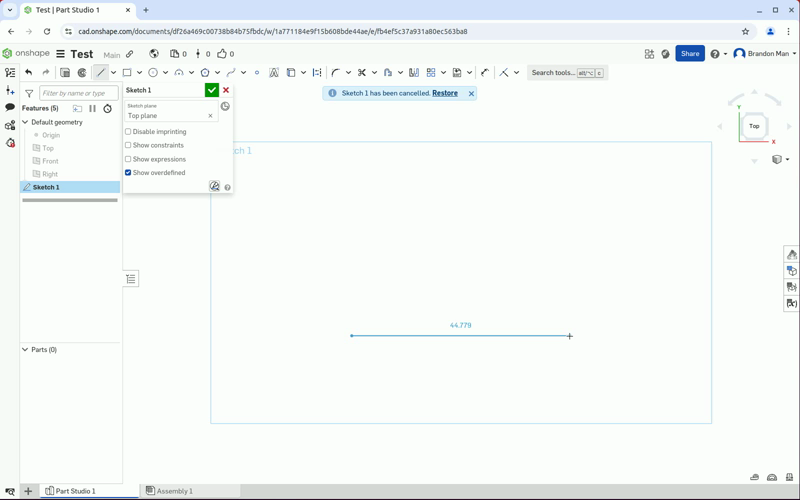
key_down(shift)
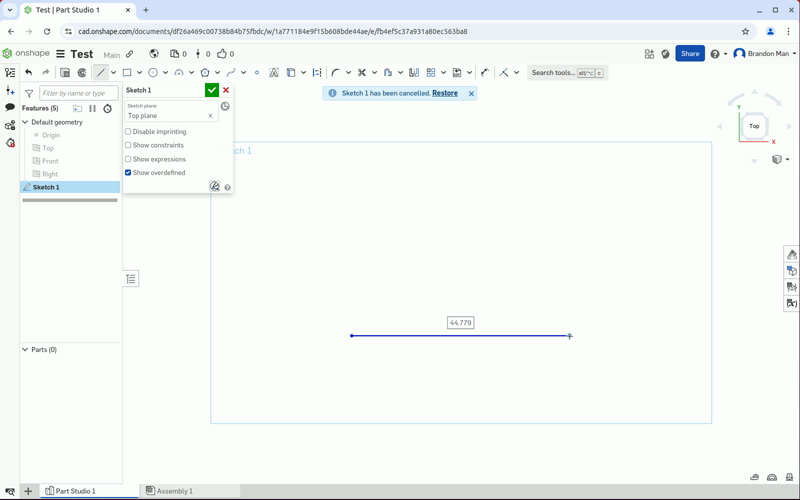
mouse_move(569, 230)
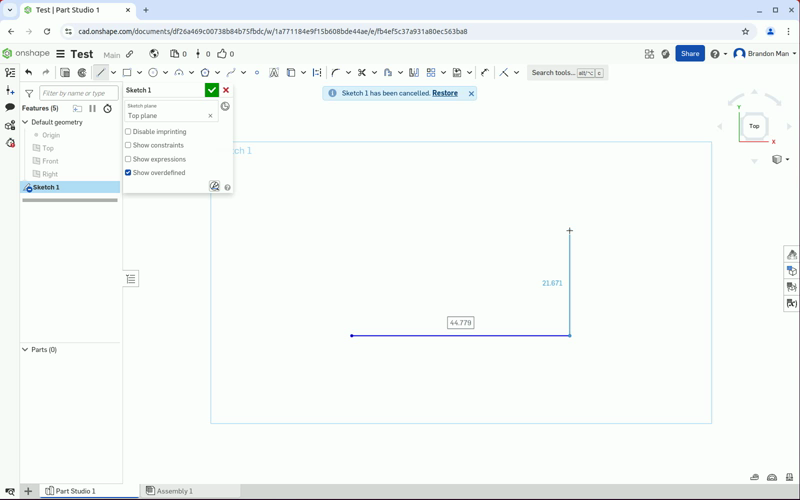
click(569, 230)
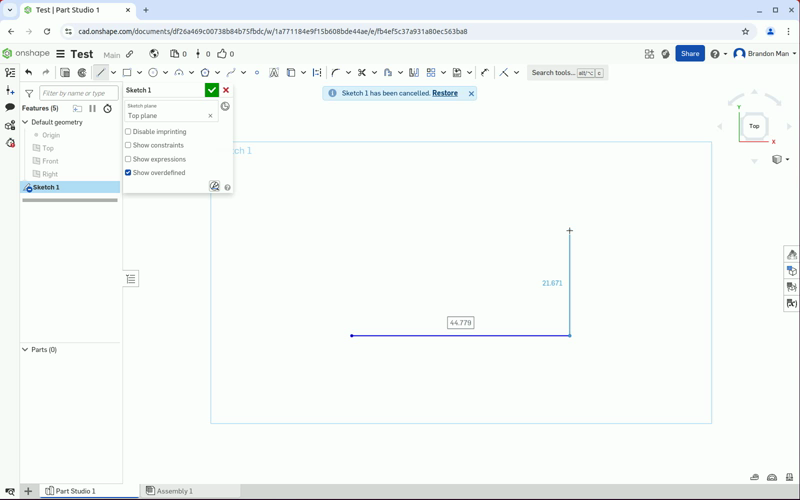
key_up(shift)
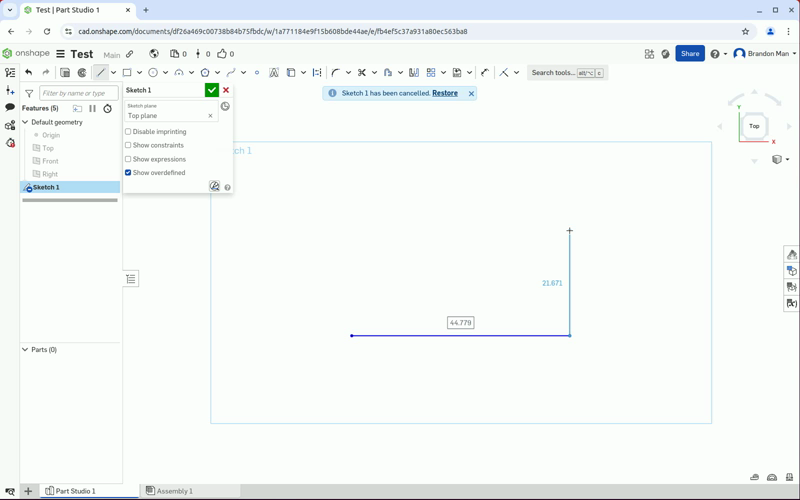
key_down(shift)
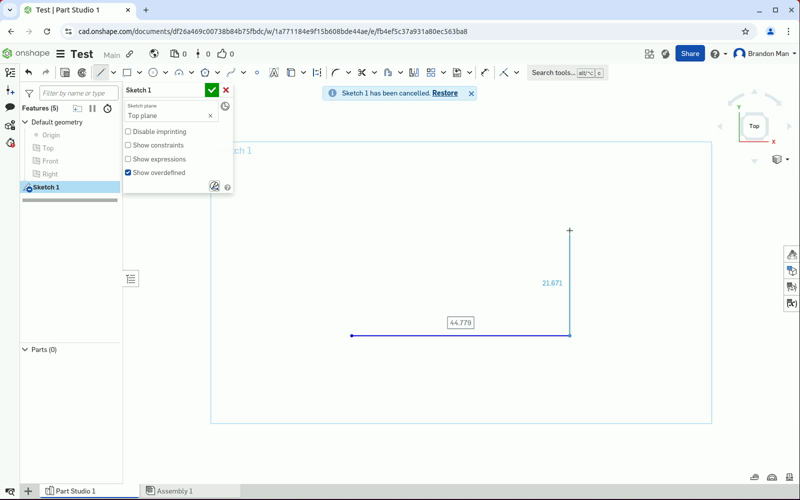
mouse_move(351, 230)
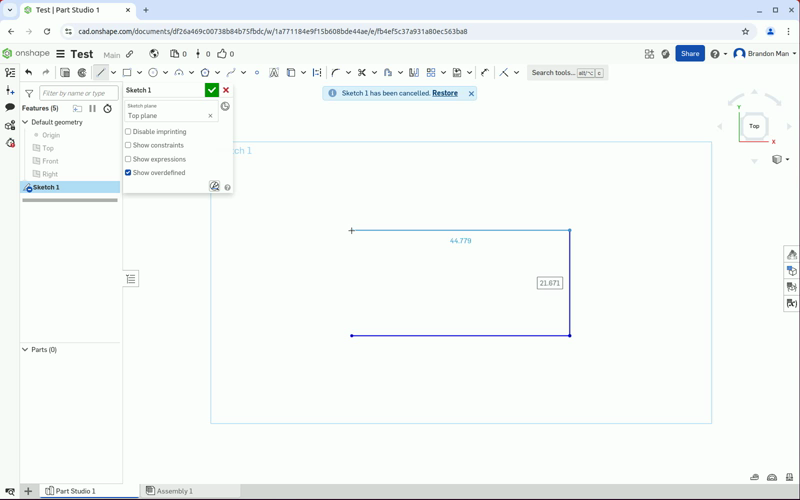
click(351, 230)
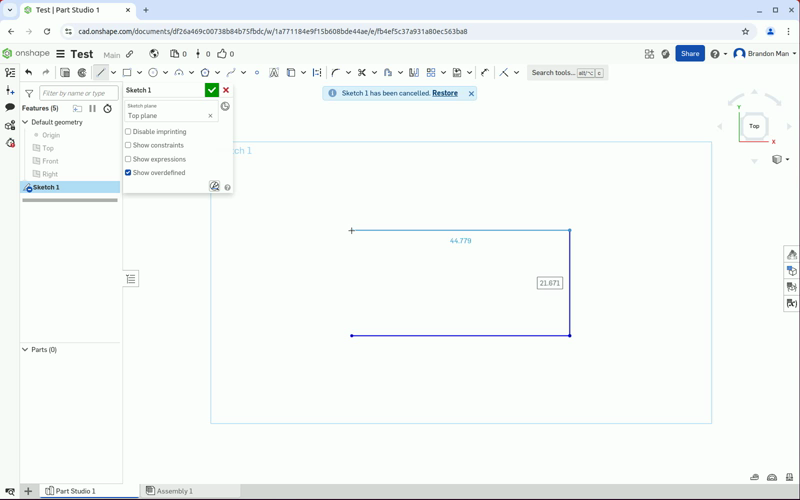
key_up(shift)
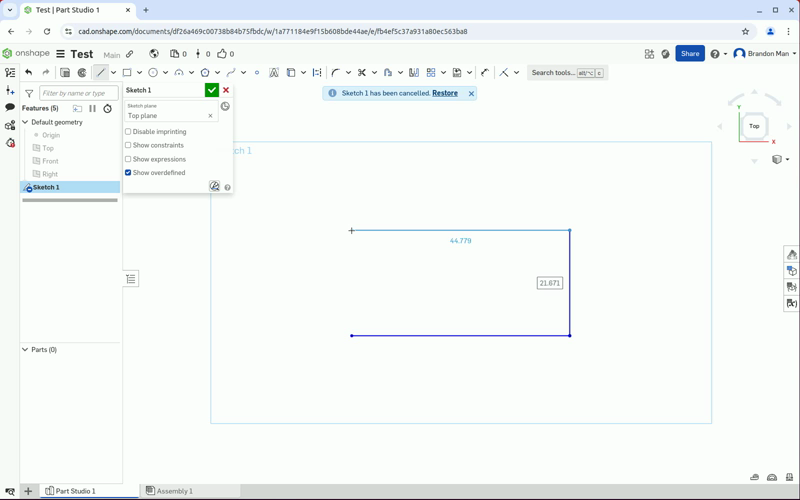
key_down(shift)
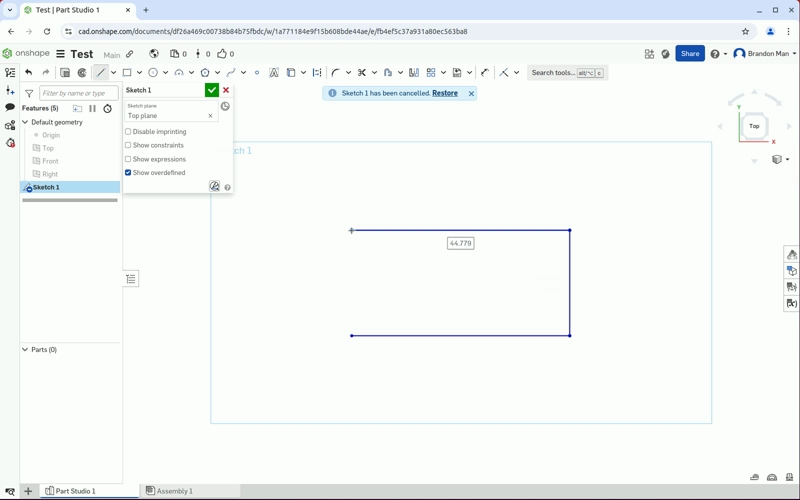
mouse_move(351, 335)
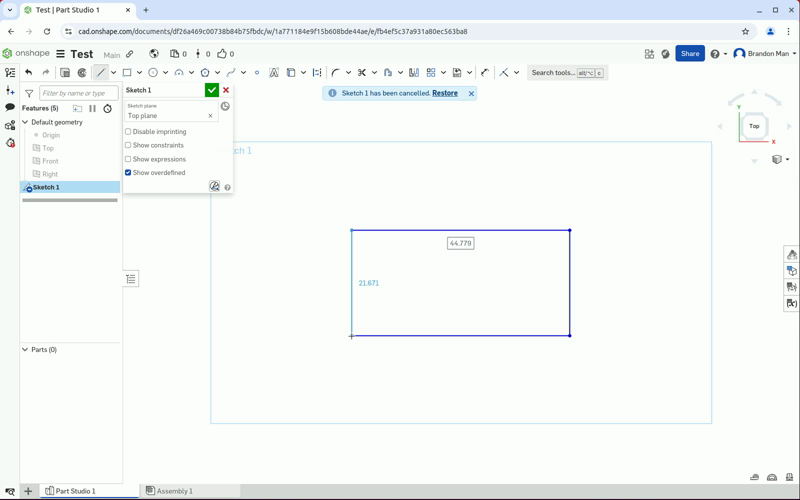
key_up(shift)
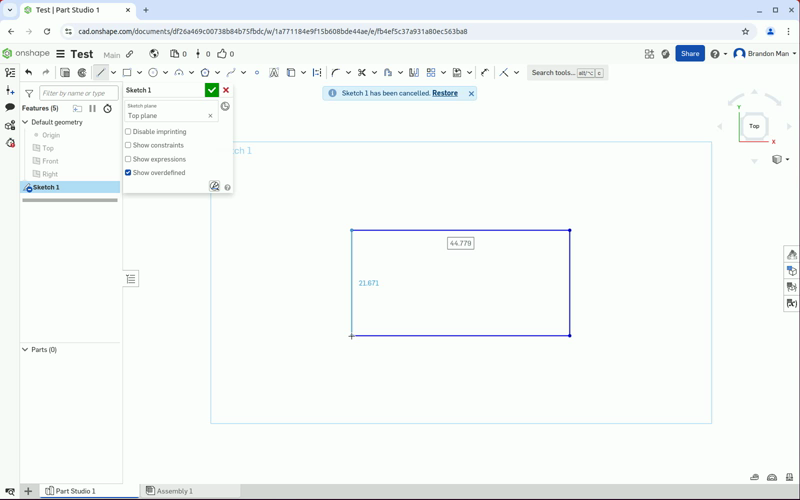
click(351, 335)
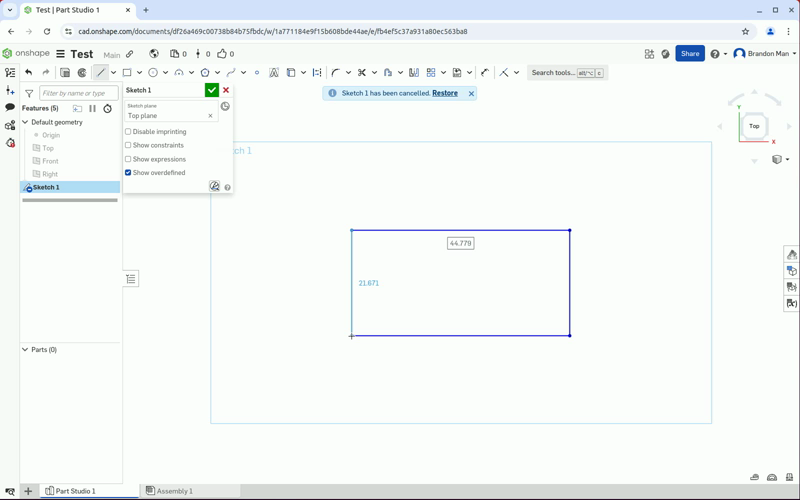
key(esc)
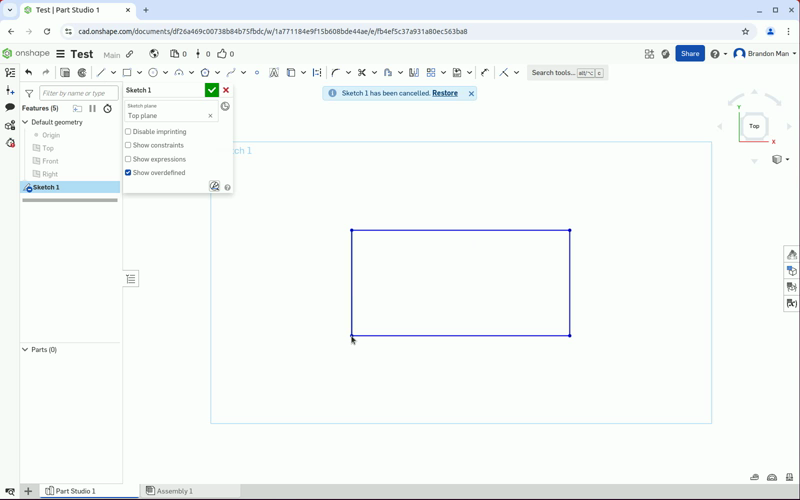
mouse_move(426, 316)
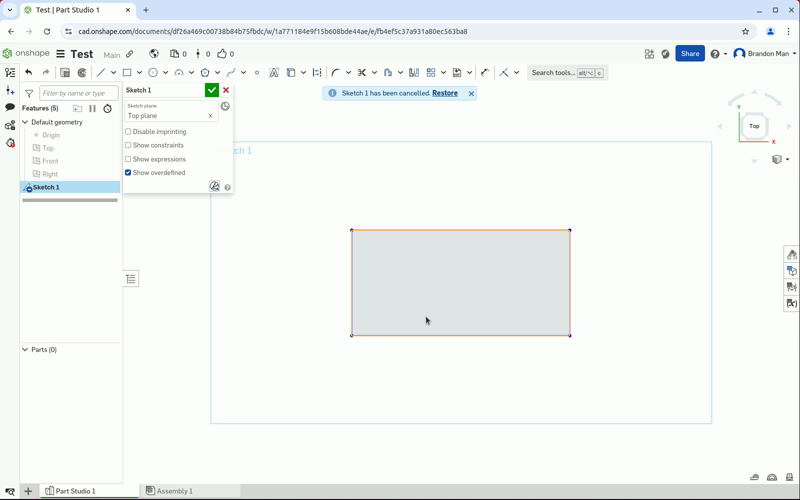
click(426, 316)
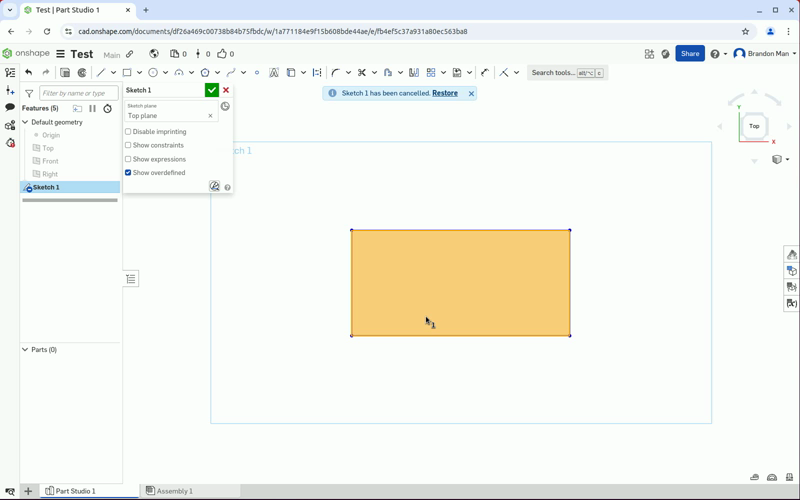
mouse_move(73, 352)
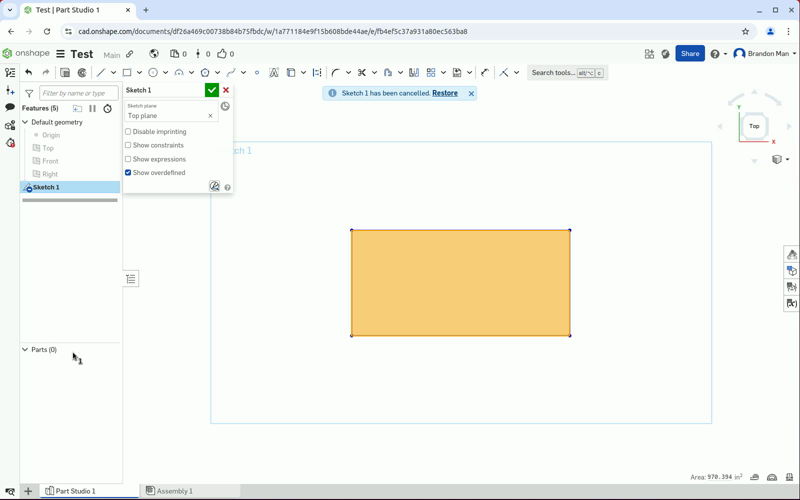
key(shift+y)
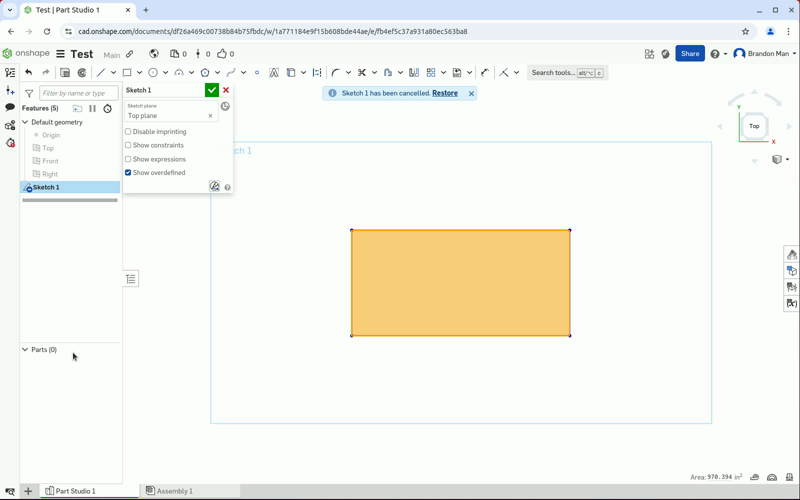
key(shift+e)
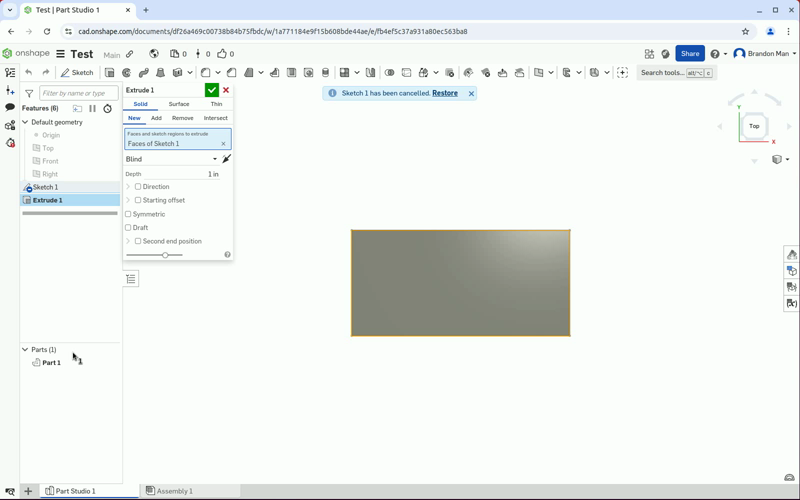
mouse_move(143, 106)
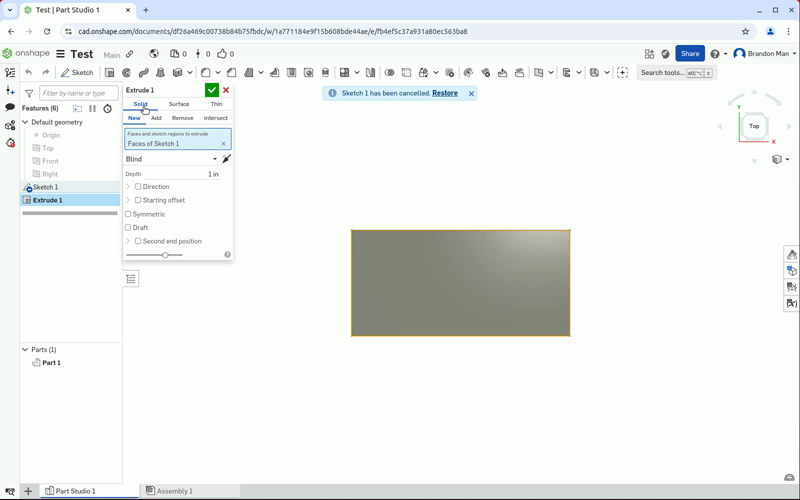
click(143, 106)
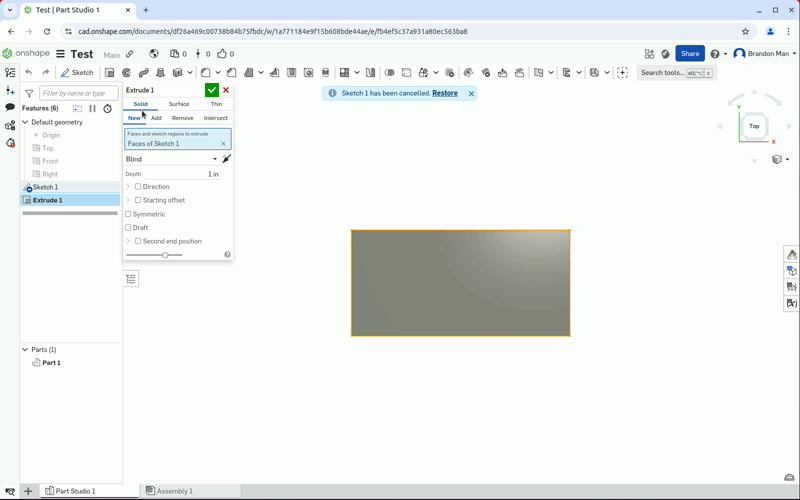
mouse_move(137, 120)
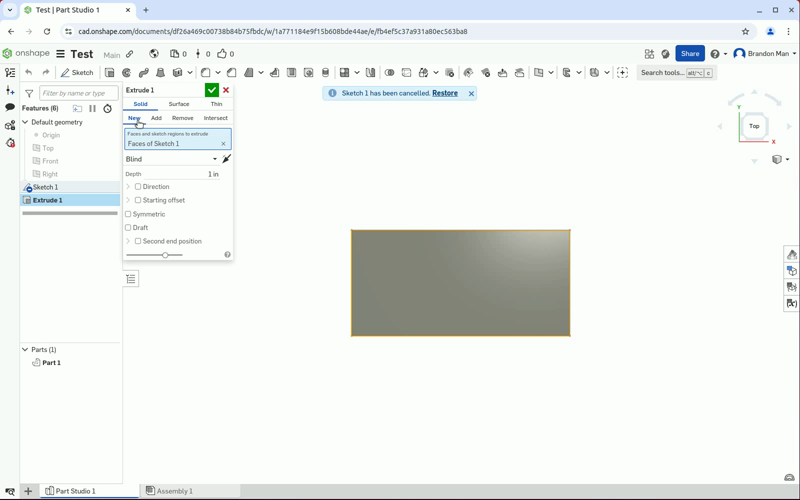
click(137, 120)
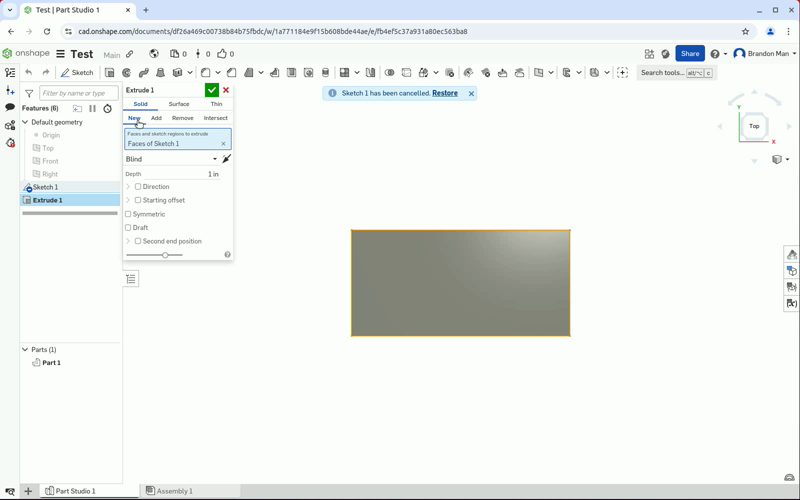
key(tab, 4)
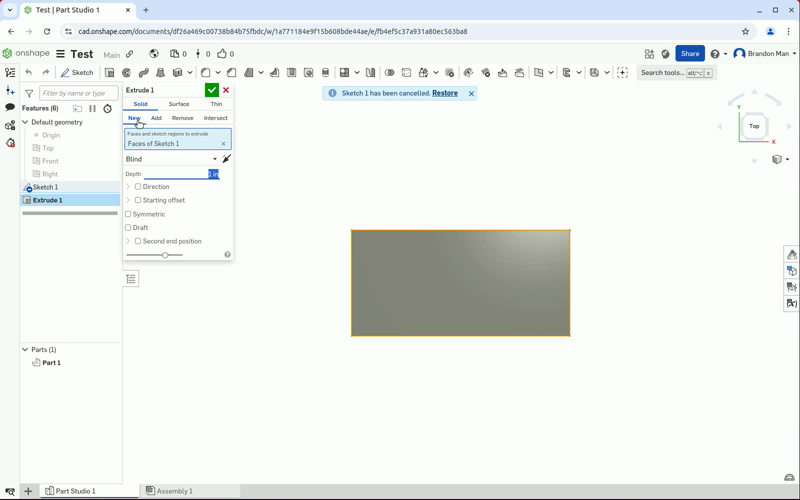
text(4.574)
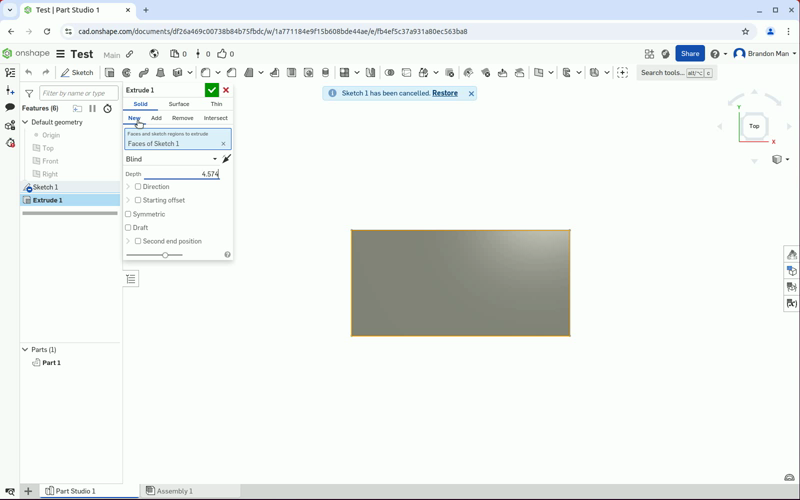
key(enter)
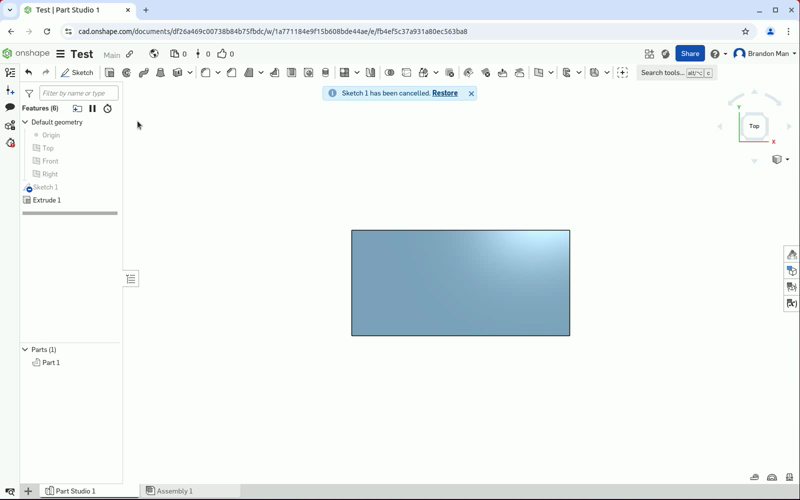
key(shift+h)
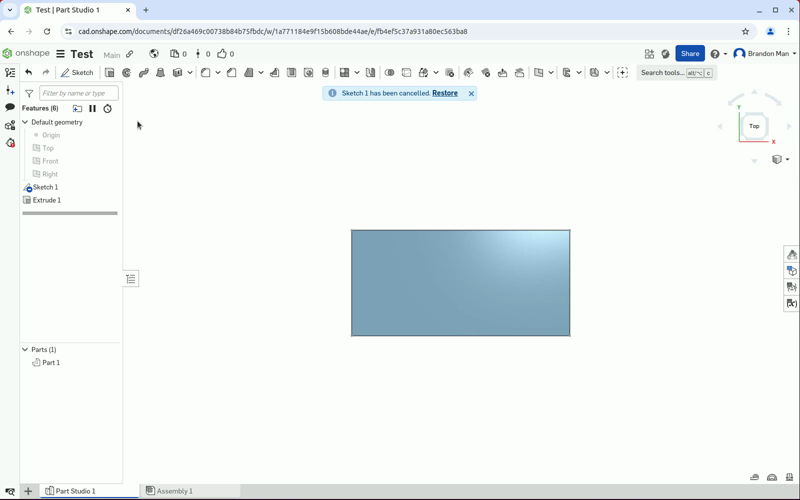
key(shift+h)
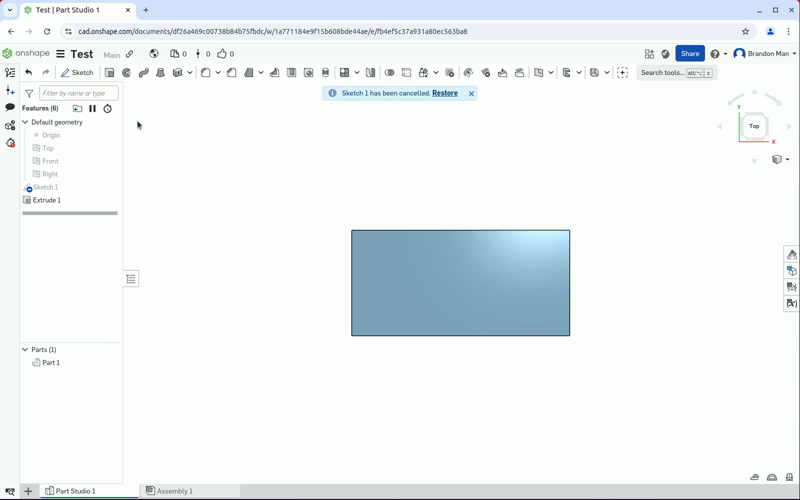
mouse_move(73, 189)
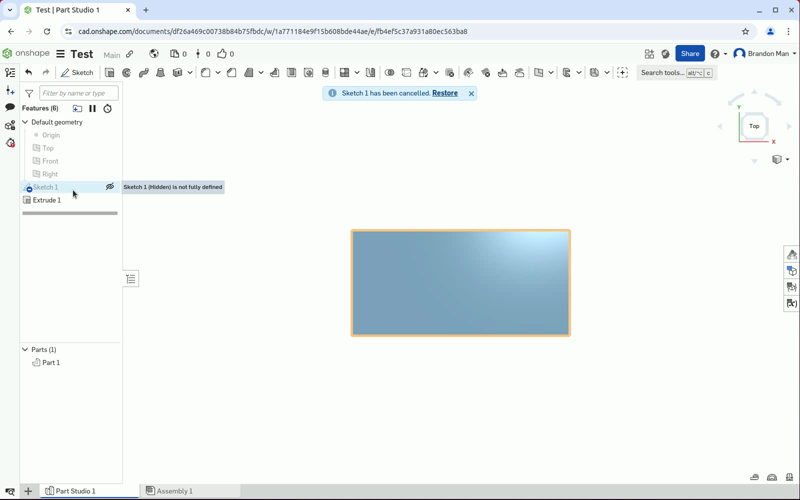
click(73, 189)
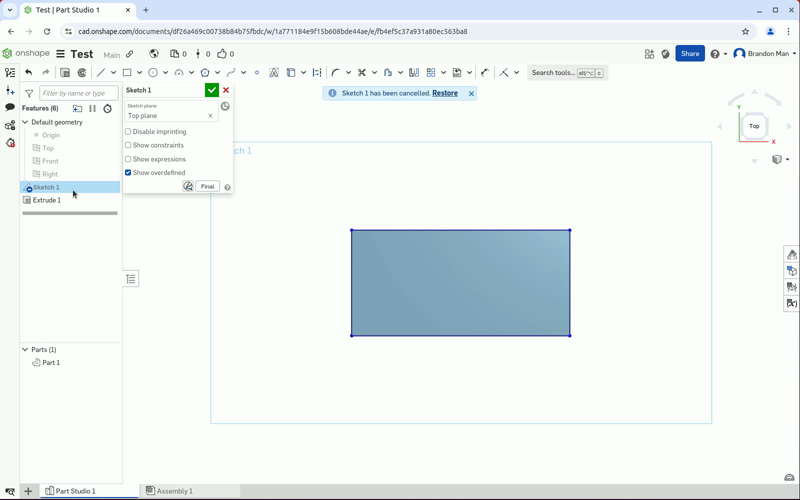
mouse_move(229, 92)
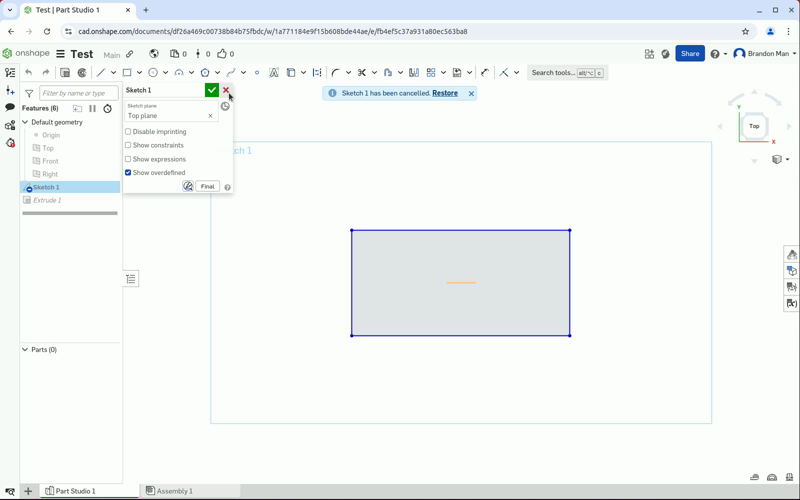
click(229, 92)
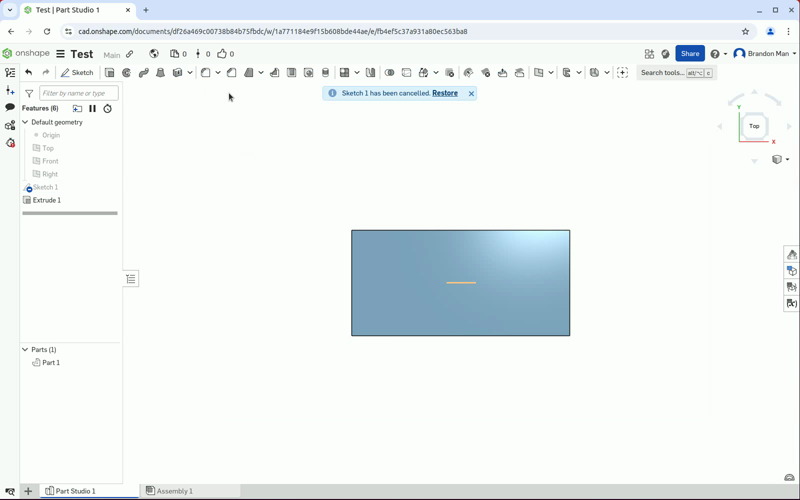
mouse_move(73, 352)
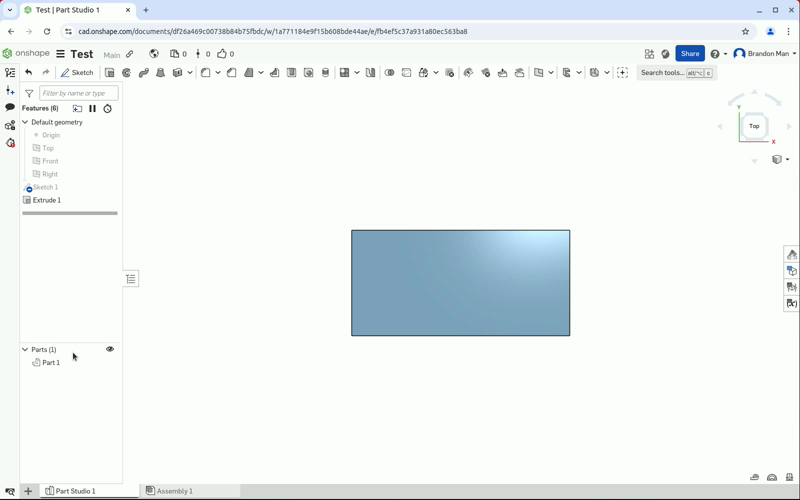
key(y)
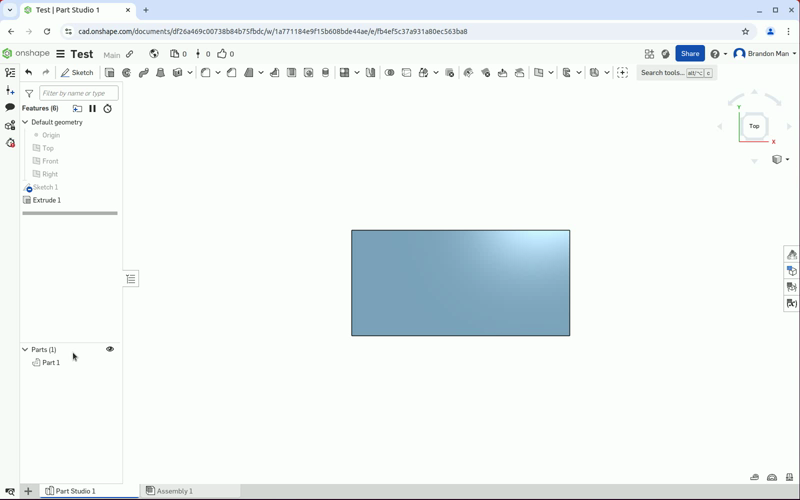
key(shift+p)
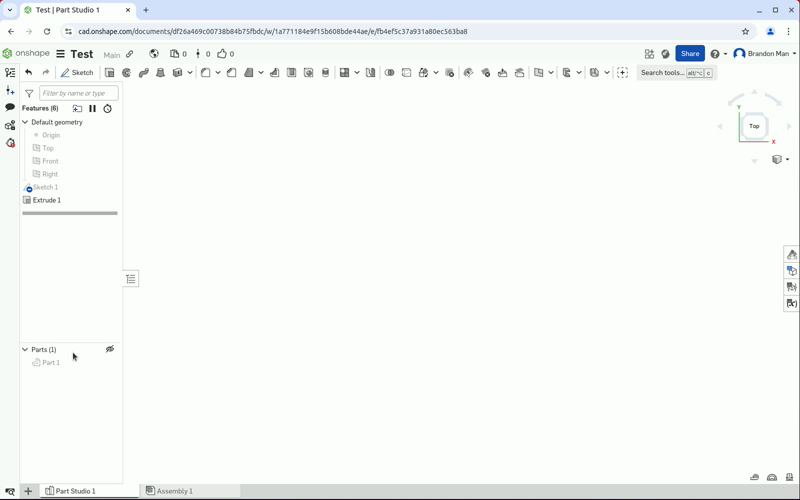
key(space)
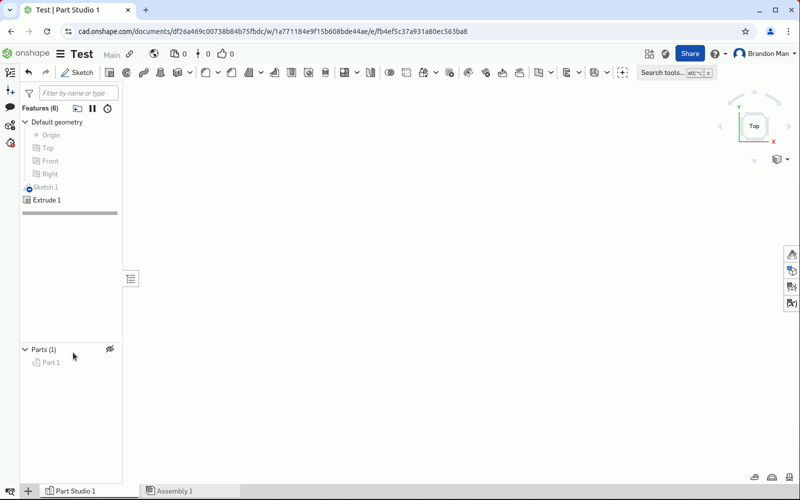
key_down(shift)
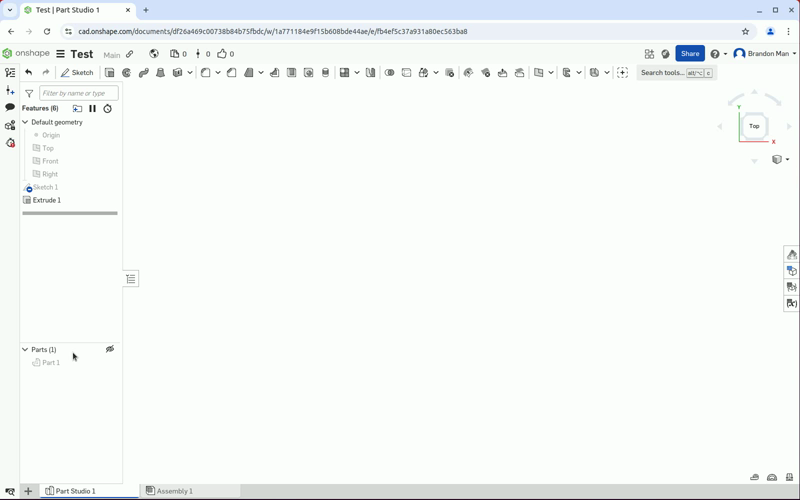
key(up)
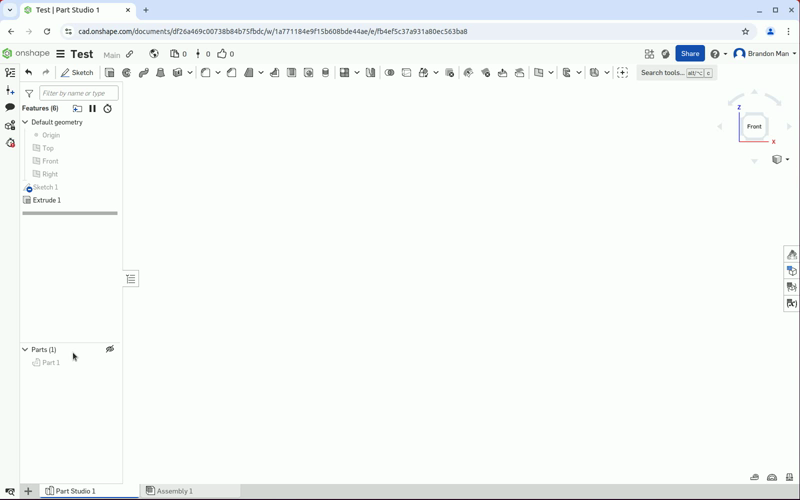
key_up(shift)
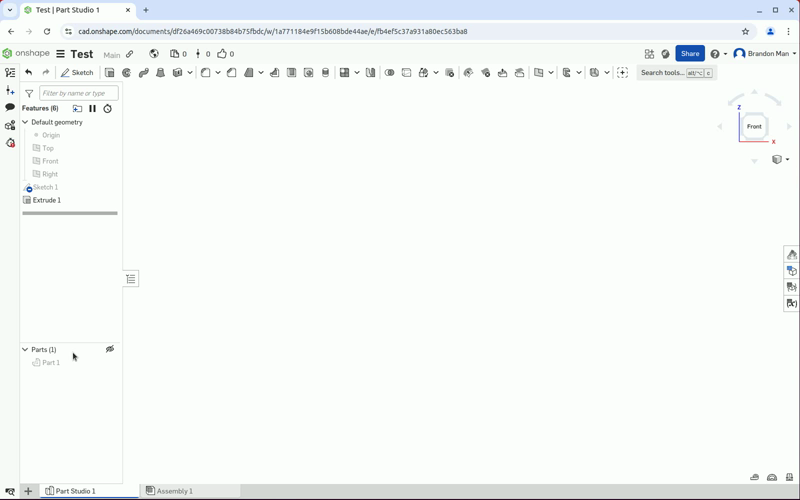
key(space)
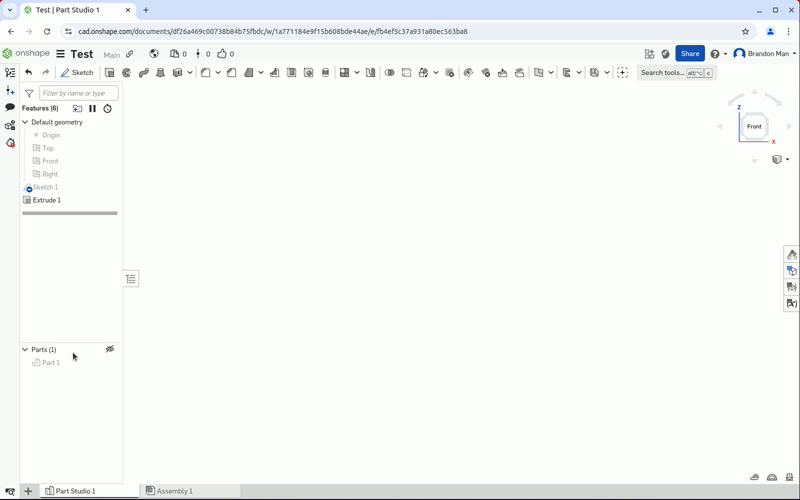
key_down(shift)
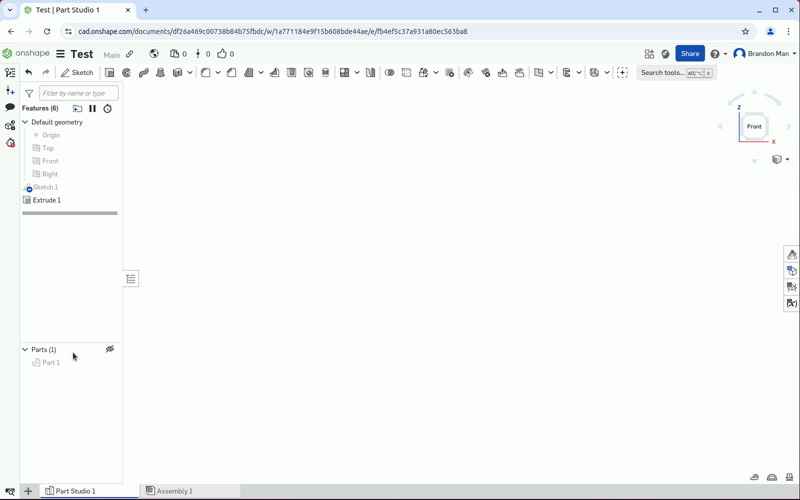
key(left)
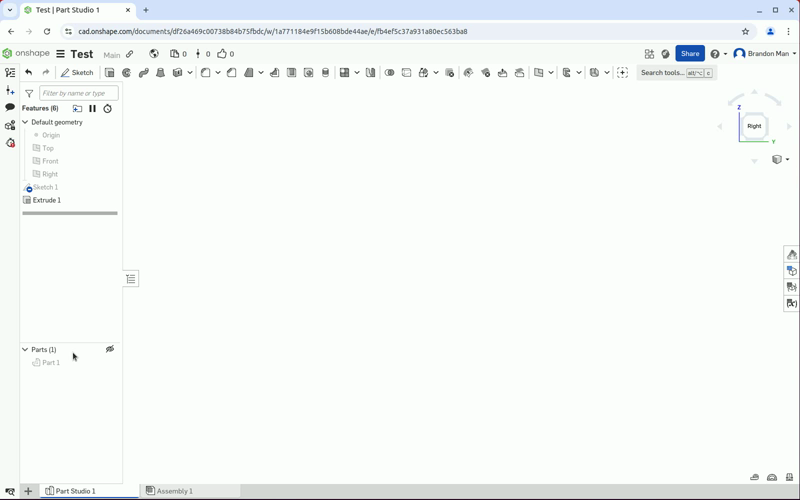
key_up(shift)
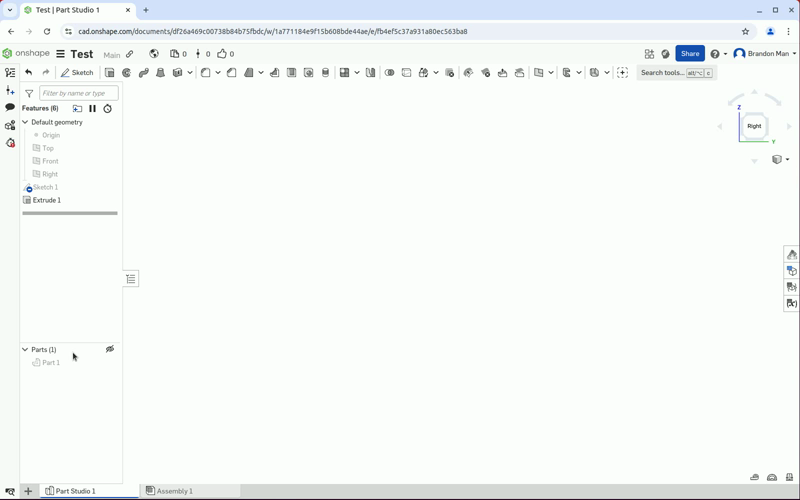
mouse_move(73, 352)
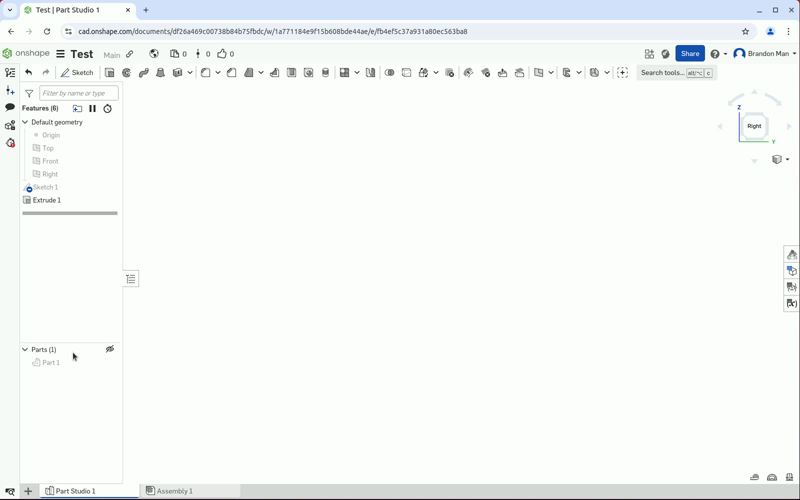
key(shift+y)
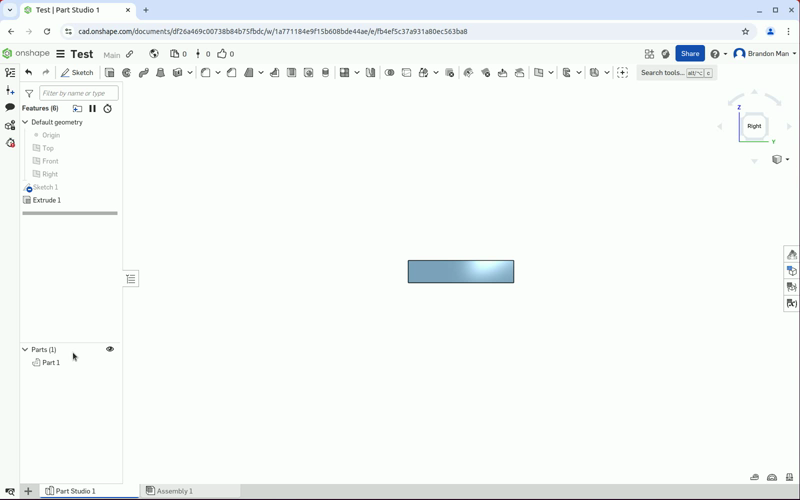
mouse_move(541, 75)
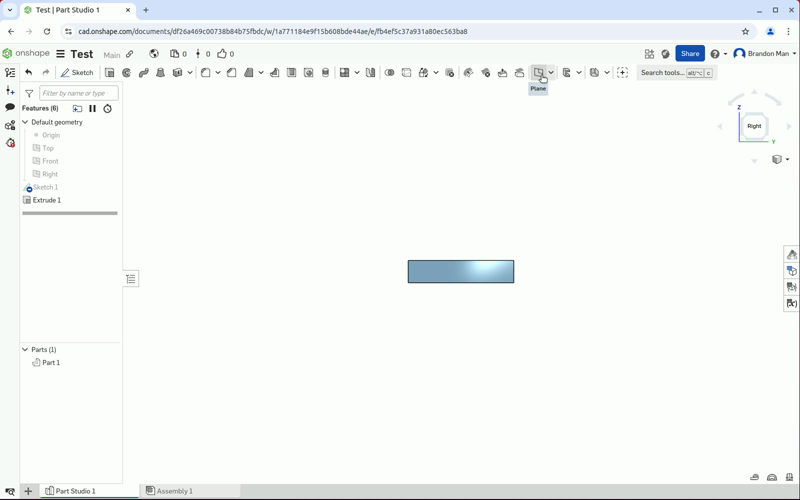
click(541, 75)
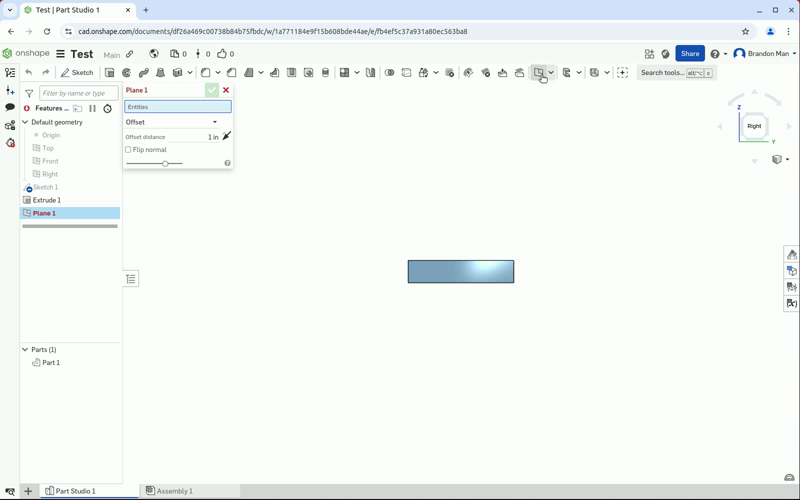
mouse_move(73, 176)
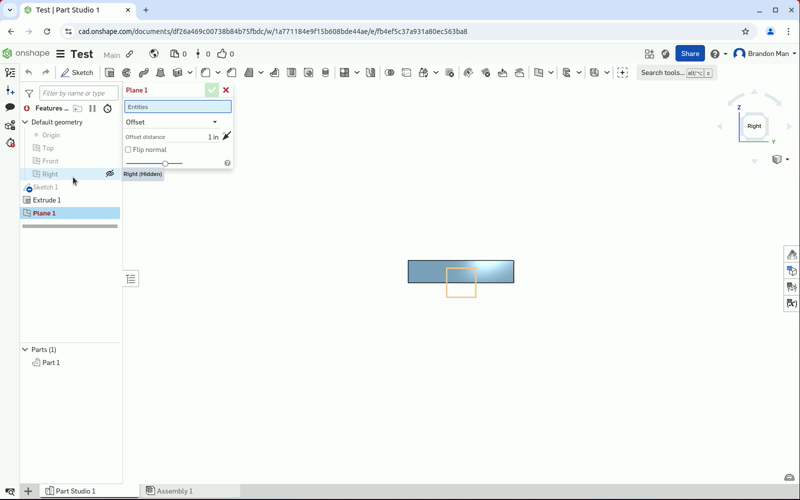
click(73, 176)
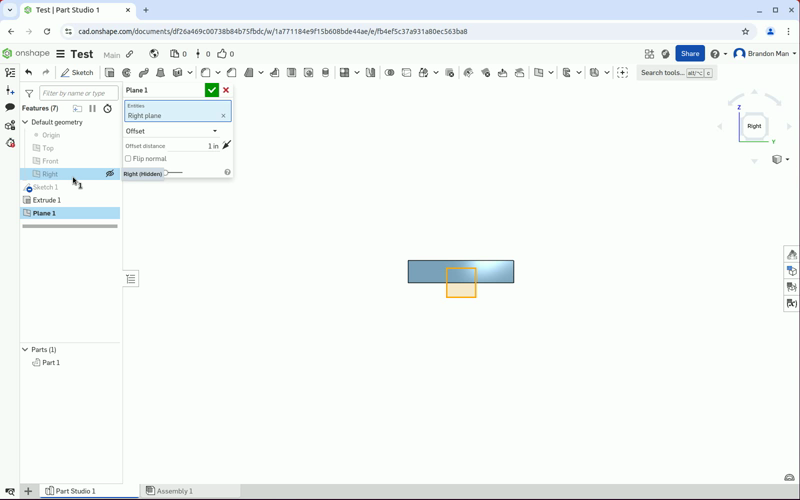
key(tab, 2)
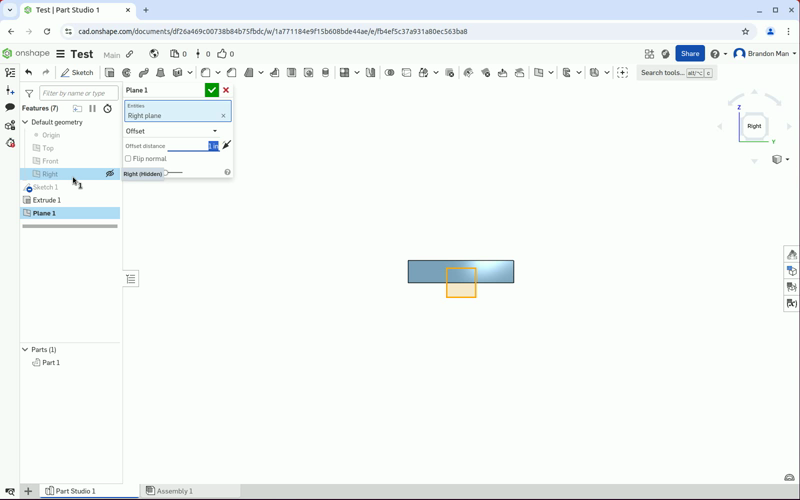
text(22.4)
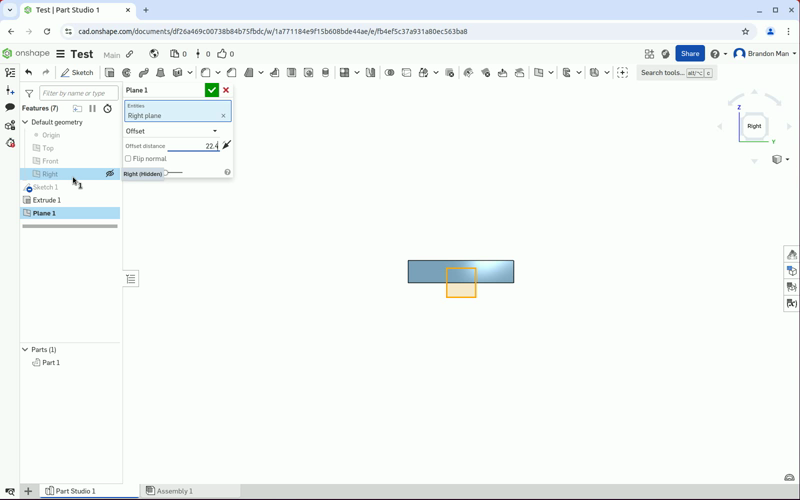
key(enter, 2)
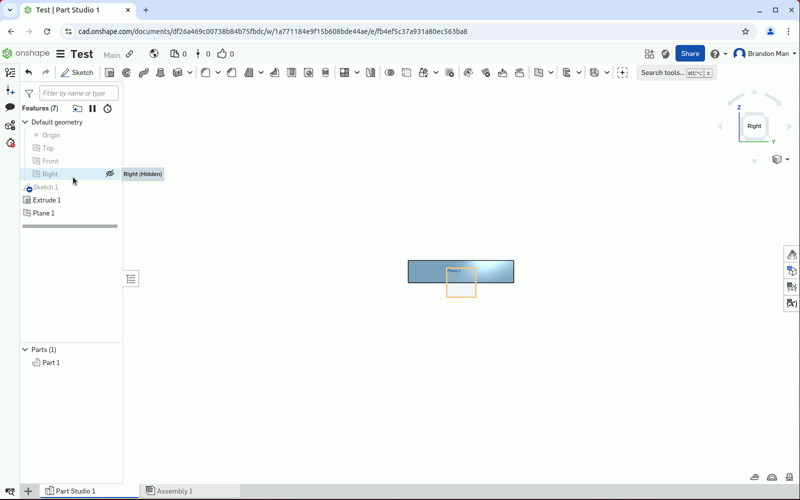
key(shift+s)
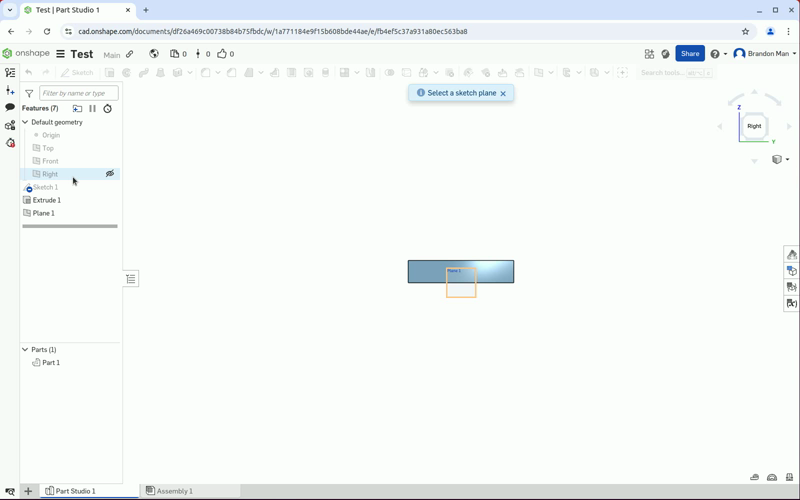
mouse_move(73, 215)
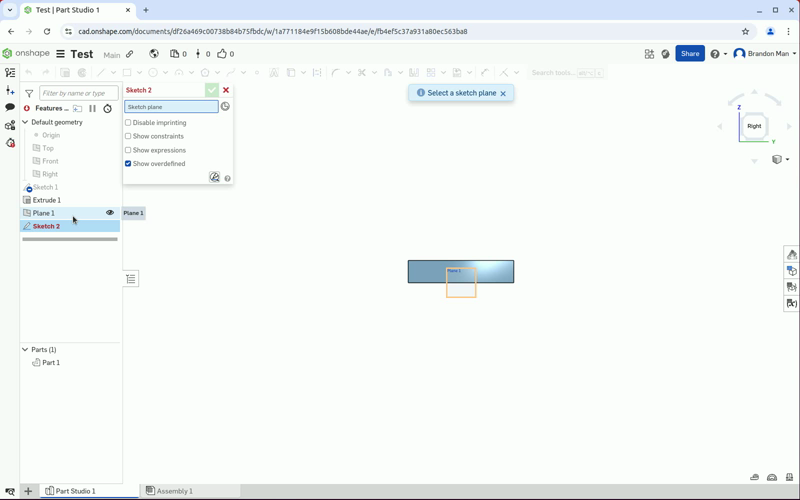
click(73, 215)
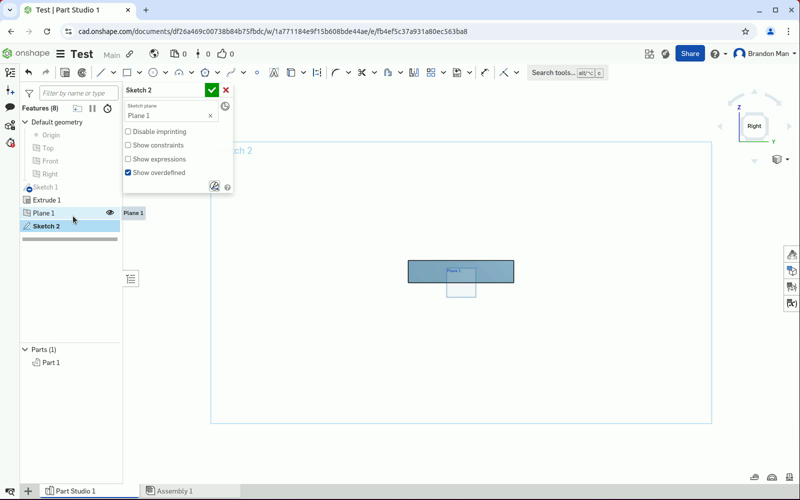
mouse_move(73, 352)
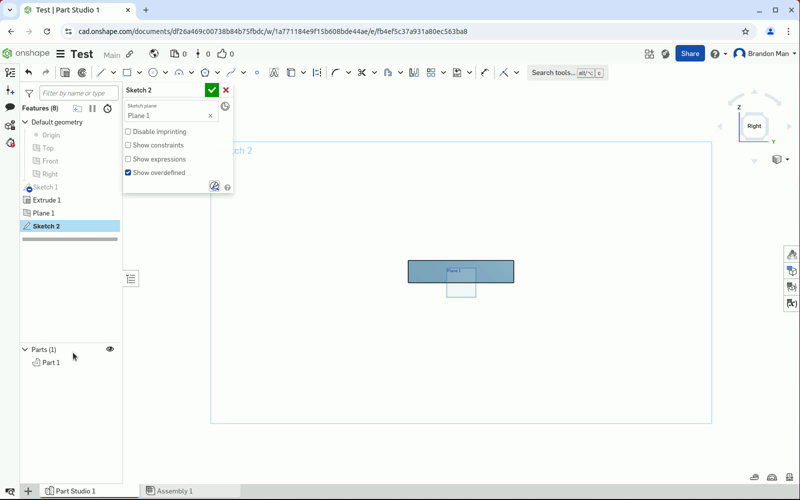
key(y)
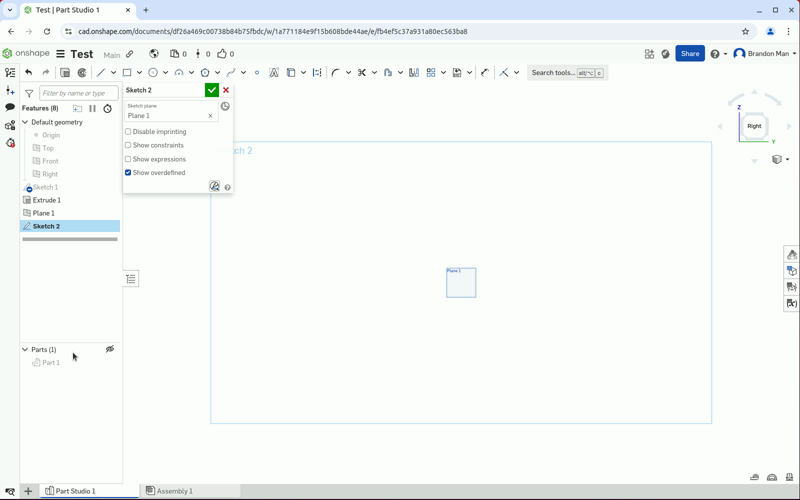
key(l)
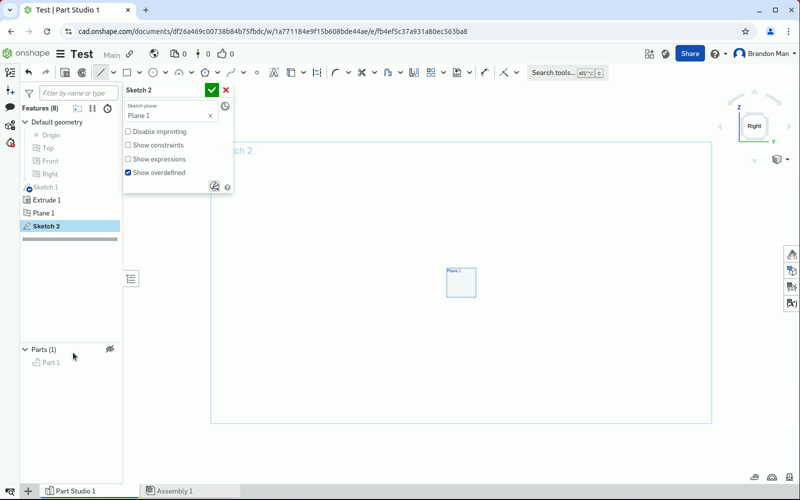
key_down(shift)
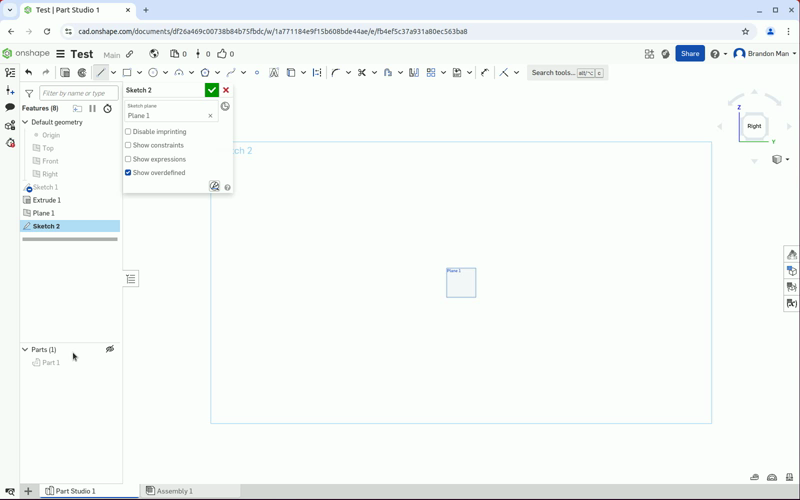
mouse_move(407, 282)
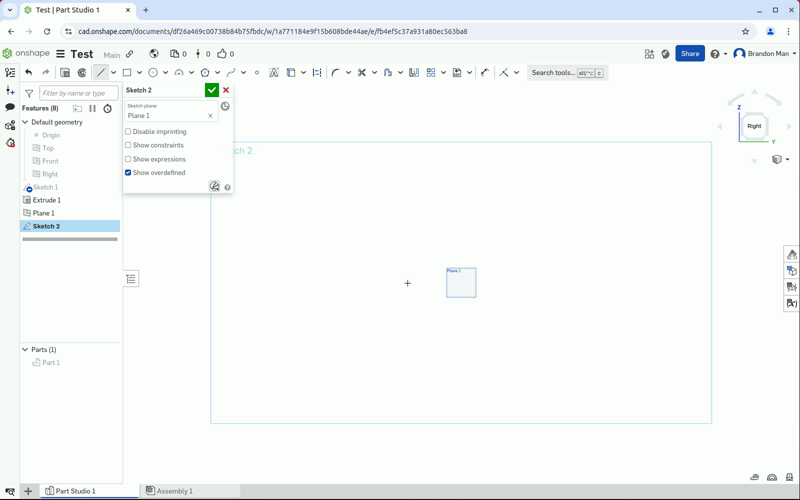
click(407, 282)
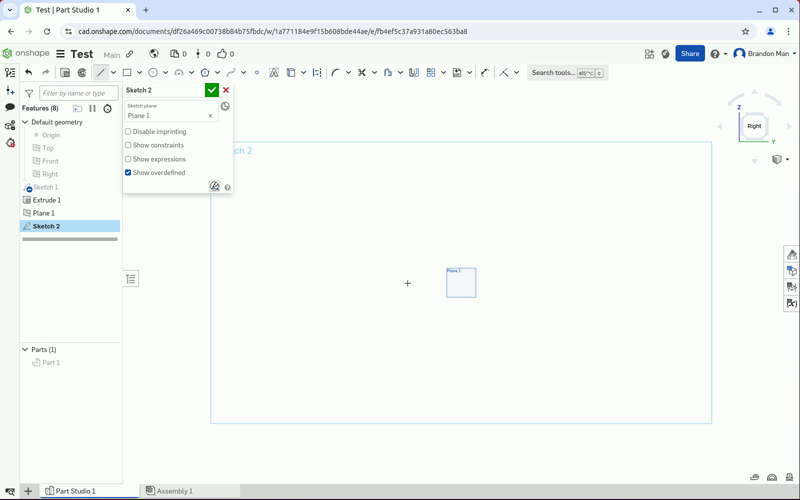
key_up(shift)
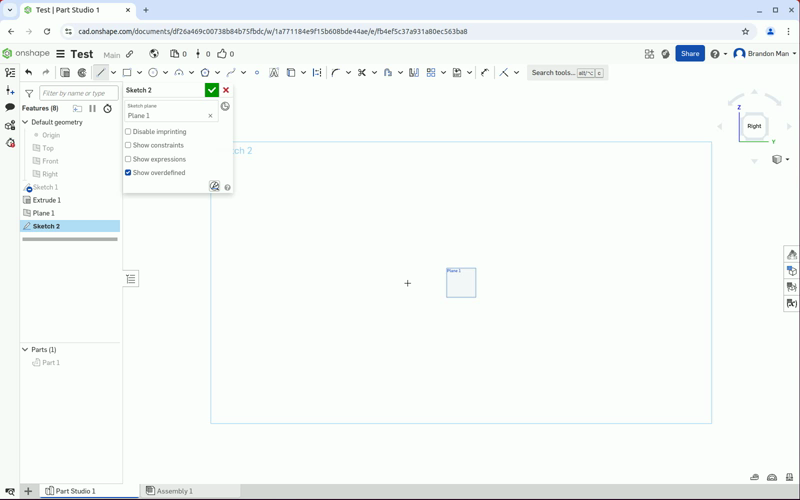
key_down(shift)
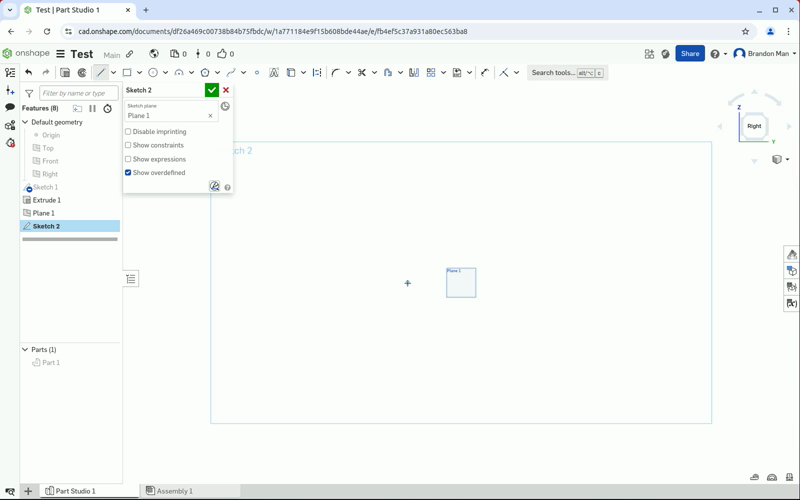
mouse_move(513, 282)
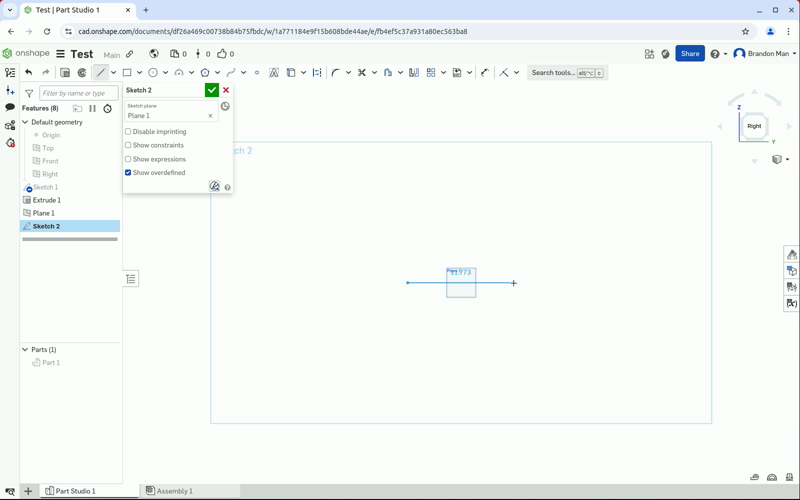
click(513, 282)
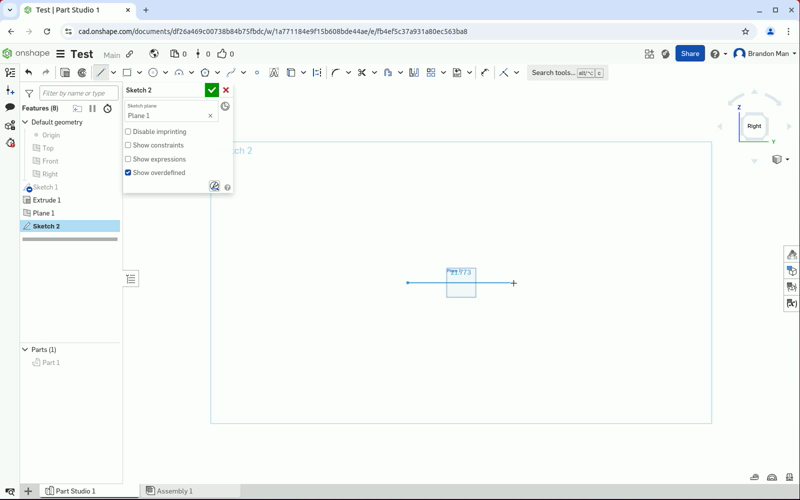
key_up(shift)
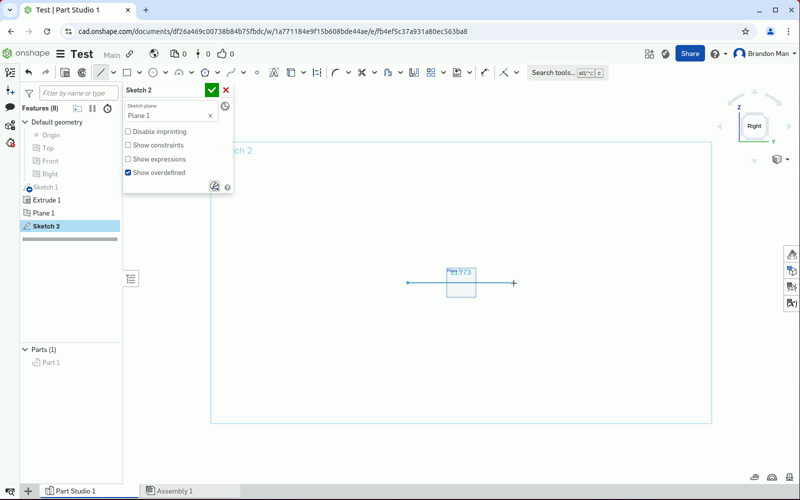
key_down(shift)
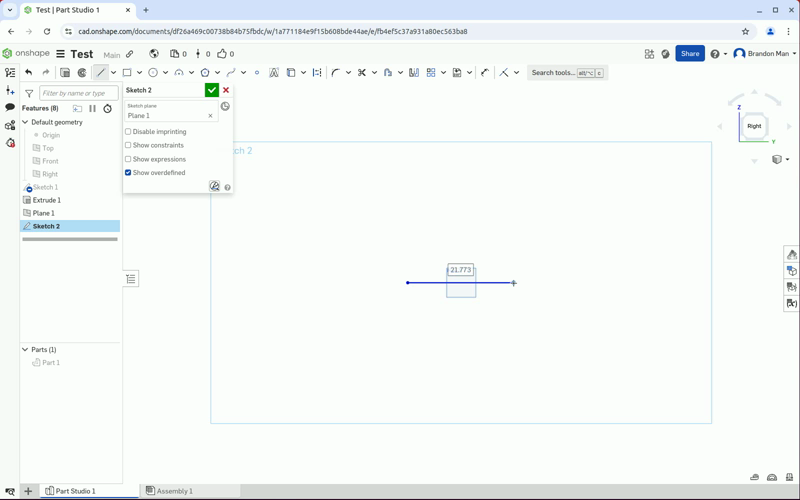
mouse_move(543, 282)
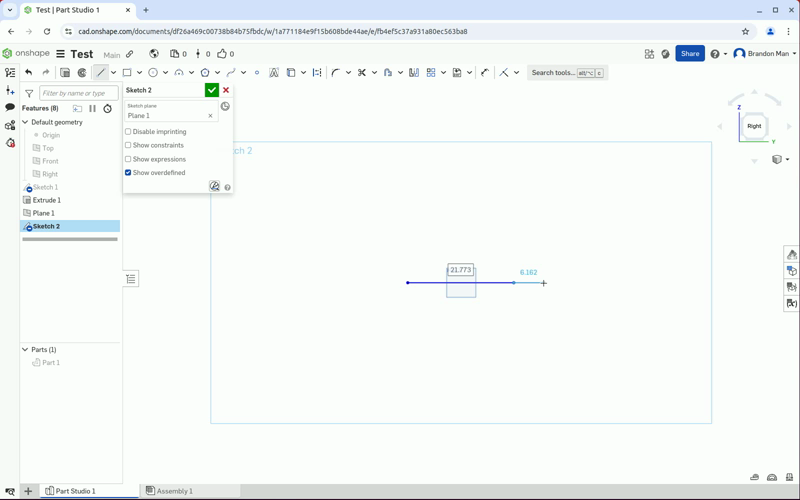
mouse_move(513, 260)
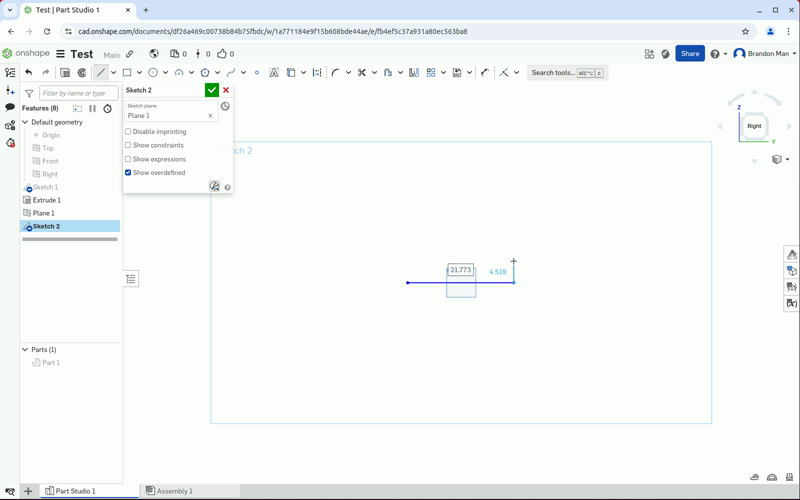
click(513, 260)
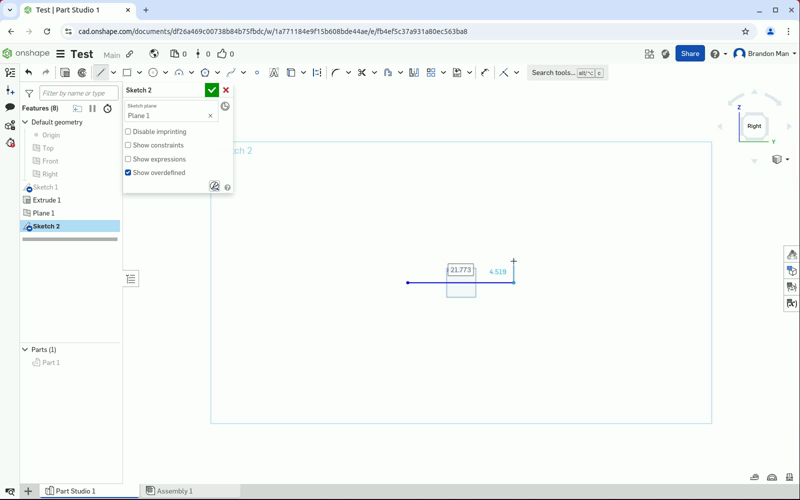
key_up(shift)
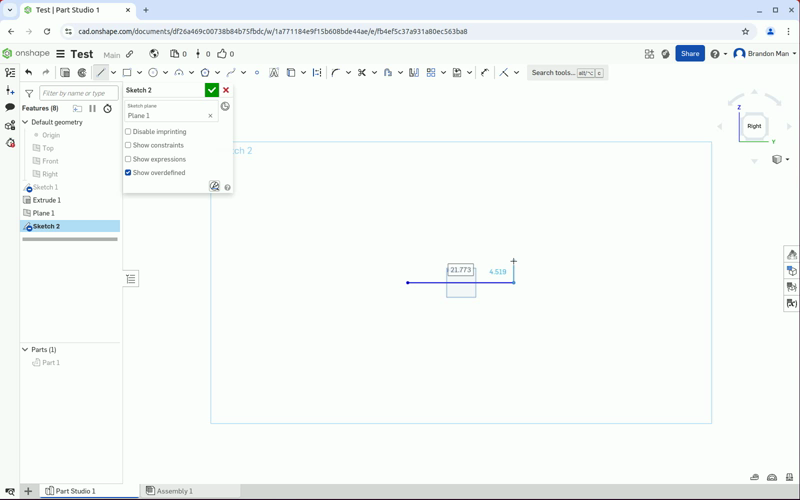
key_down(shift)
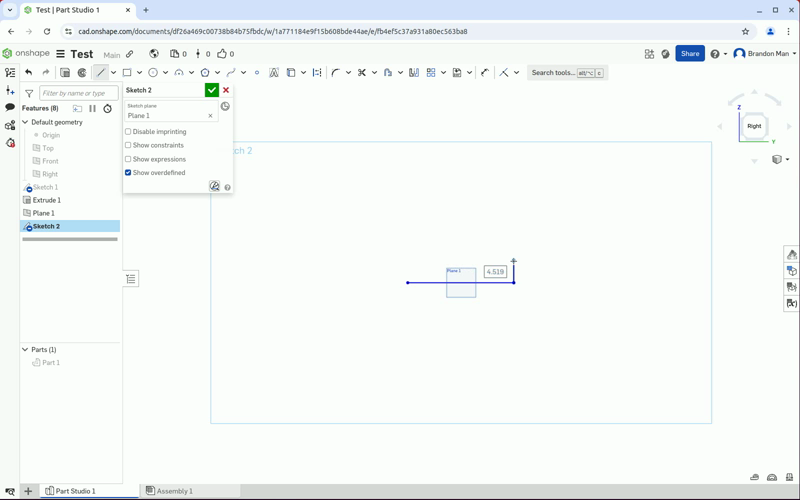
mouse_move(407, 260)
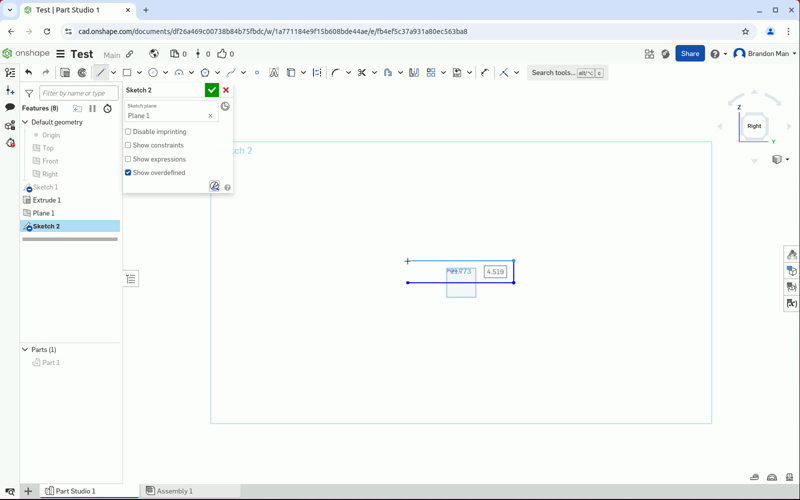
click(407, 260)
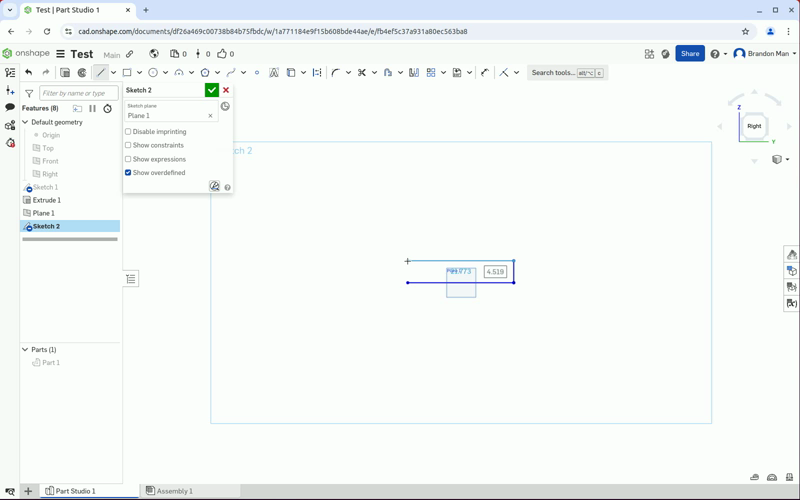
key_up(shift)
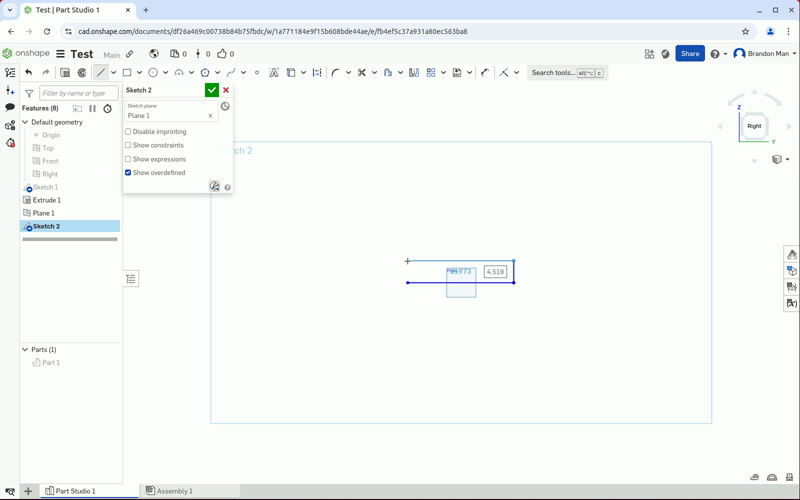
mouse_move(437, 260)
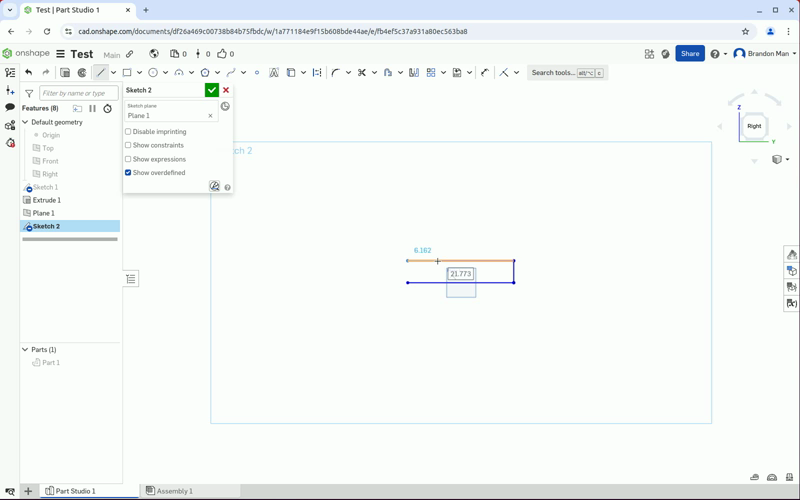
key_down(shift)
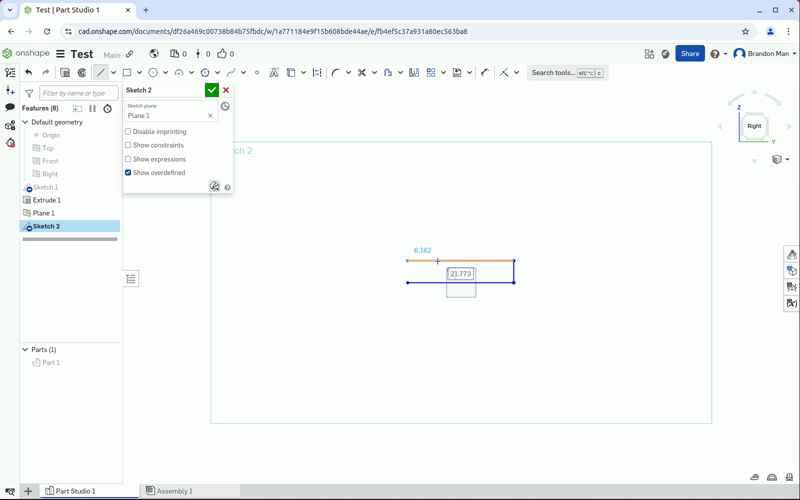
mouse_move(407, 282)
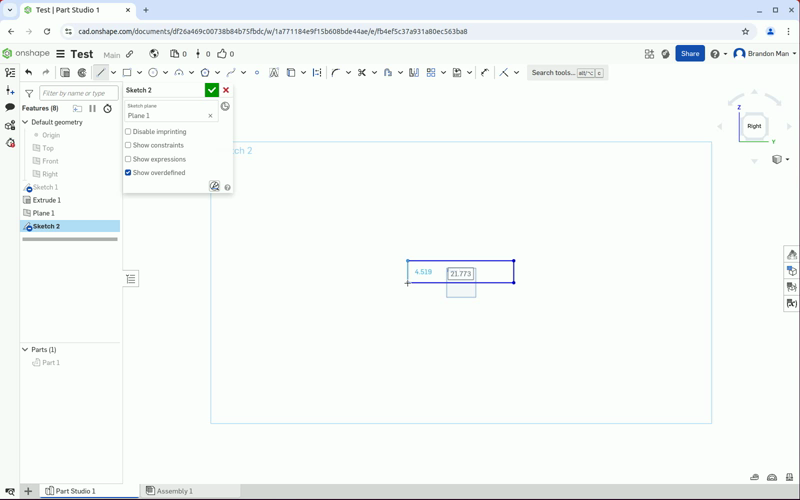
key_up(shift)
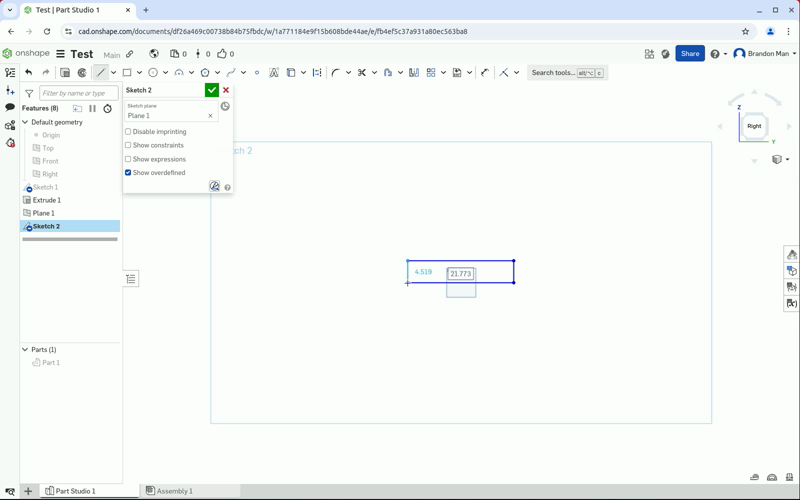
click(407, 282)
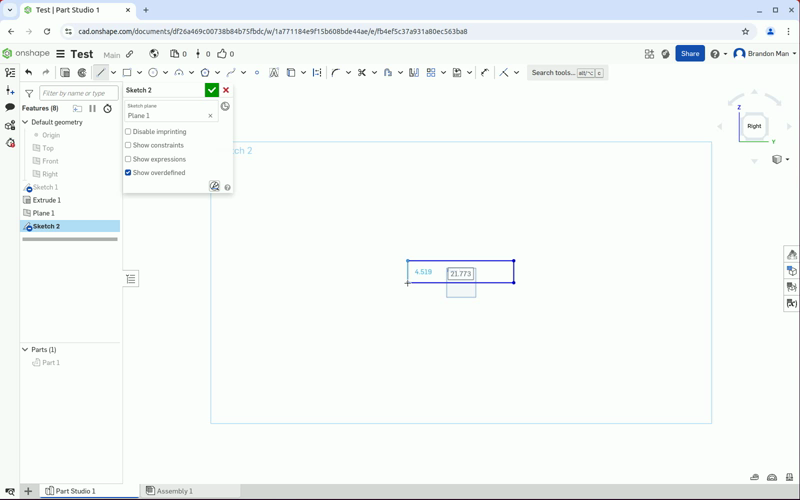
key(esc)
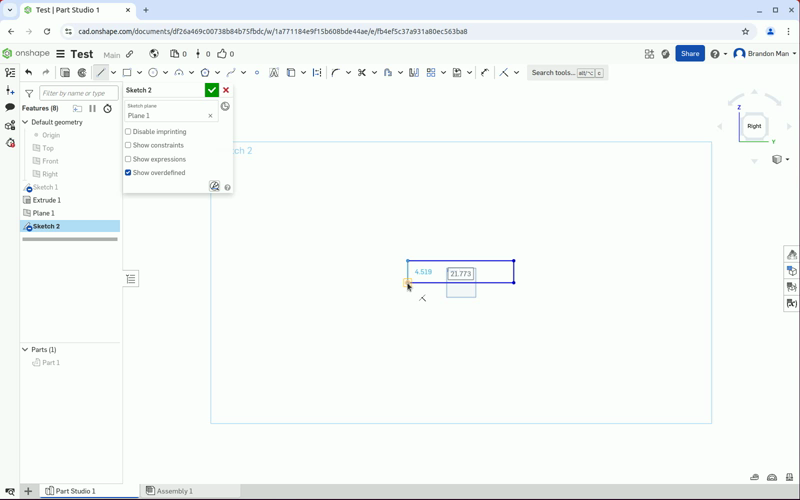
mouse_move(497, 271)
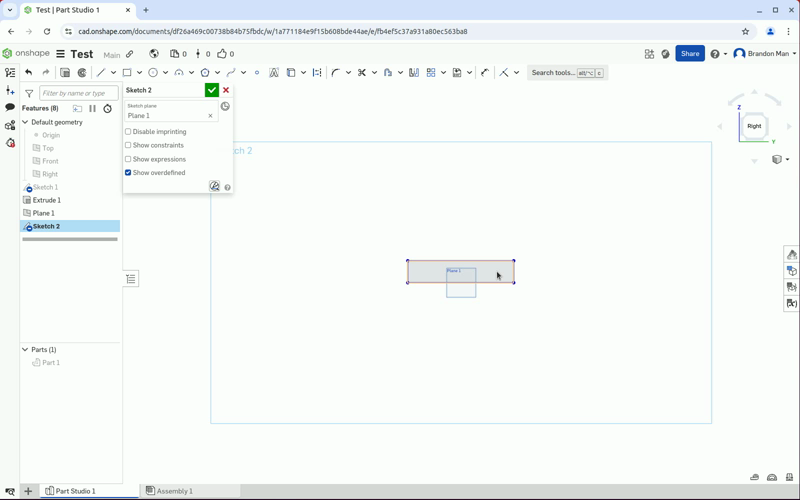
click(497, 271)
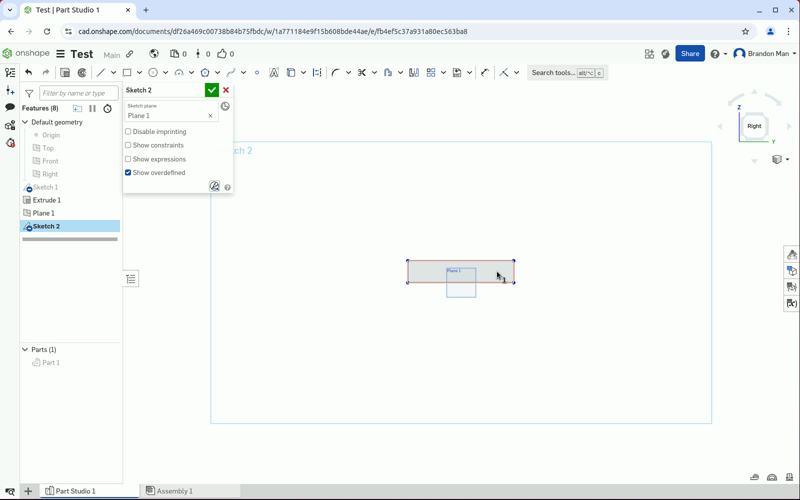
mouse_move(73, 352)
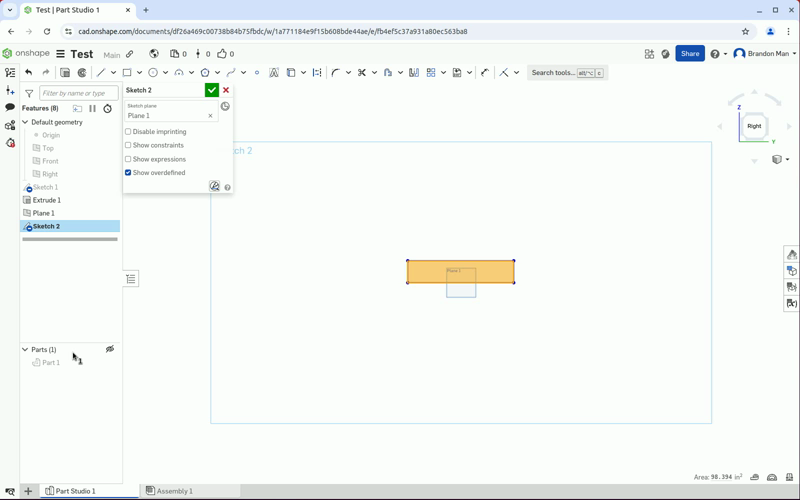
key(shift+y)
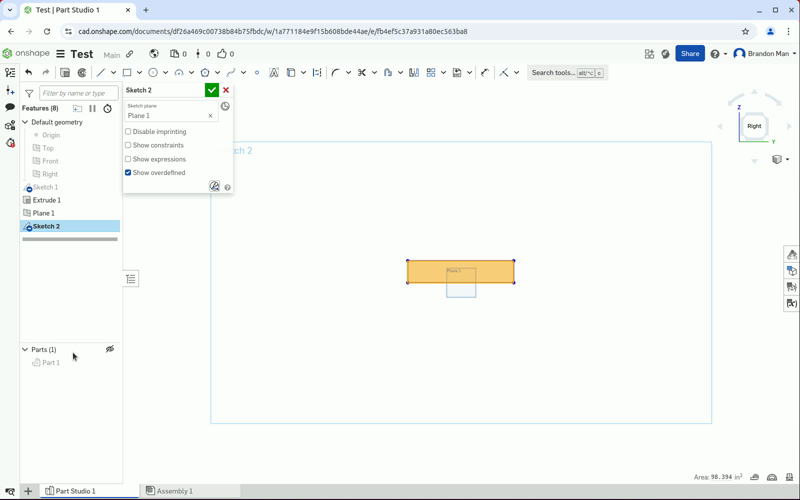
key(shift+e)
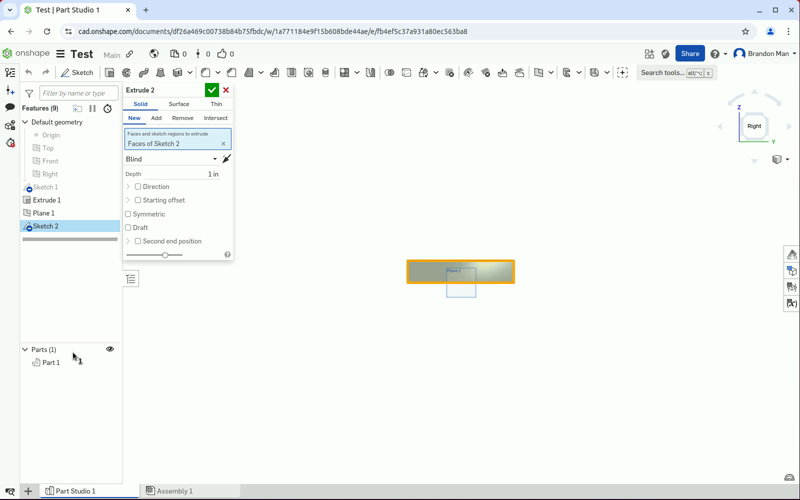
mouse_move(143, 106)
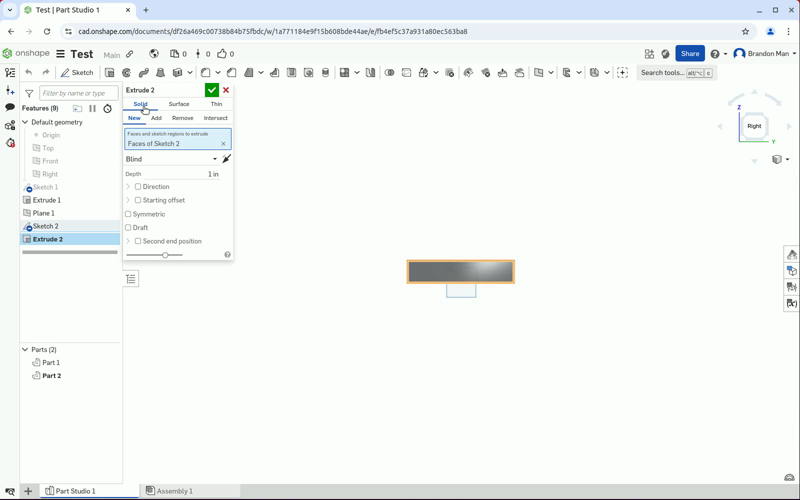
click(143, 106)
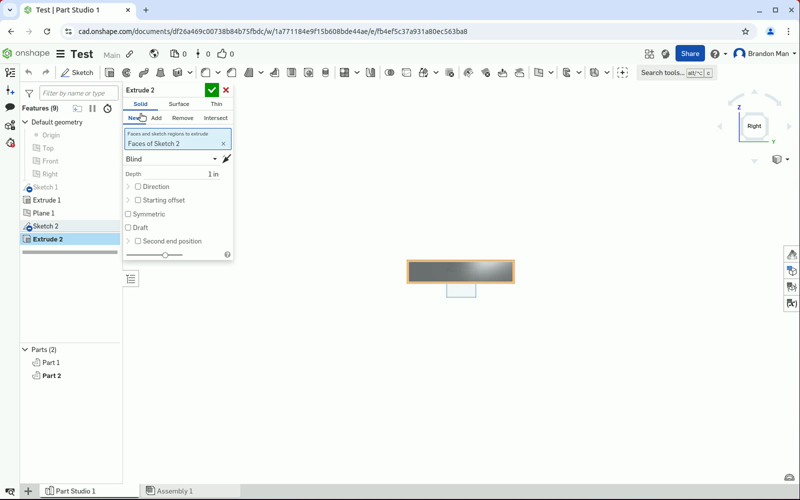
mouse_move(137, 120)
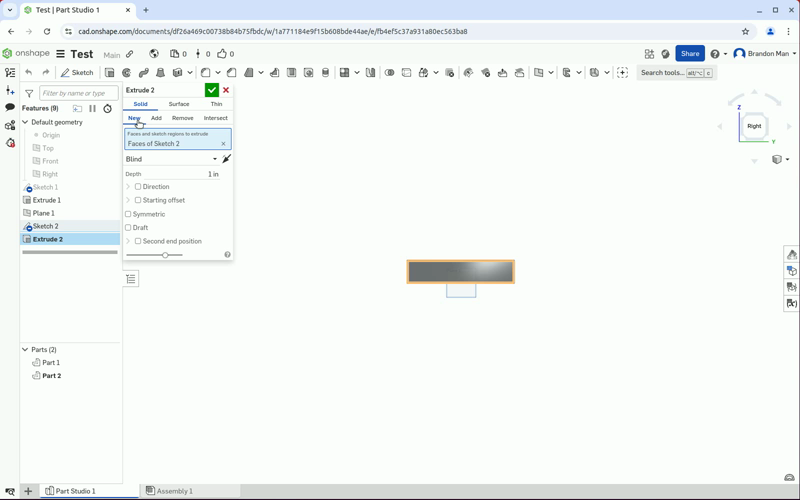
click(137, 120)
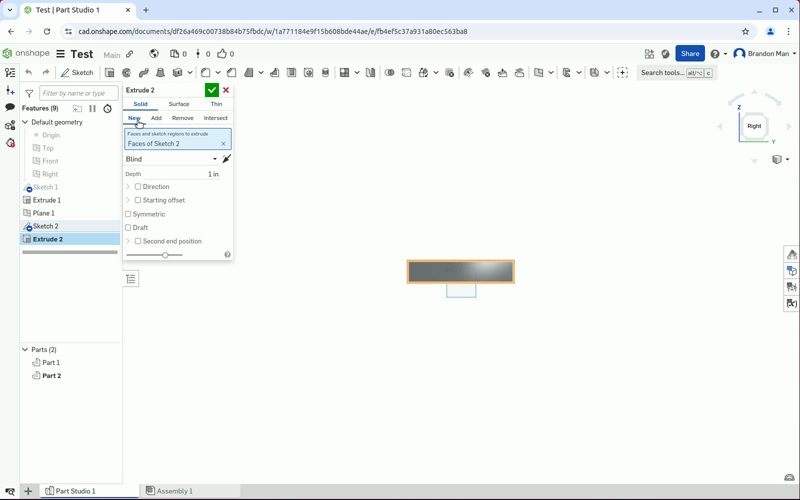
key(tab, 4)
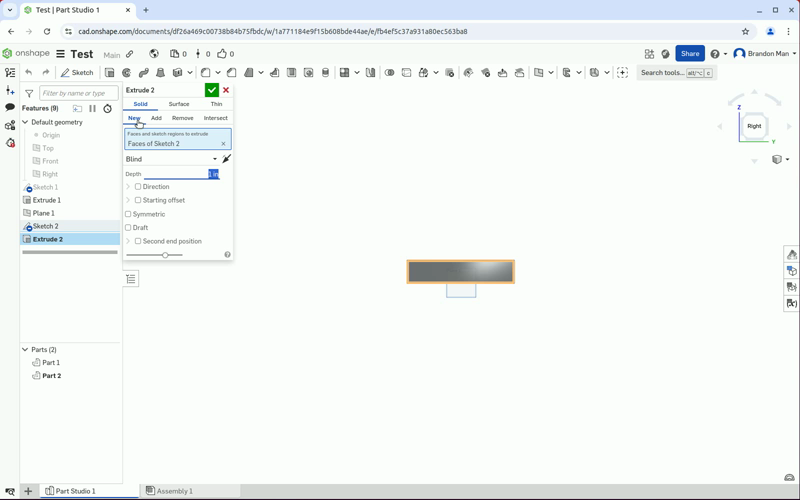
text(0.722)
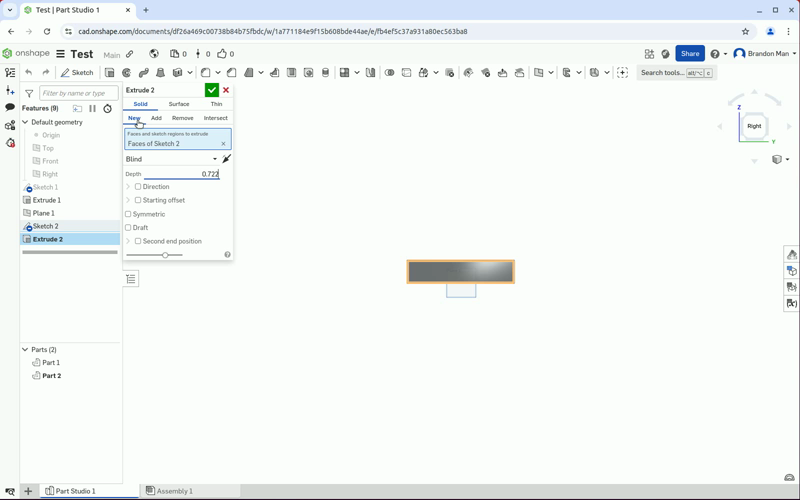
key(enter)
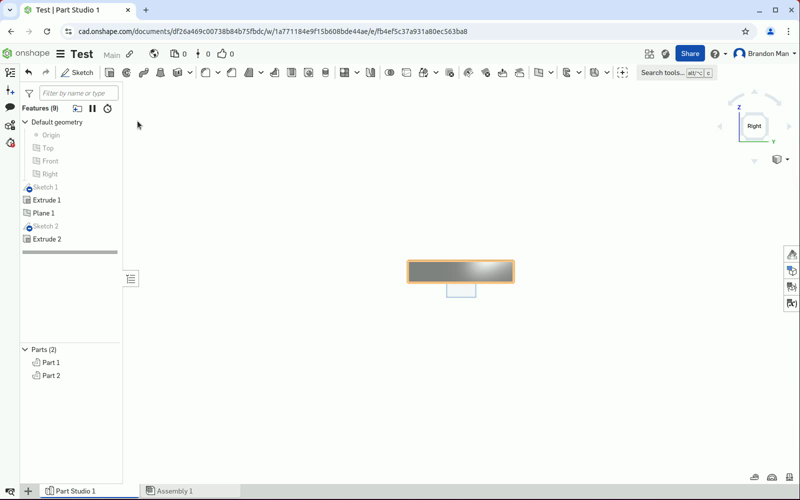
key(shift+h)
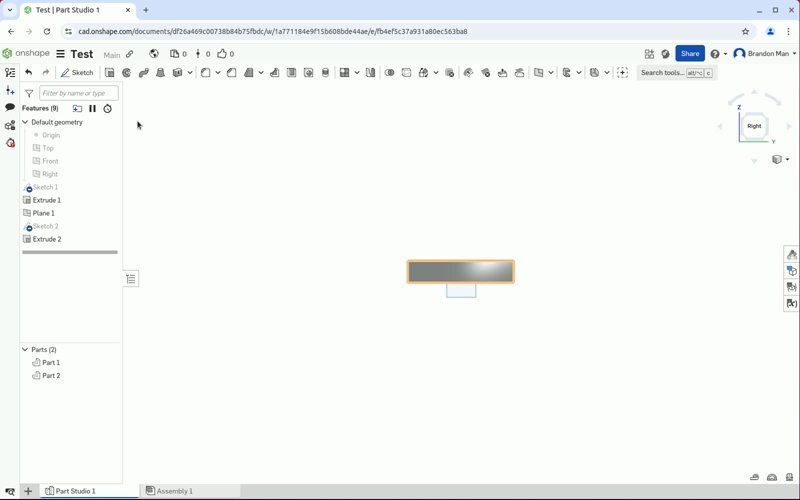
key(shift+h)
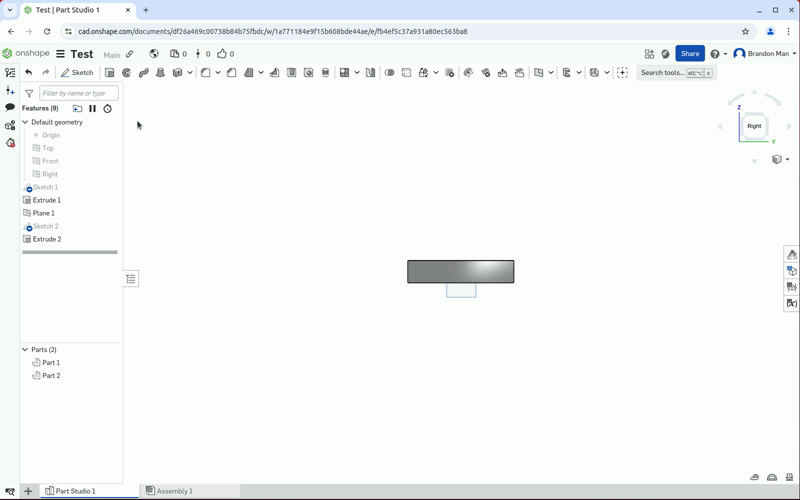
mouse_move(73, 189)
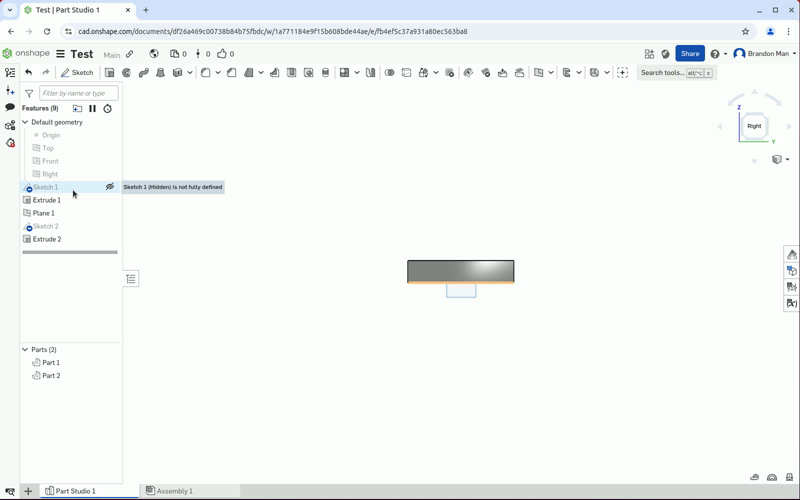
click(73, 189)
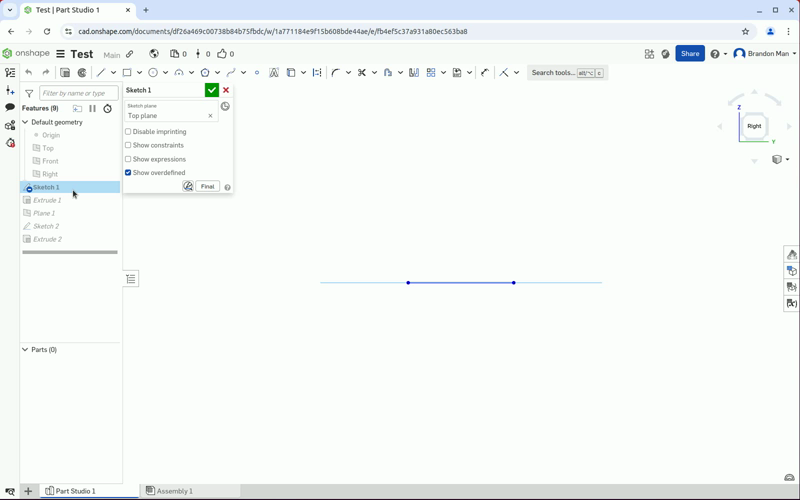
mouse_move(229, 92)
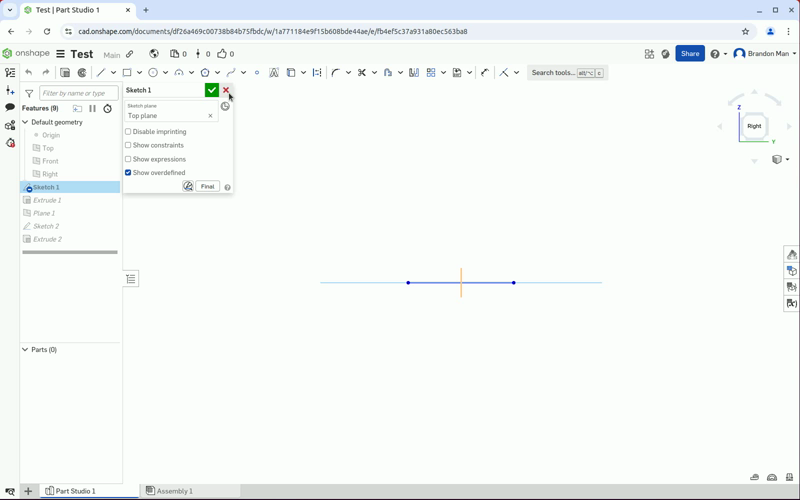
click(229, 92)
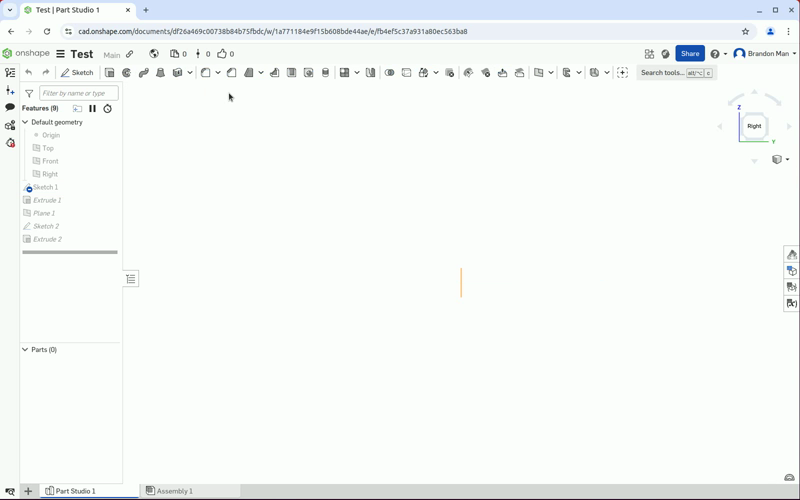
key(shift+s)
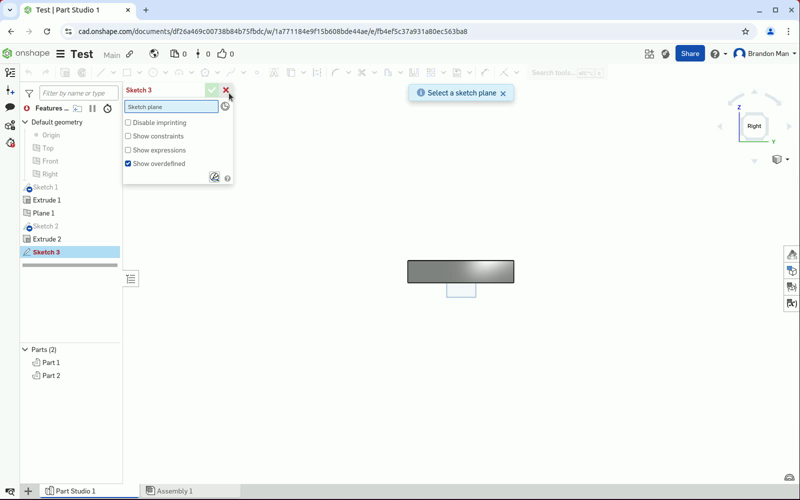
mouse_move(73, 215)
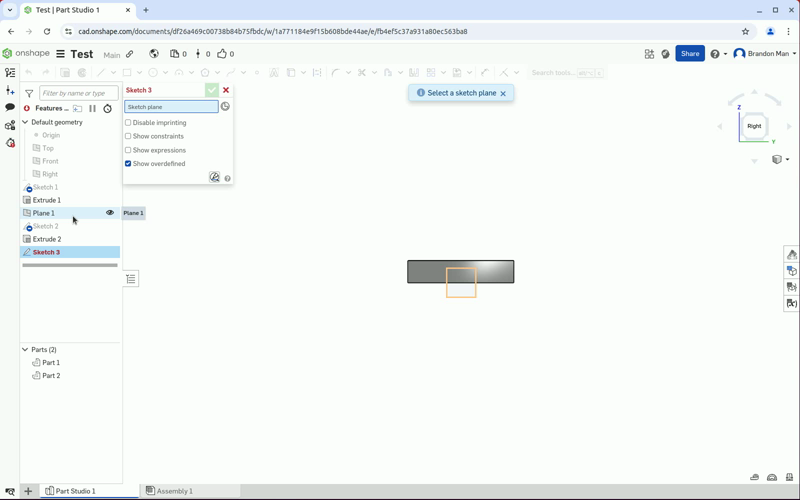
click(73, 215)
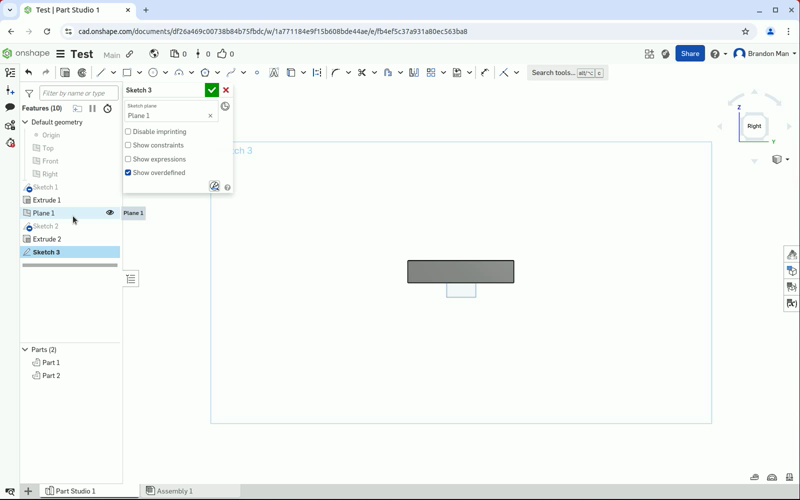
mouse_move(73, 352)
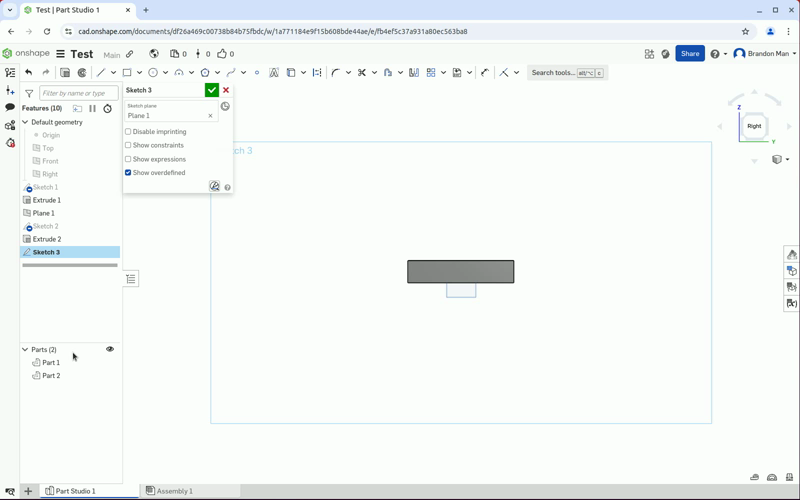
key(y)
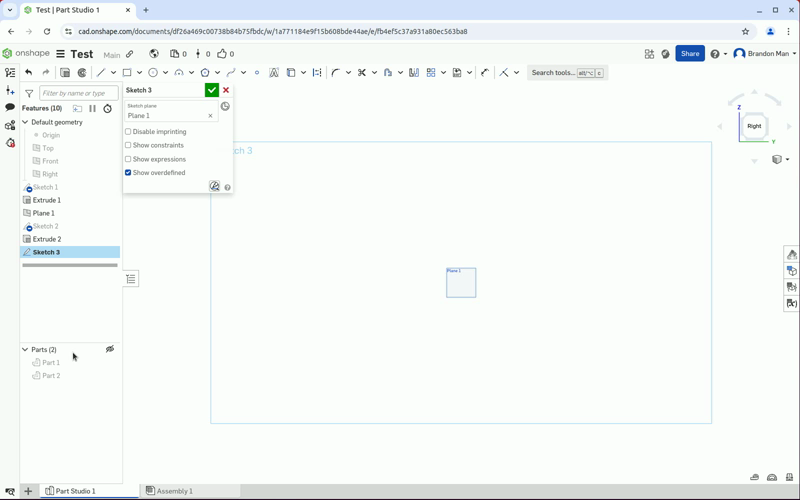
key(l)
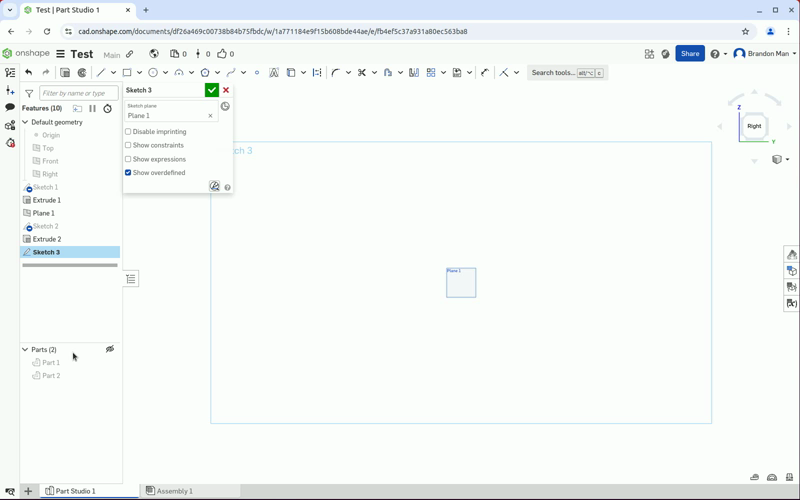
key_down(shift)
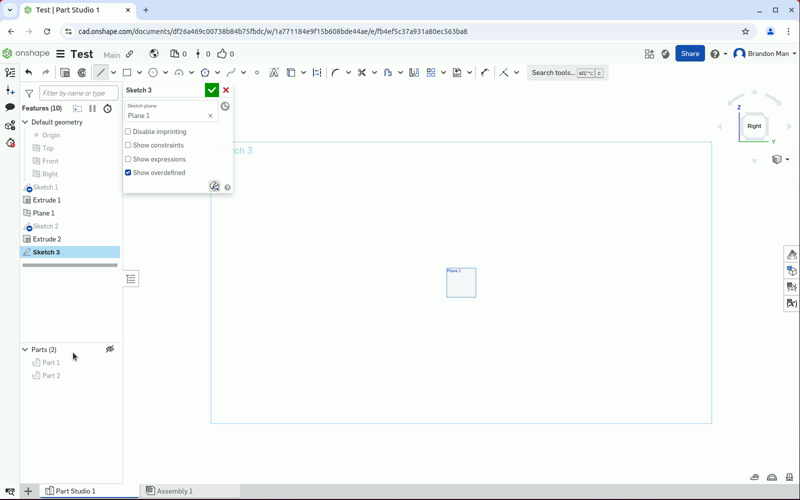
mouse_move(407, 260)
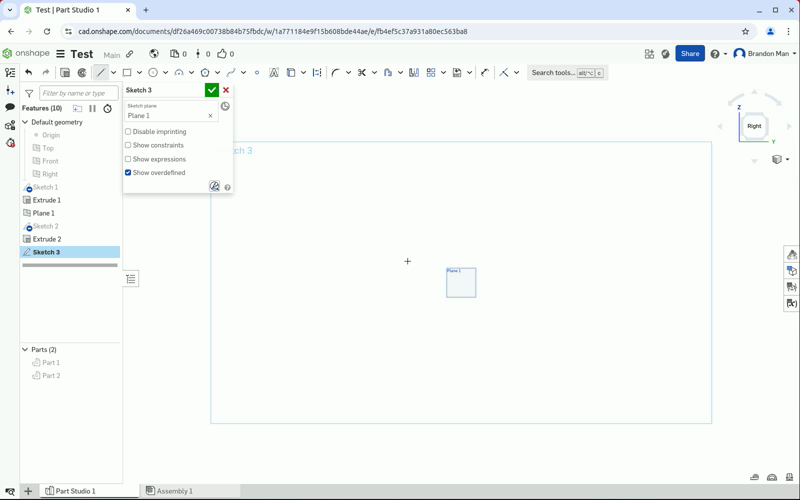
click(407, 260)
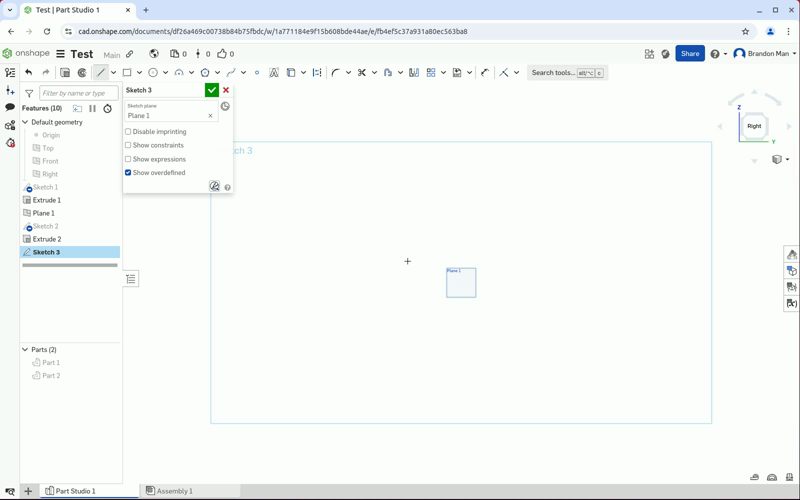
key_up(shift)
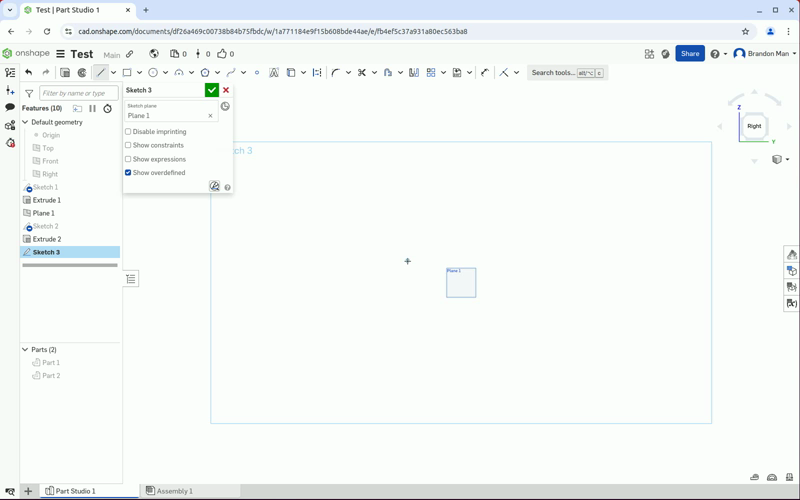
key_down(shift)
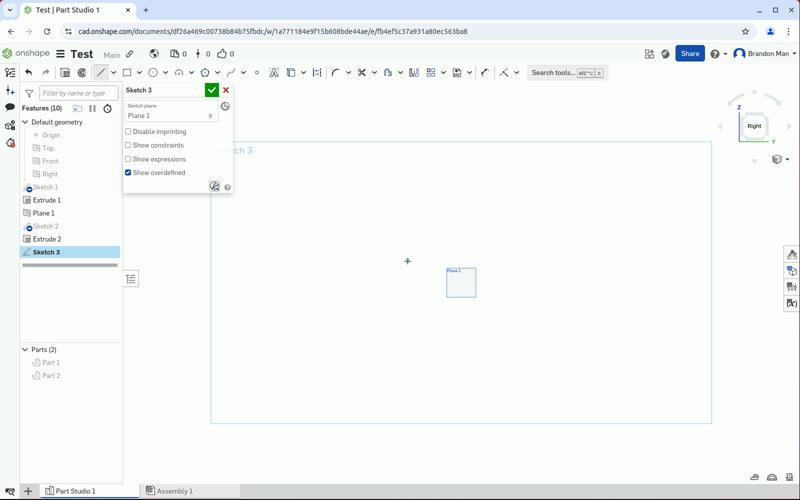
mouse_move(513, 260)
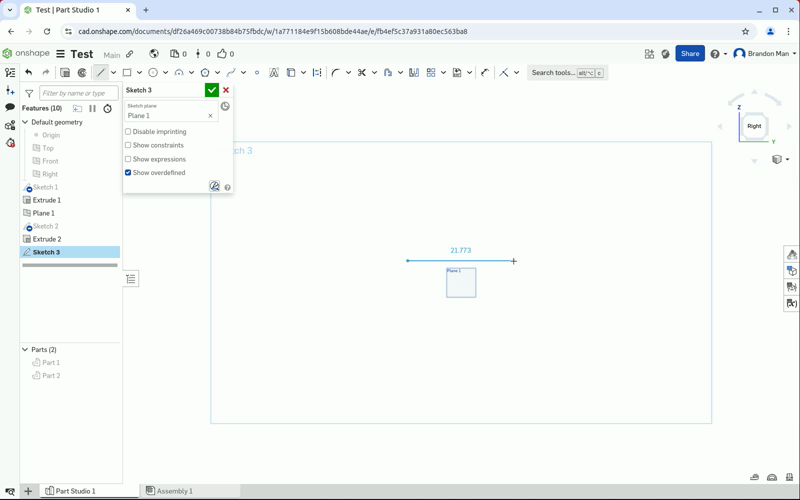
click(513, 260)
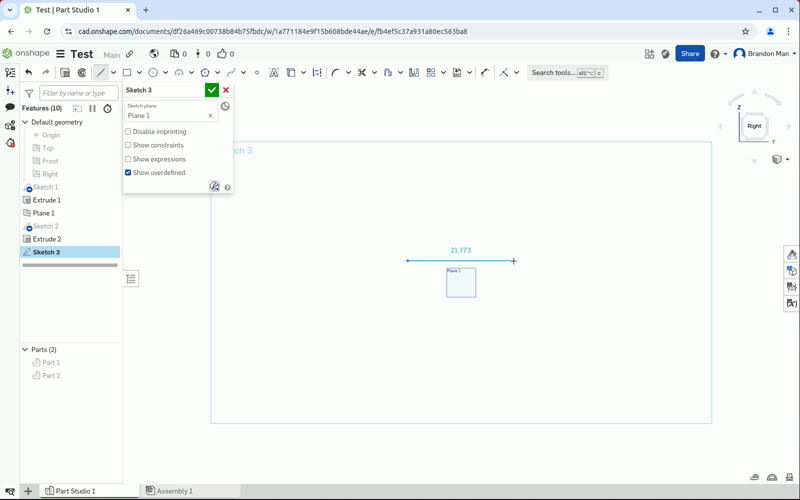
key_up(shift)
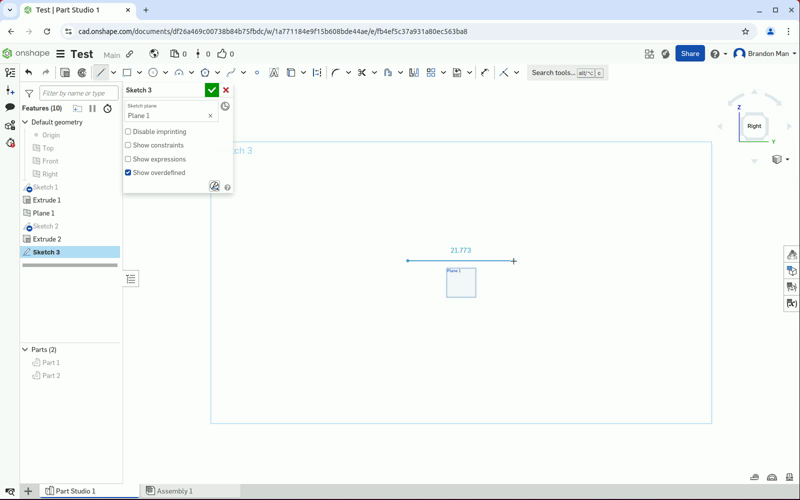
key_down(shift)
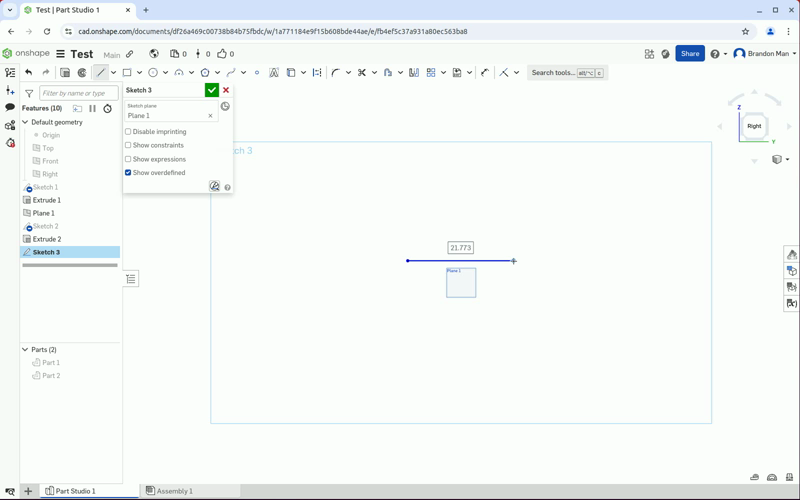
mouse_move(543, 260)
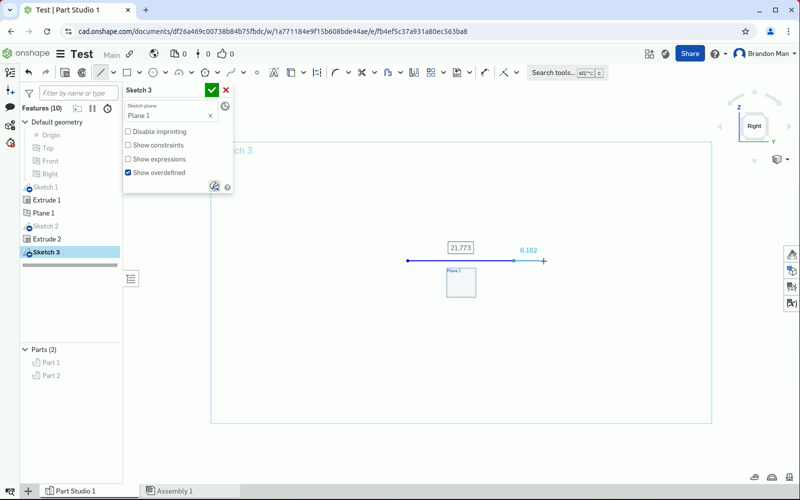
mouse_move(513, 257)
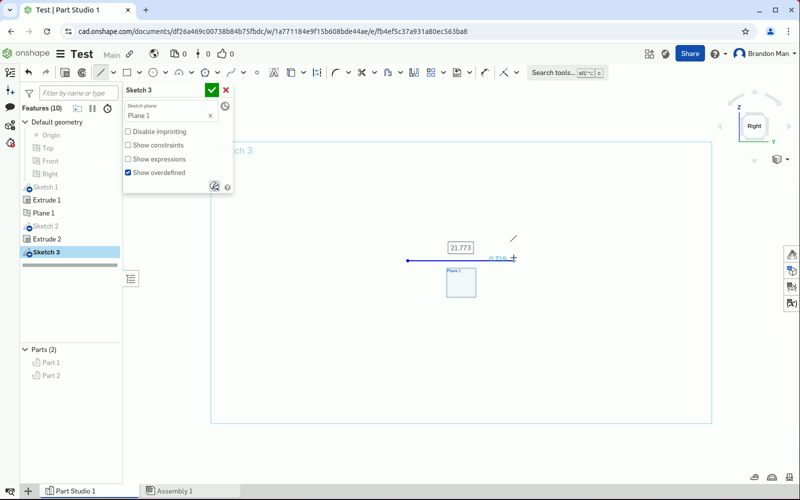
scroll(6)
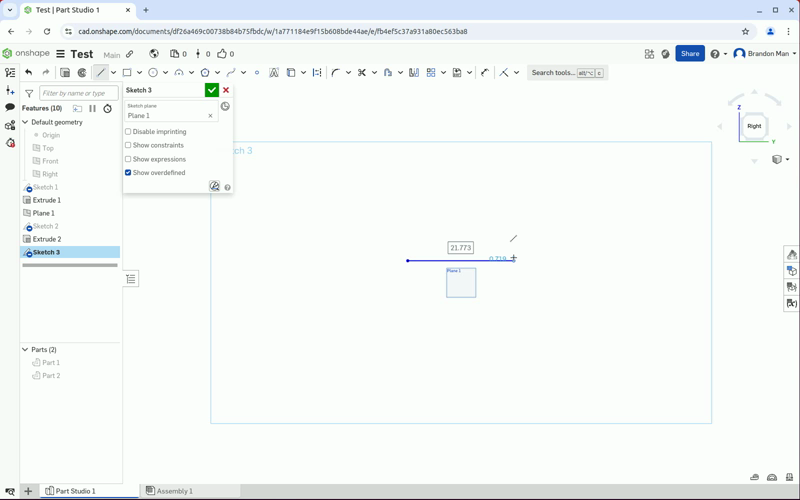
scroll(6)
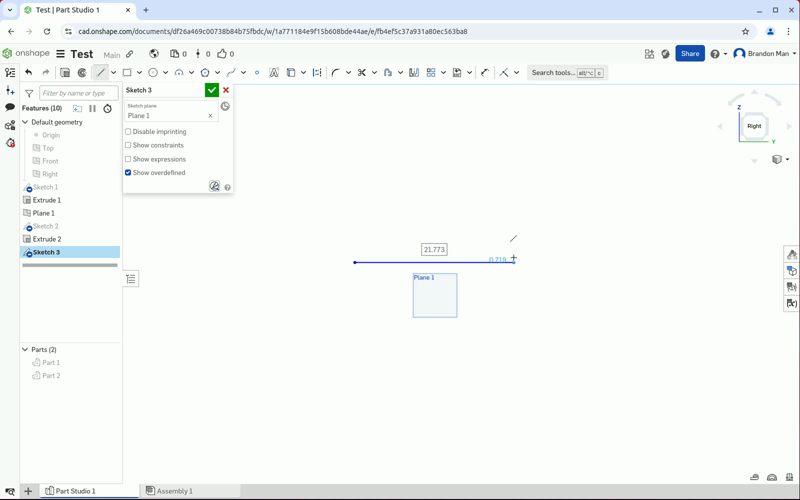
scroll(6)
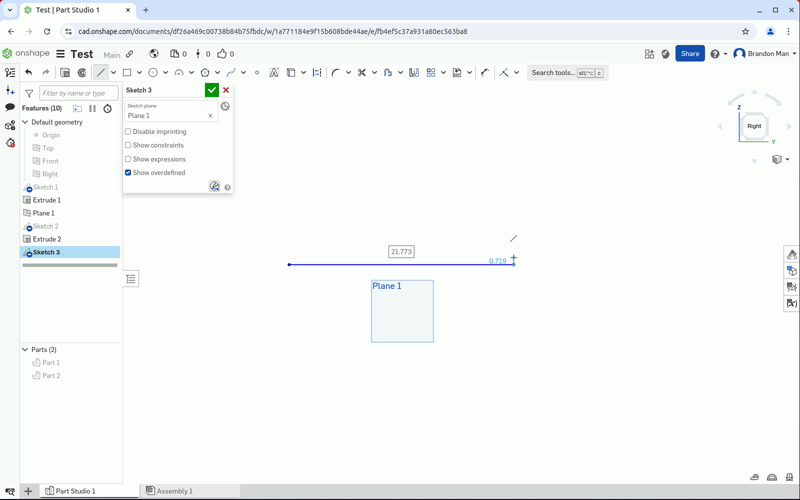
scroll(6)
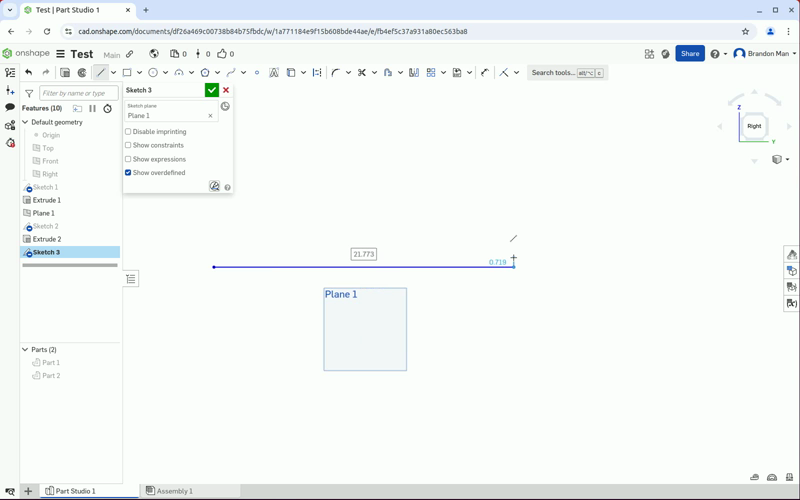
scroll(6)
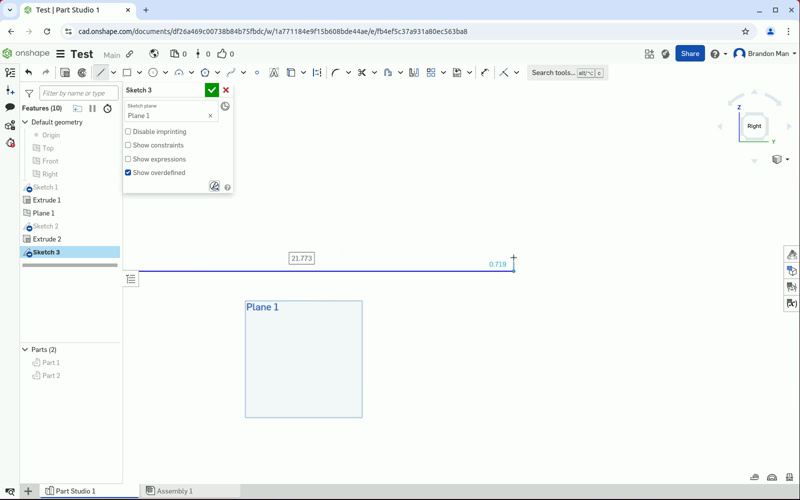
scroll(6)
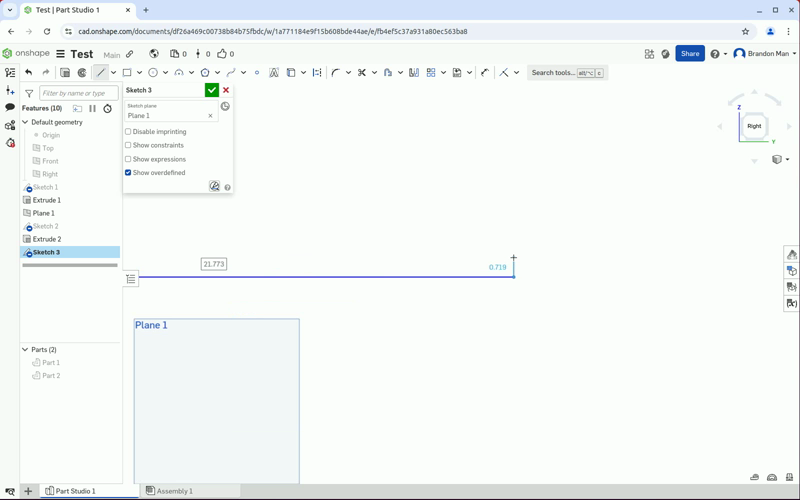
scroll(6)
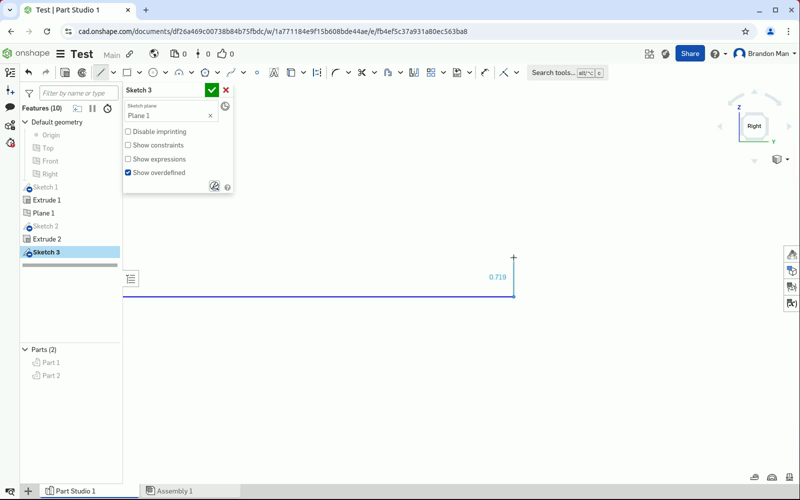
click(513, 257)
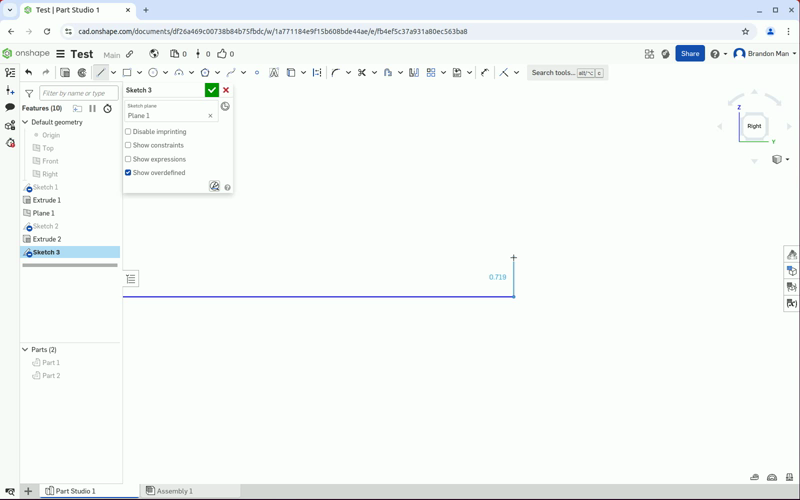
scroll(-6)
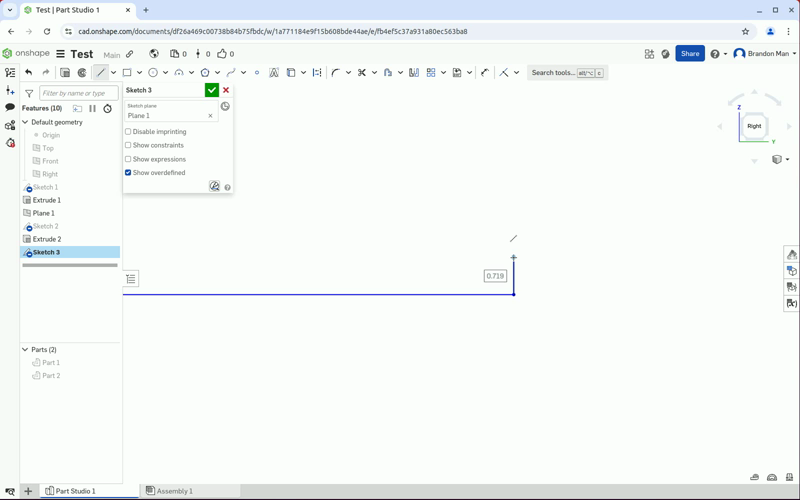
scroll(-6)
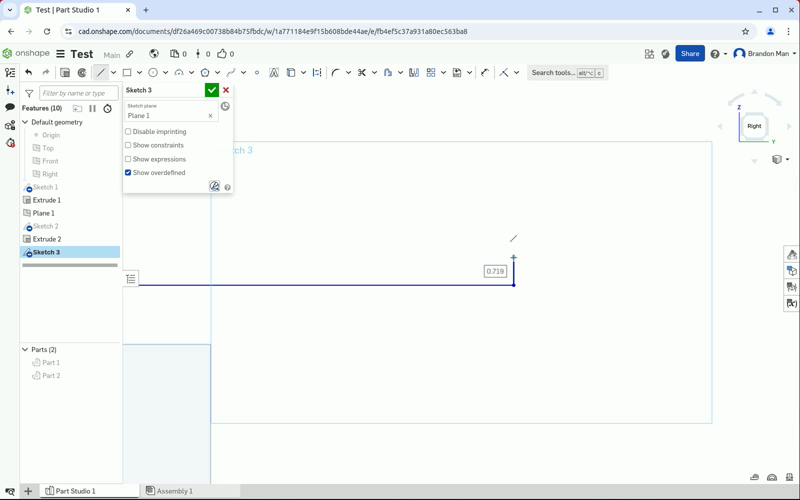
scroll(-6)
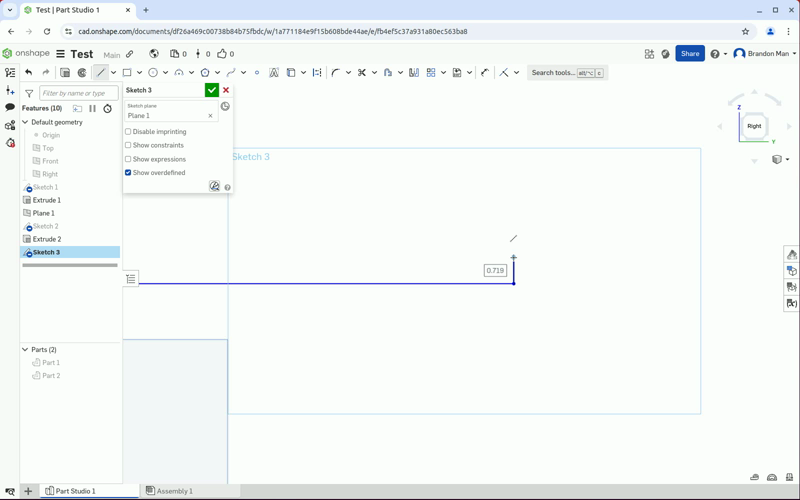
scroll(-6)
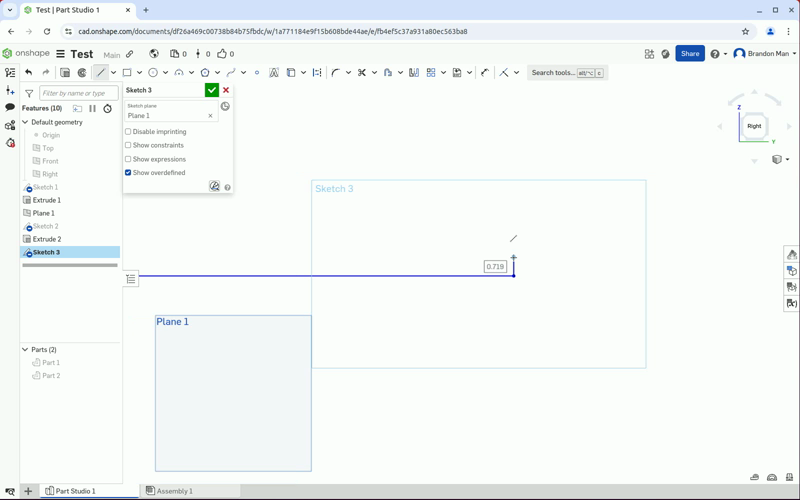
scroll(-6)
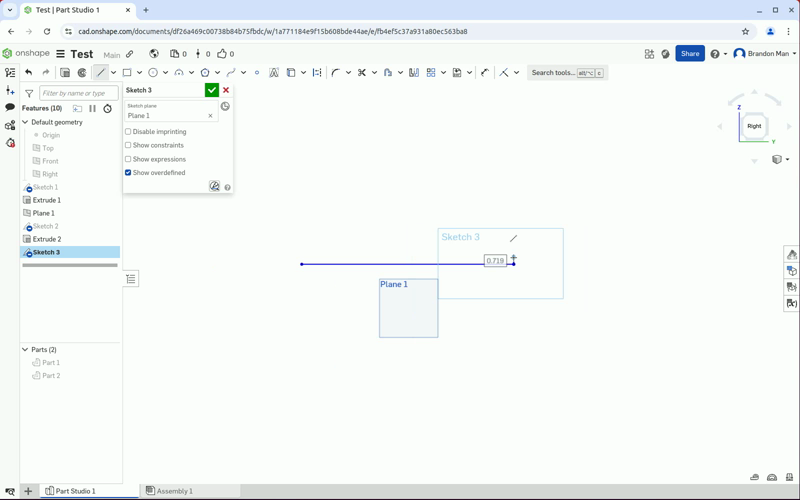
scroll(-6)
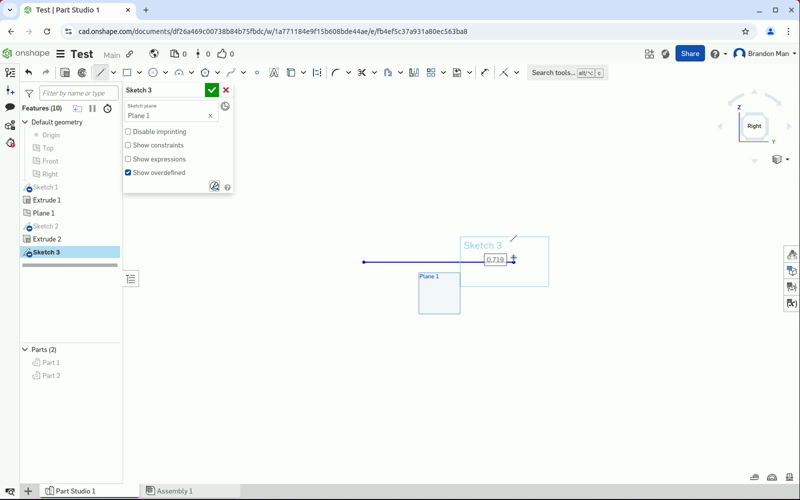
scroll(-6)
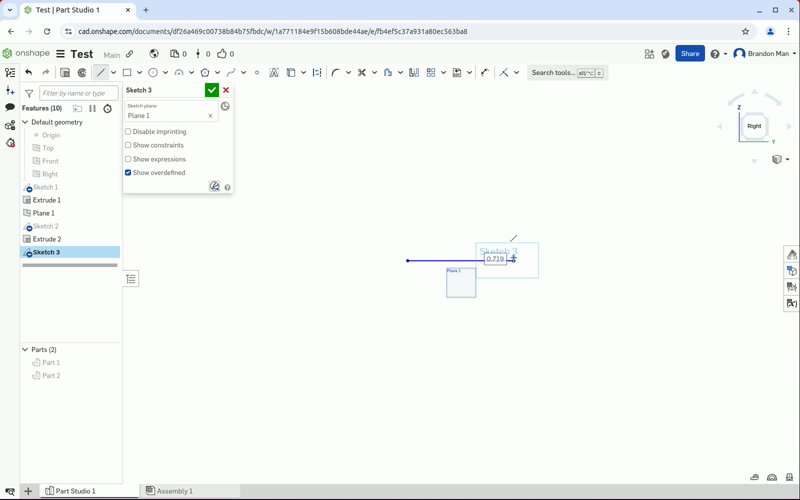
key_up(shift)
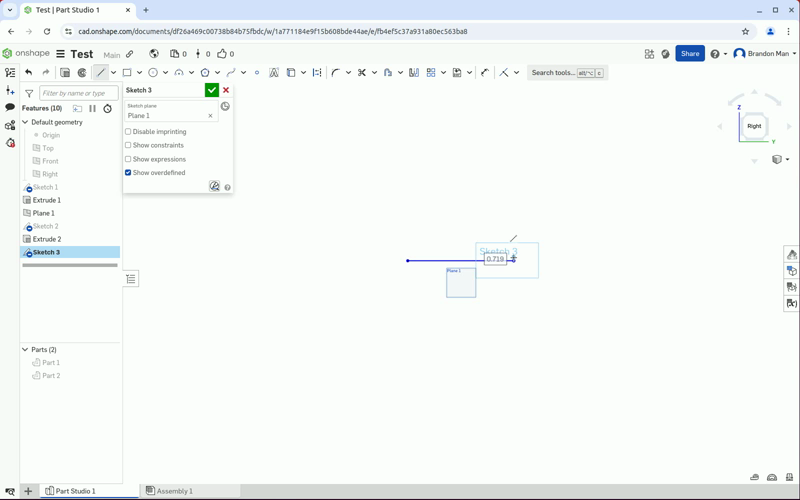
key_down(shift)
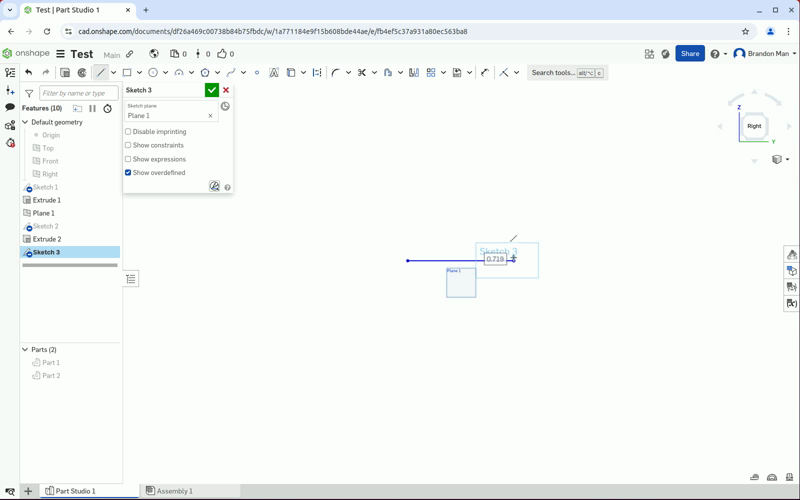
mouse_move(407, 257)
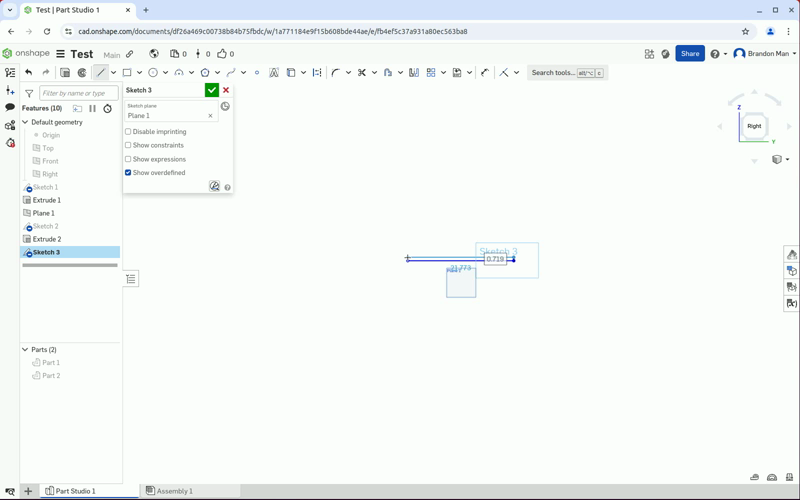
scroll(6)
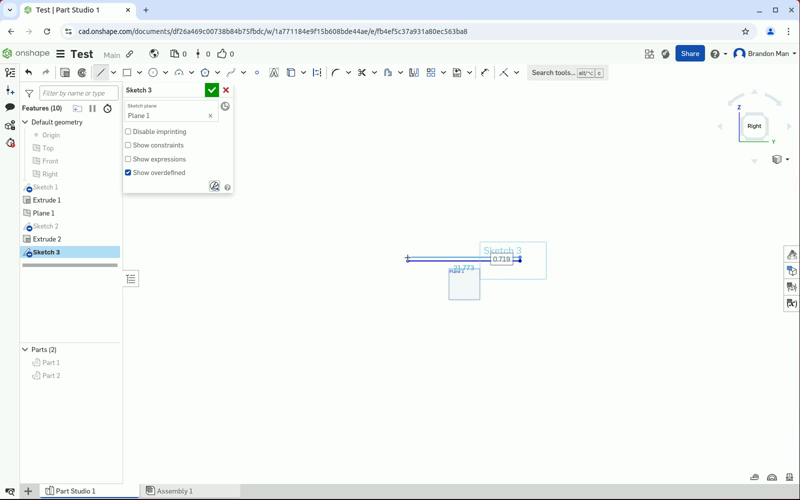
scroll(6)
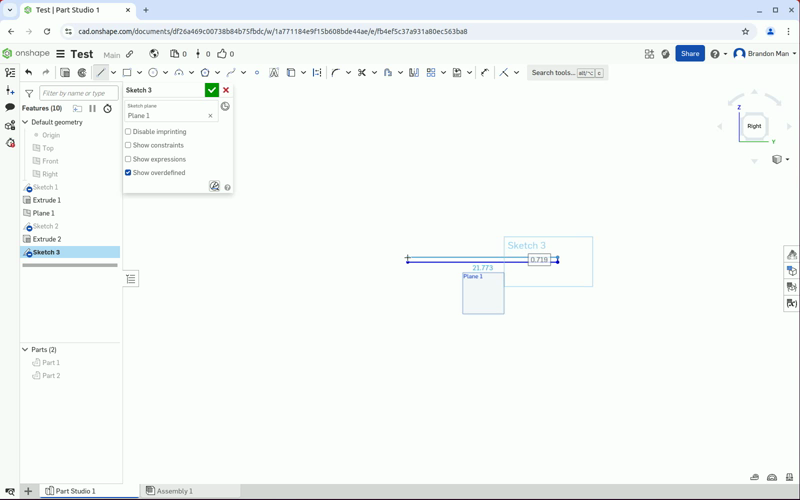
scroll(6)
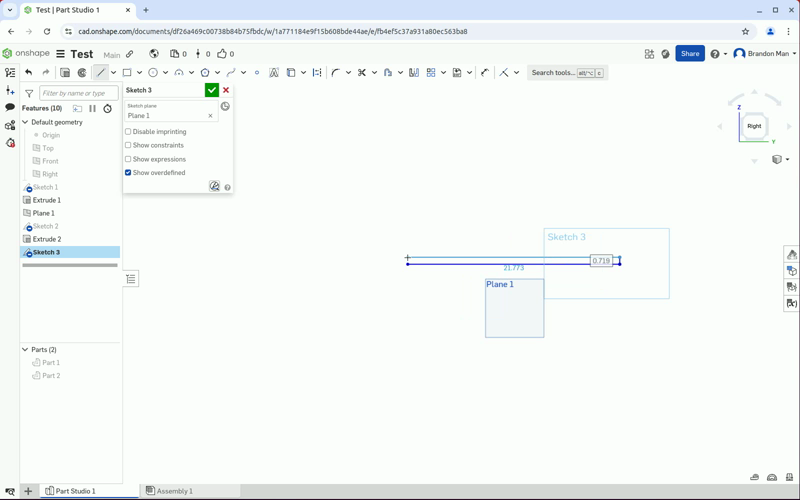
scroll(6)
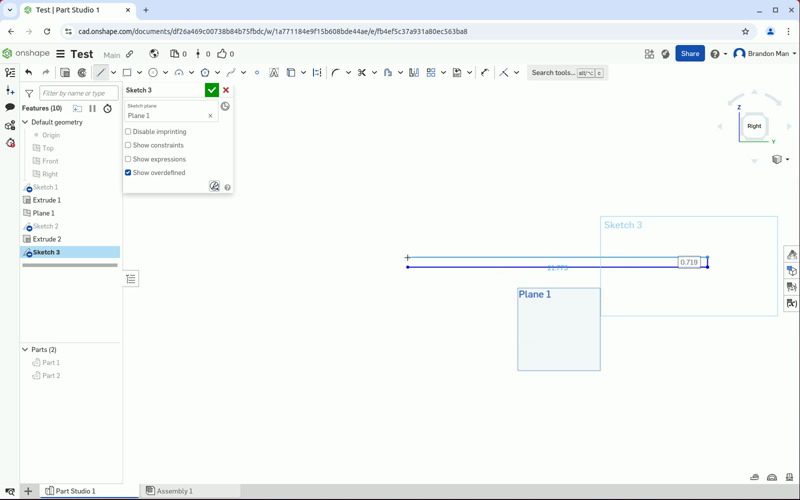
scroll(6)
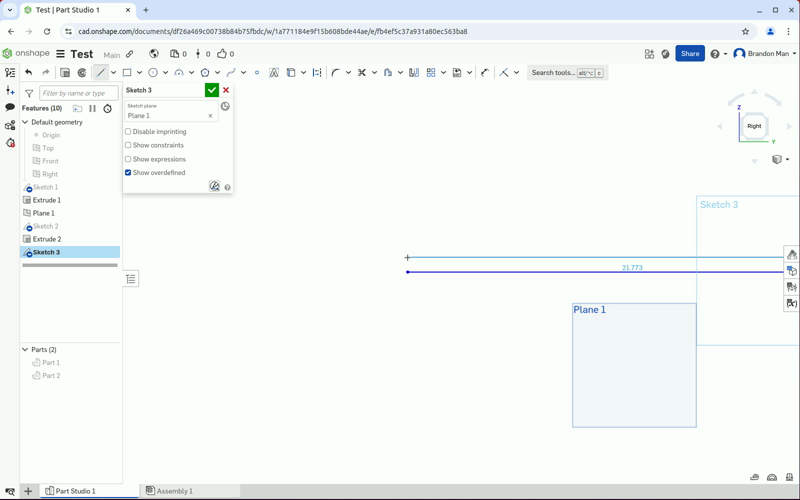
scroll(6)
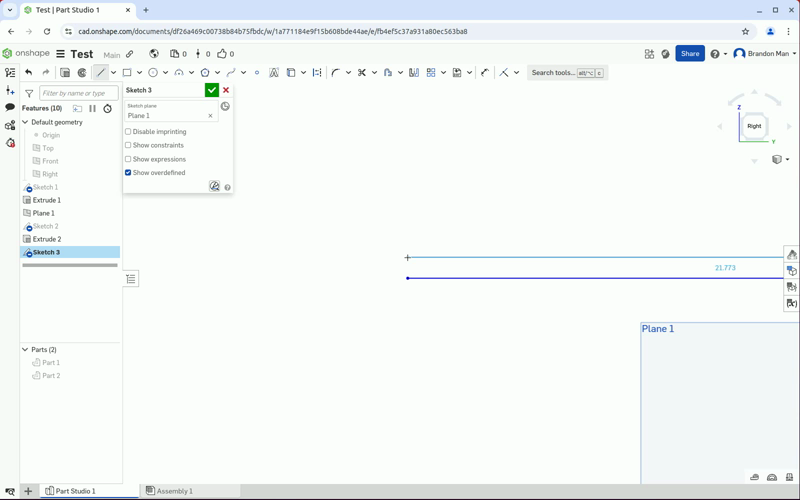
scroll(6)
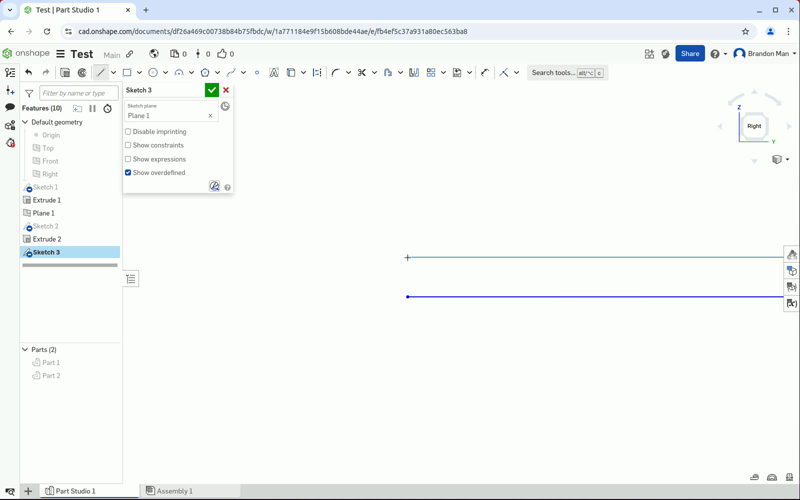
click(407, 257)
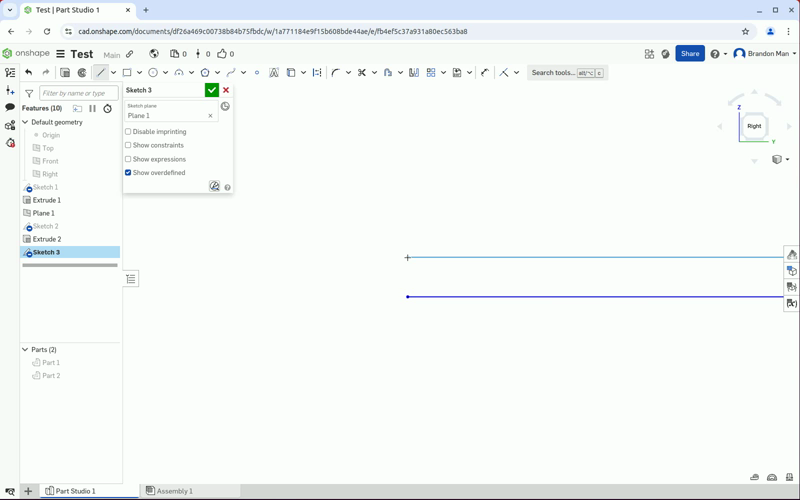
scroll(-6)
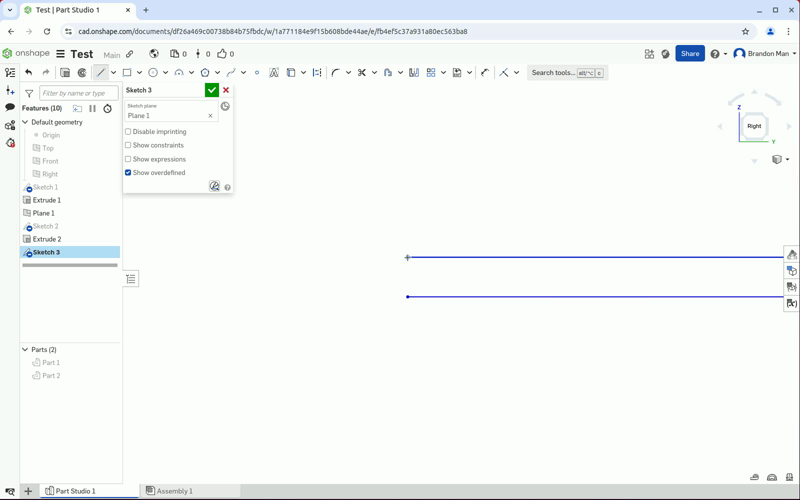
scroll(-6)
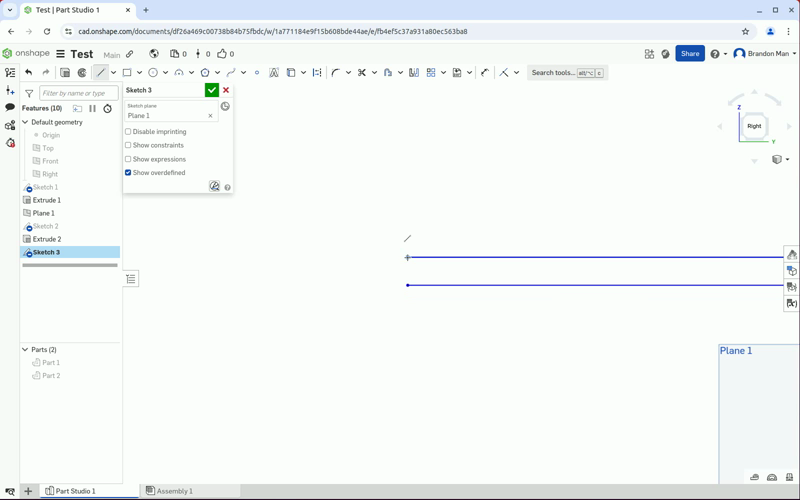
scroll(-6)
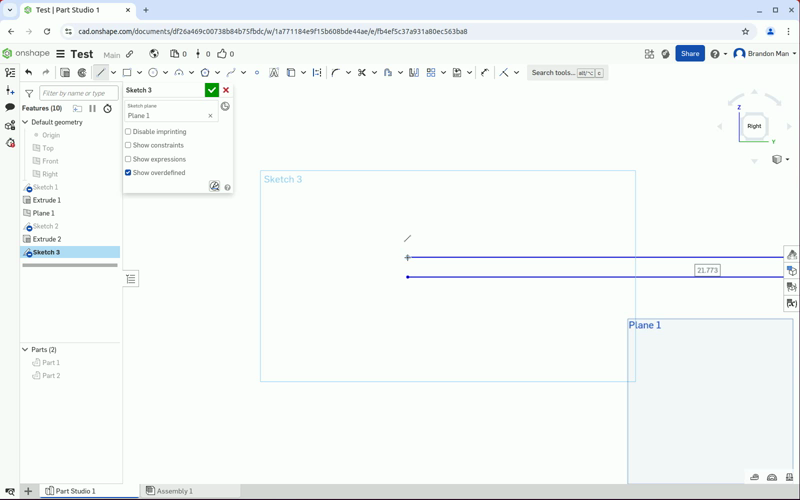
scroll(-6)
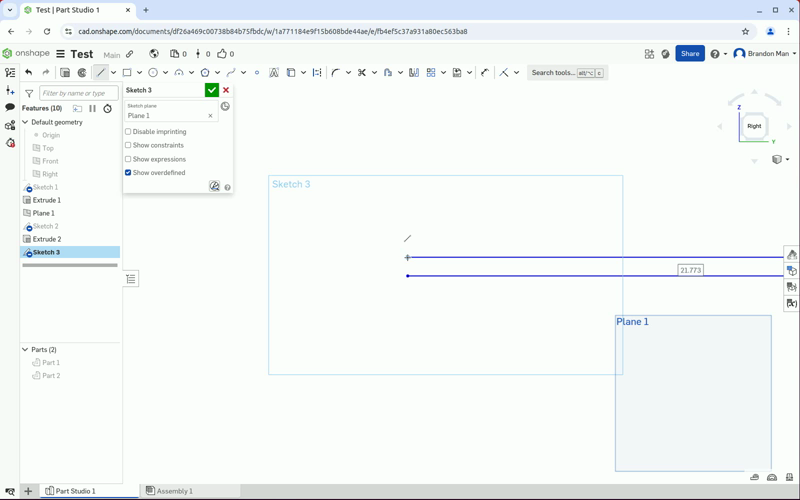
scroll(-6)
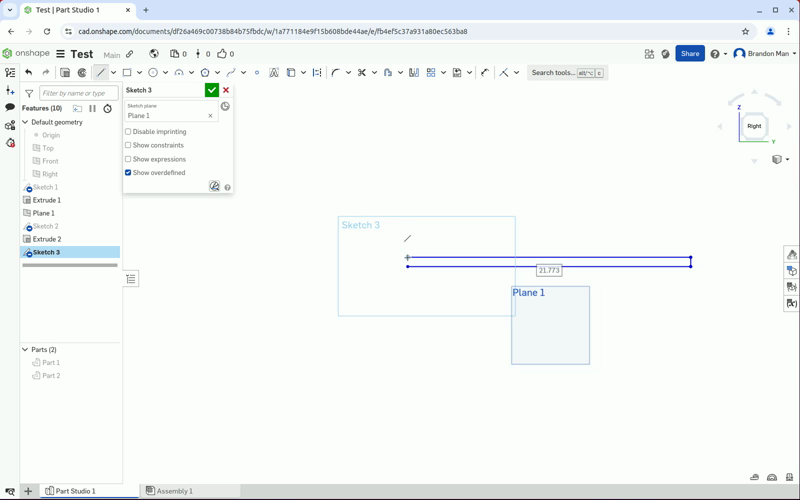
scroll(-6)
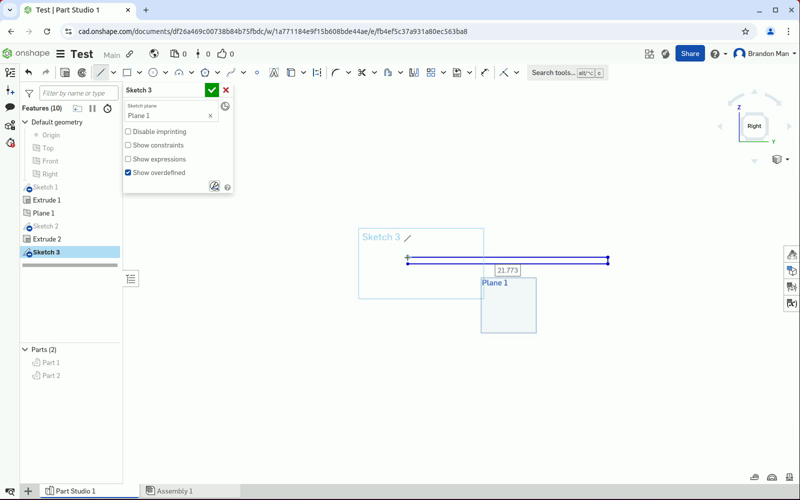
scroll(-6)
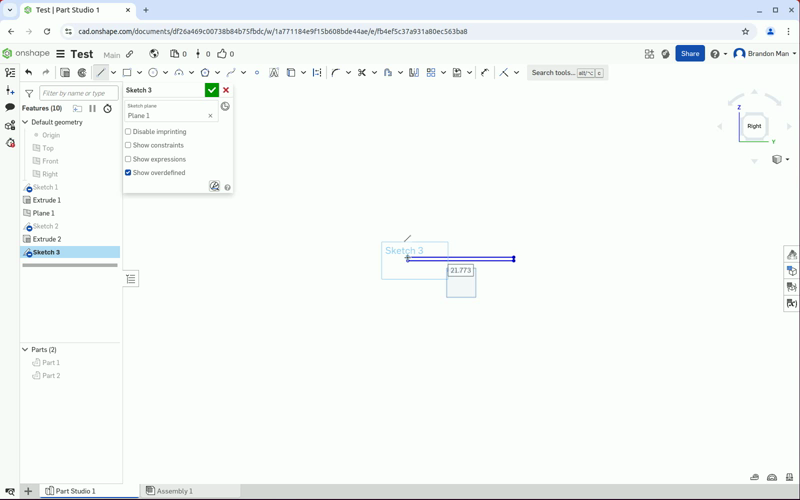
key_up(shift)
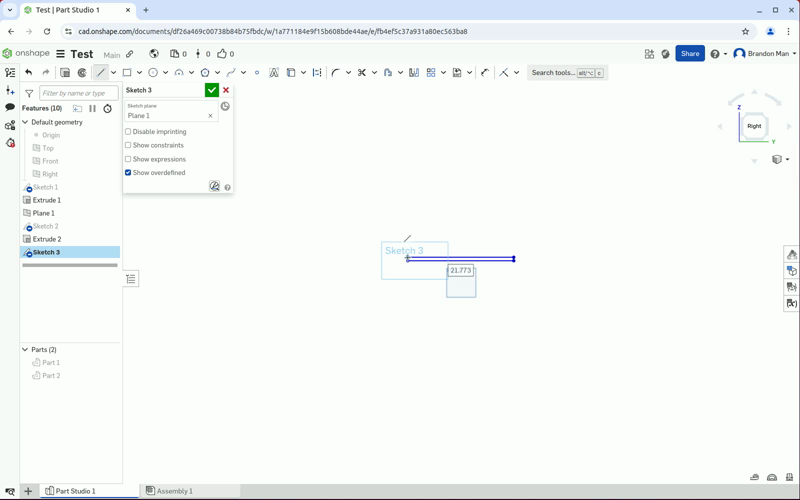
mouse_move(437, 257)
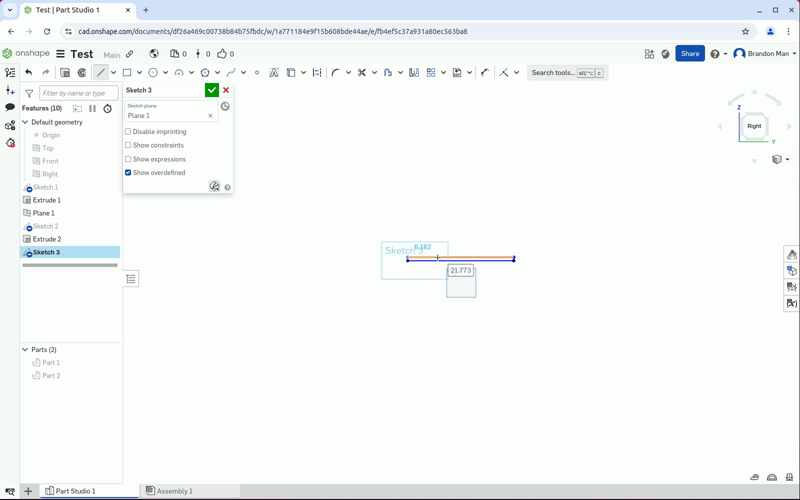
key_down(shift)
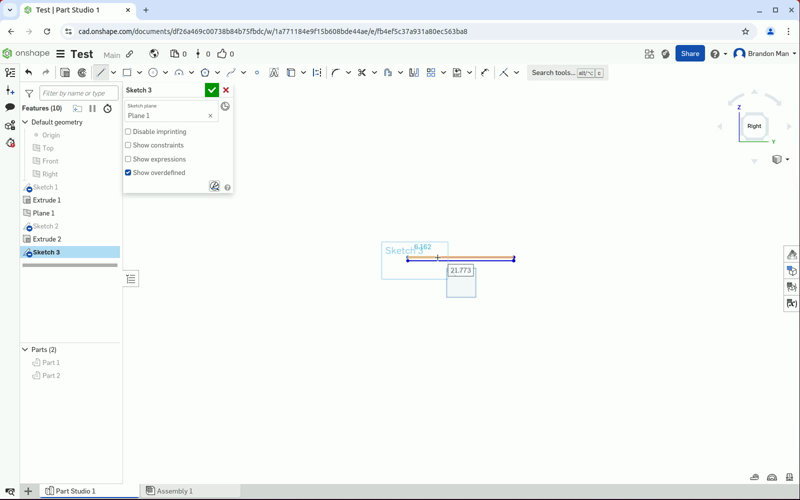
mouse_move(407, 260)
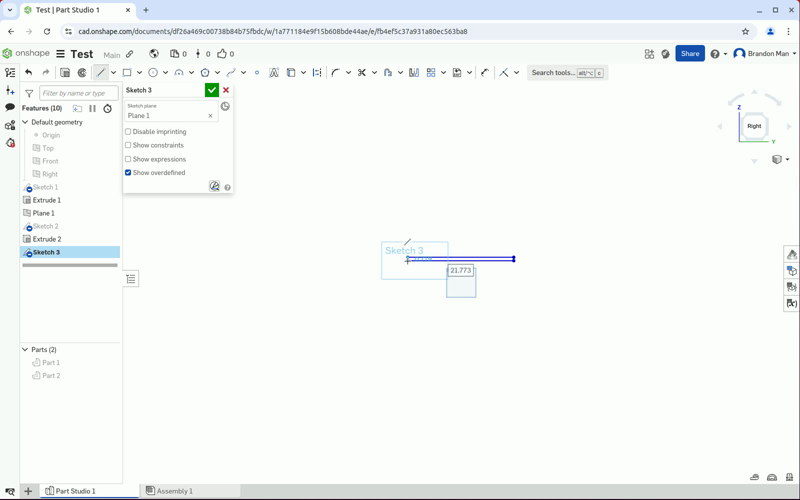
scroll(6)
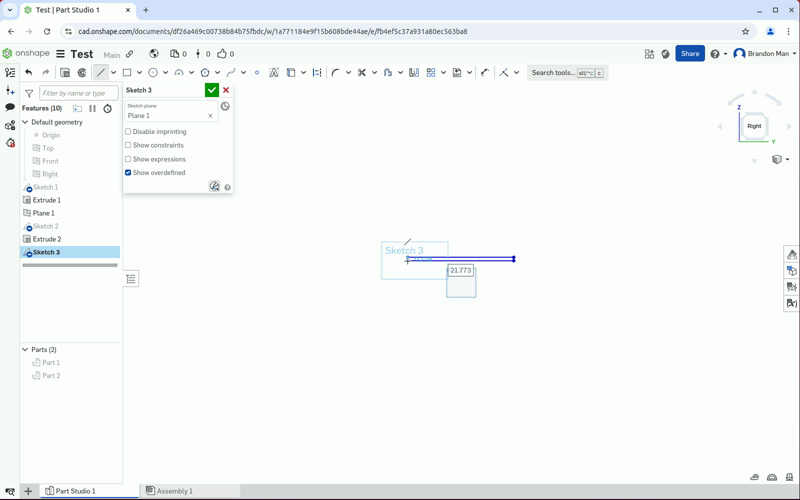
scroll(6)
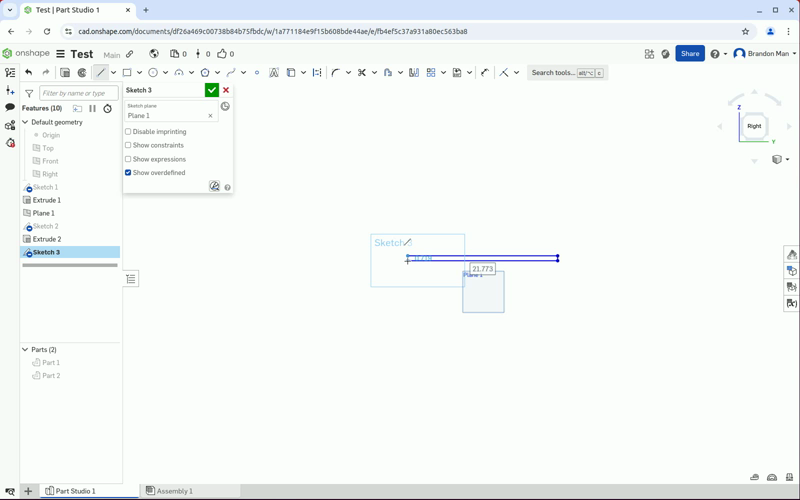
scroll(6)
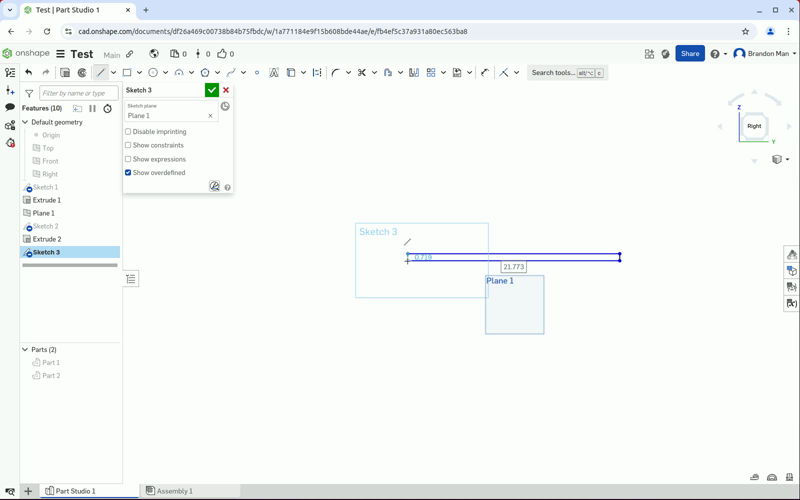
scroll(6)
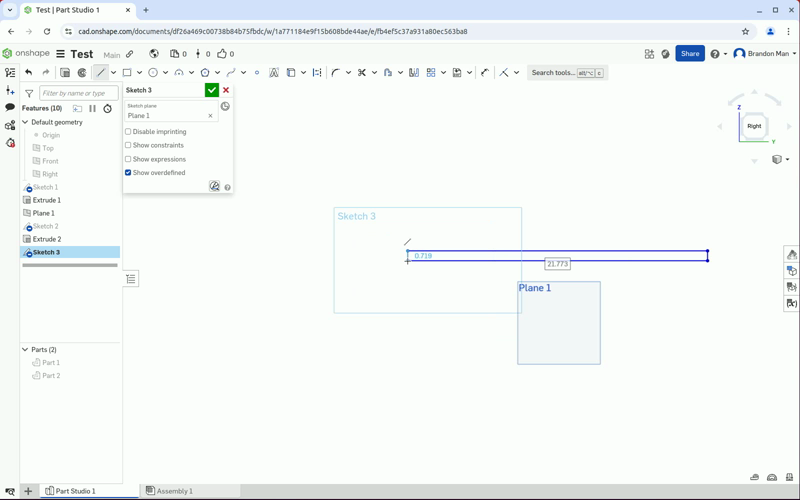
scroll(6)
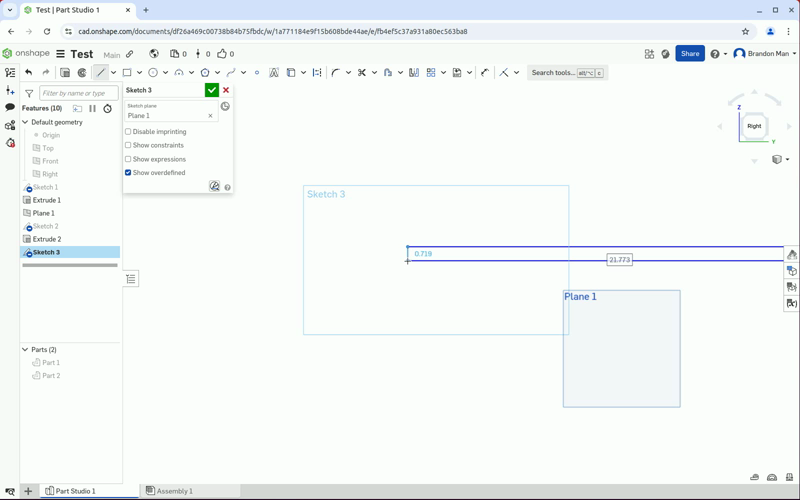
scroll(6)
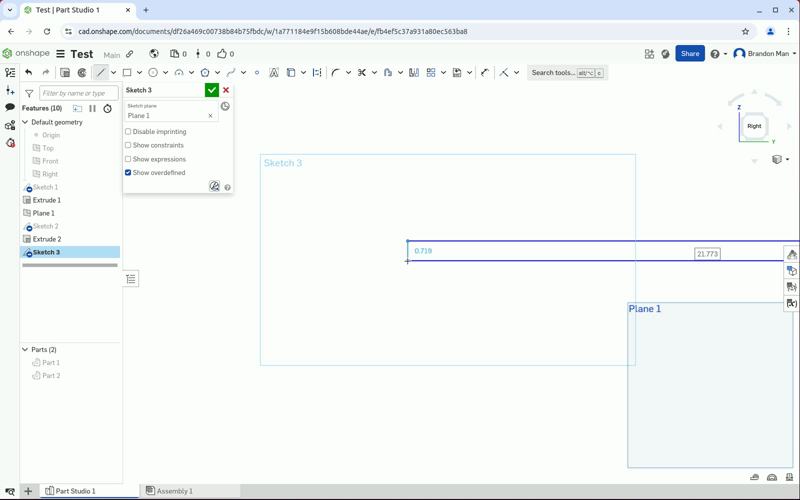
scroll(6)
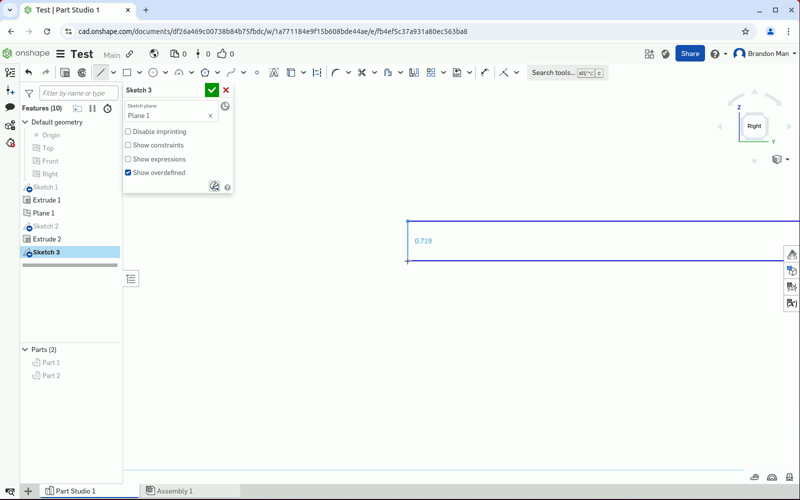
key_up(shift)
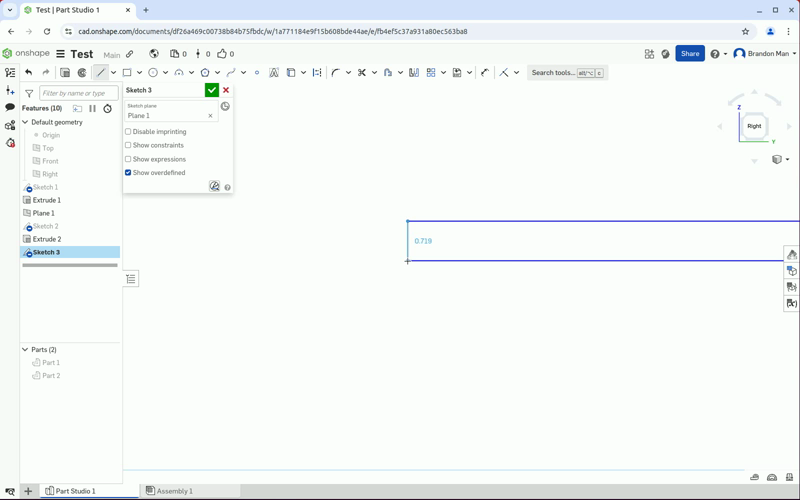
click(407, 260)
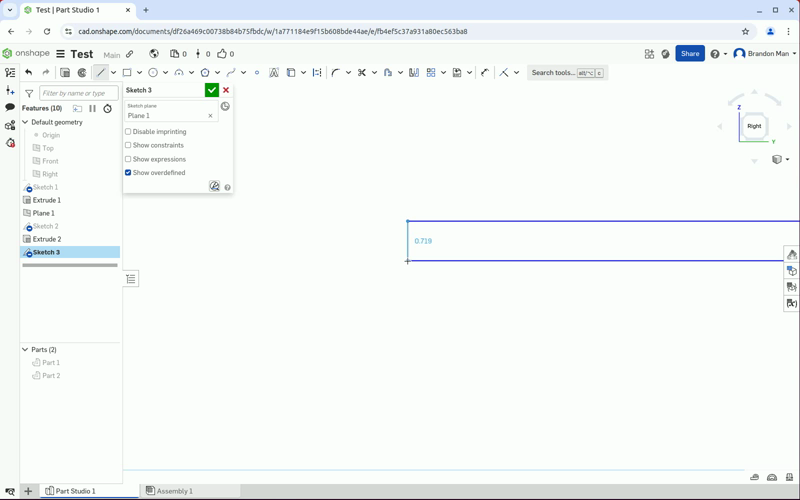
scroll(-6)
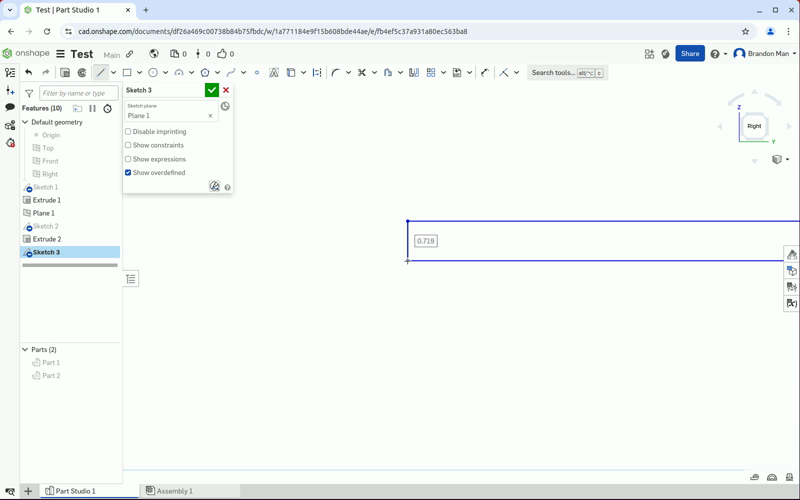
scroll(-6)
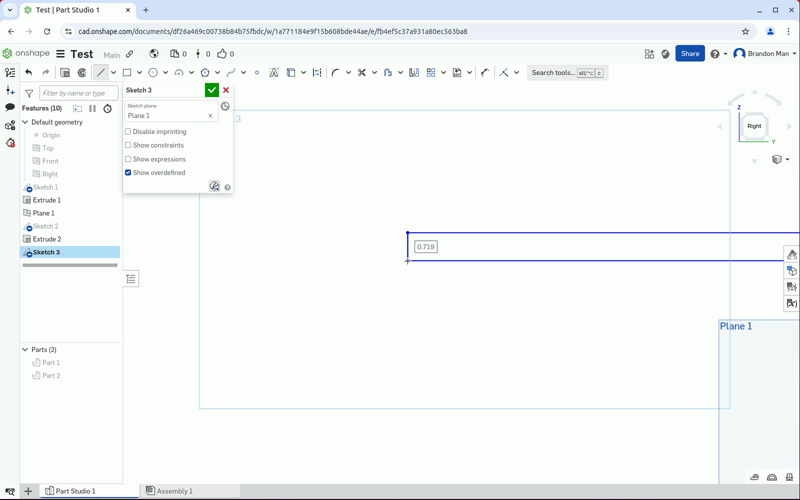
scroll(-6)
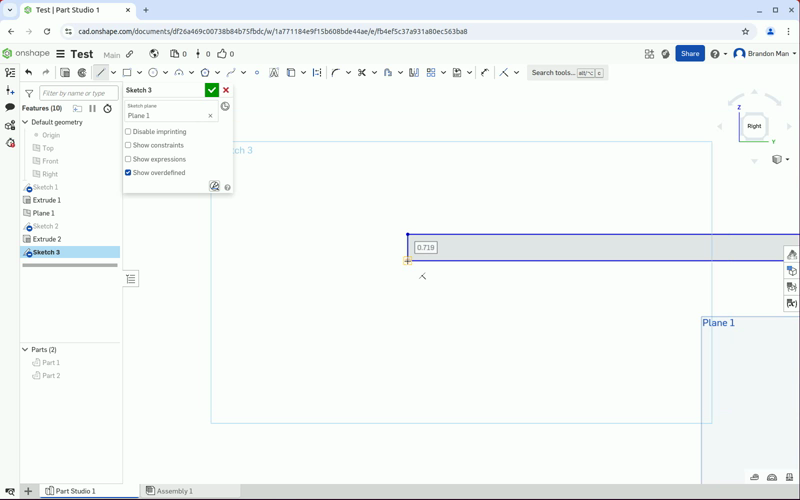
scroll(-6)
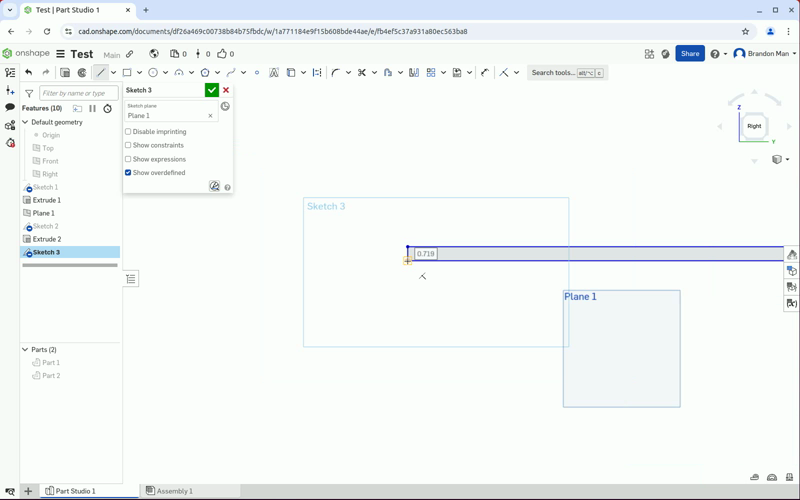
scroll(-6)
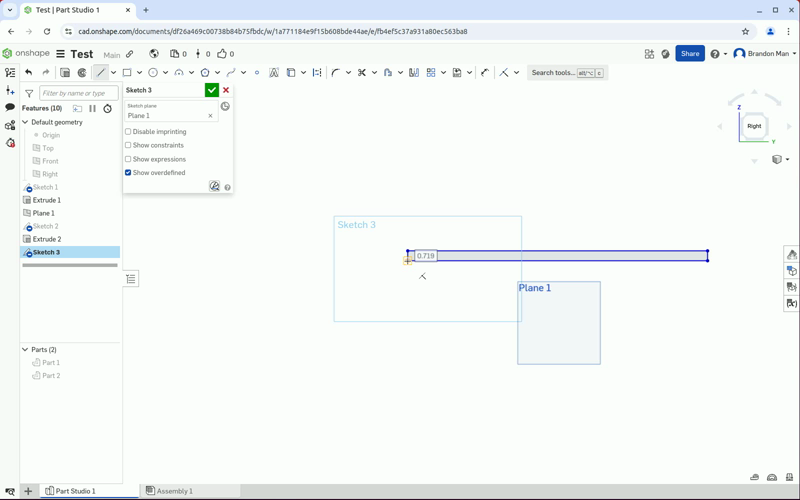
scroll(-6)
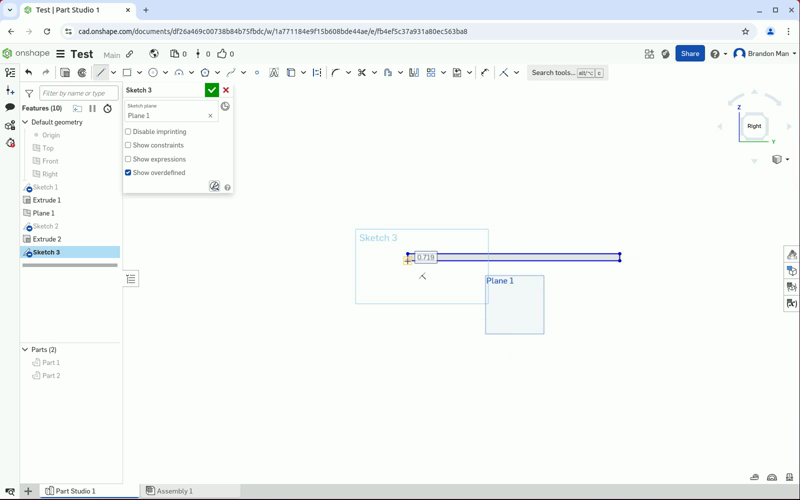
scroll(-6)
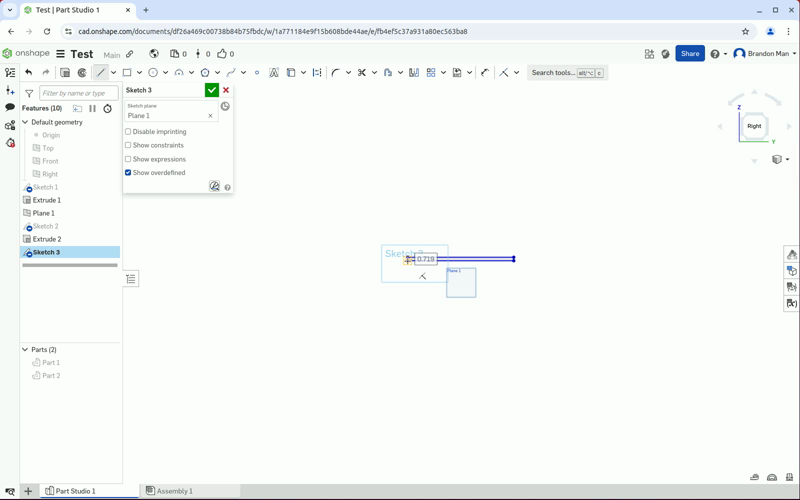
key(esc)
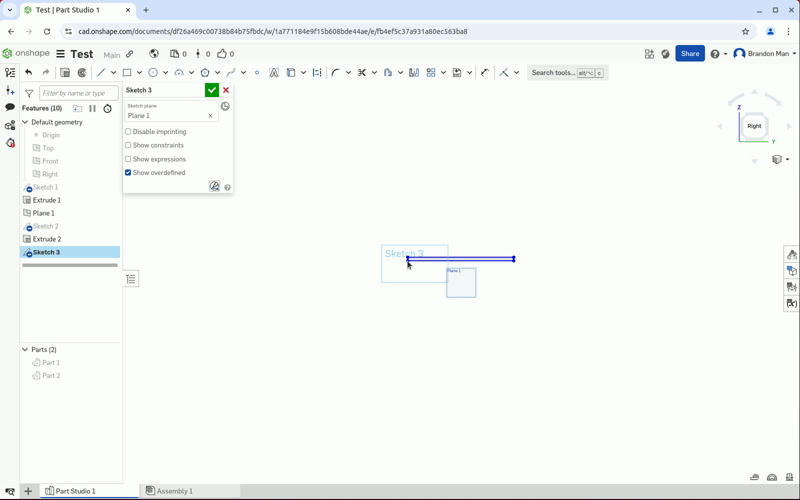
mouse_move(504, 258)
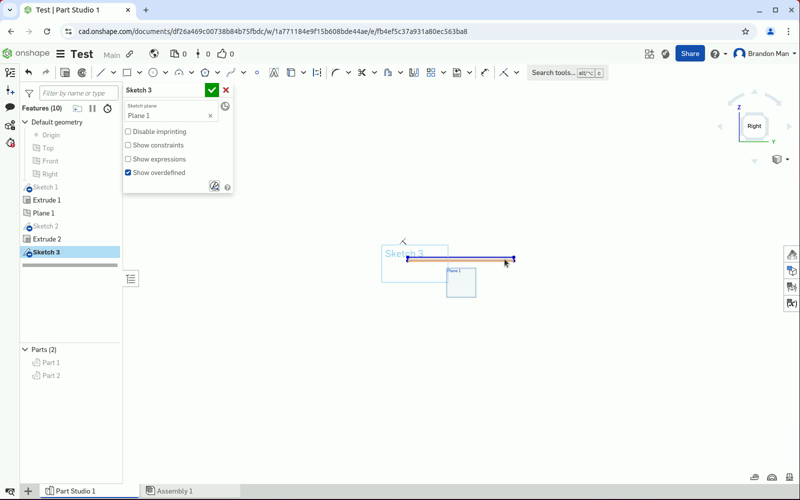
scroll(6)
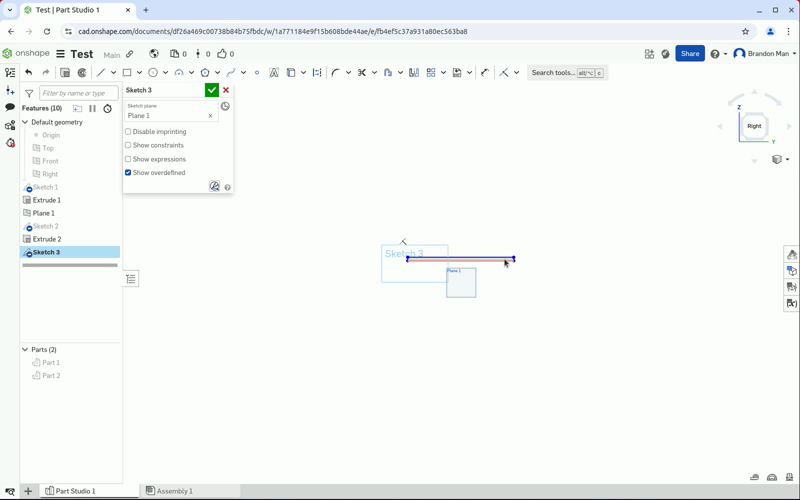
scroll(6)
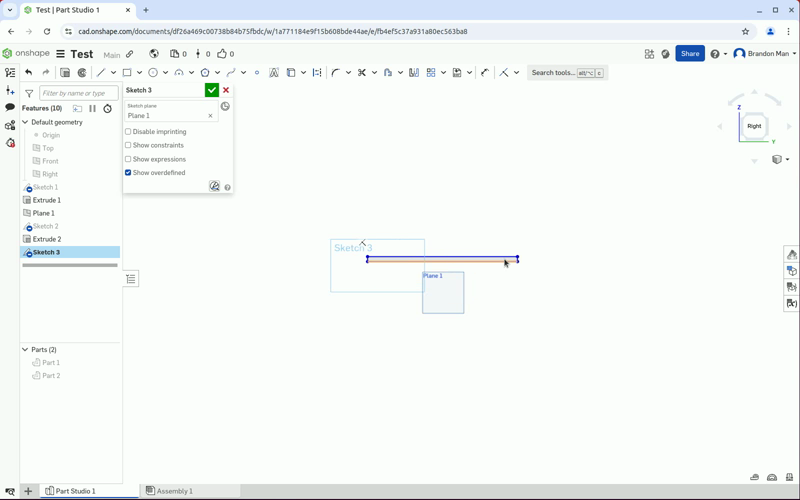
scroll(6)
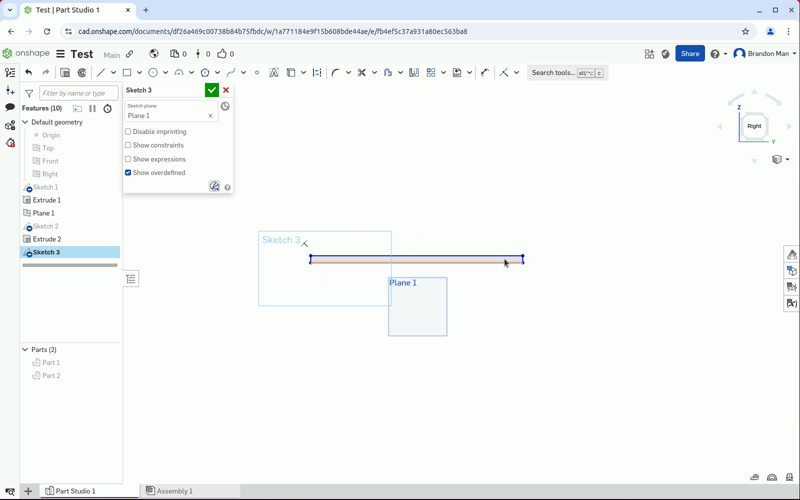
scroll(6)
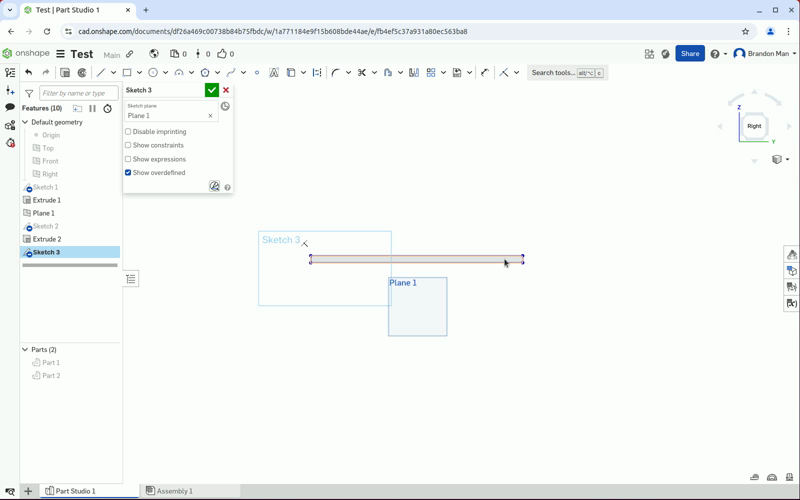
scroll(6)
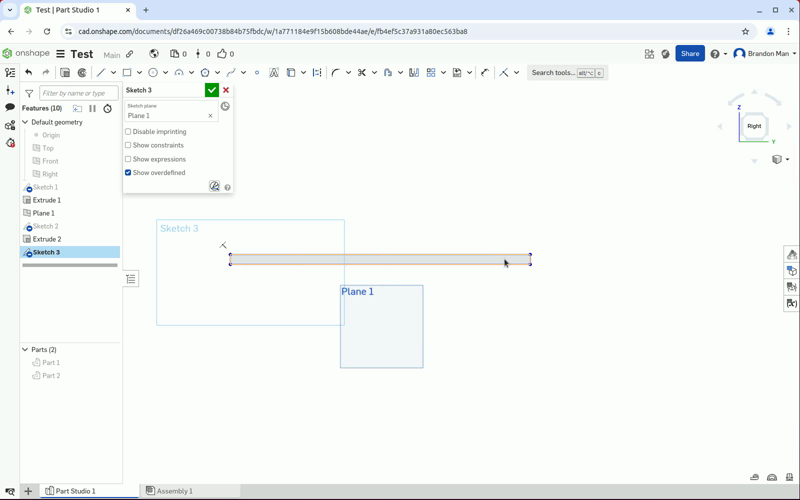
scroll(6)
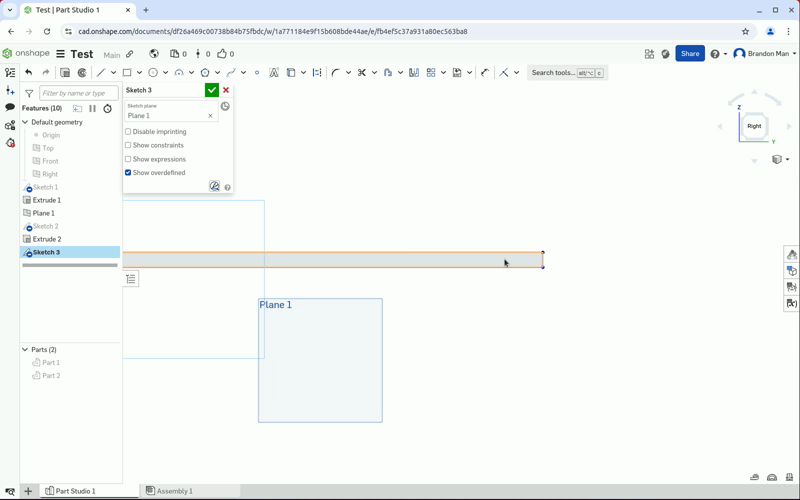
scroll(6)
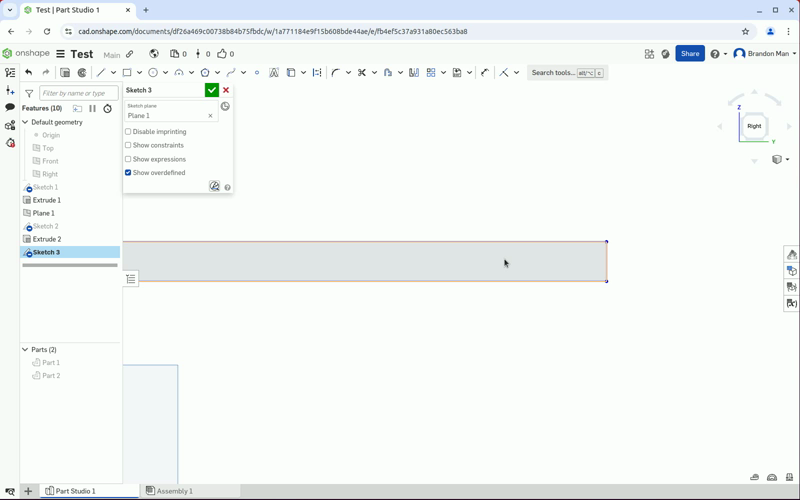
click(504, 258)
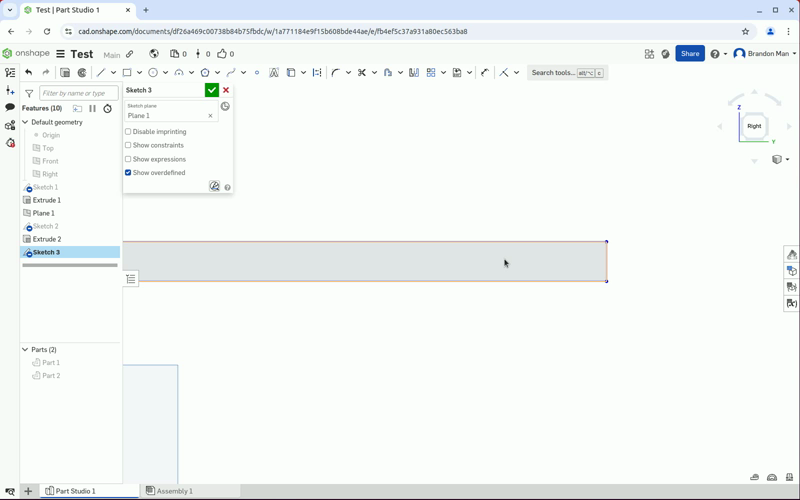
scroll(-6)
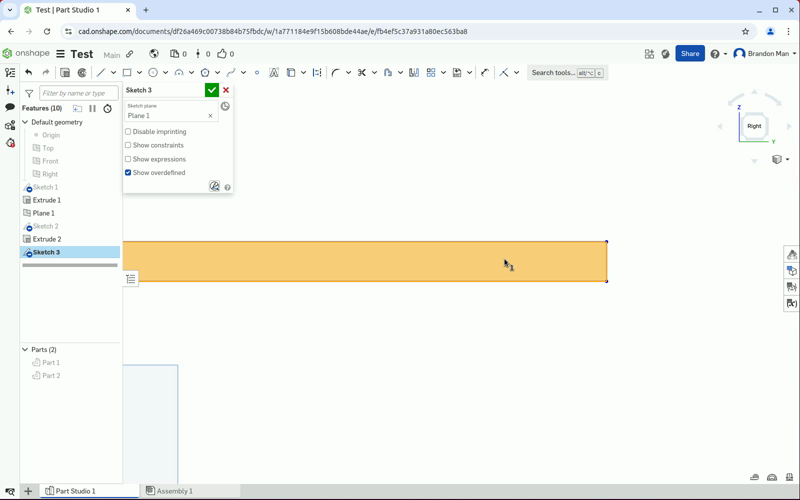
scroll(-6)
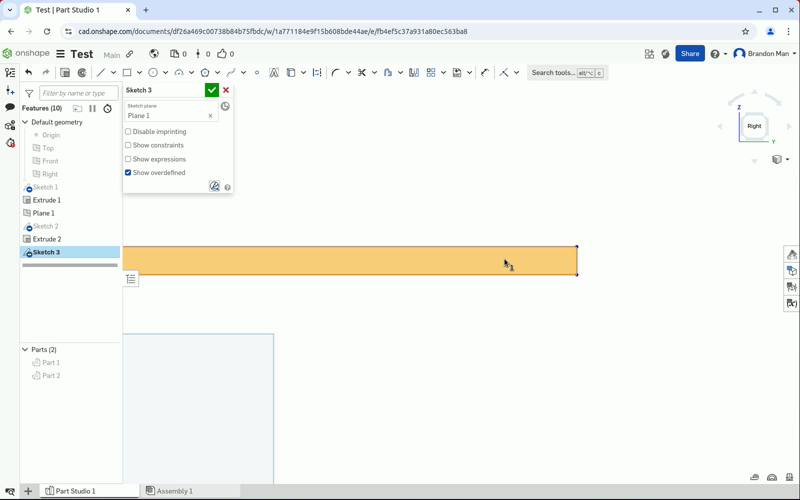
scroll(-6)
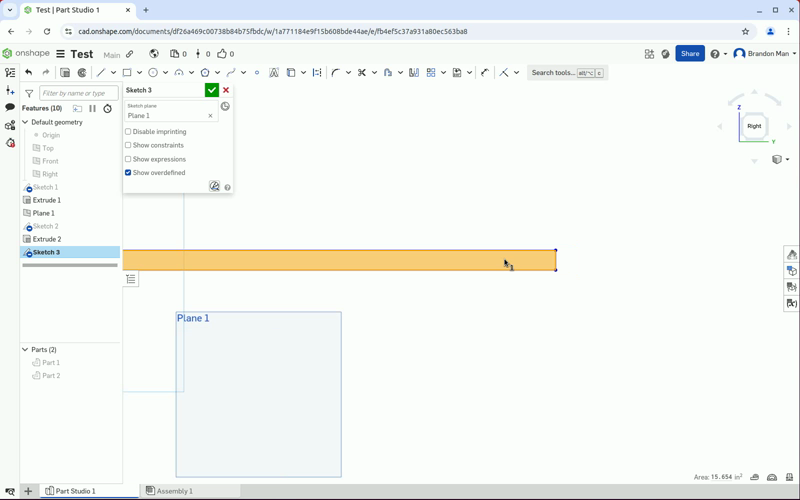
scroll(-6)
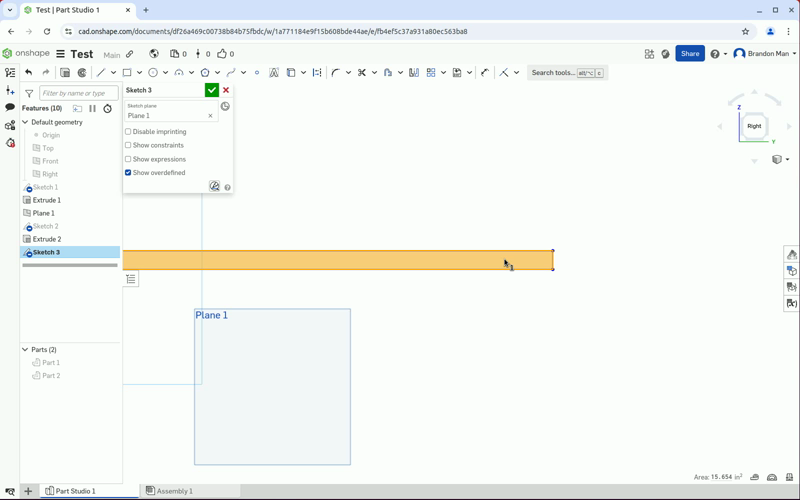
scroll(-6)
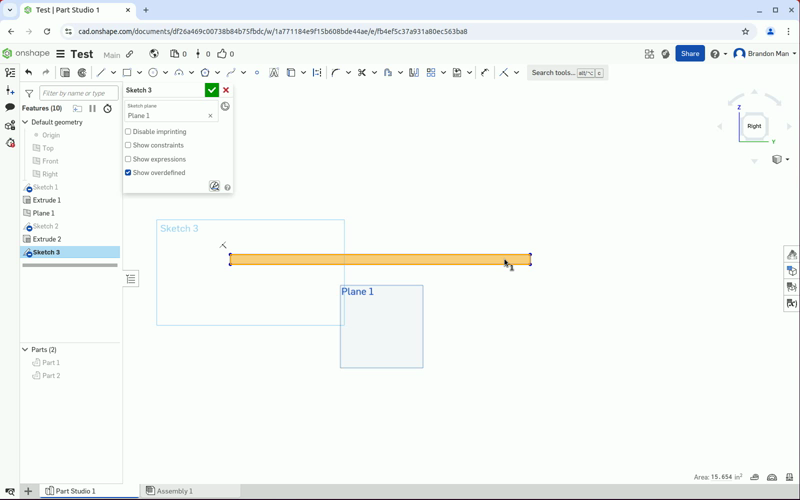
scroll(-6)
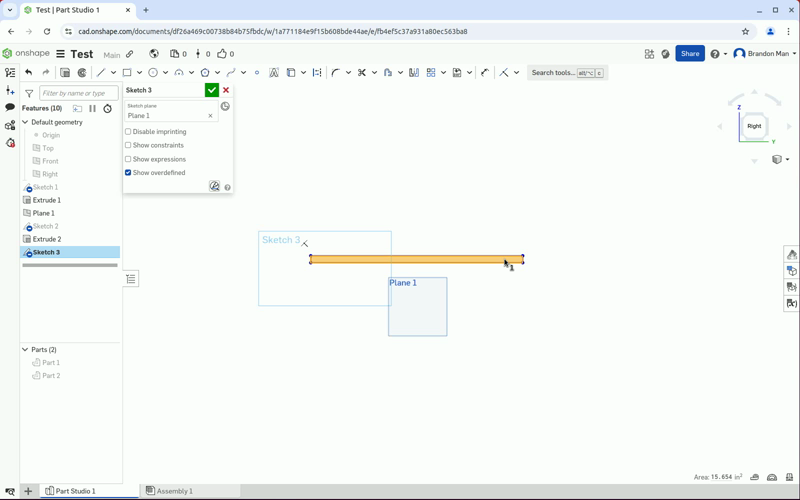
scroll(-6)
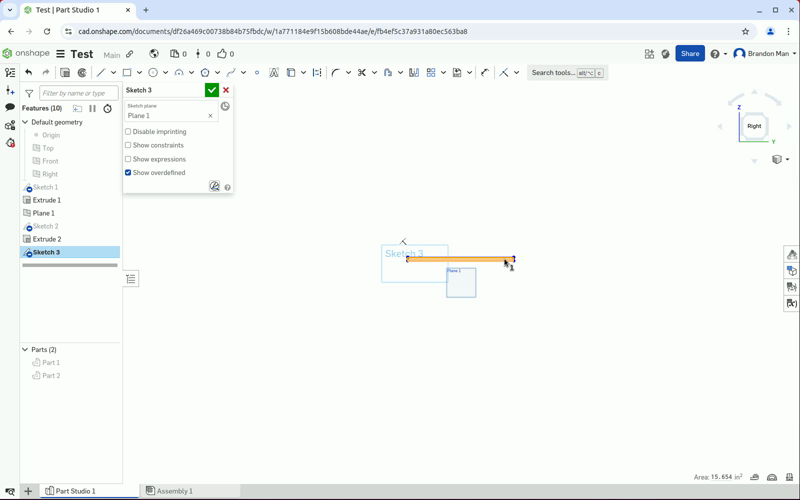
mouse_move(73, 352)
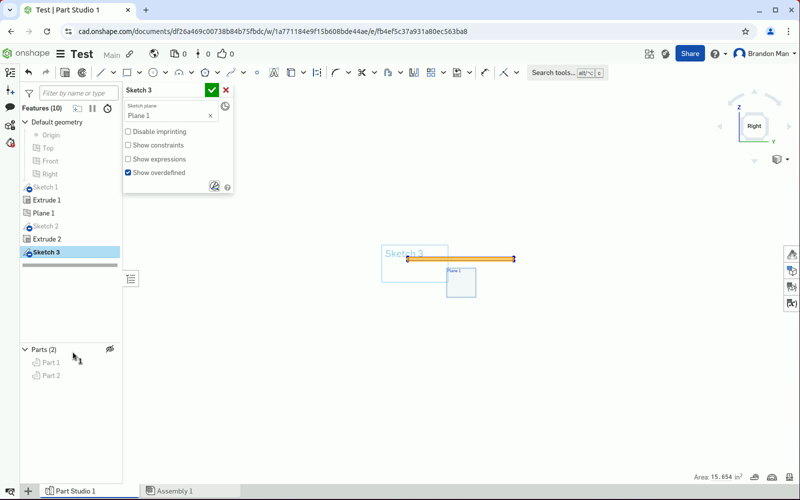
key(shift+y)
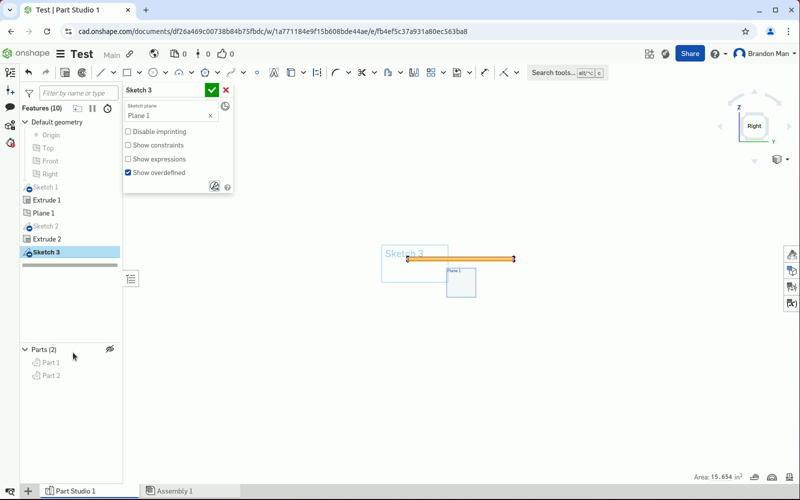
key(shift+e)
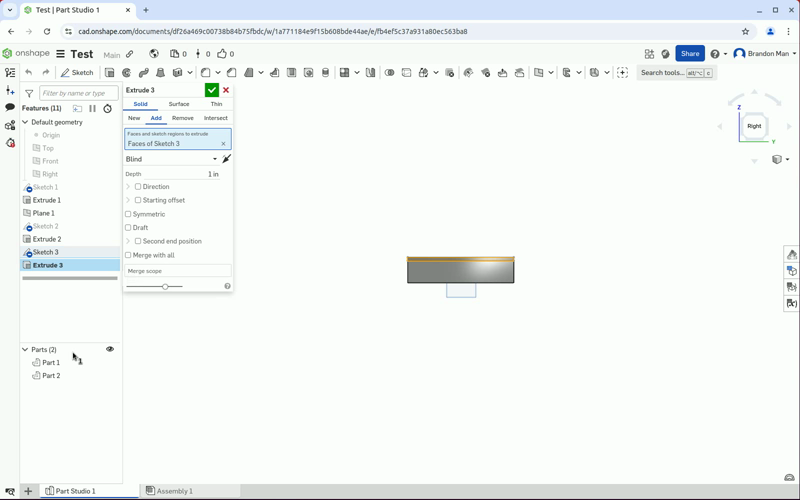
mouse_move(143, 106)
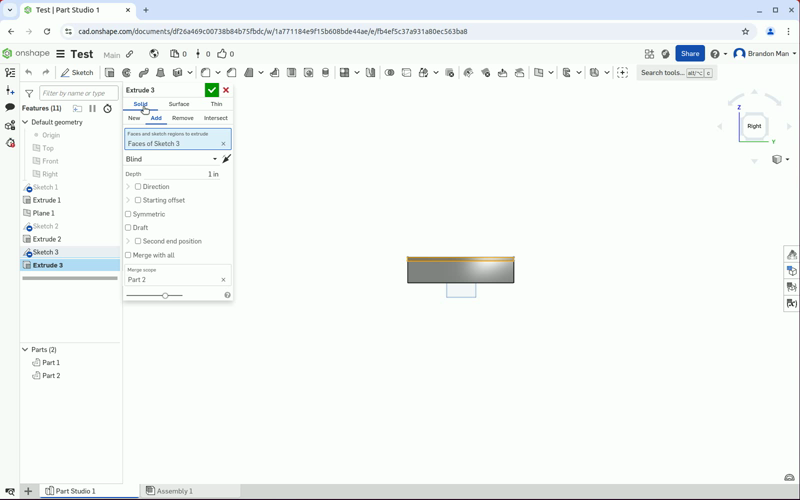
click(143, 106)
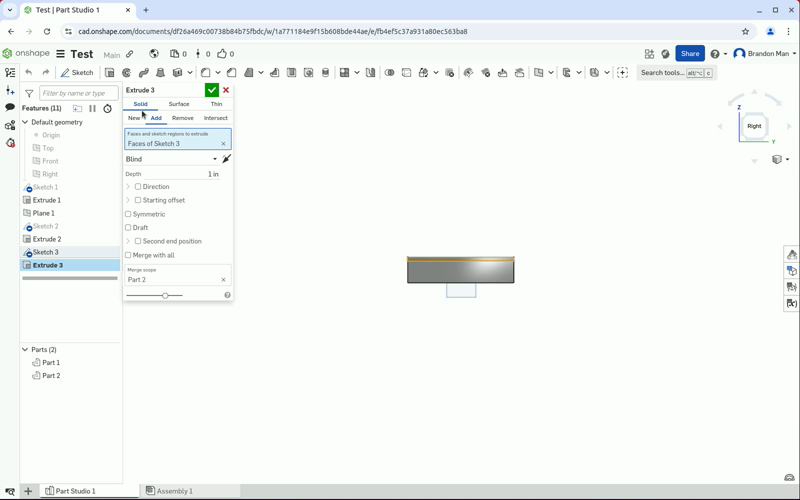
mouse_move(137, 120)
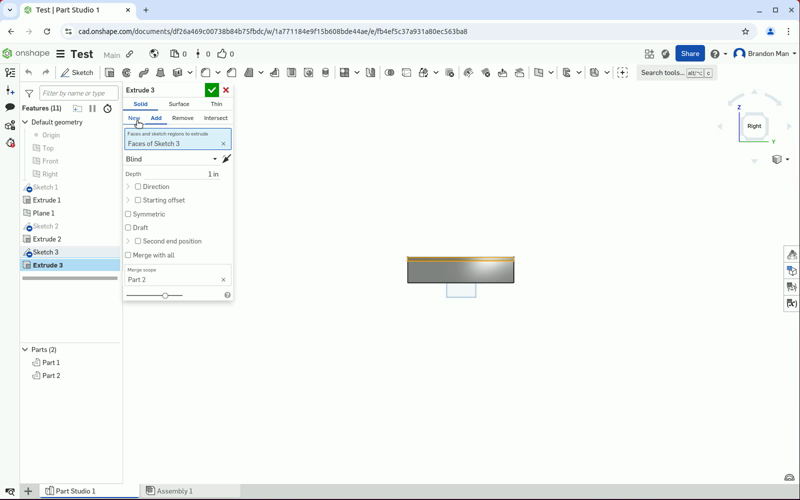
click(137, 120)
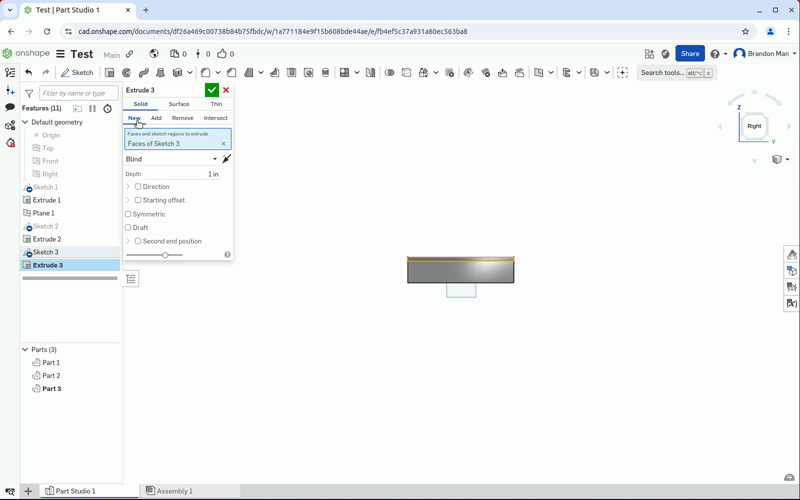
key(tab, 4)
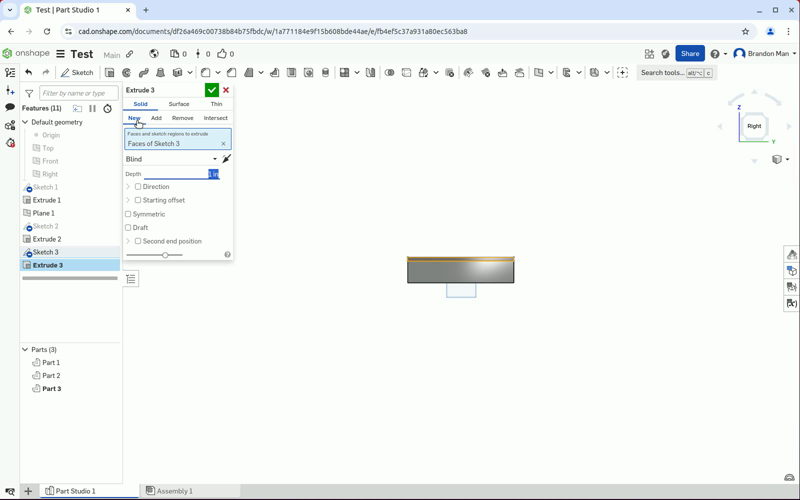
text(0.722)
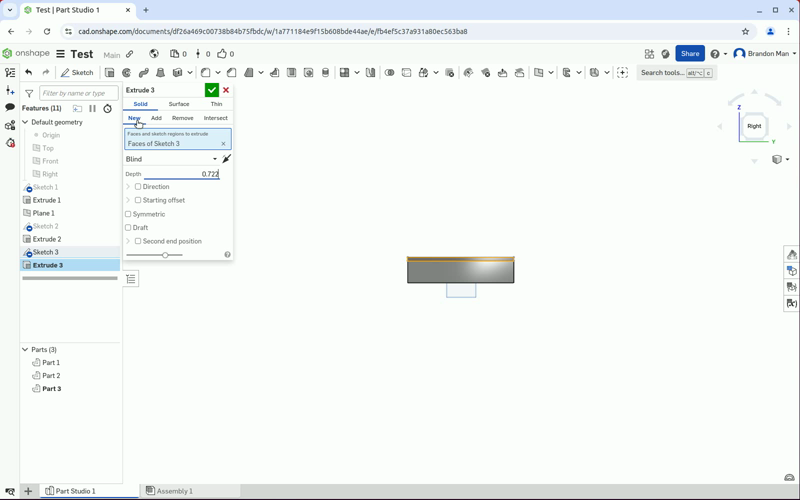
key(enter)
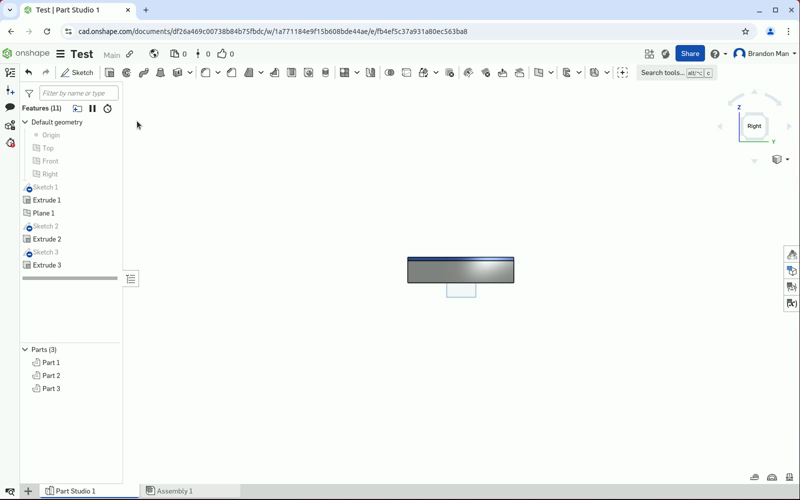
key(shift+h)
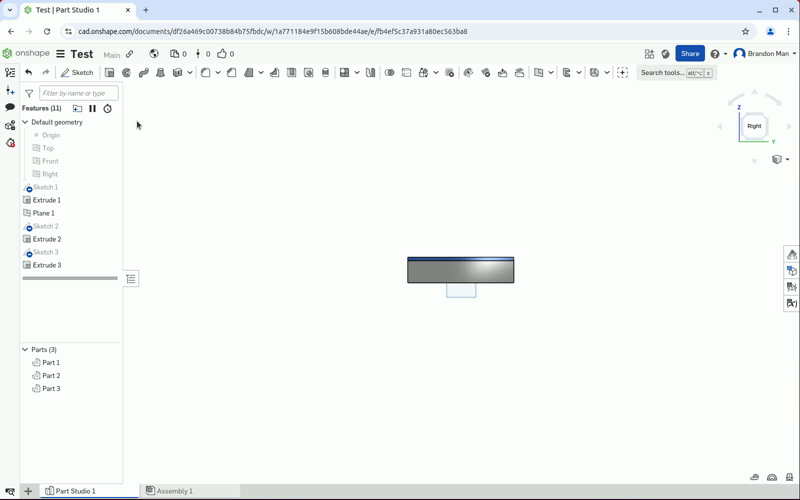
key(shift+h)
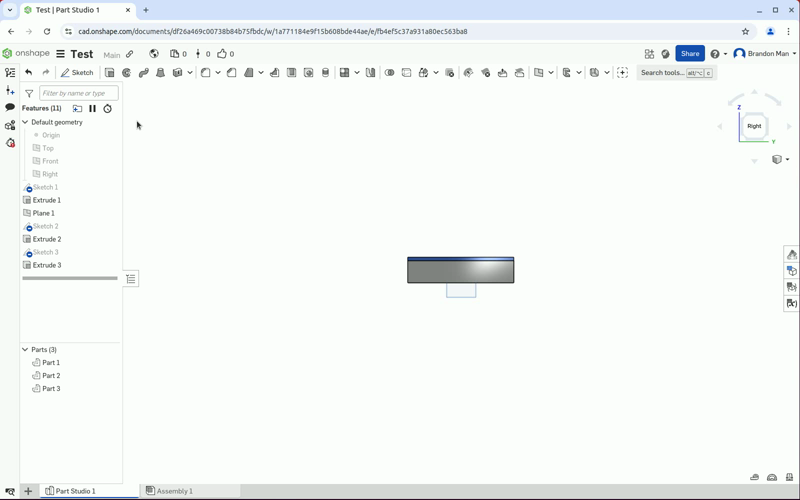
mouse_move(73, 189)
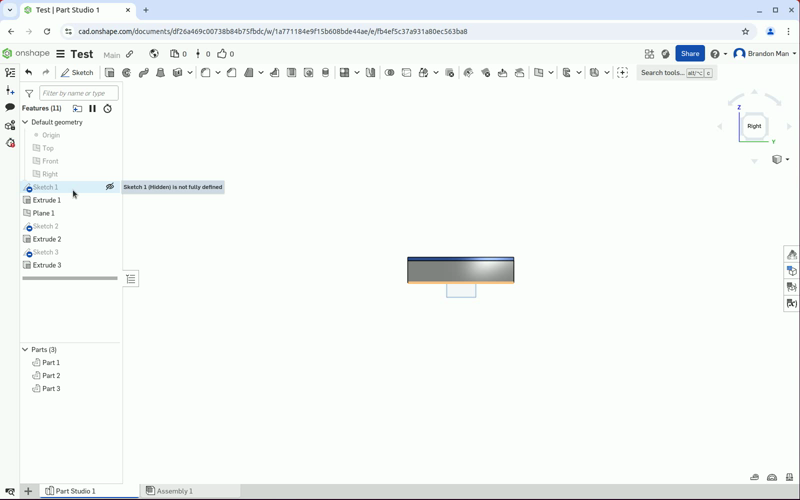
click(73, 189)
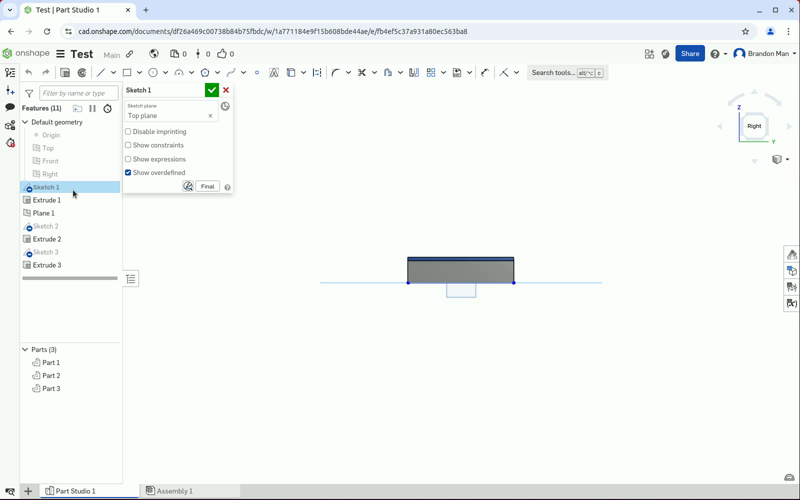
mouse_move(229, 92)
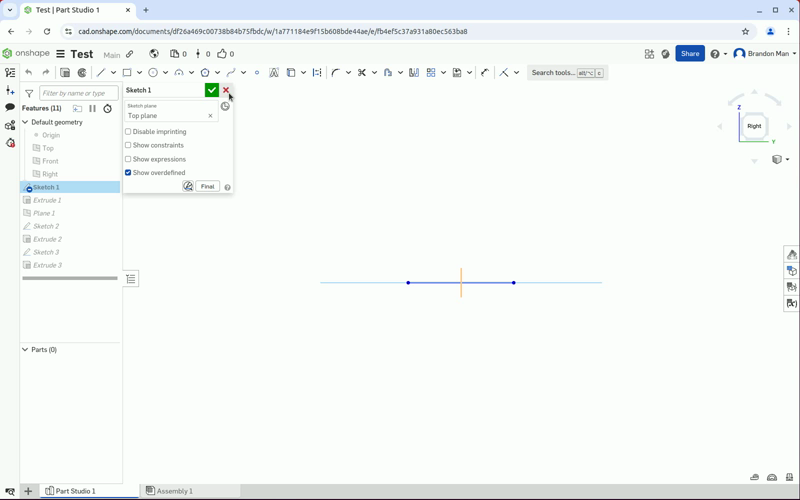
click(229, 92)
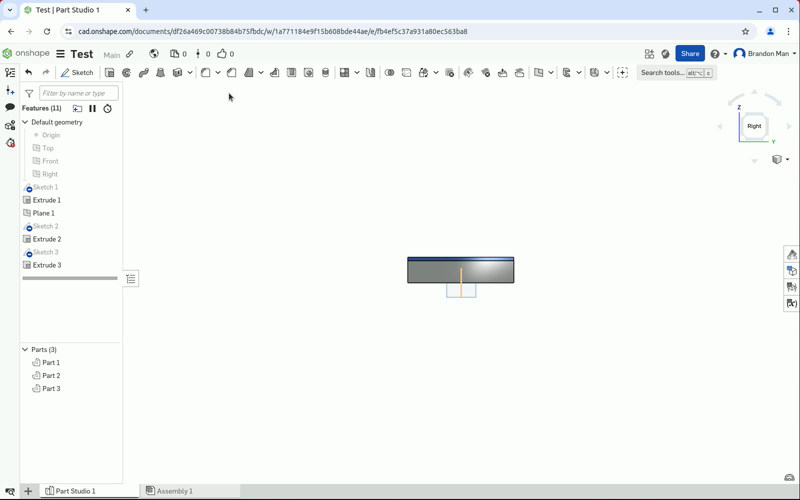
mouse_move(73, 352)
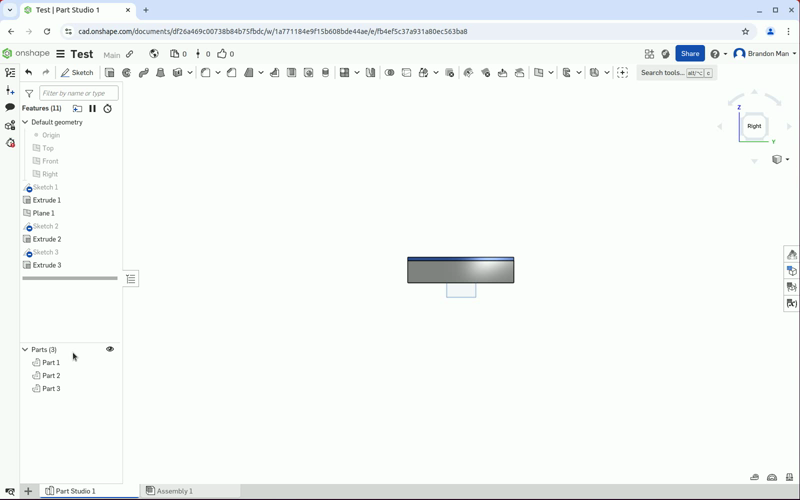
key(y)
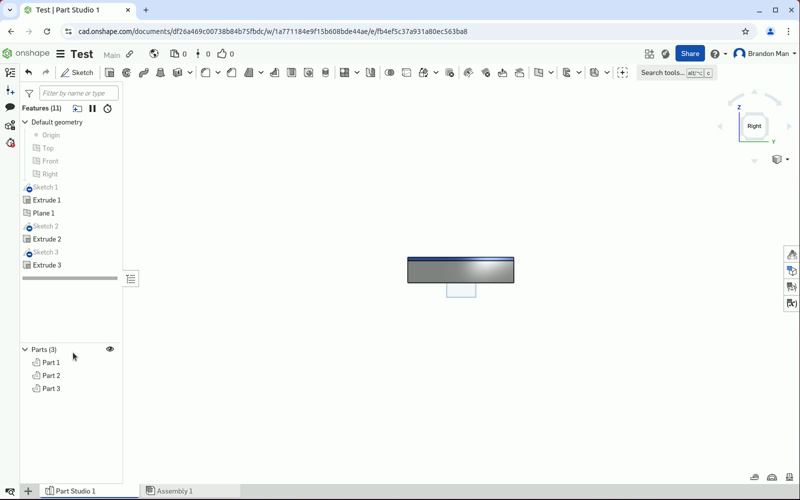
key(shift+p)
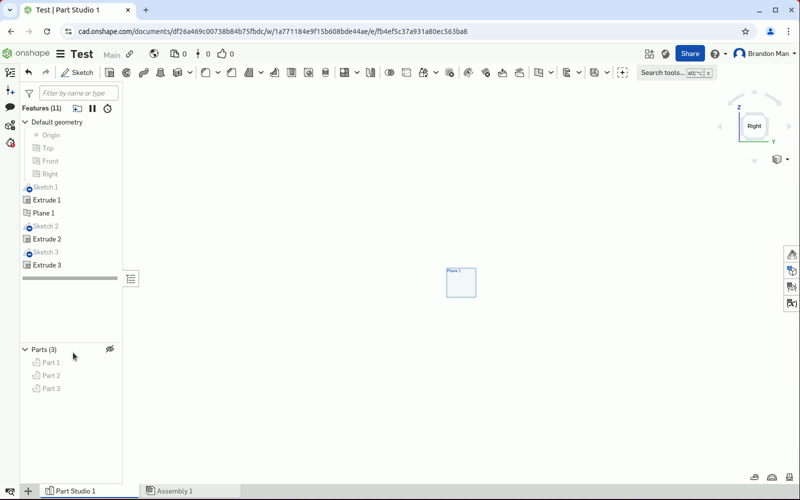
key(space)
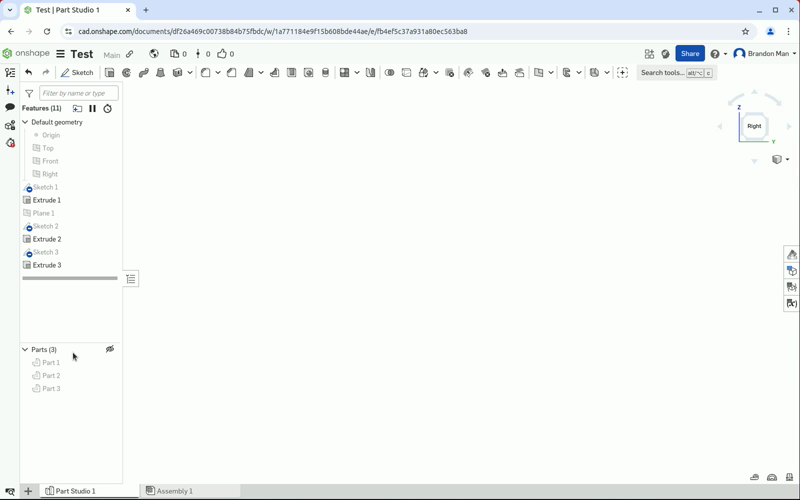
key_down(shift)
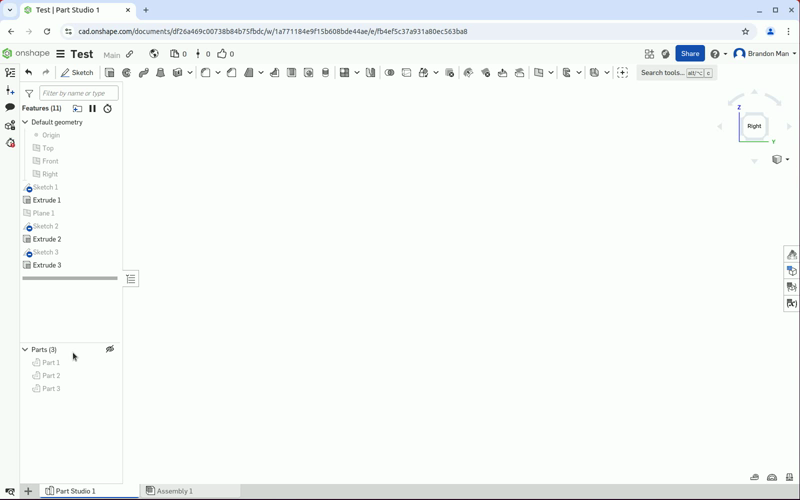
key(right)
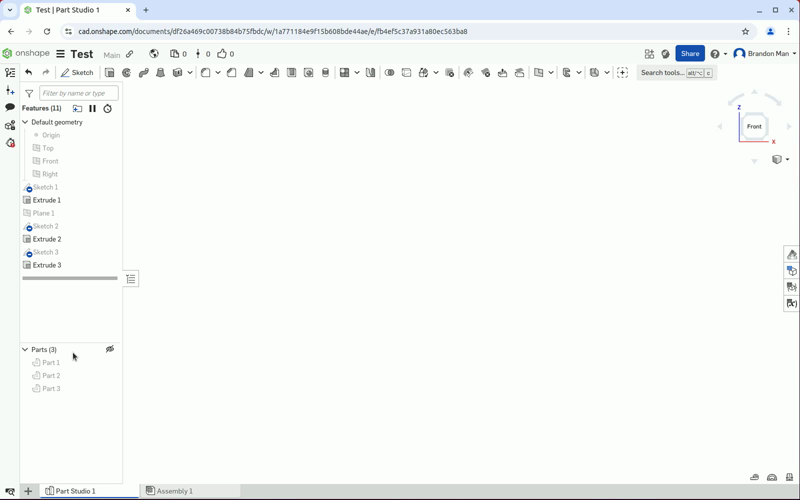
key_up(shift)
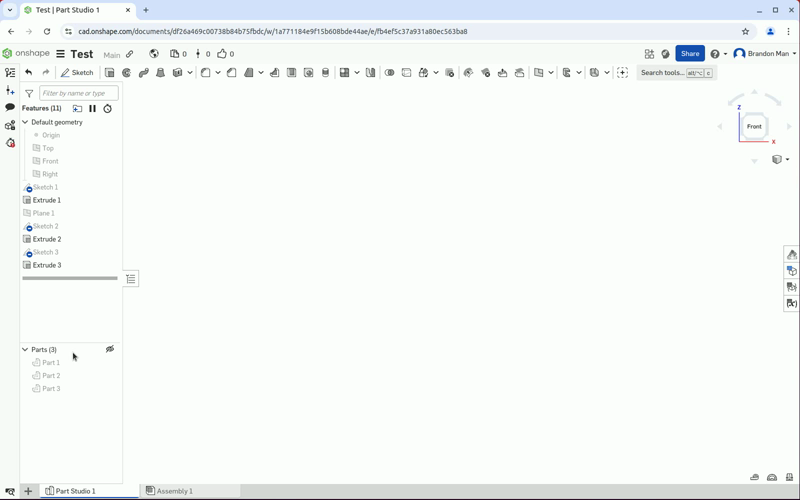
mouse_move(73, 352)
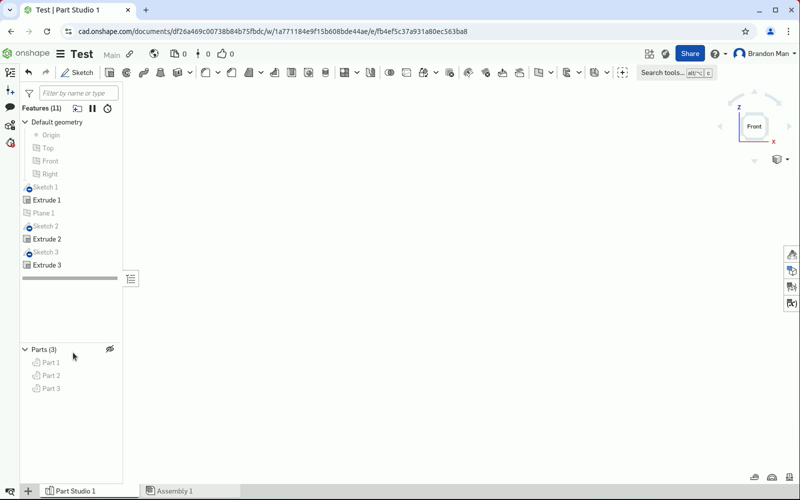
key(shift+y)
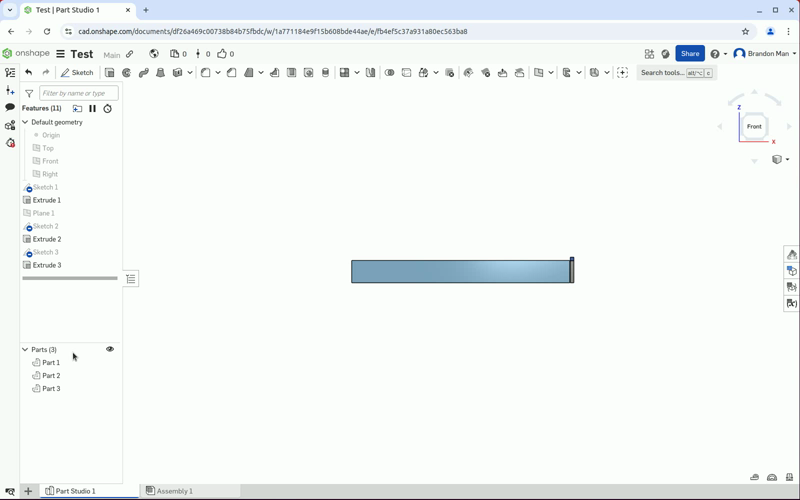
mouse_move(541, 75)
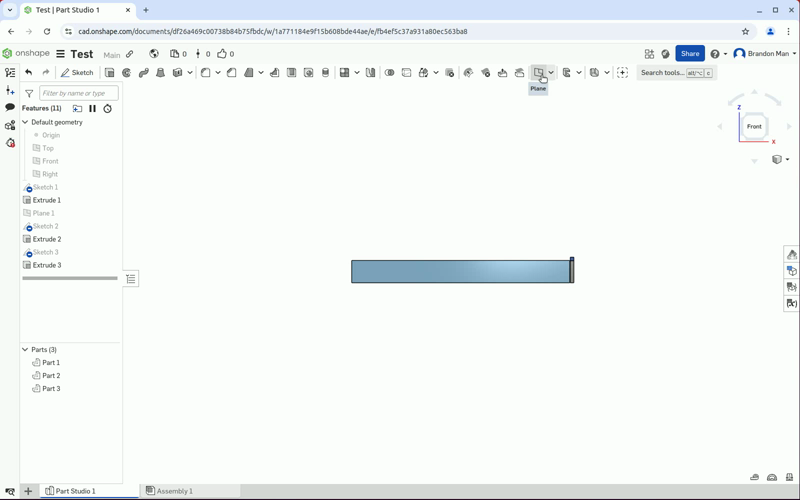
click(541, 75)
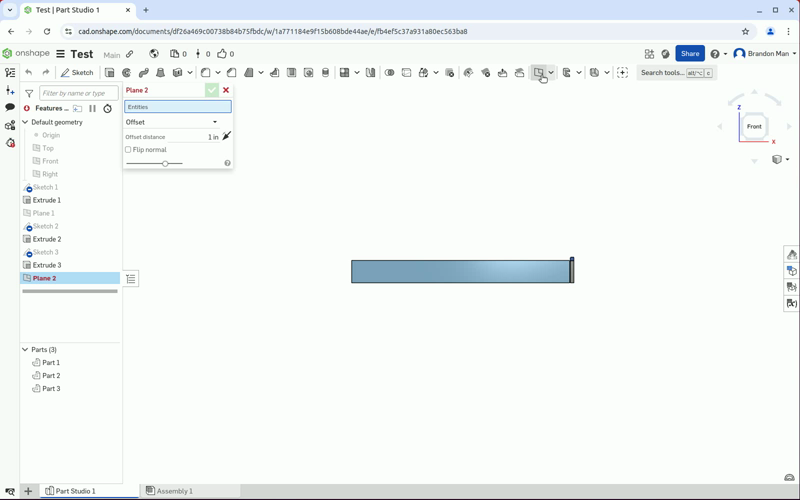
mouse_move(73, 163)
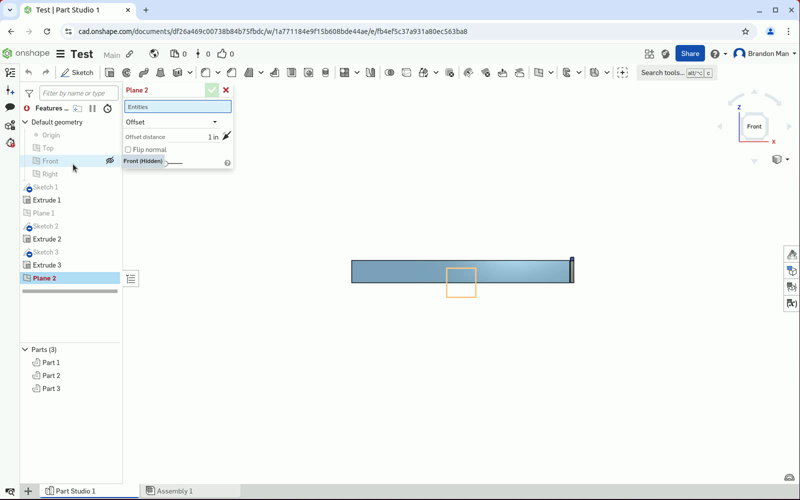
click(73, 163)
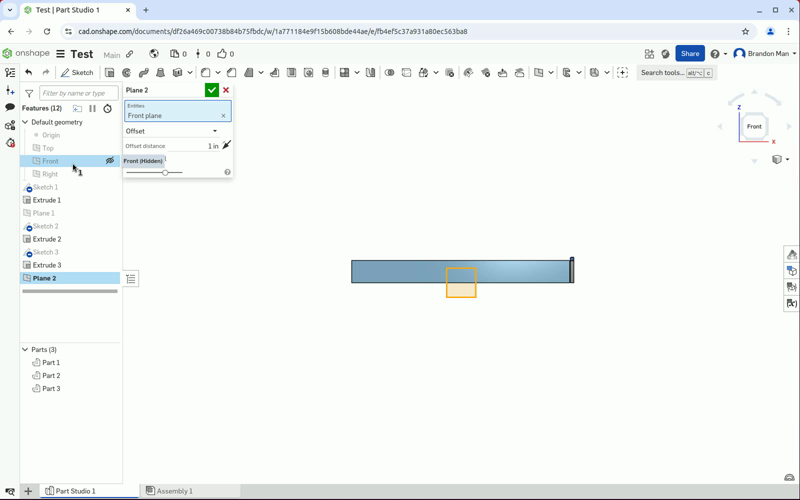
key(tab, 2)
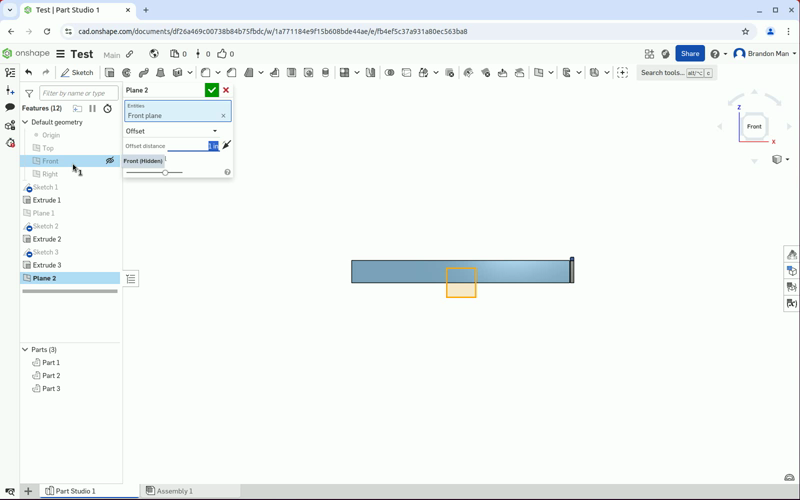
text(10.845)
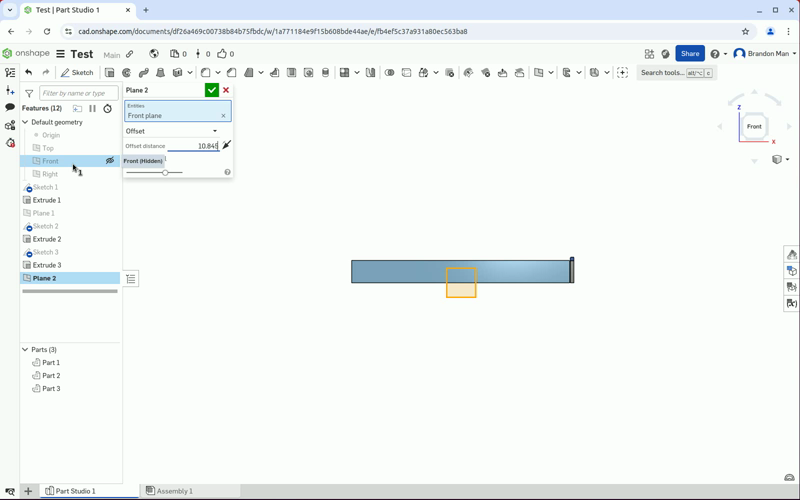
key(enter, 2)
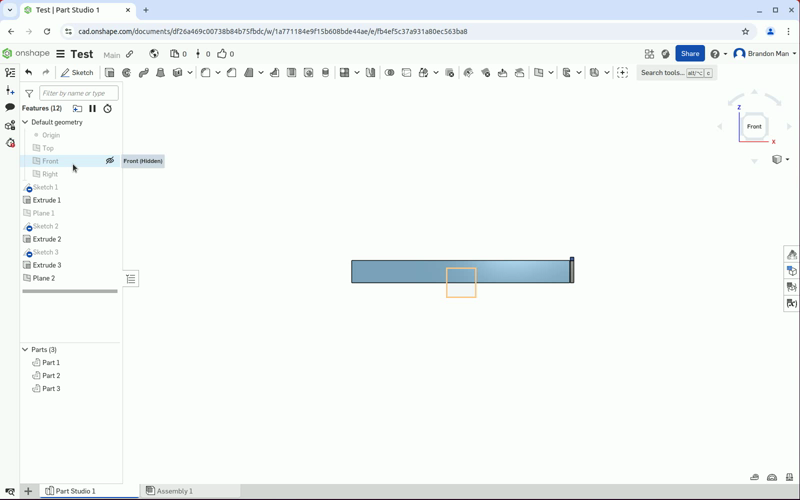
key(shift+s)
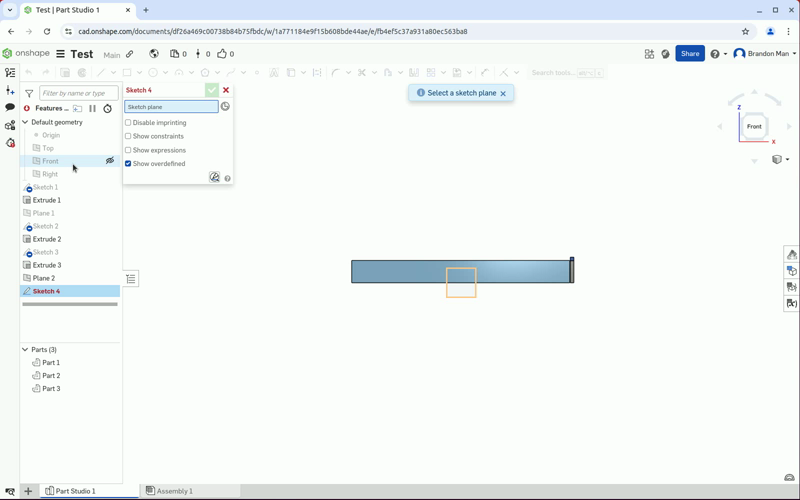
mouse_move(73, 280)
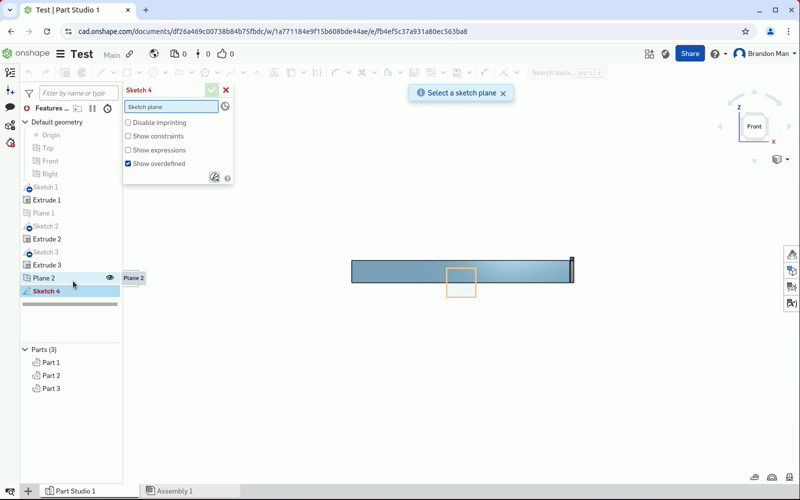
click(73, 280)
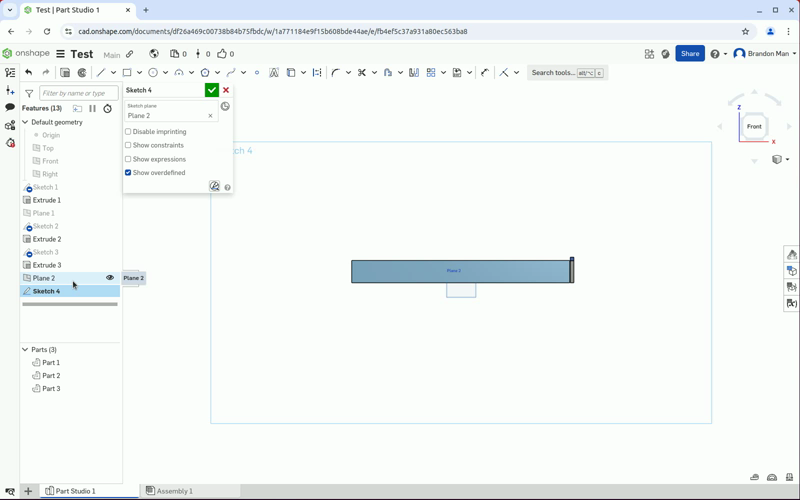
mouse_move(73, 352)
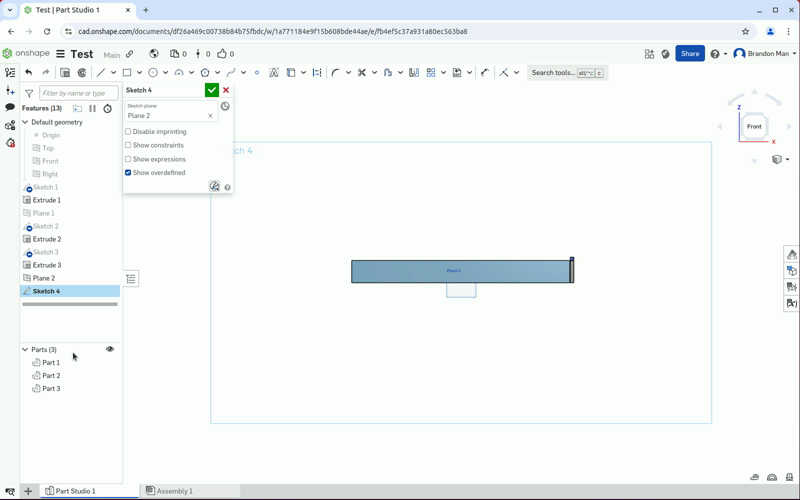
key(y)
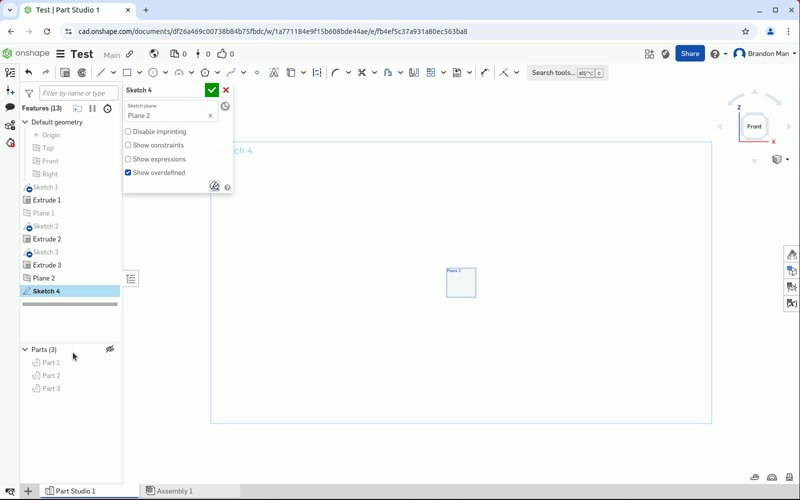
key(l)
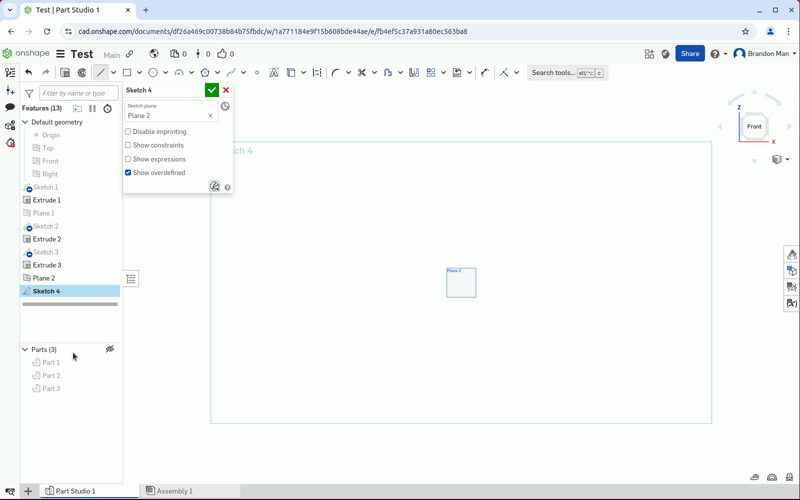
key_down(shift)
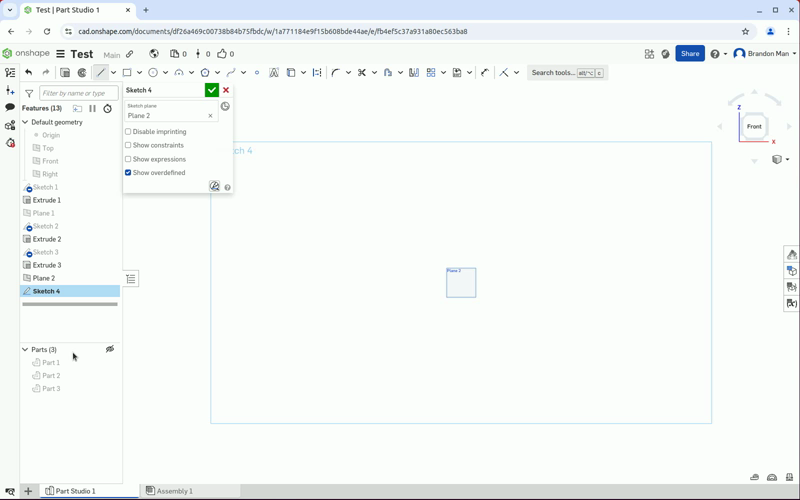
mouse_move(348, 282)
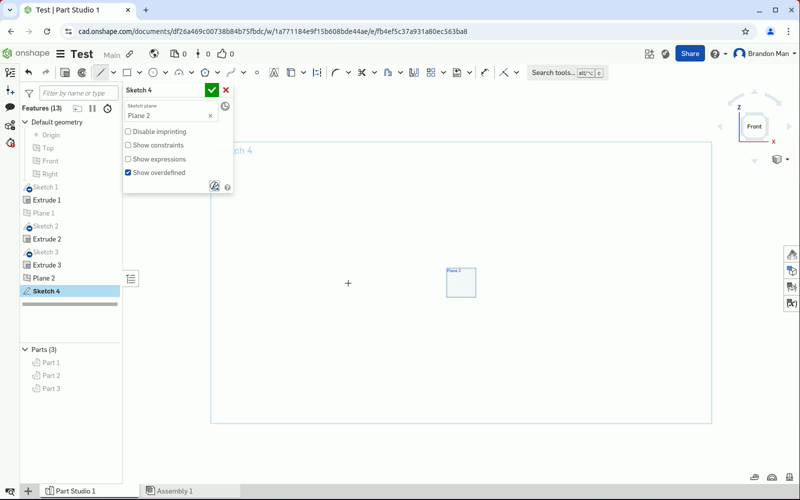
click(348, 282)
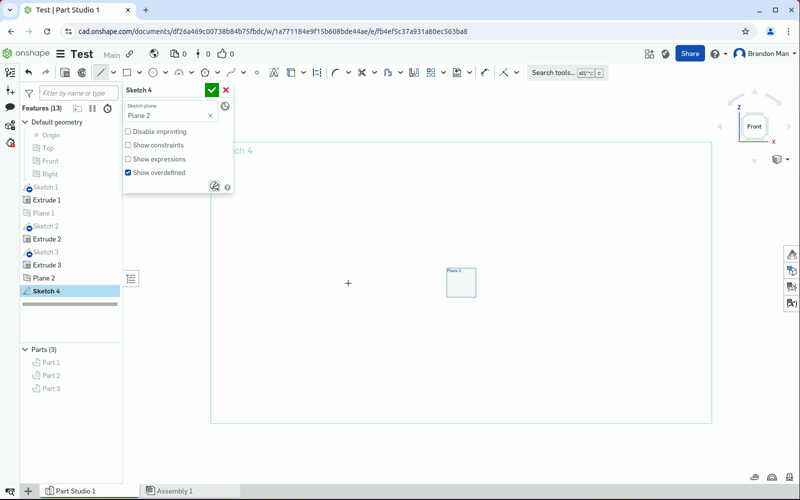
key_up(shift)
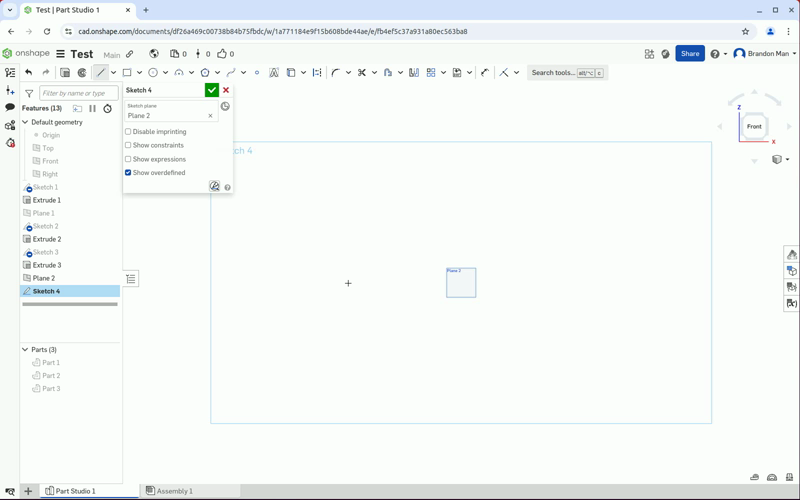
key_down(shift)
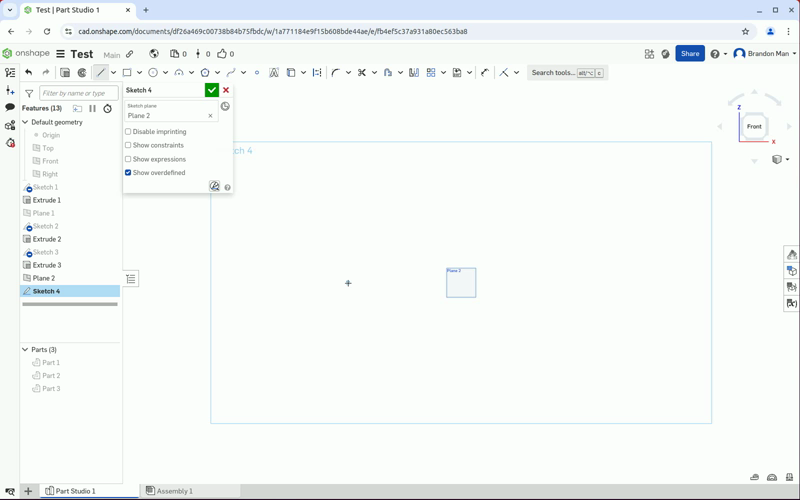
mouse_move(378, 282)
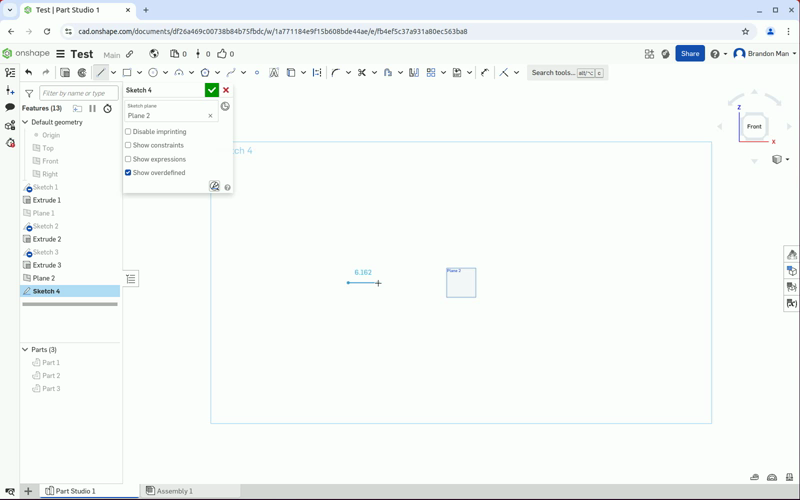
mouse_move(350, 282)
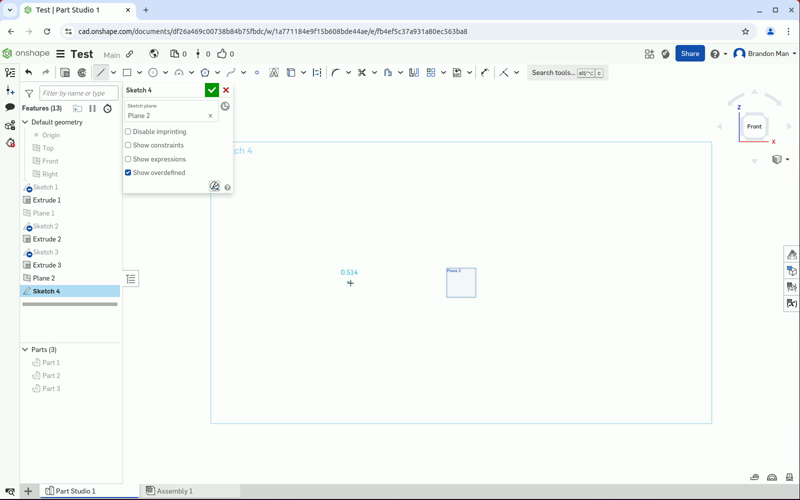
scroll(6)
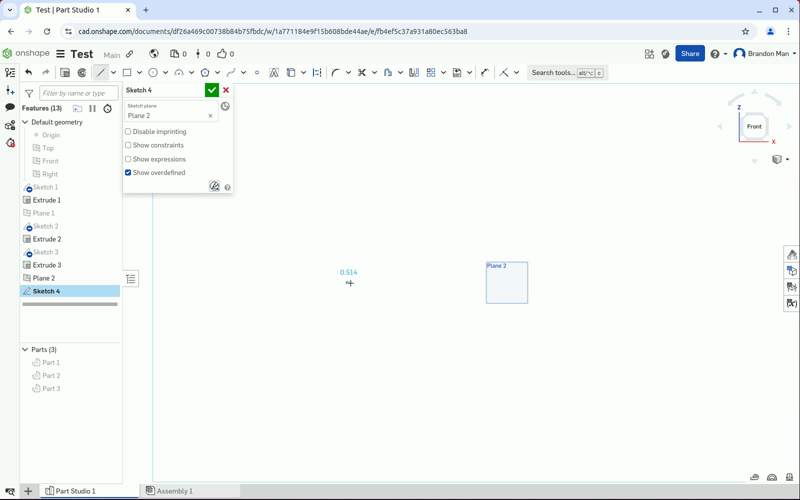
scroll(6)
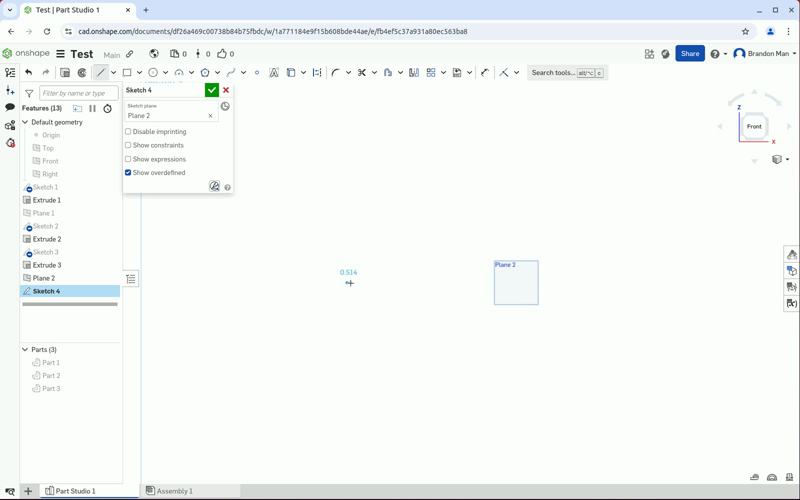
scroll(6)
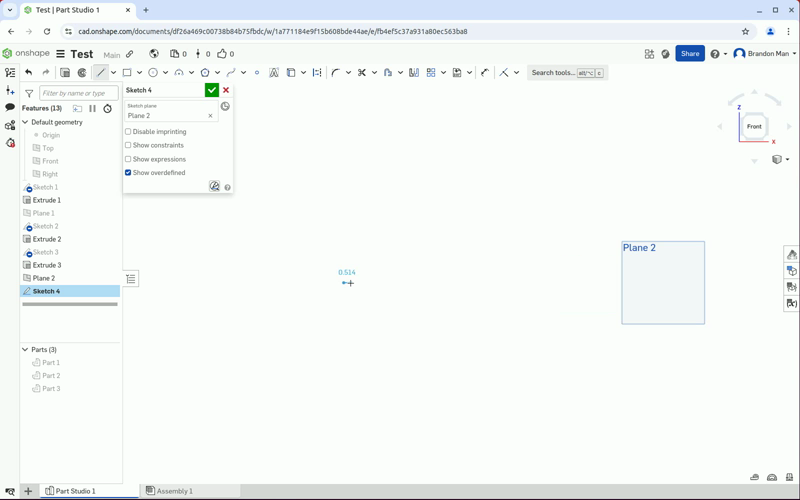
scroll(6)
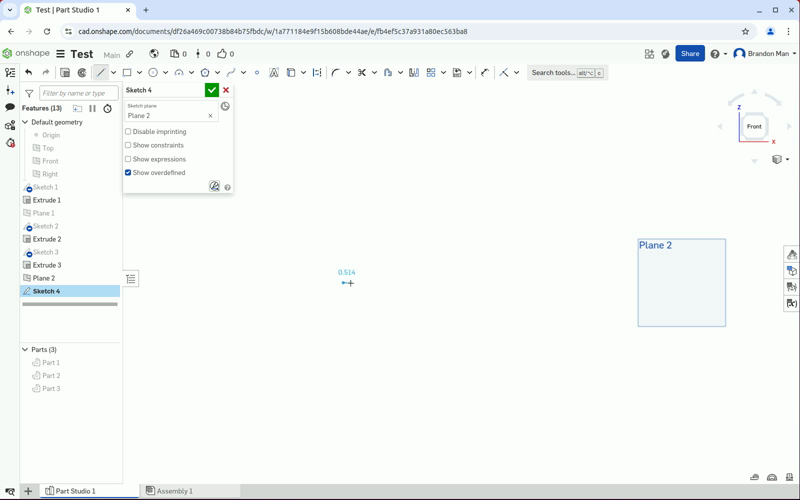
scroll(6)
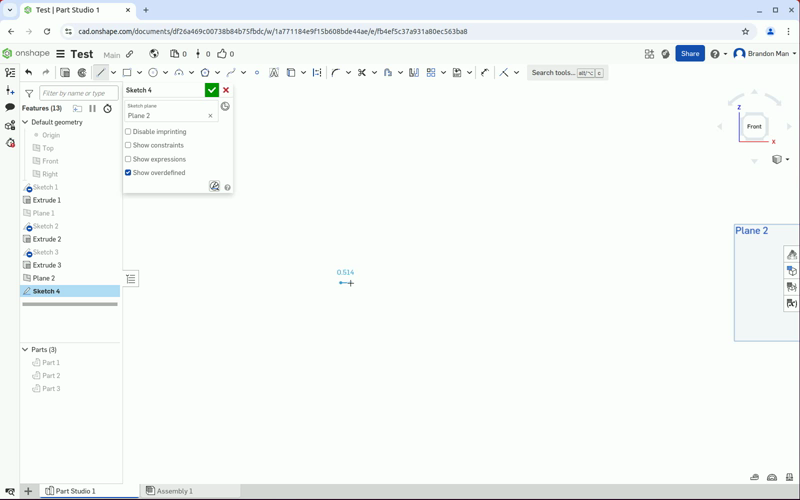
scroll(6)
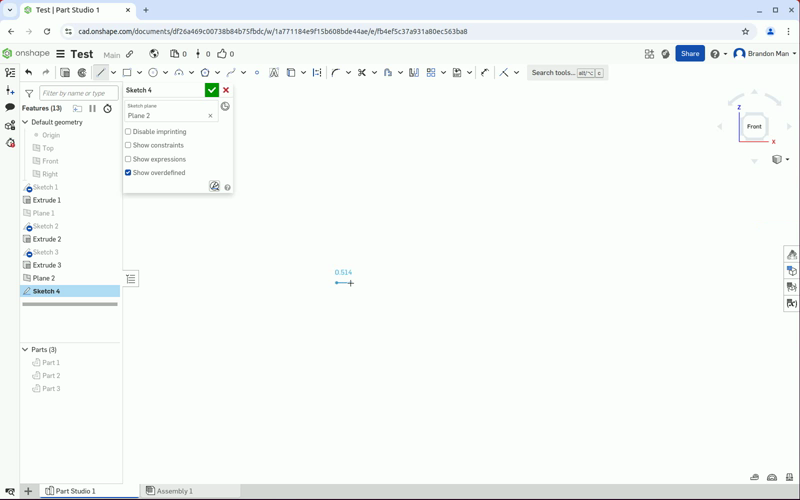
scroll(6)
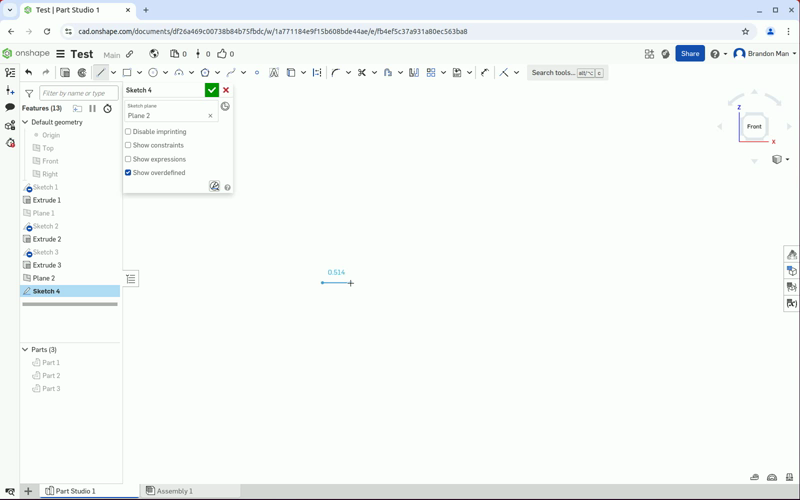
click(350, 282)
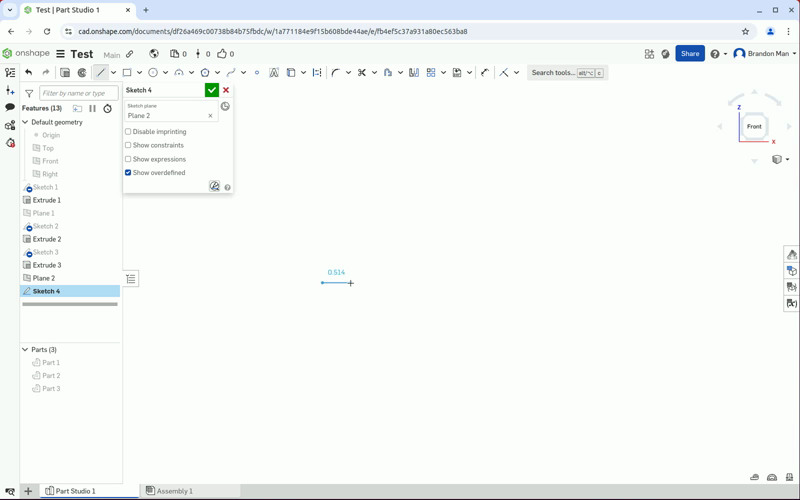
scroll(-6)
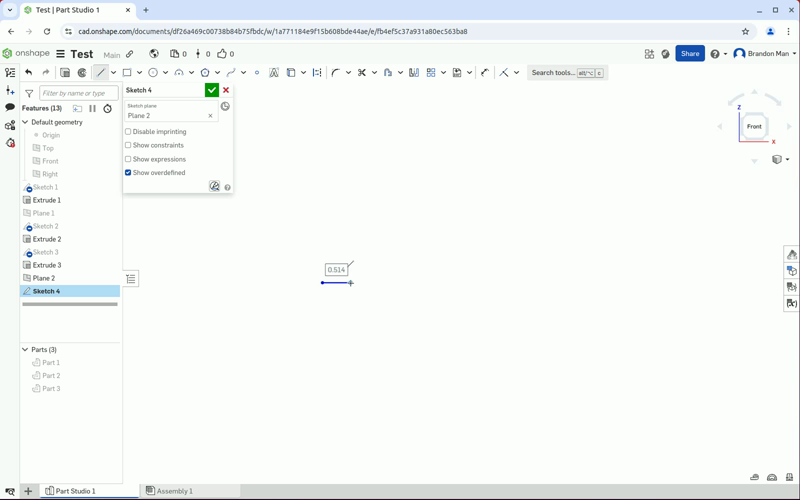
scroll(-6)
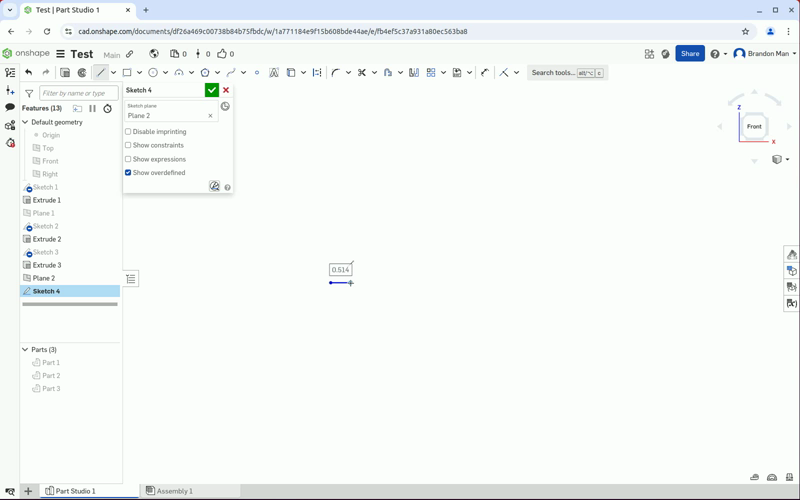
scroll(-6)
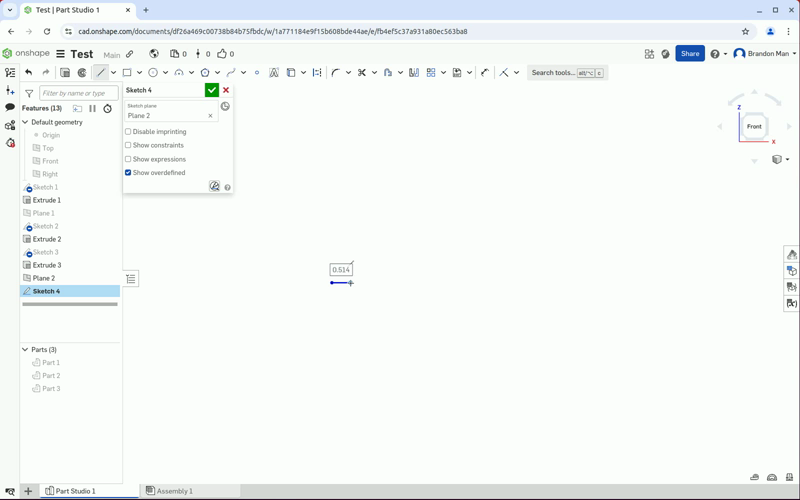
scroll(-6)
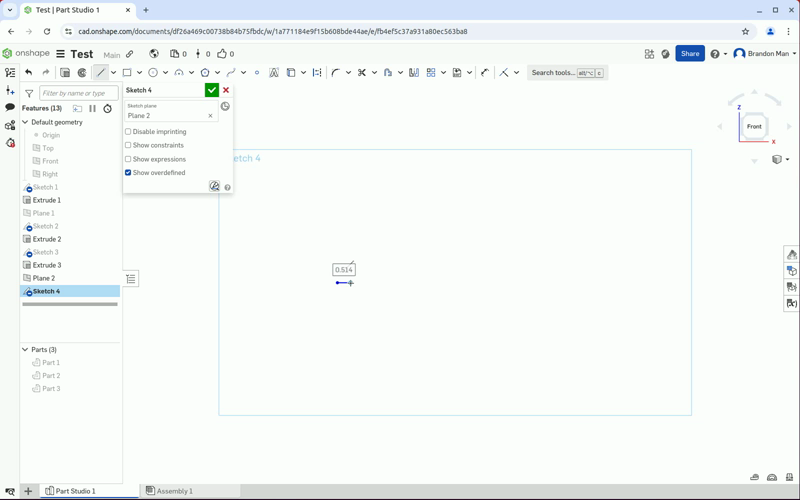
scroll(-6)
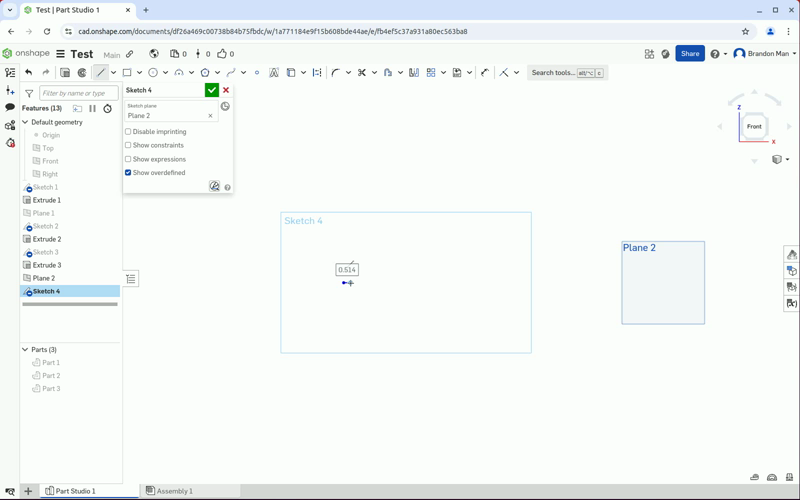
scroll(-6)
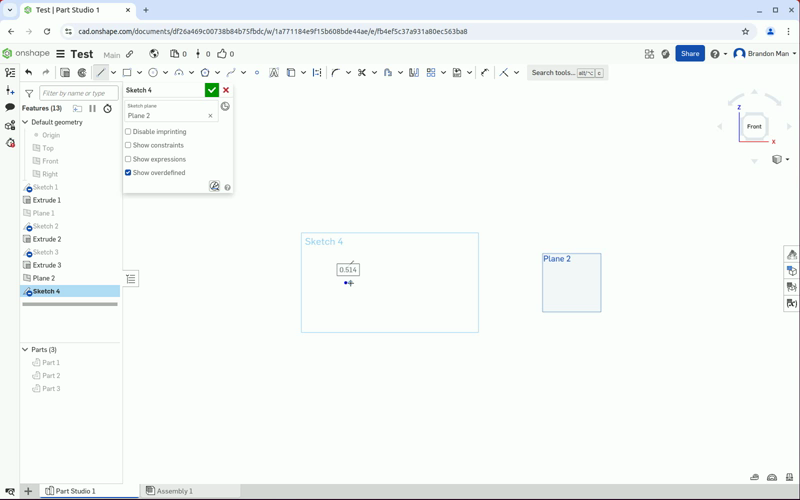
scroll(-6)
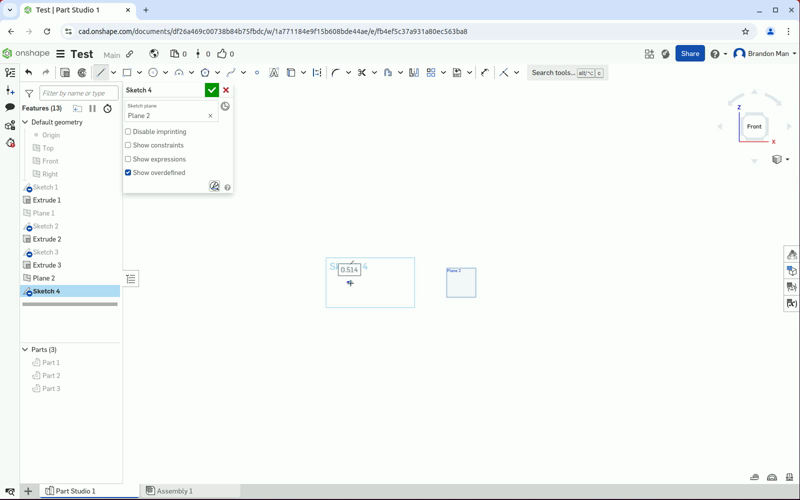
key_up(shift)
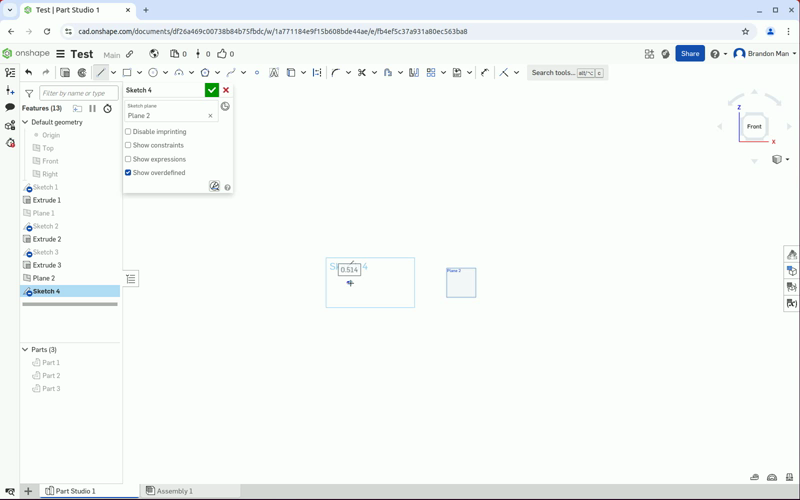
key_down(shift)
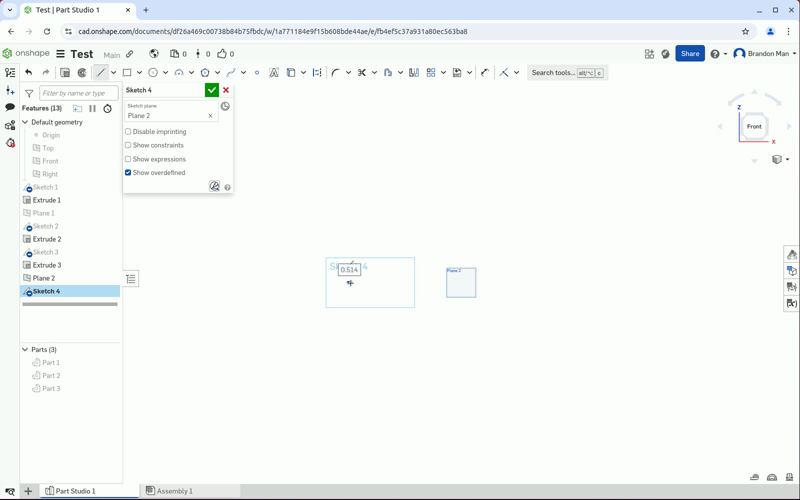
mouse_move(380, 282)
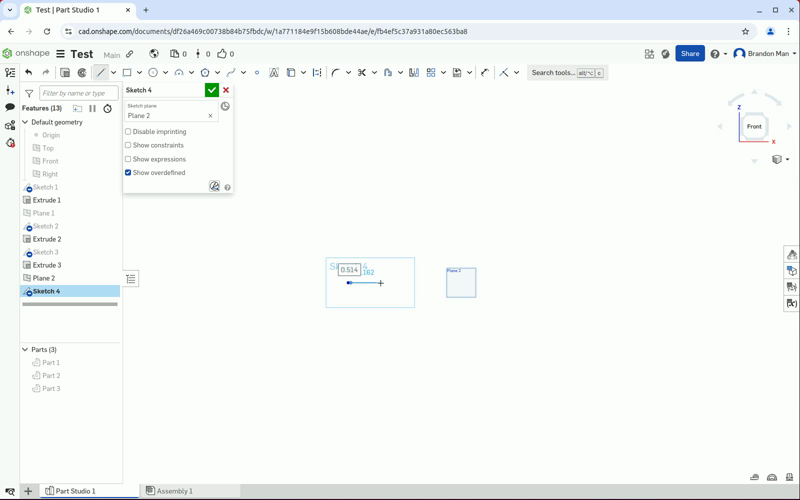
mouse_move(350, 259)
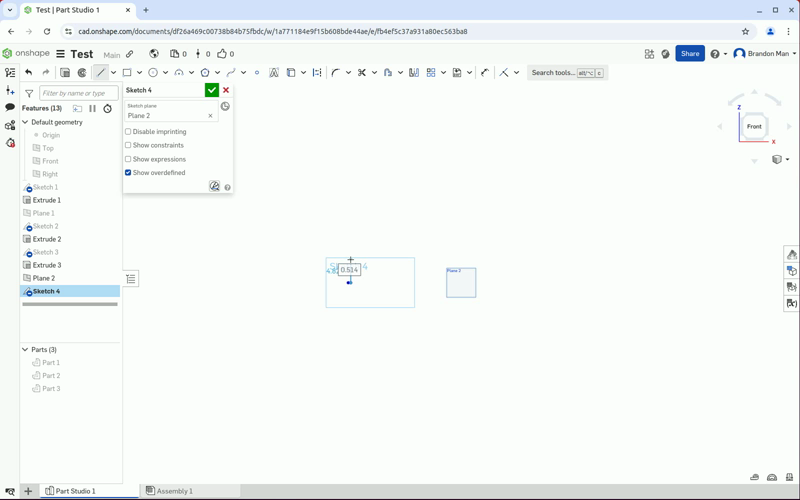
click(350, 259)
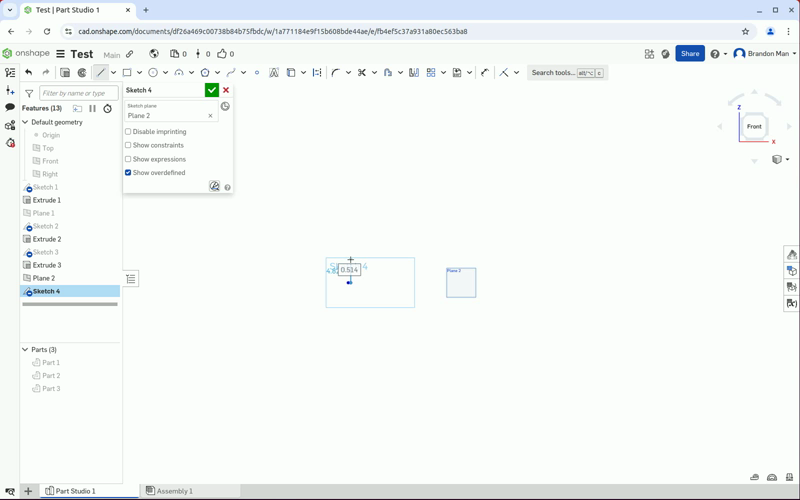
key_up(shift)
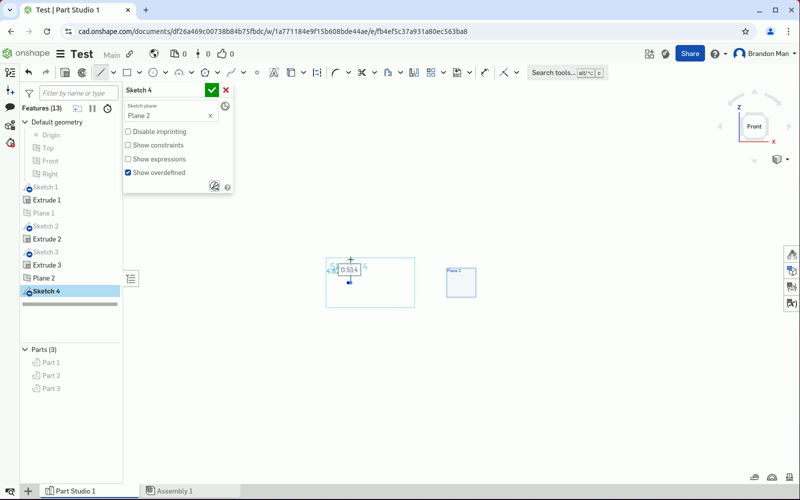
key_down(shift)
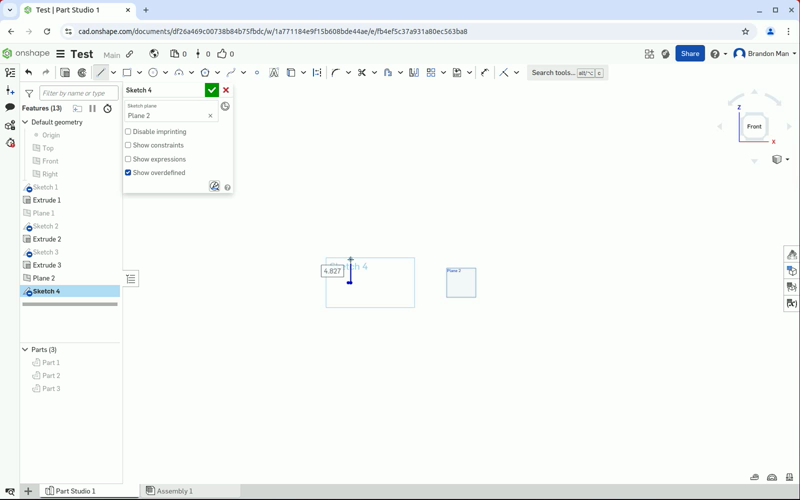
mouse_move(569, 259)
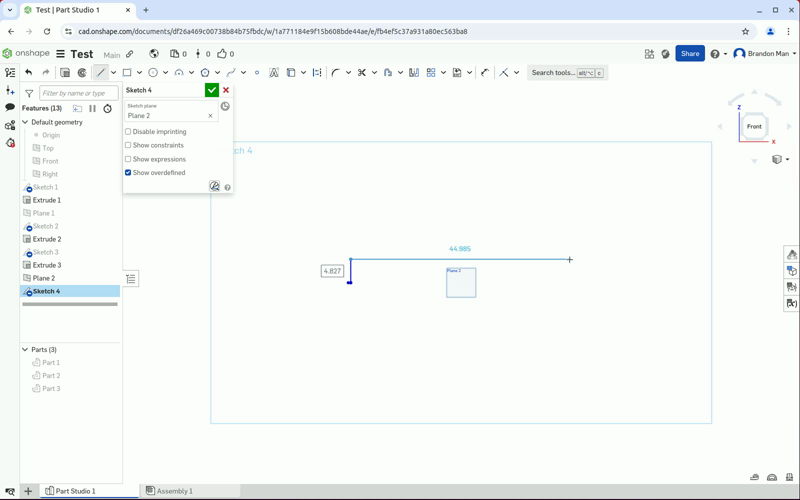
click(569, 259)
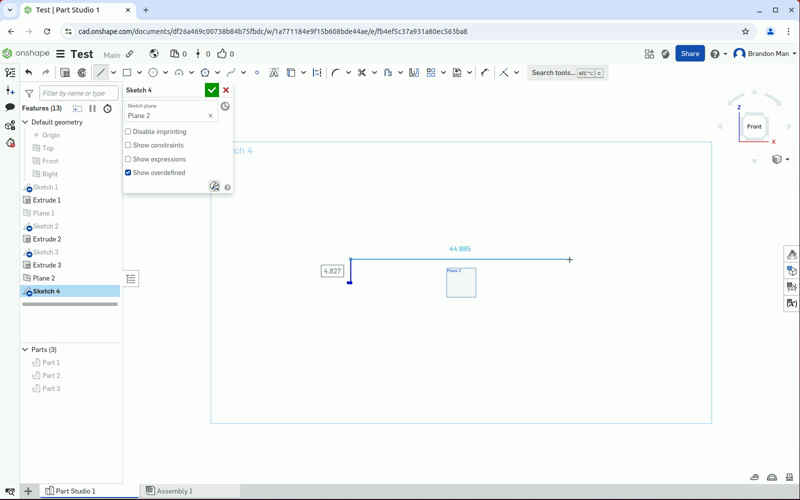
key_up(shift)
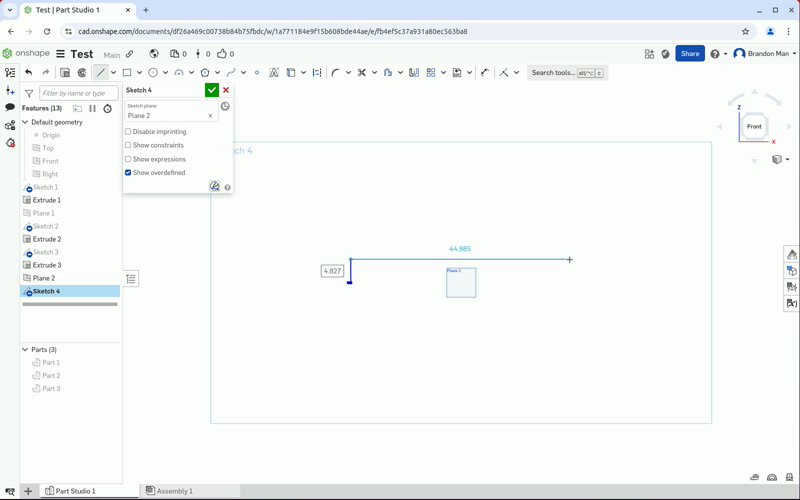
key_down(shift)
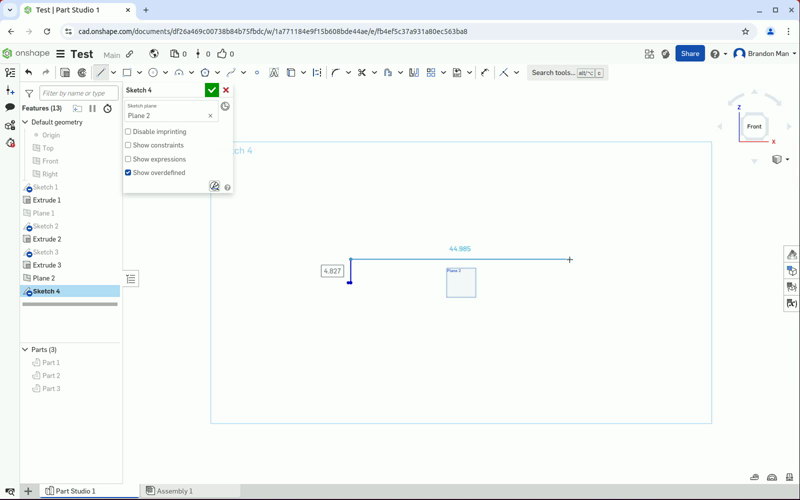
mouse_move(589, 259)
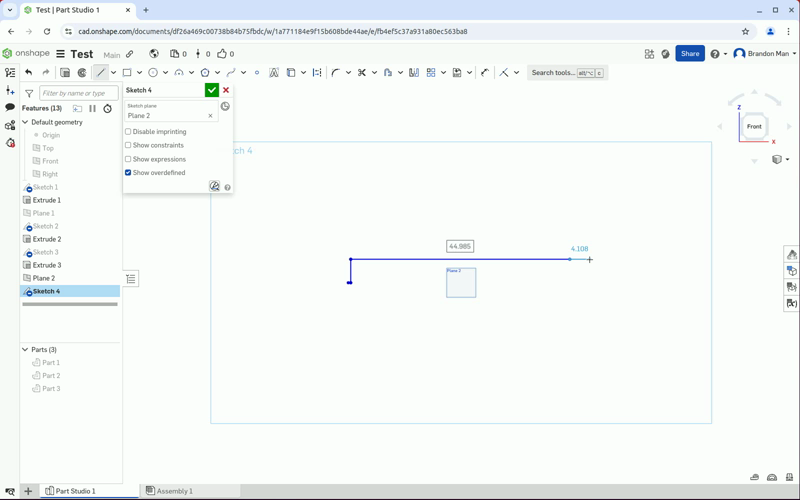
mouse_move(569, 282)
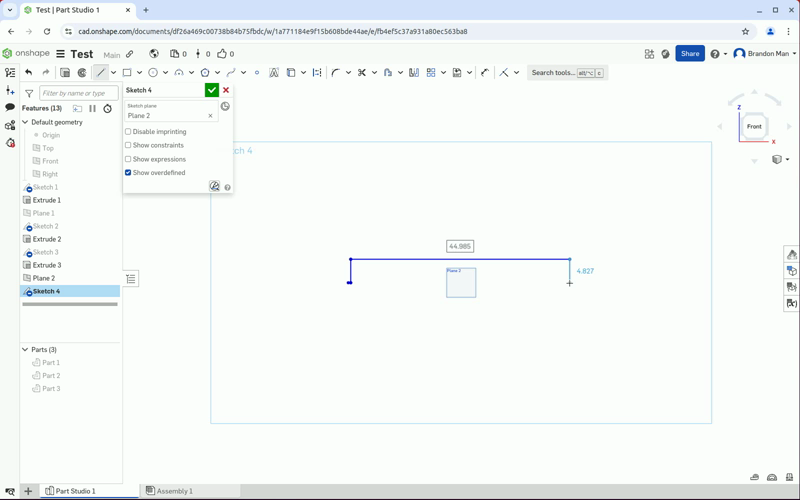
click(569, 282)
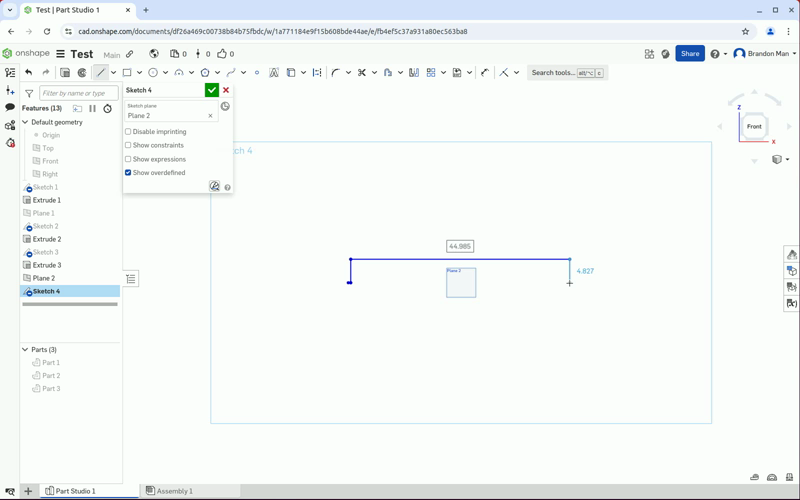
key_up(shift)
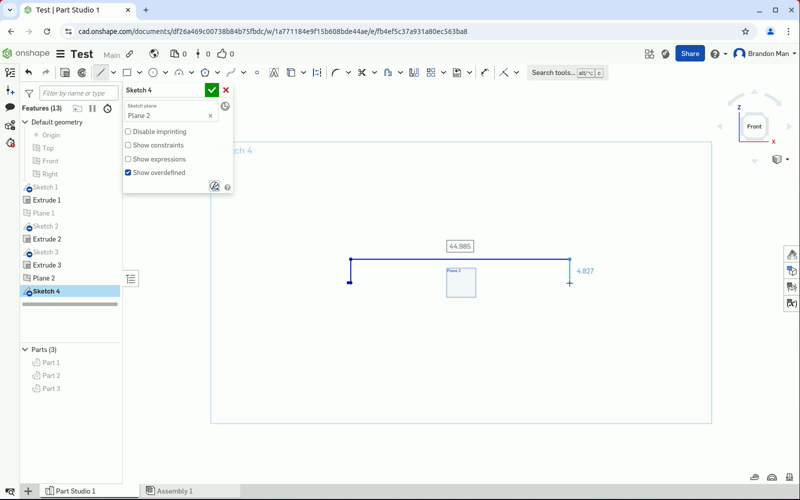
key_down(shift)
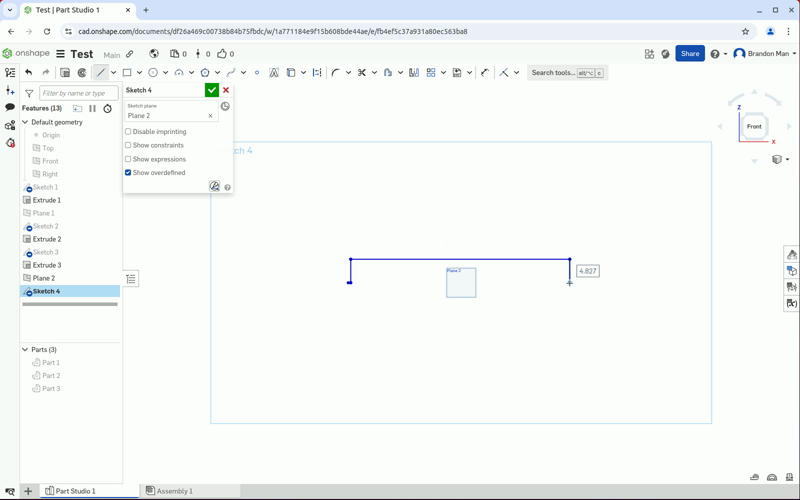
mouse_move(589, 282)
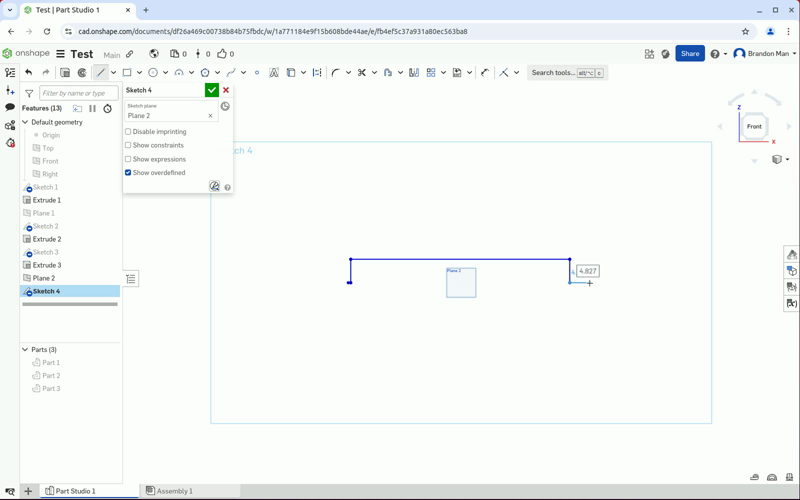
mouse_move(572, 282)
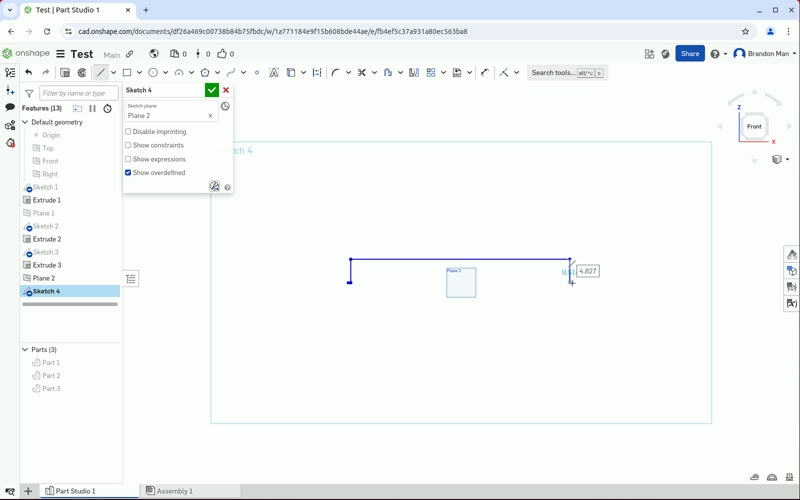
scroll(6)
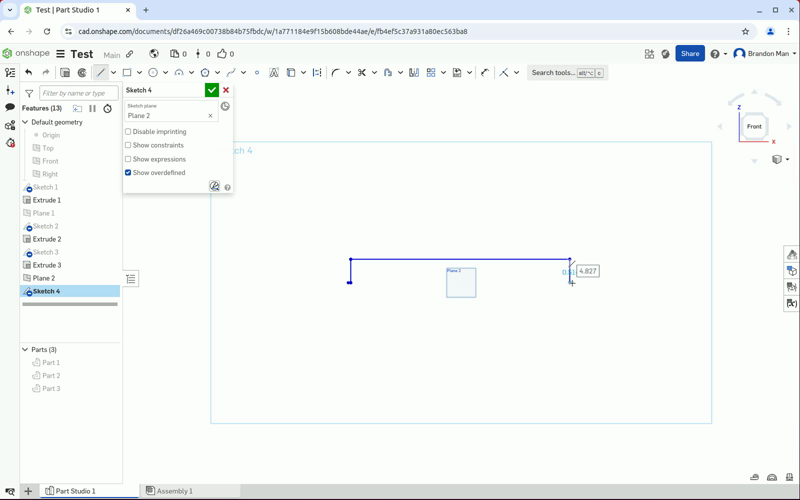
scroll(6)
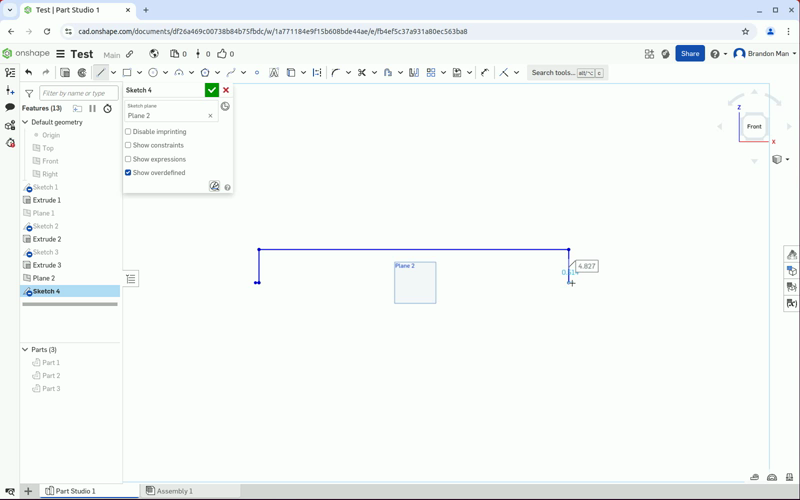
scroll(6)
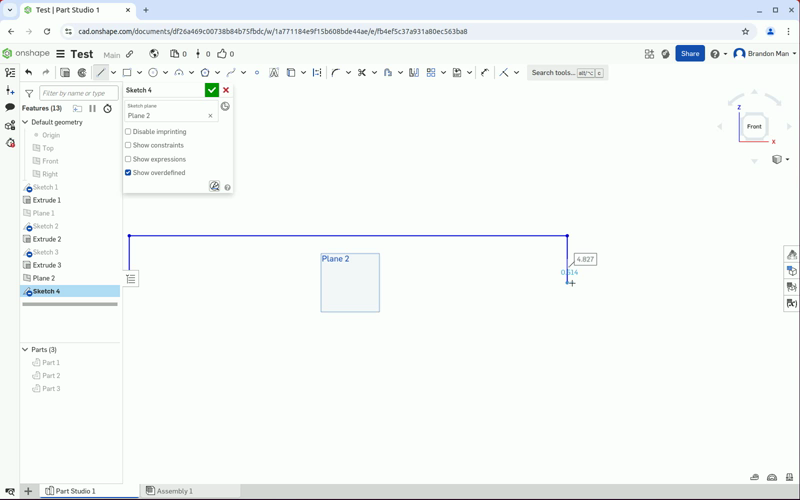
scroll(6)
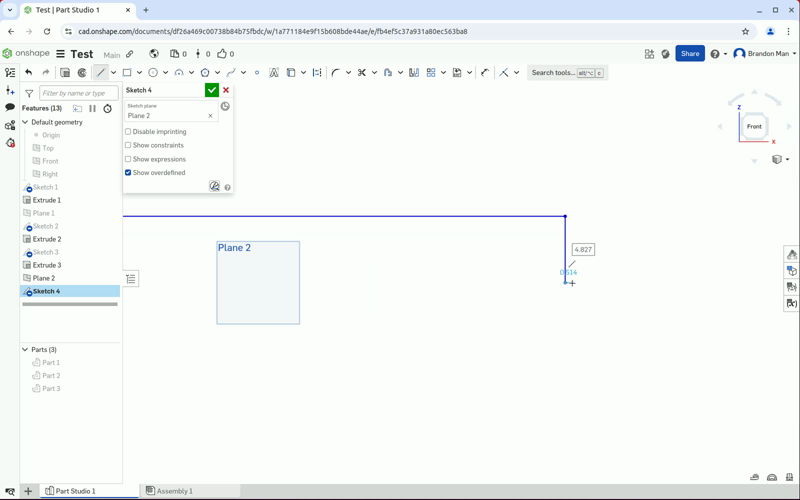
scroll(6)
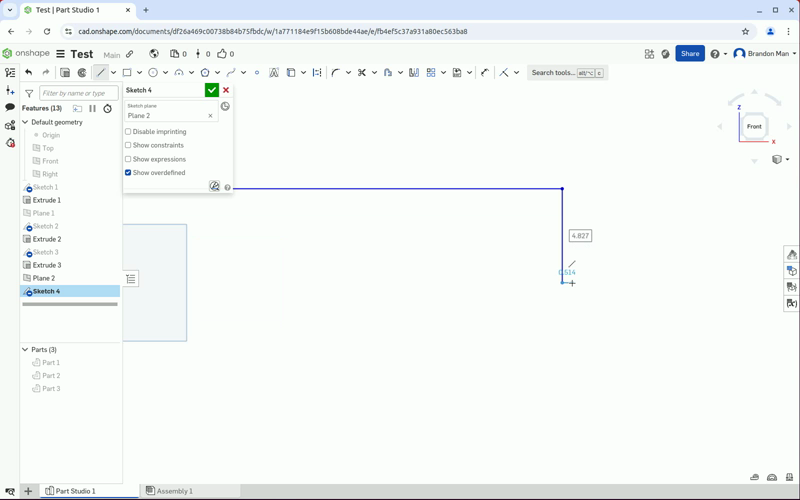
scroll(6)
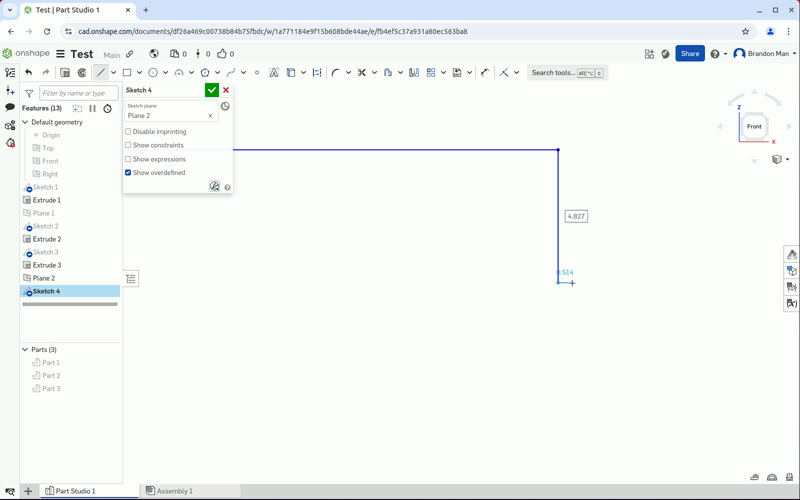
scroll(6)
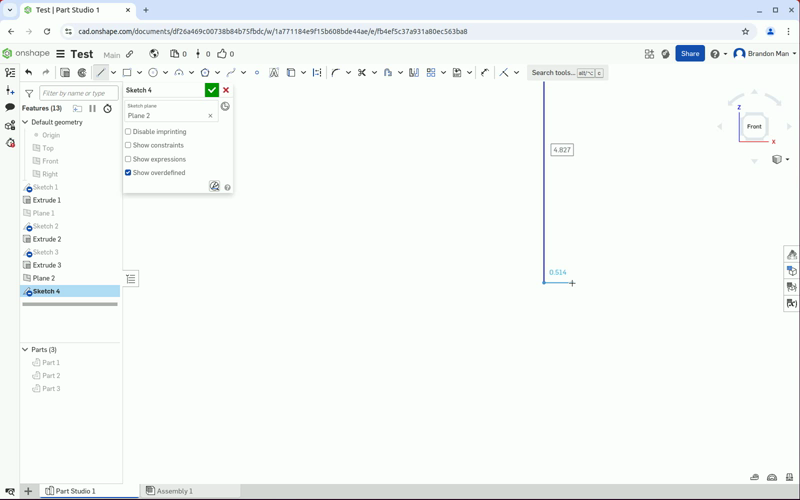
click(572, 282)
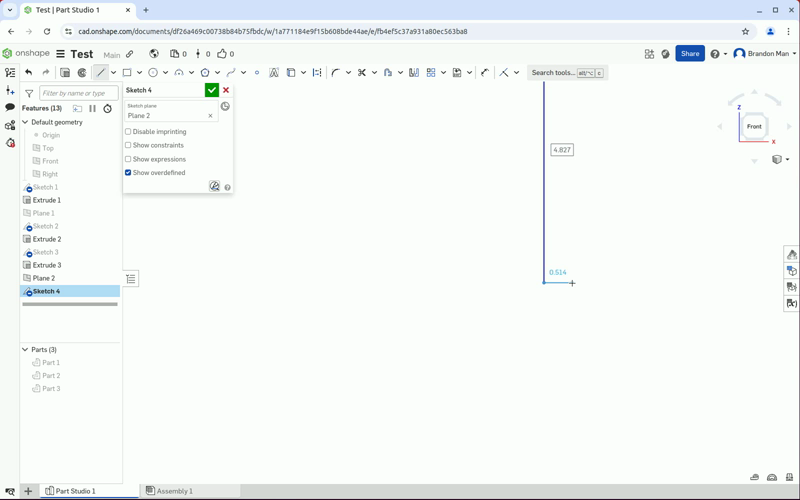
scroll(-6)
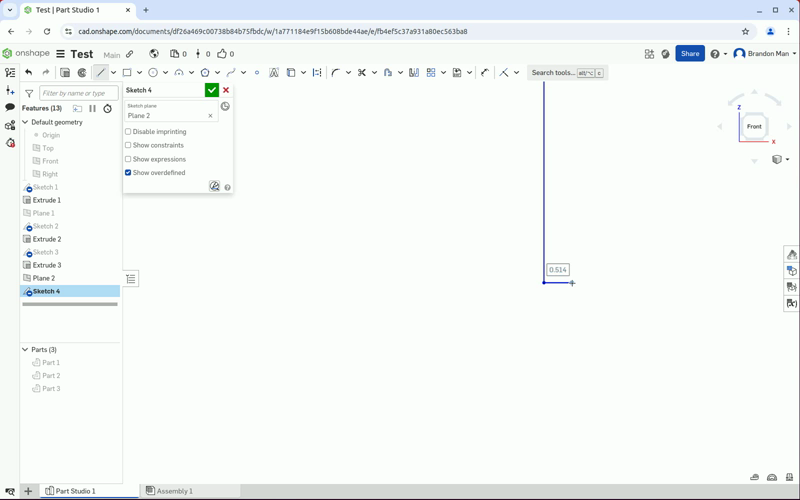
scroll(-6)
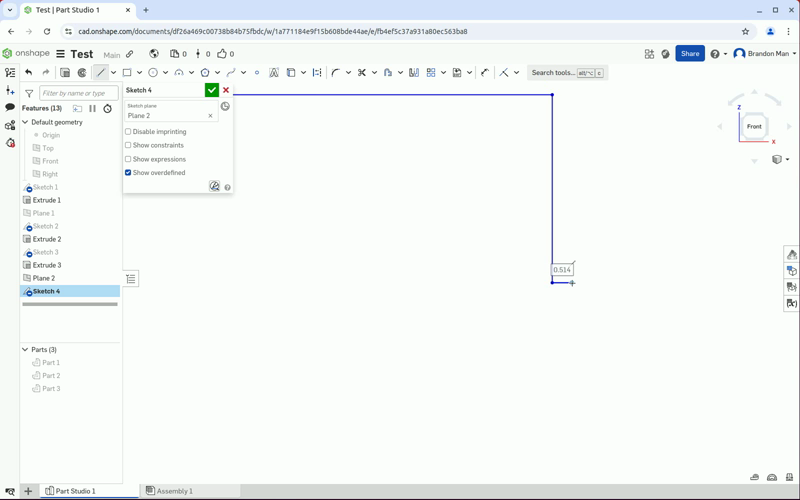
scroll(-6)
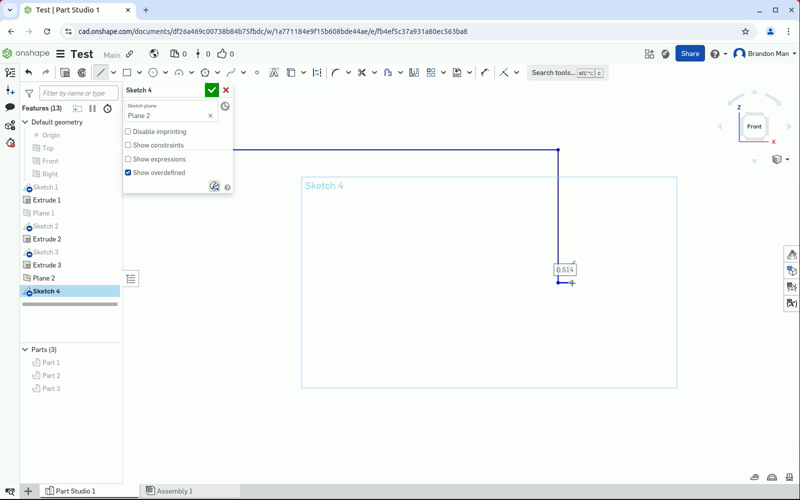
scroll(-6)
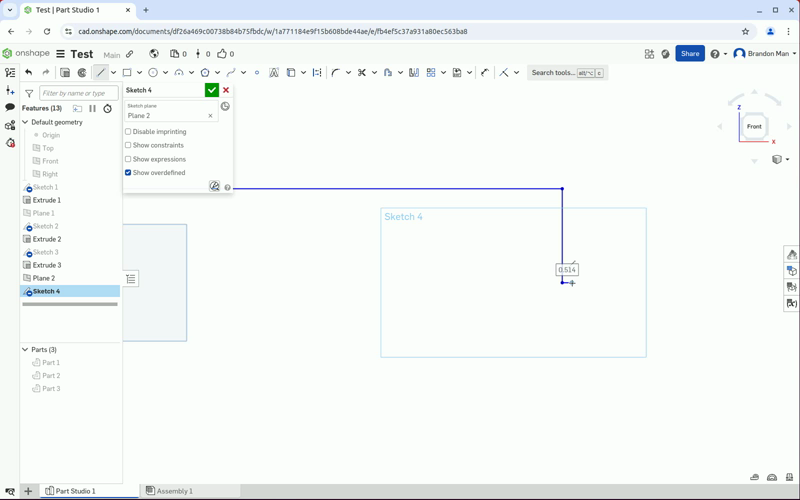
scroll(-6)
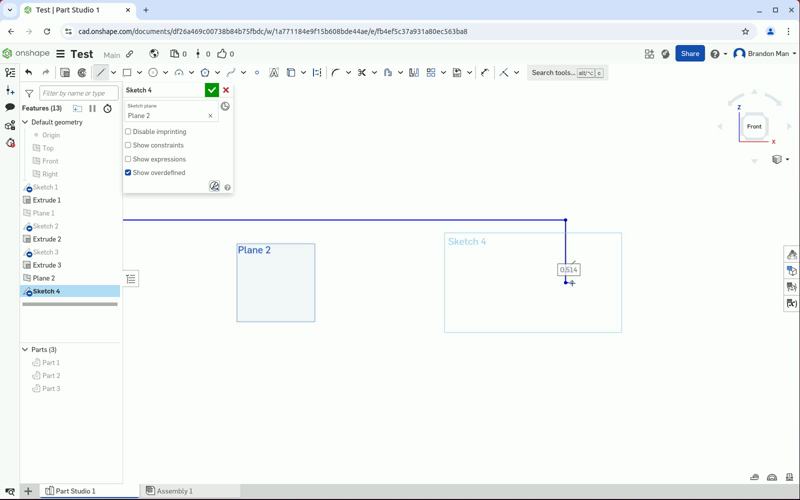
scroll(-6)
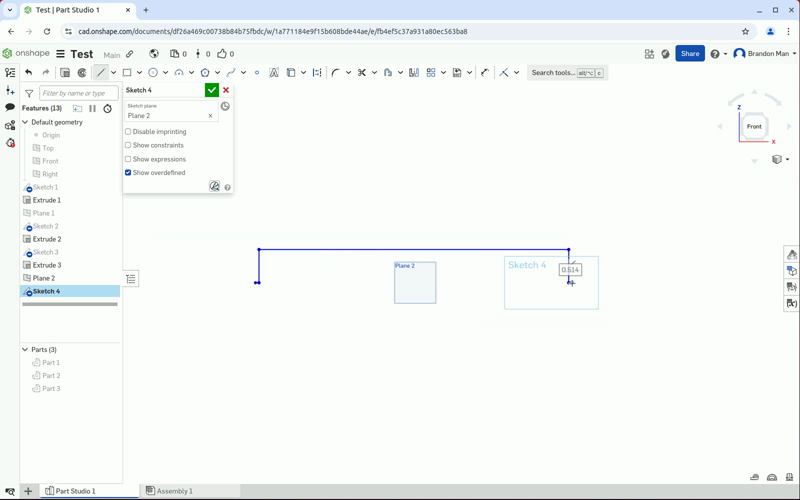
scroll(-6)
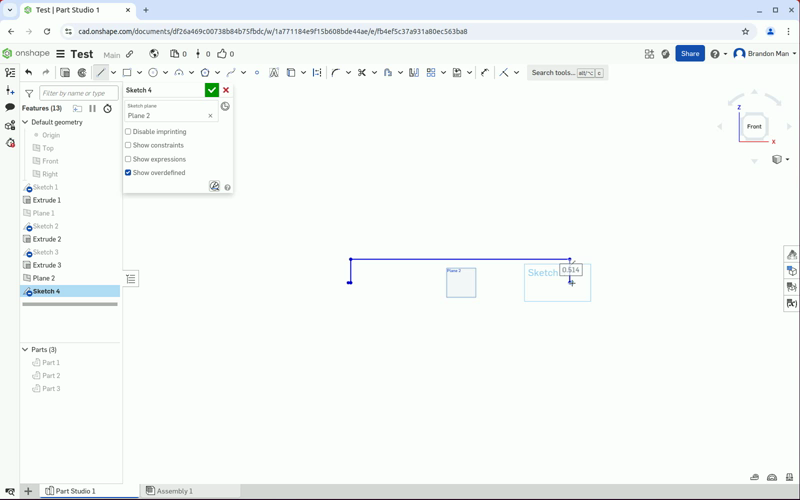
key_up(shift)
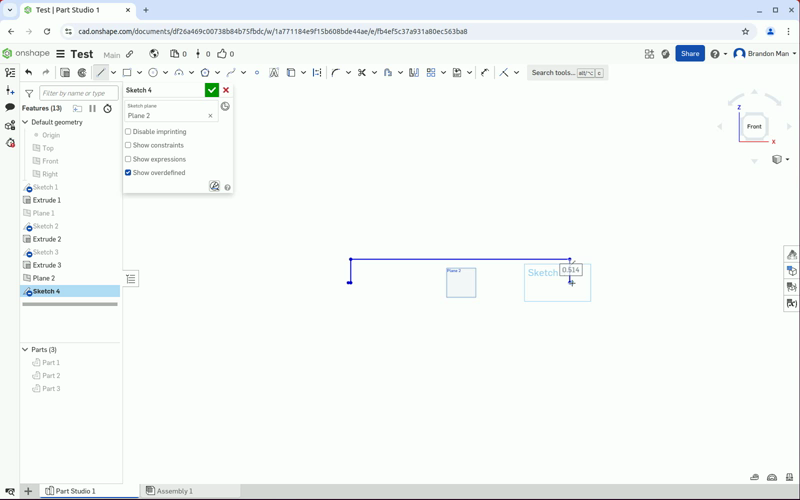
key_down(shift)
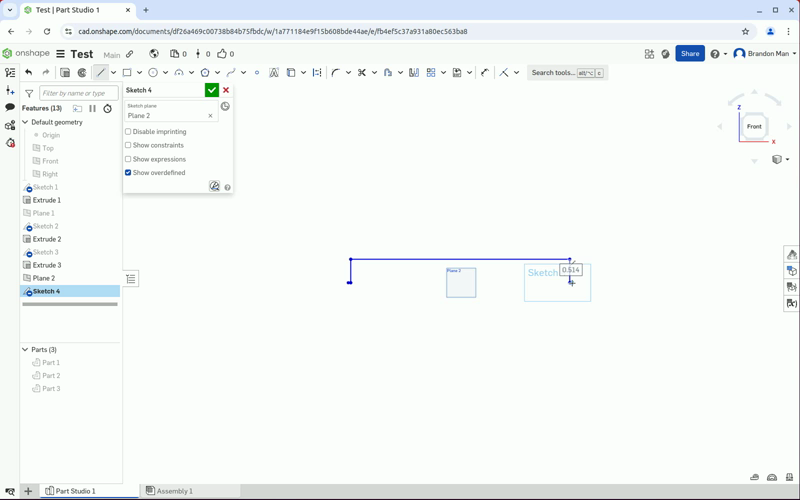
mouse_move(589, 282)
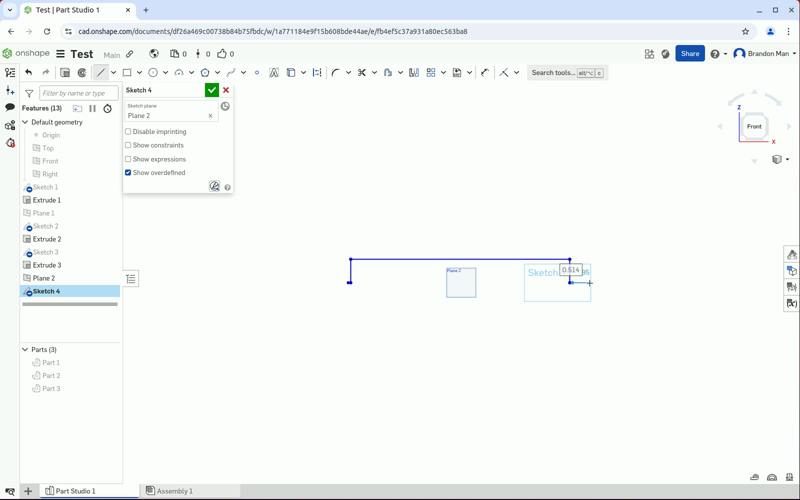
mouse_move(572, 257)
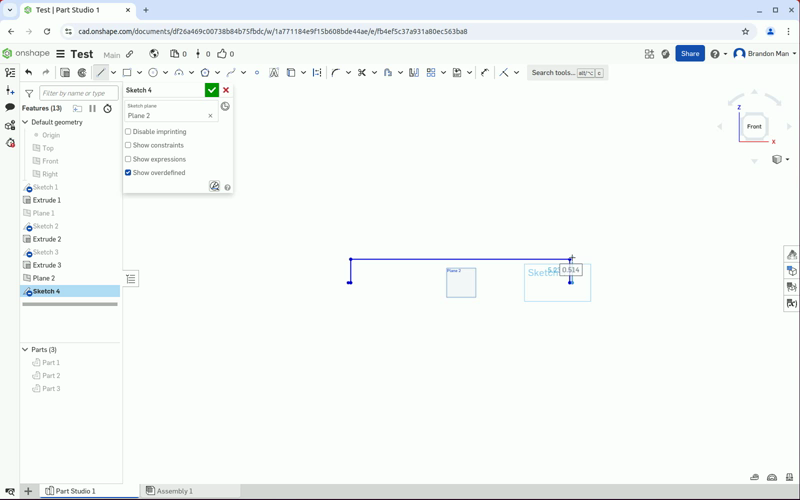
scroll(6)
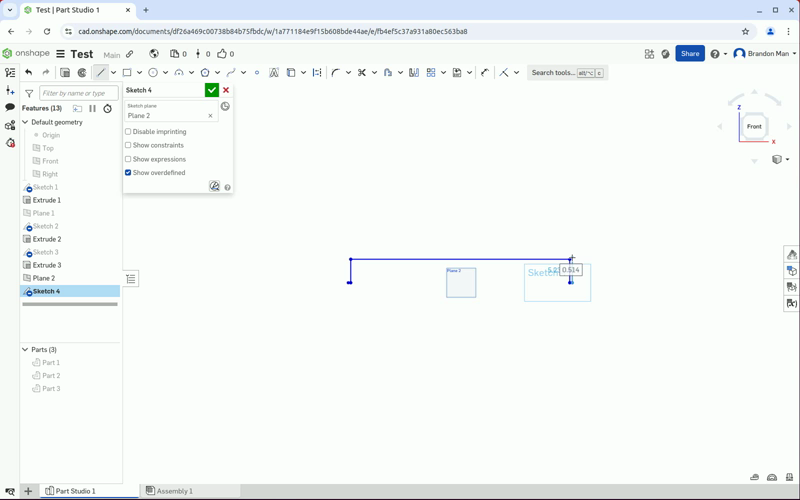
scroll(6)
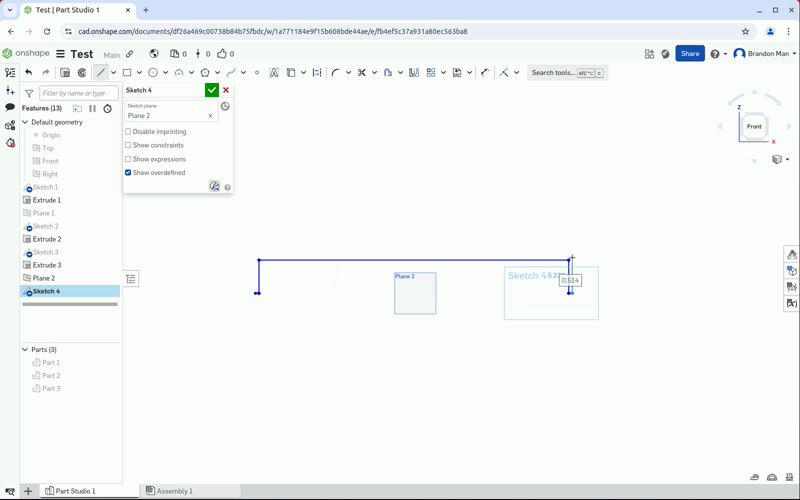
scroll(6)
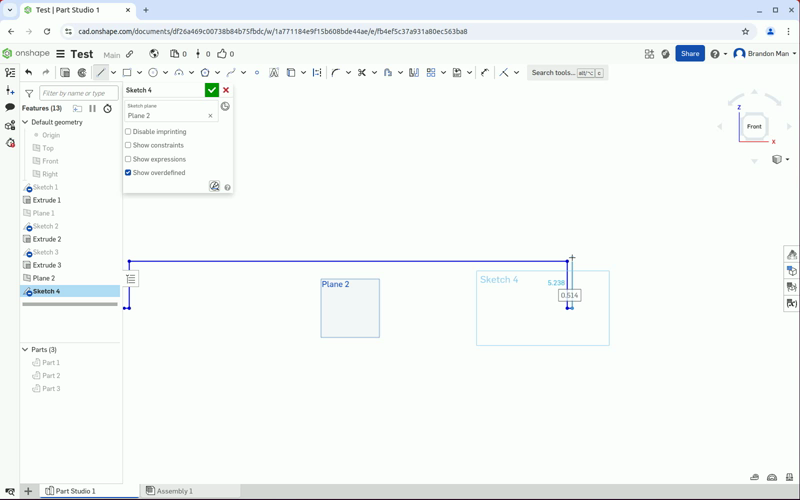
scroll(6)
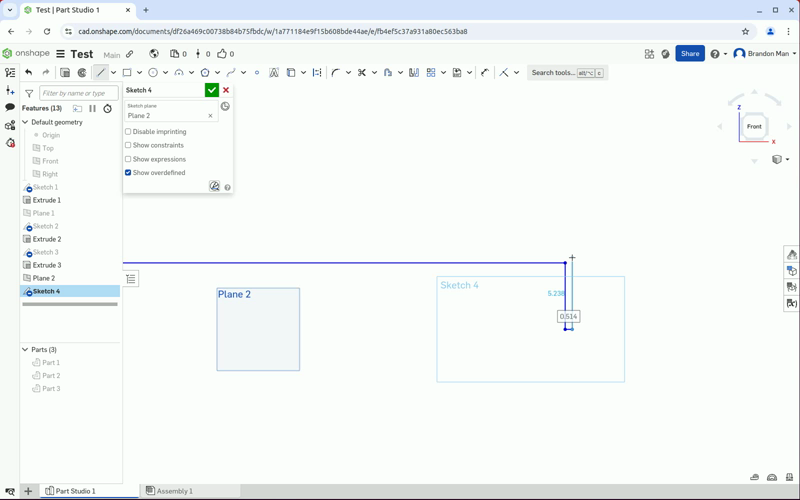
scroll(6)
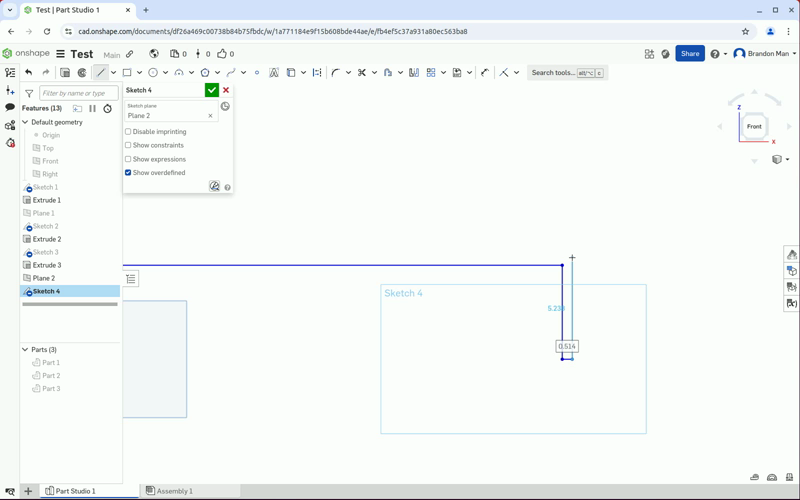
scroll(6)
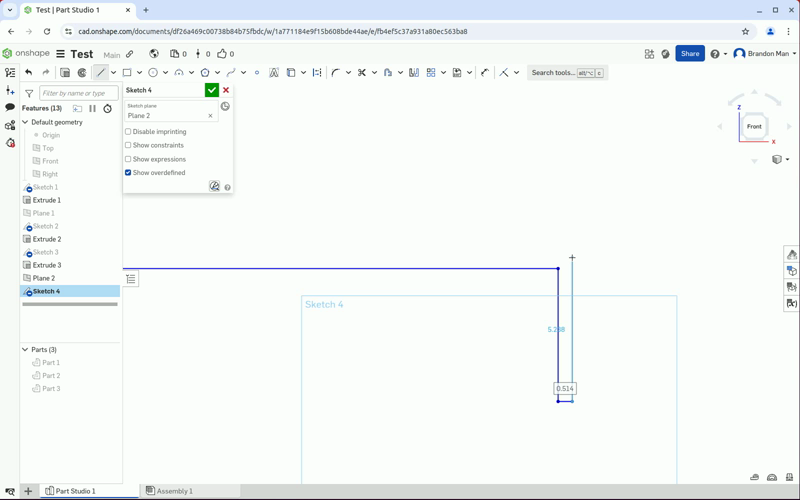
scroll(6)
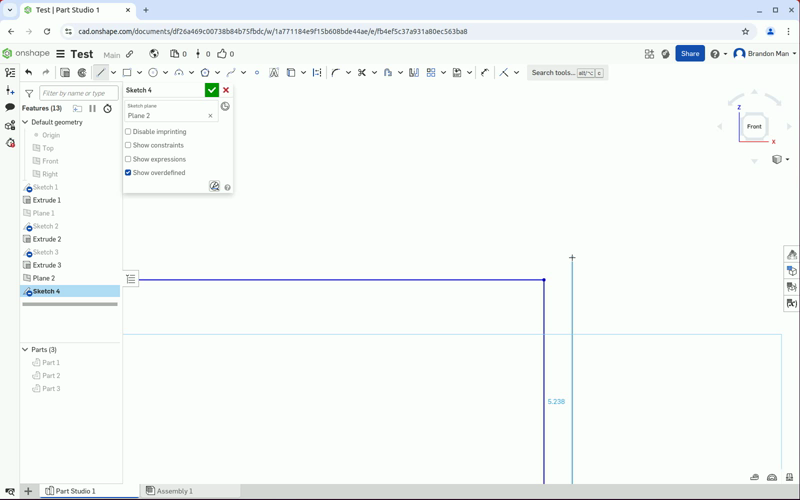
click(572, 257)
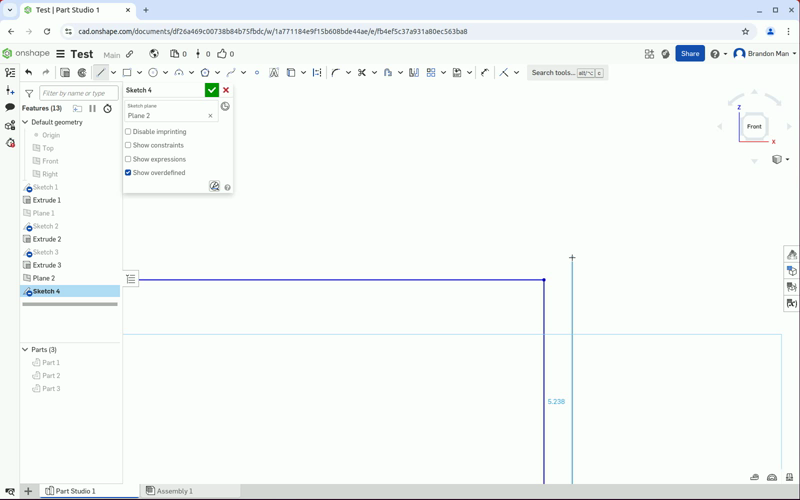
scroll(-6)
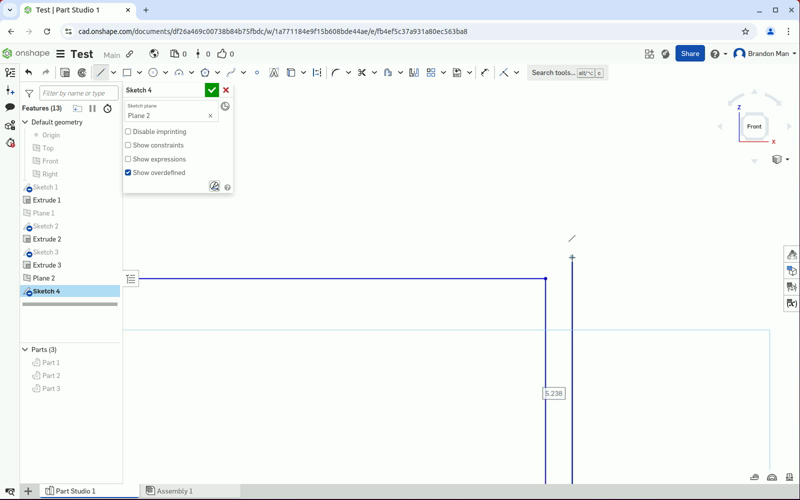
scroll(-6)
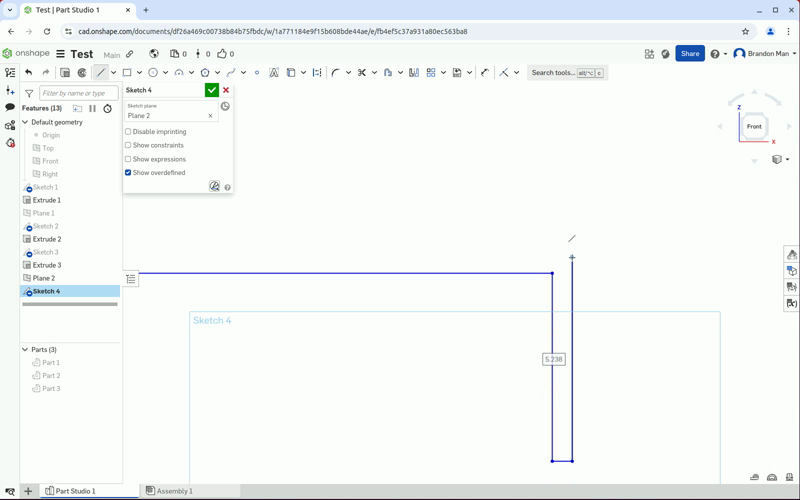
scroll(-6)
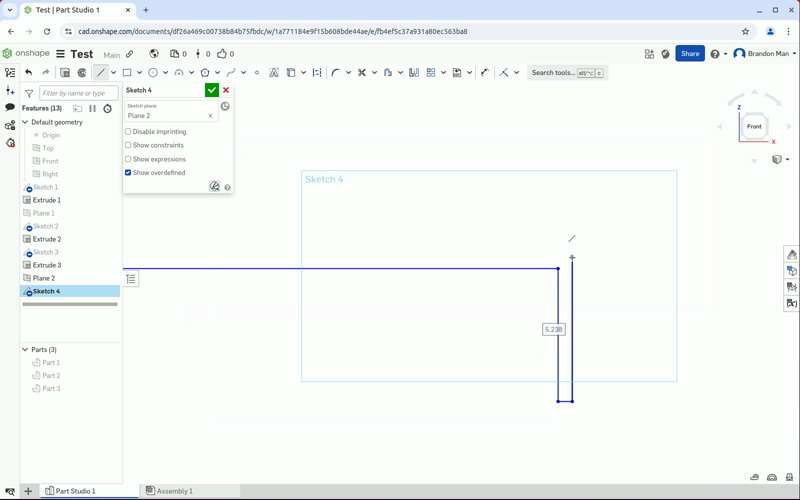
scroll(-6)
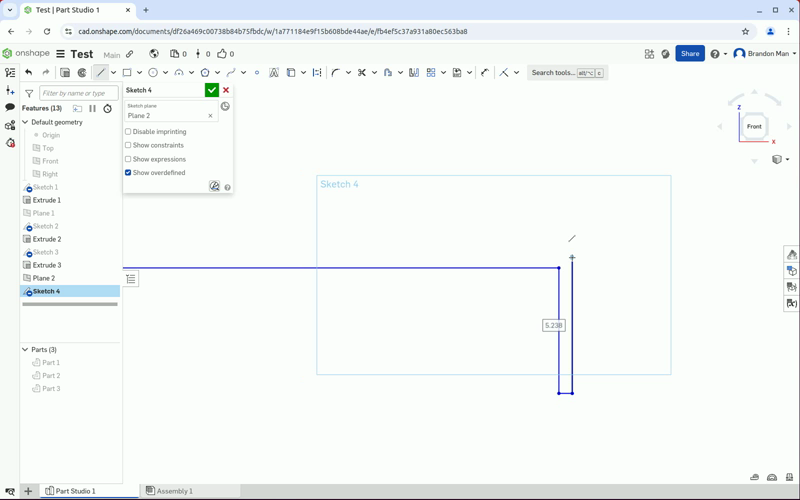
scroll(-6)
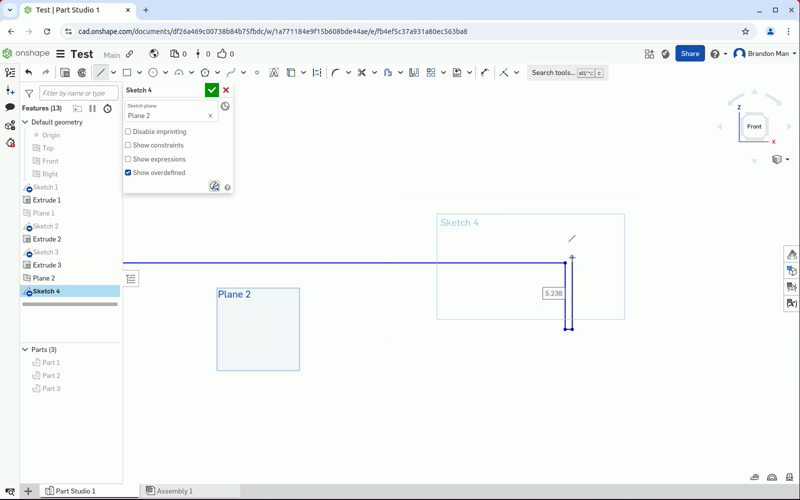
scroll(-6)
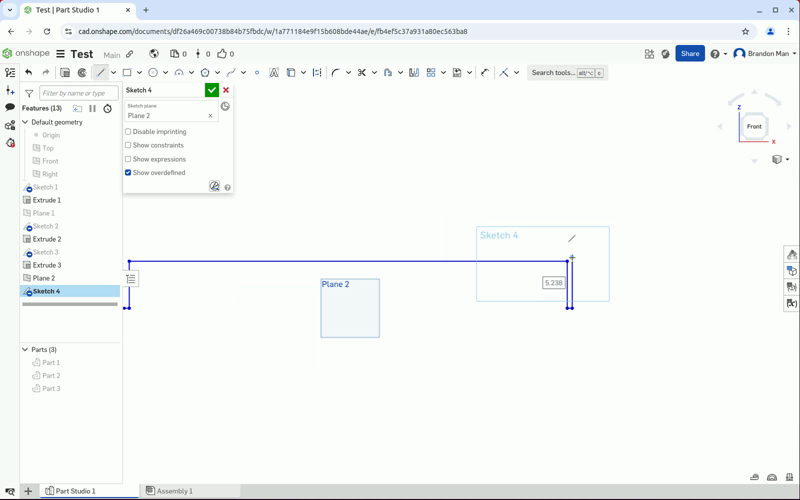
scroll(-6)
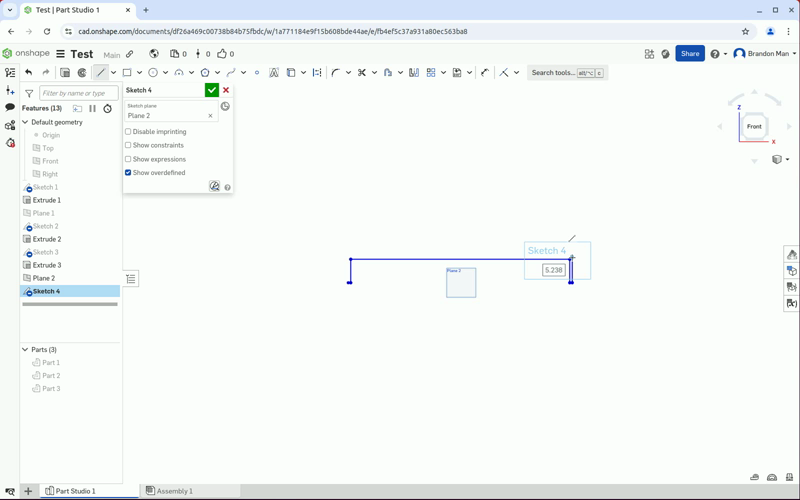
key_up(shift)
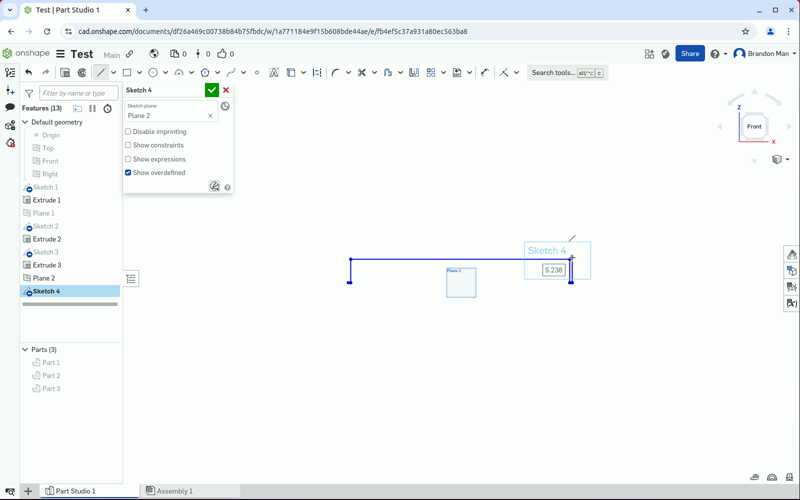
key_down(shift)
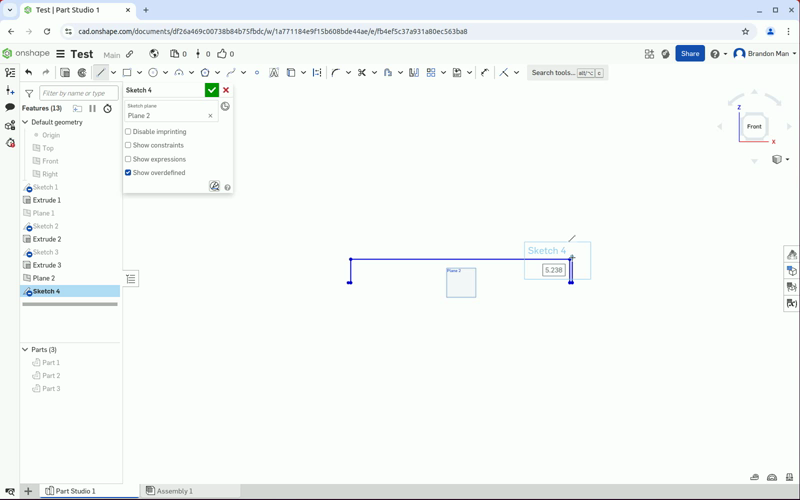
mouse_move(348, 257)
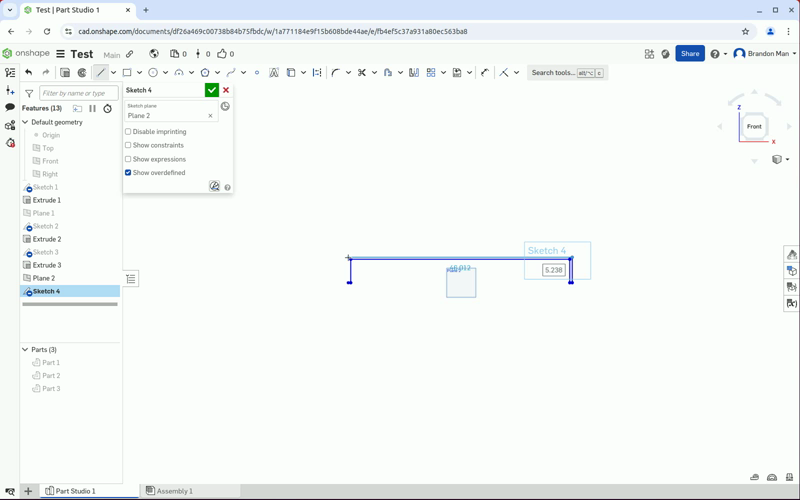
scroll(6)
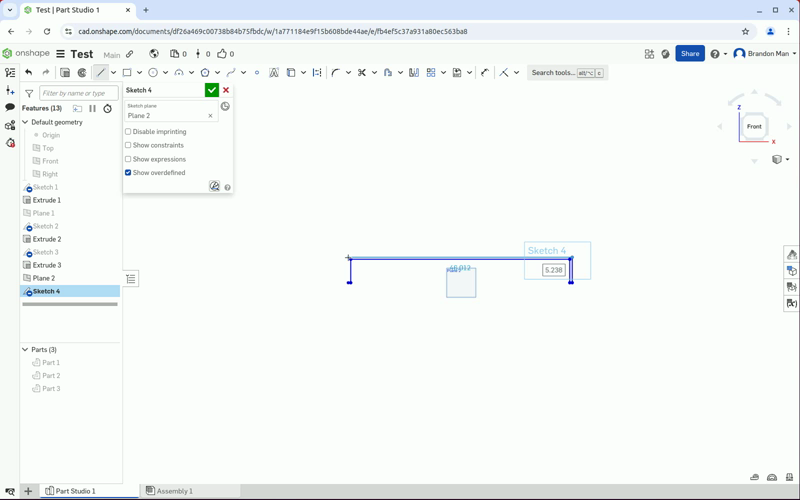
scroll(6)
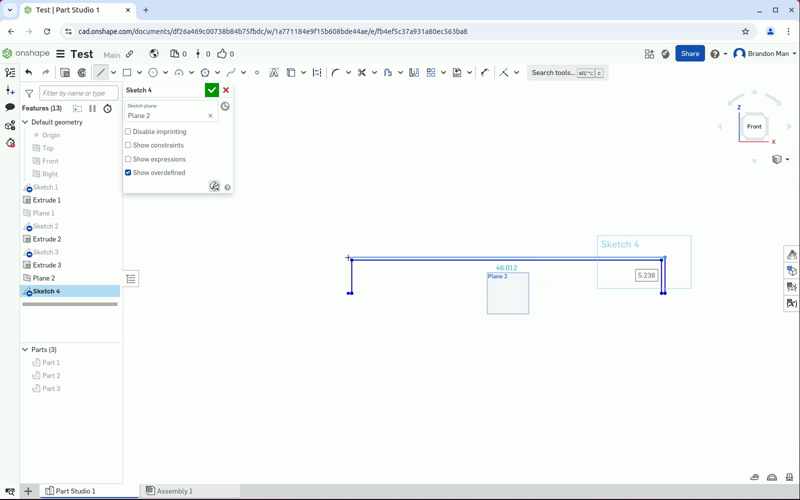
scroll(6)
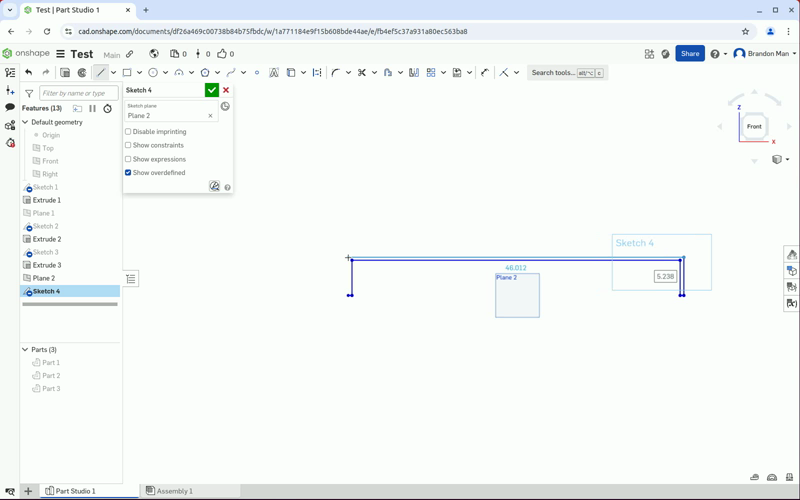
scroll(6)
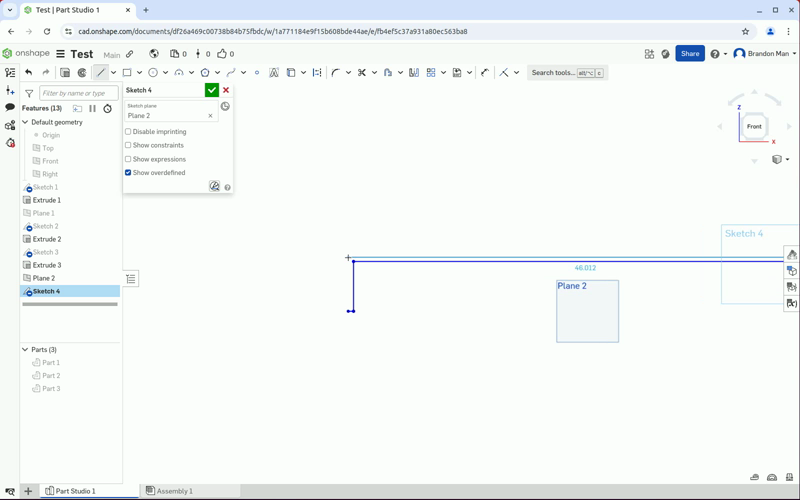
scroll(6)
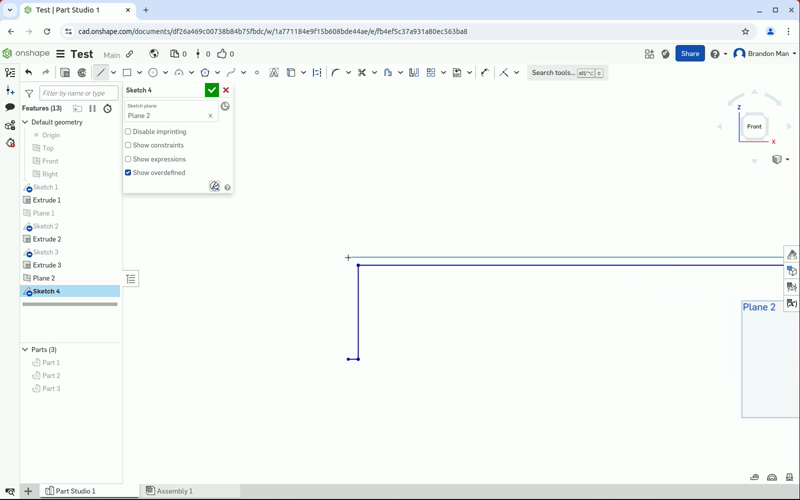
scroll(6)
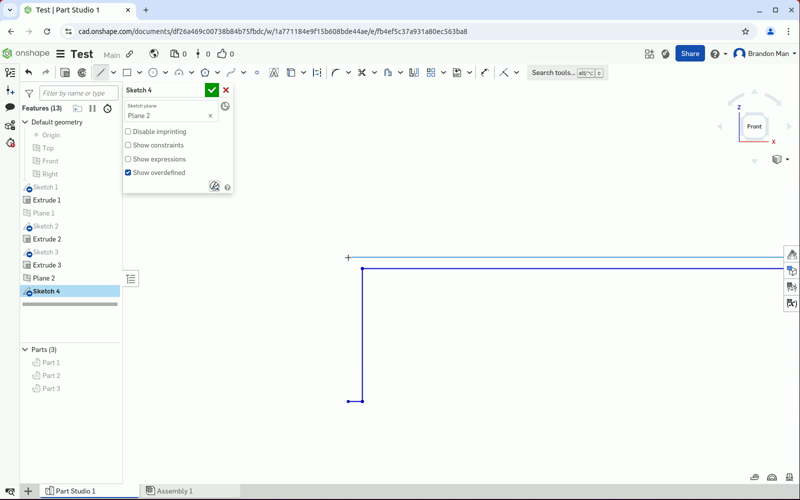
scroll(6)
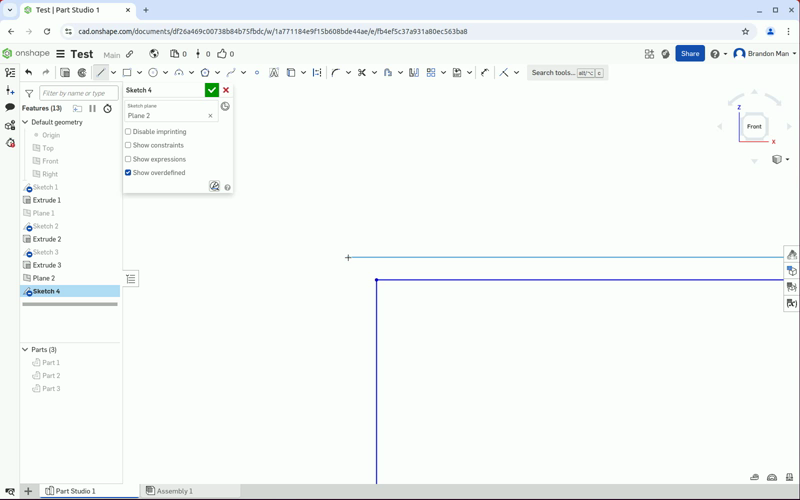
click(348, 257)
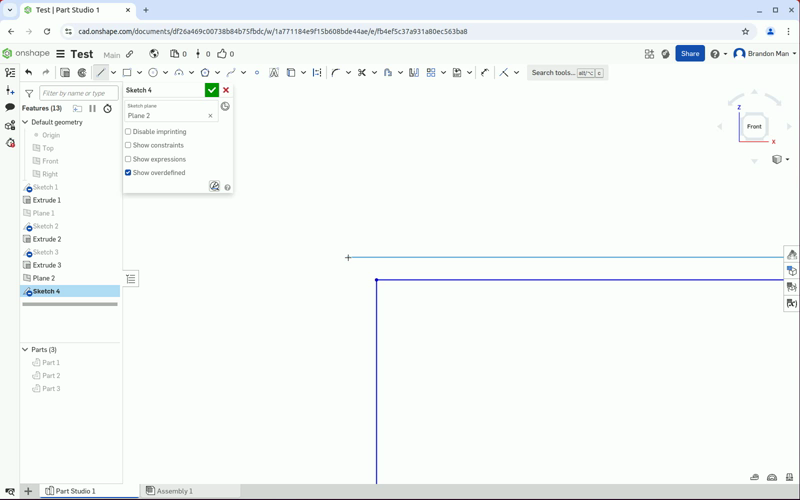
scroll(-6)
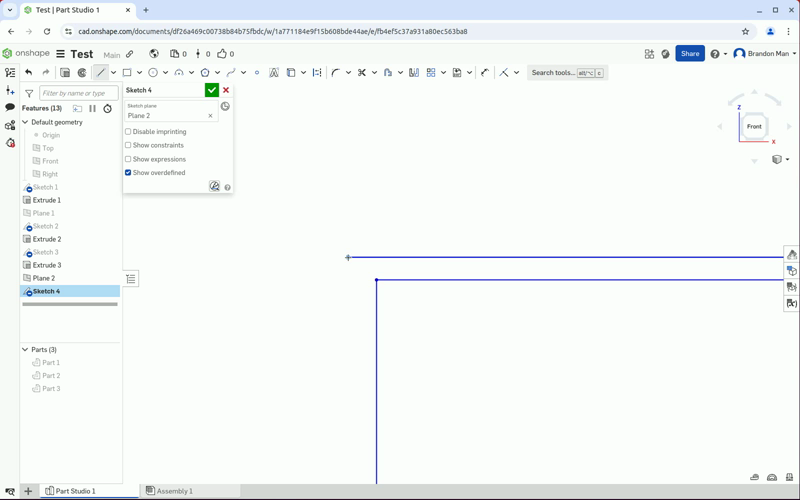
scroll(-6)
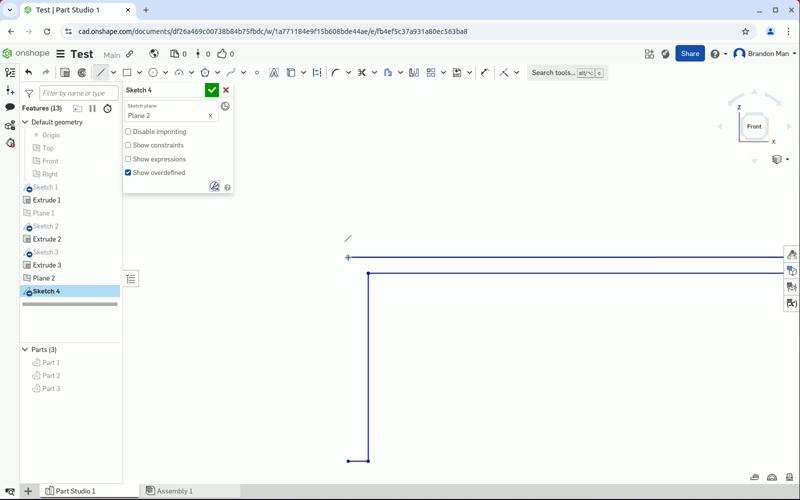
scroll(-6)
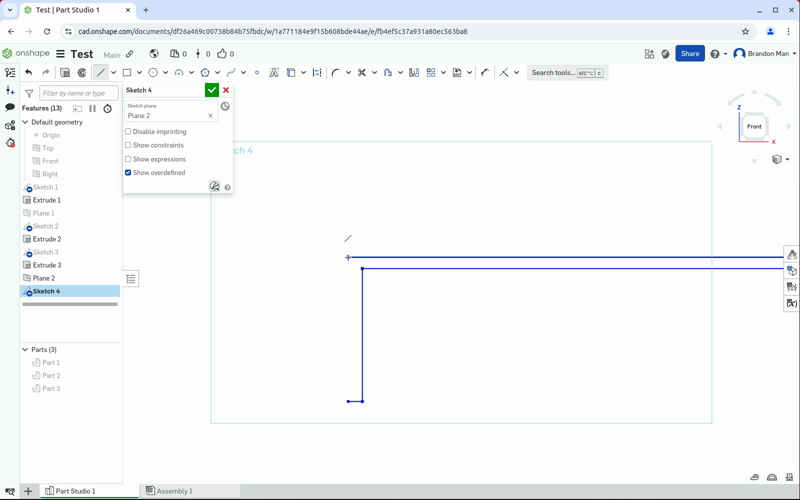
scroll(-6)
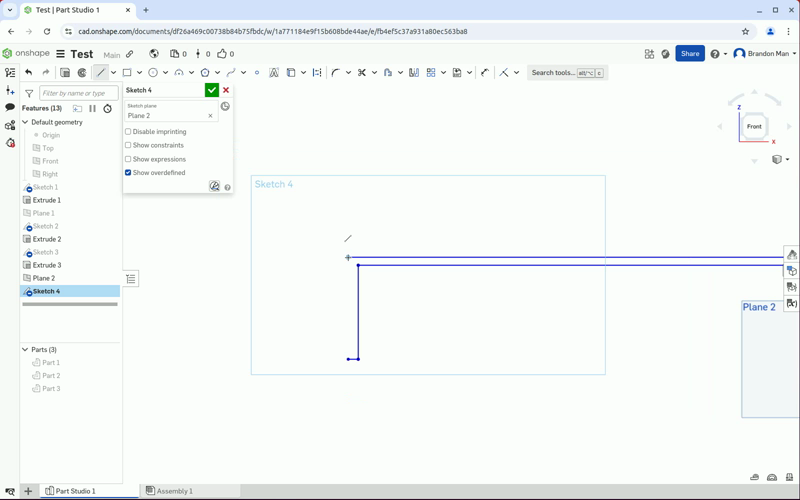
scroll(-6)
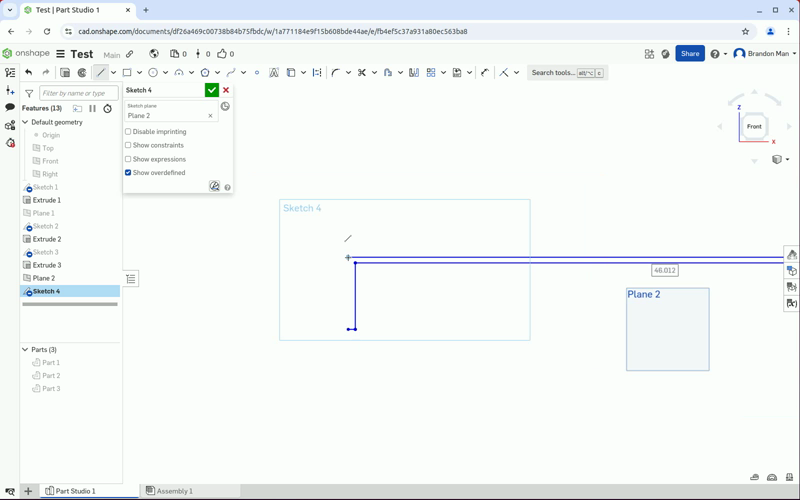
scroll(-6)
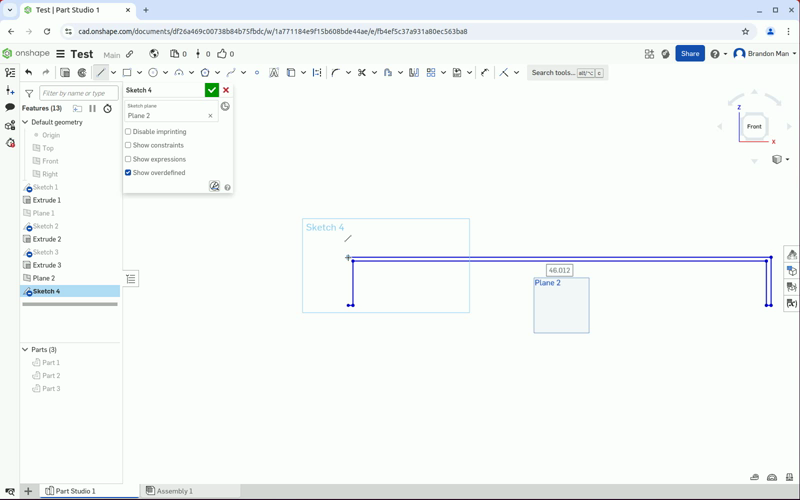
scroll(-6)
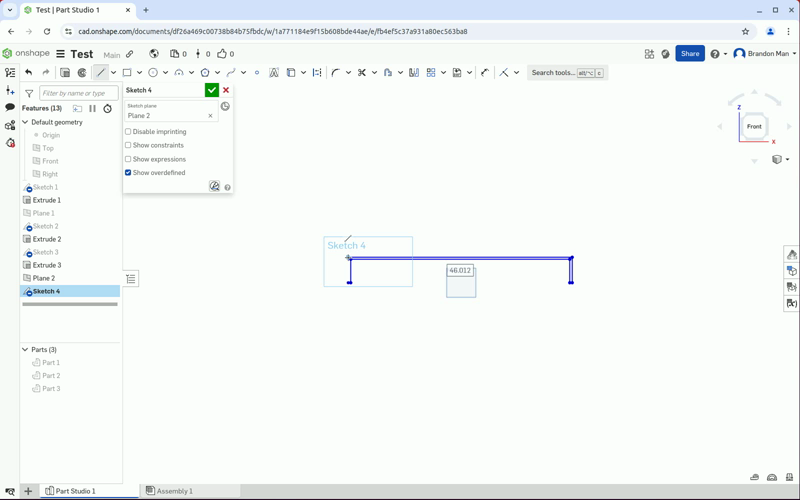
key_up(shift)
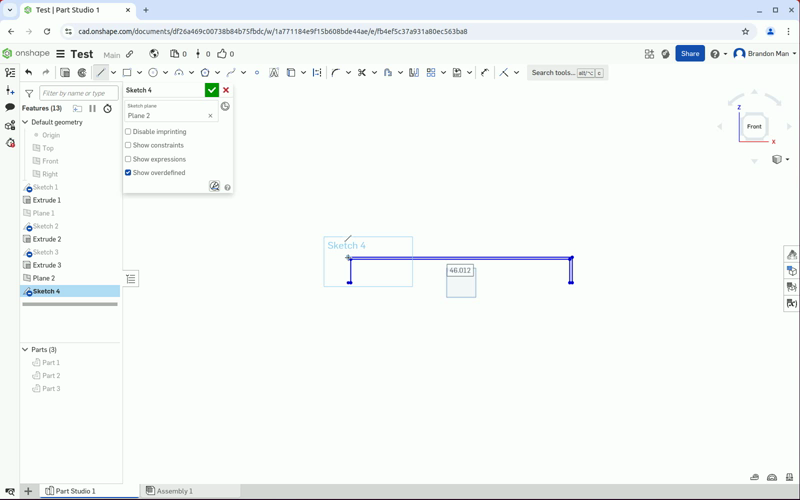
mouse_move(378, 257)
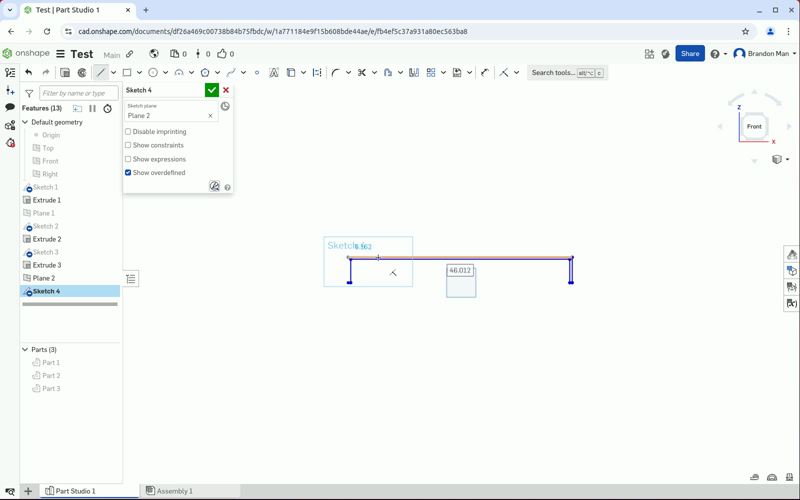
key_down(shift)
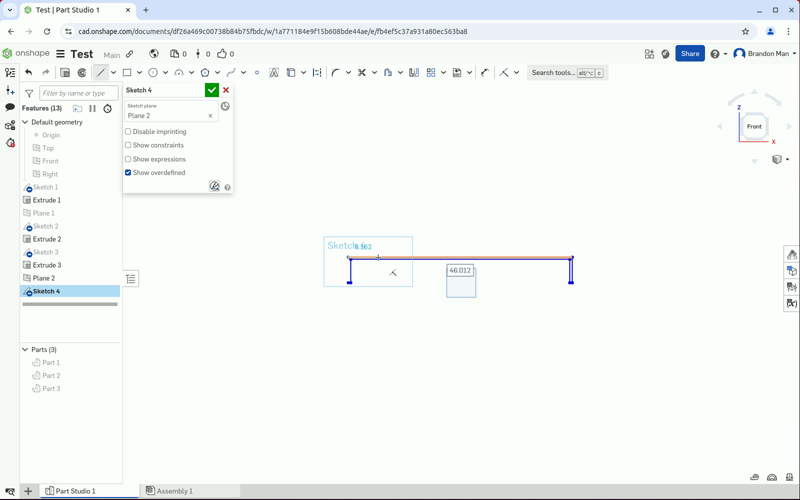
mouse_move(348, 282)
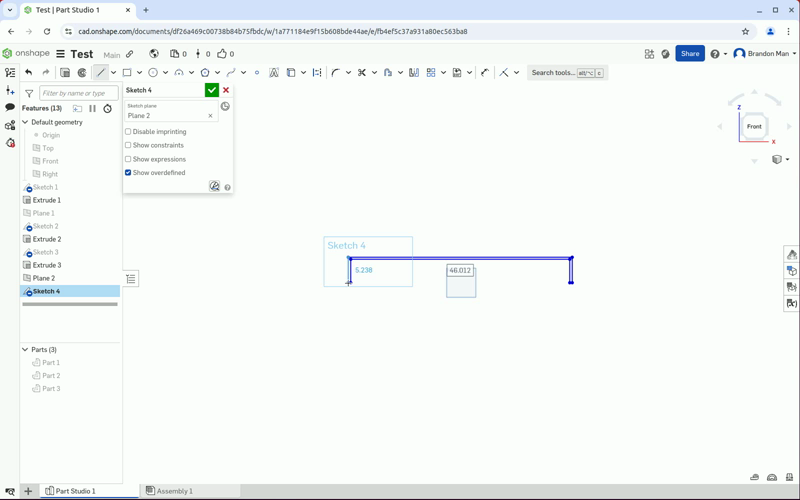
scroll(6)
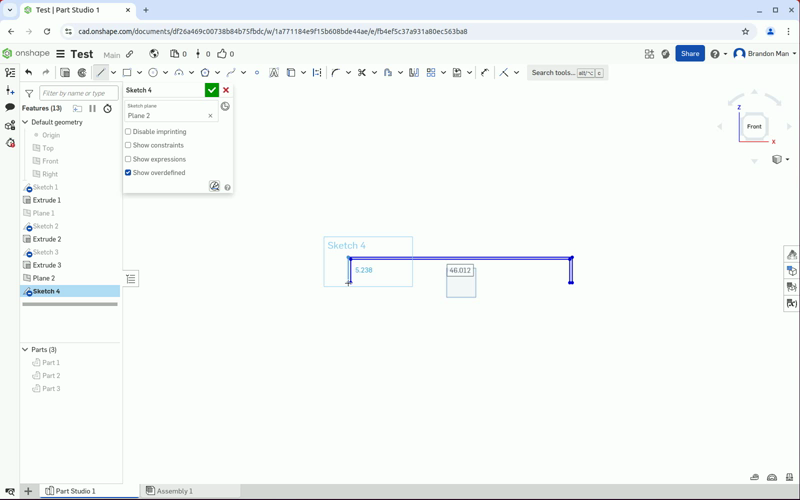
scroll(6)
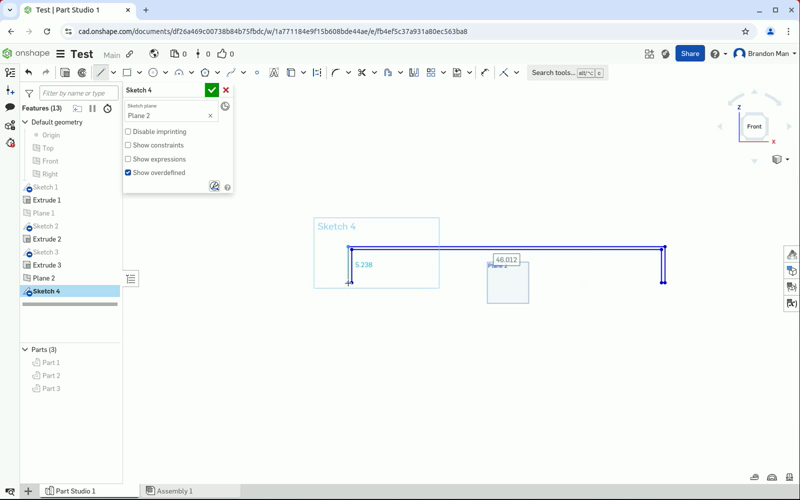
scroll(6)
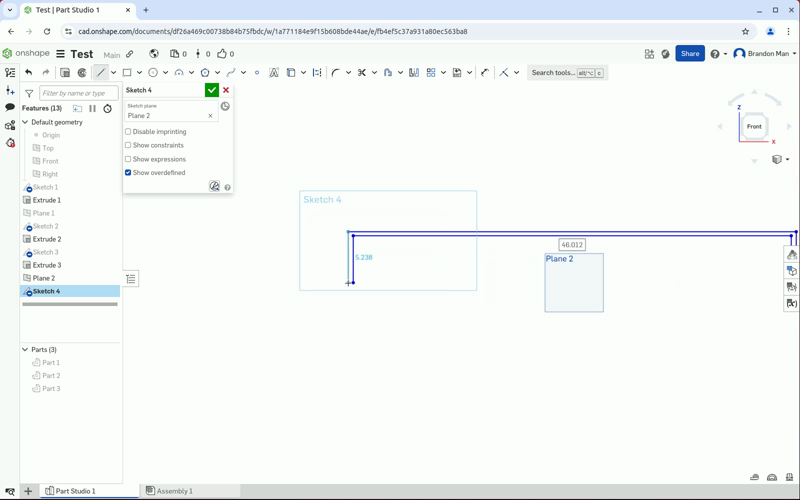
scroll(6)
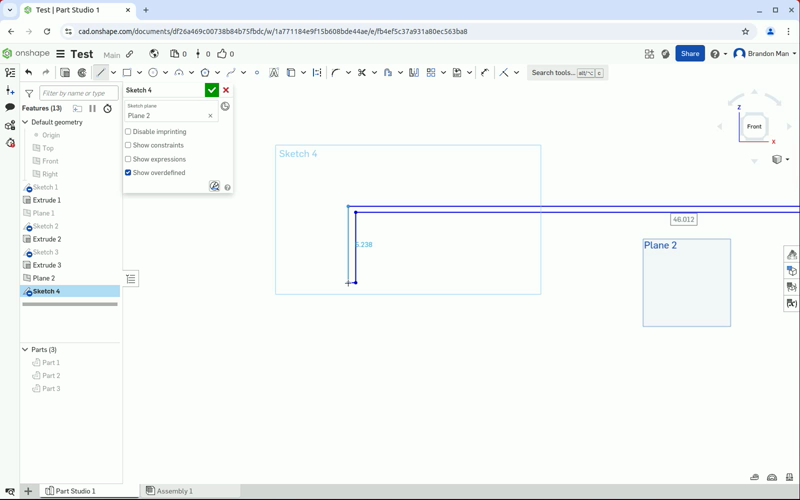
scroll(6)
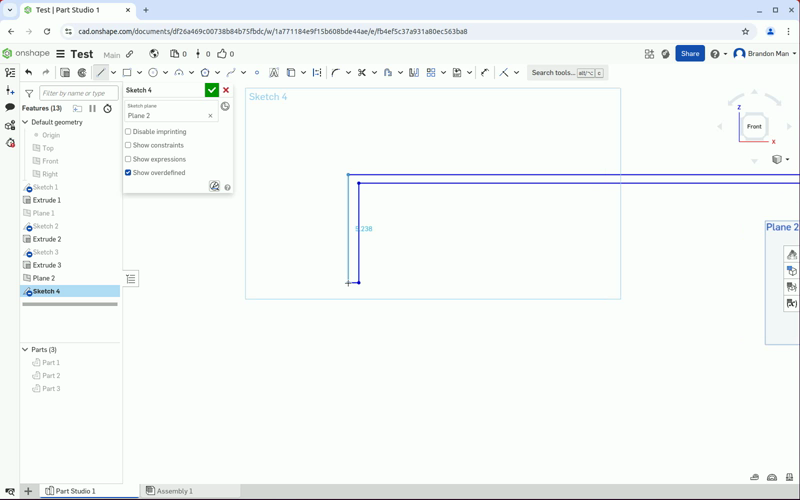
scroll(6)
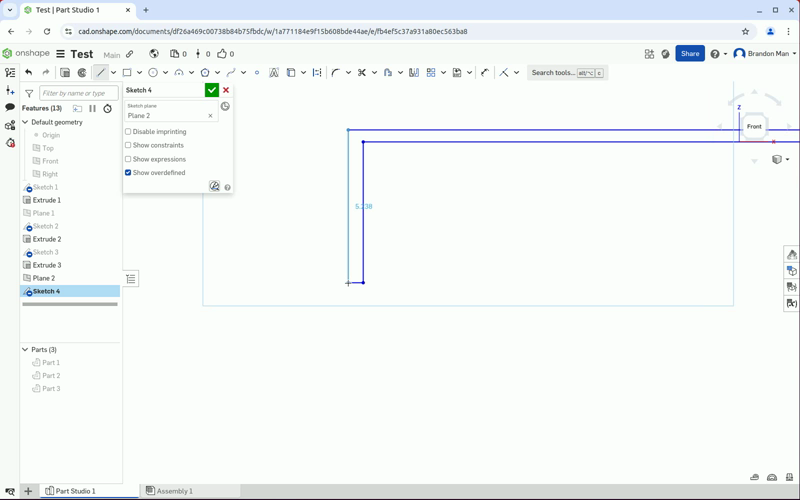
scroll(6)
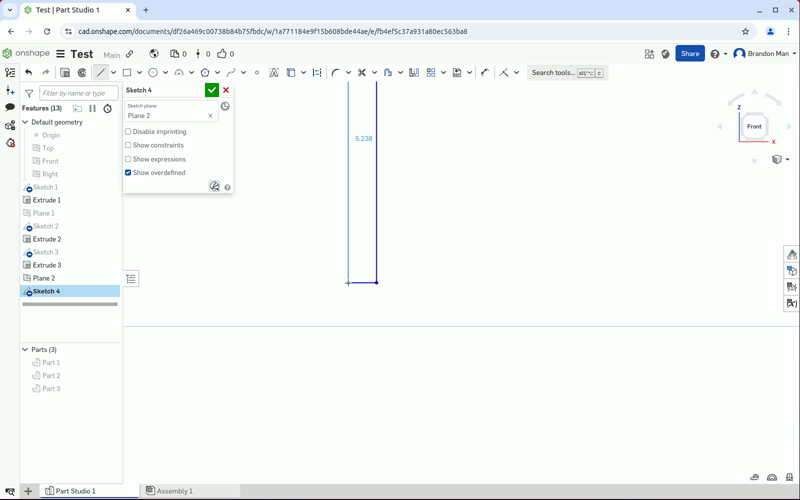
key_up(shift)
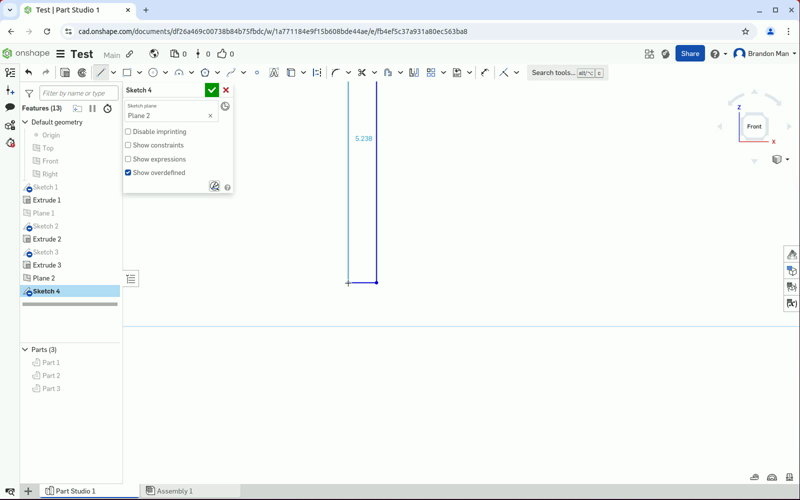
click(348, 282)
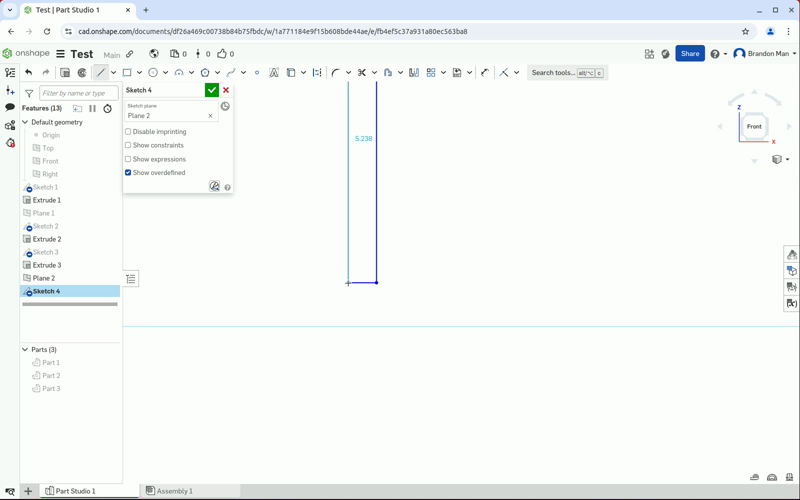
scroll(-6)
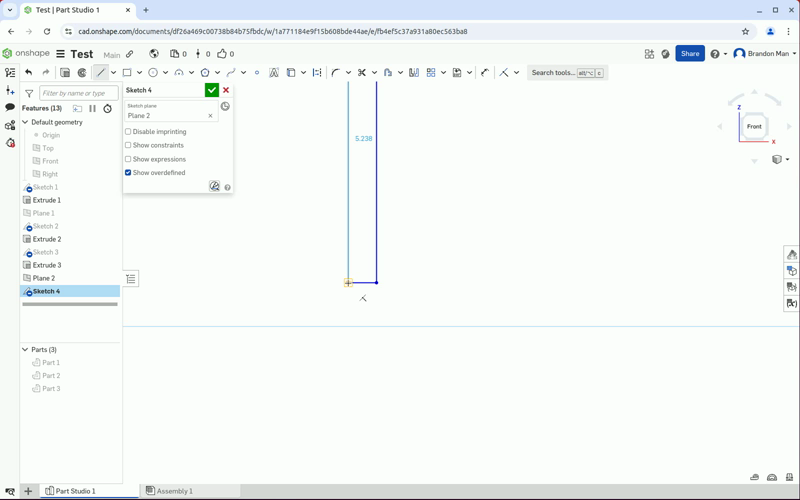
scroll(-6)
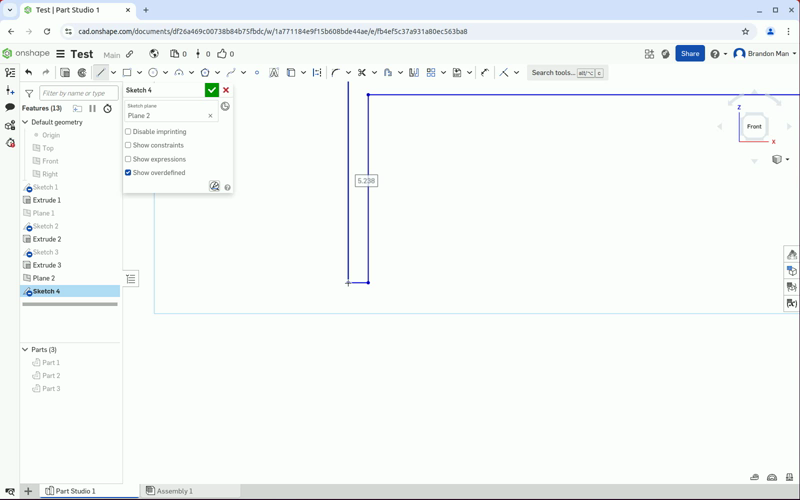
scroll(-6)
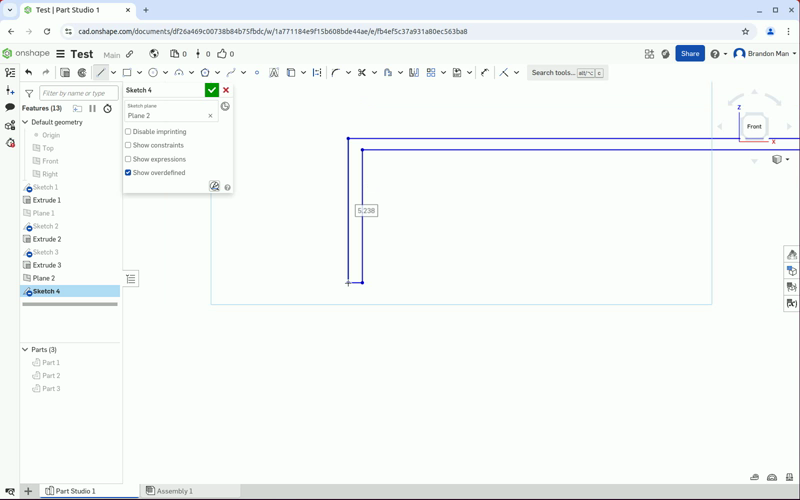
scroll(-6)
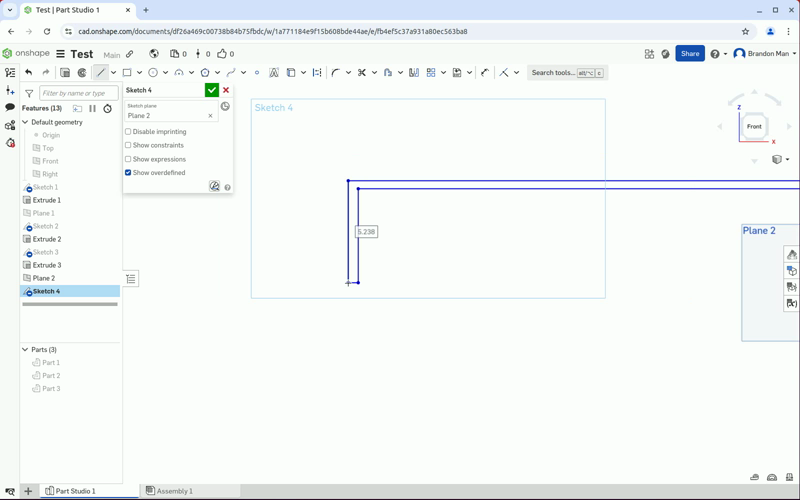
scroll(-6)
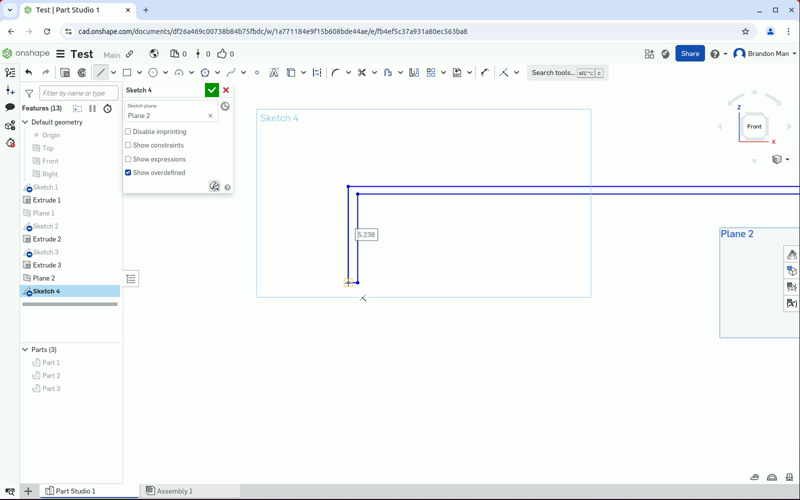
scroll(-6)
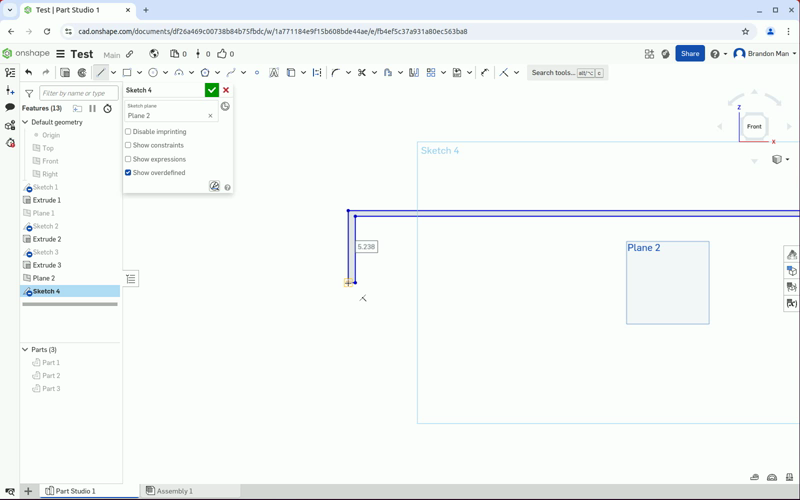
scroll(-6)
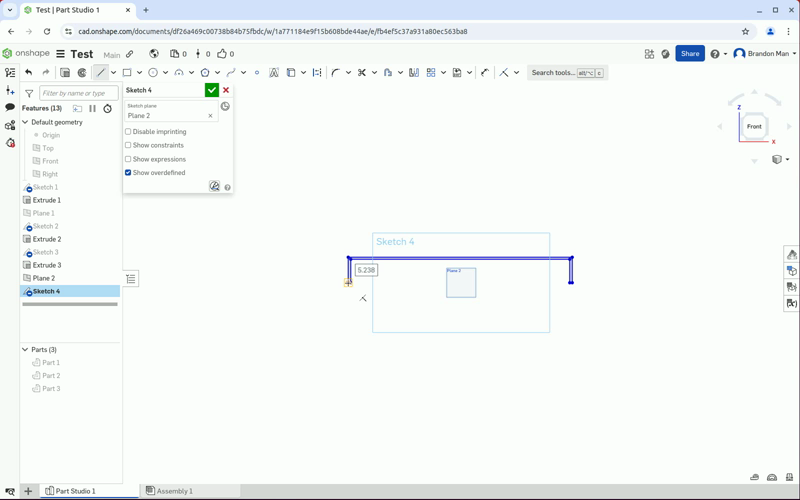
key(esc)
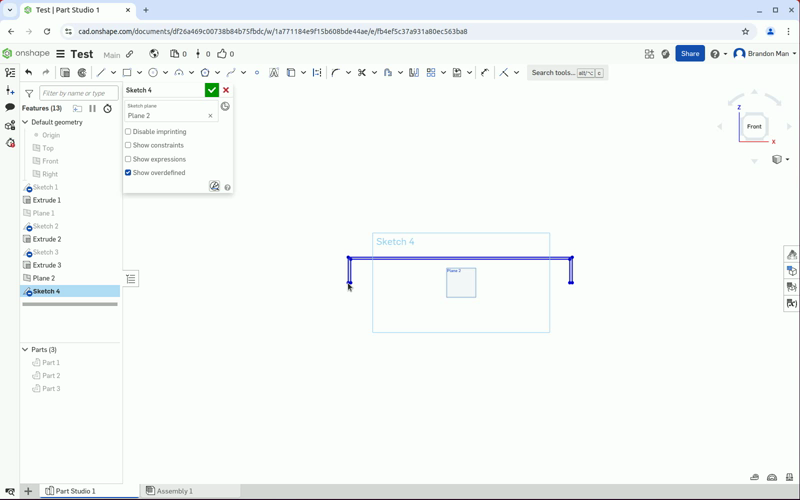
mouse_move(405, 257)
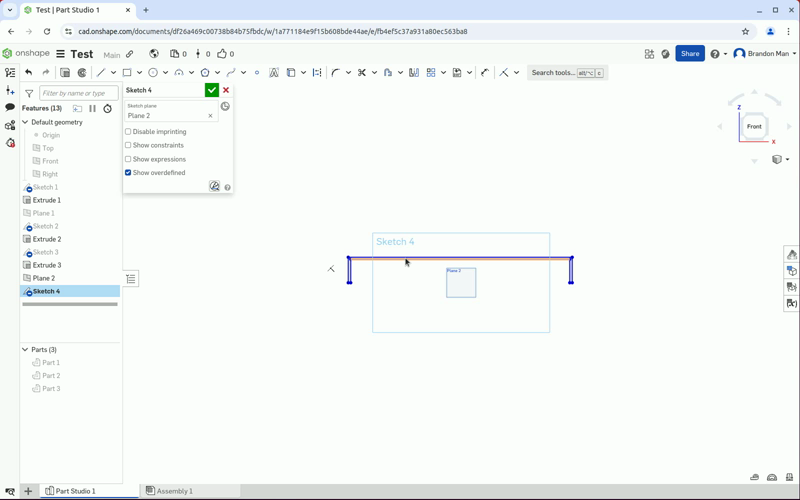
scroll(6)
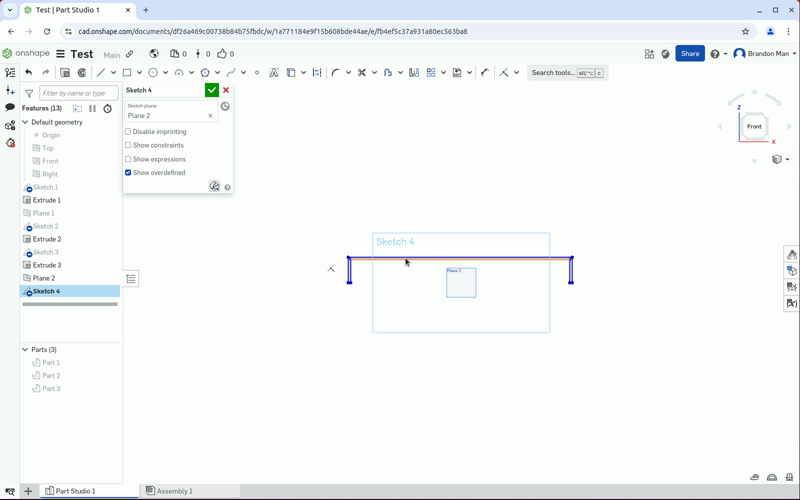
scroll(6)
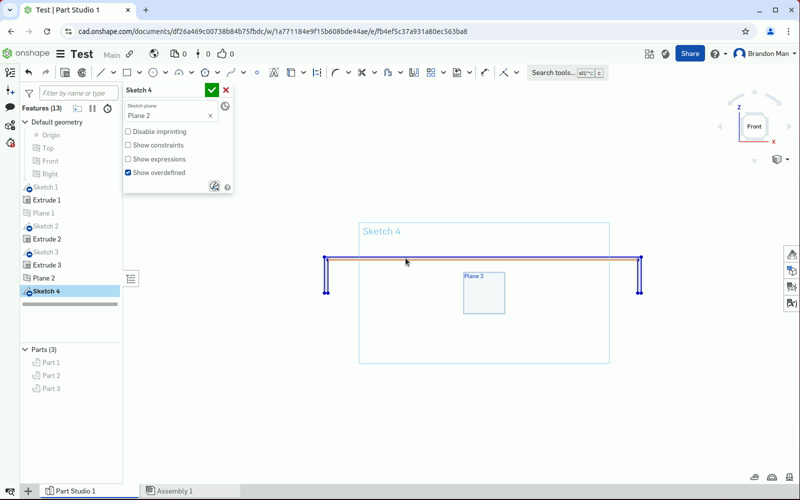
scroll(6)
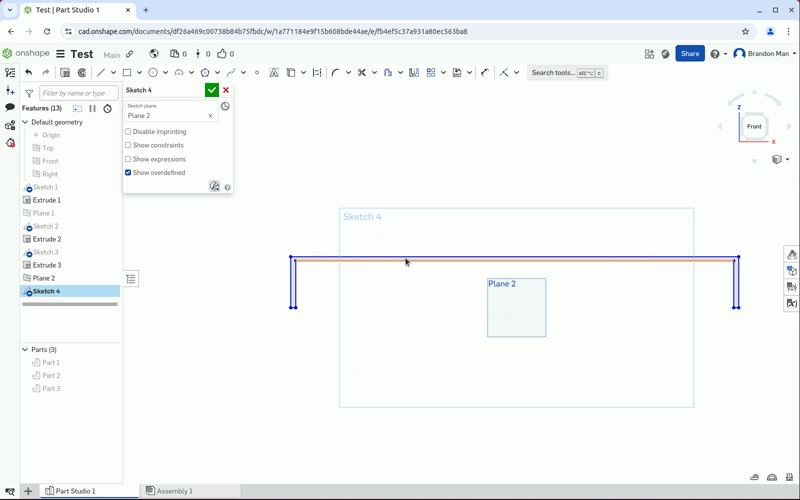
scroll(6)
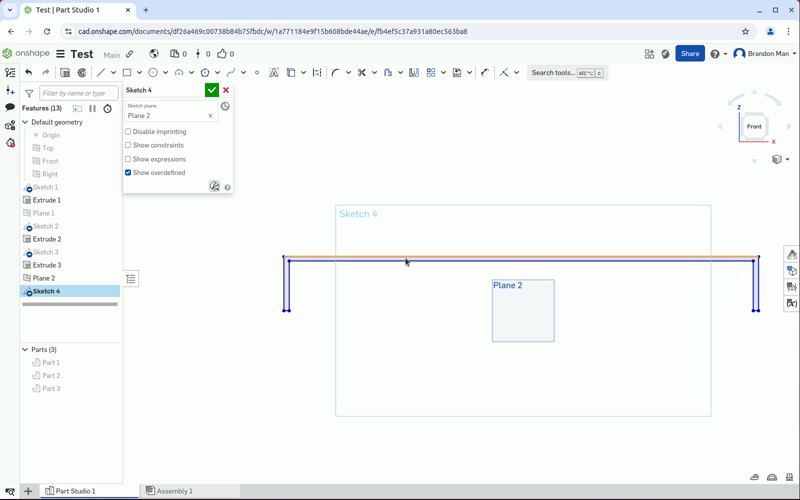
scroll(6)
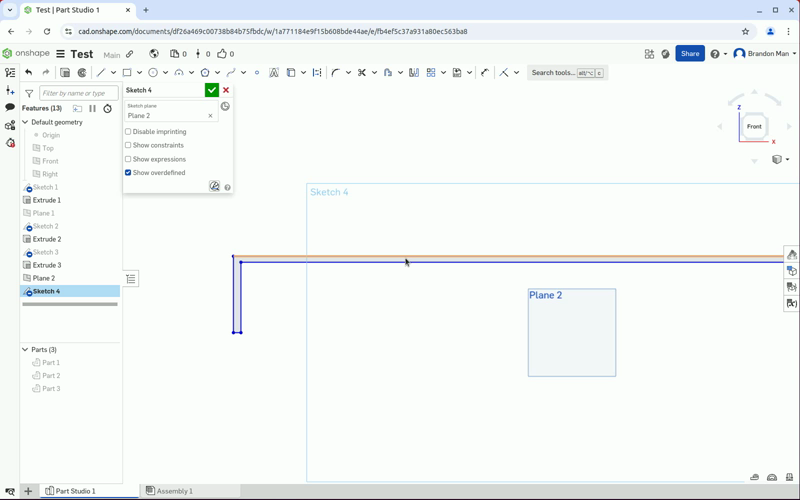
scroll(6)
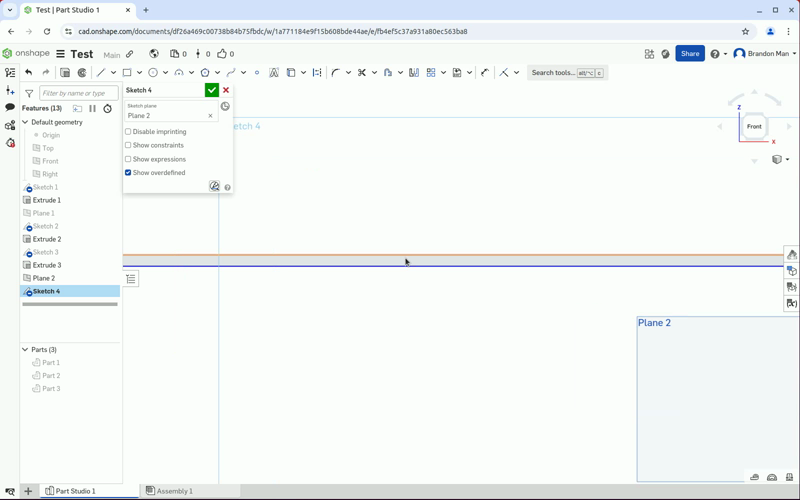
scroll(6)
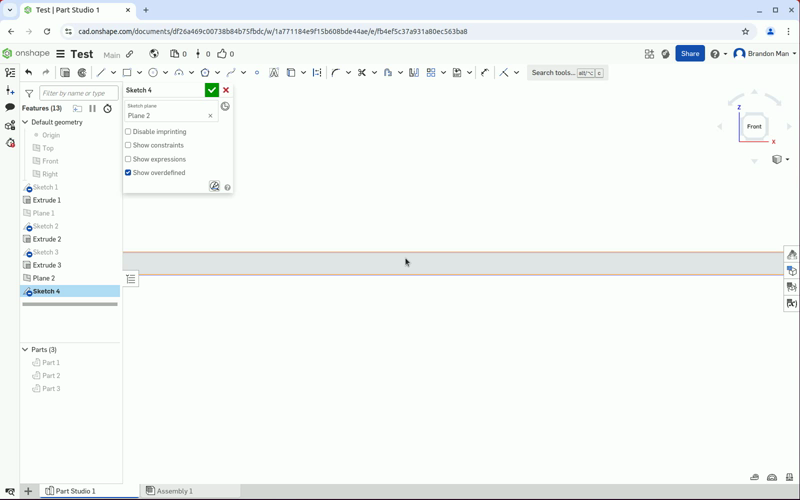
click(405, 257)
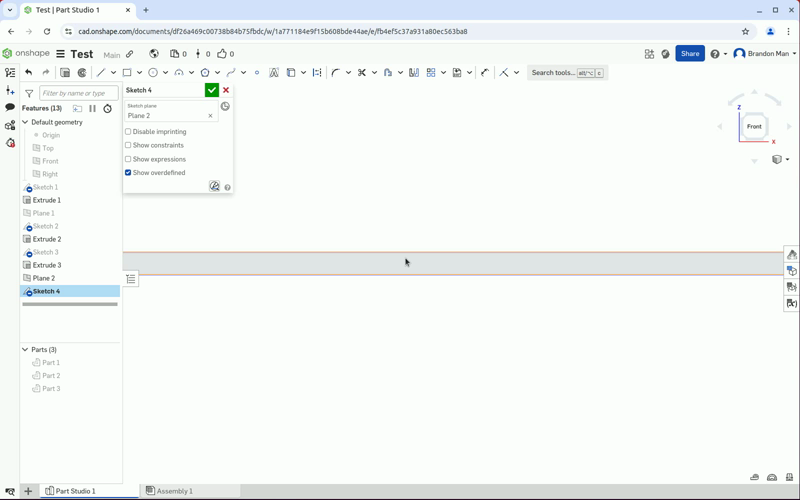
scroll(-6)
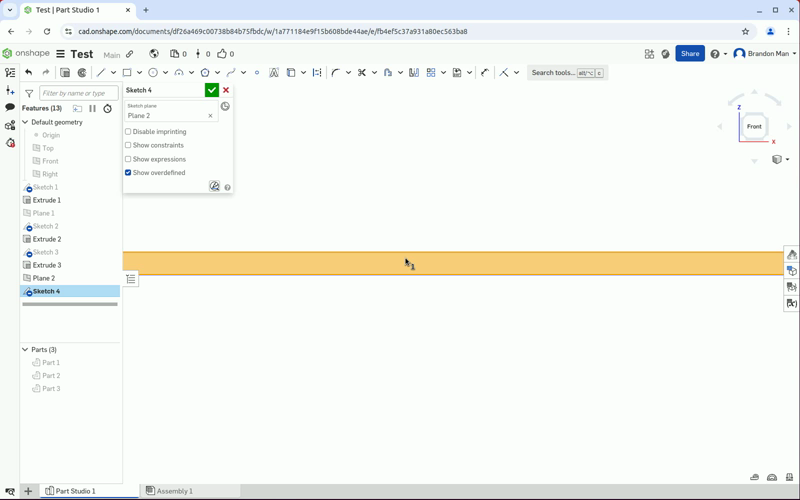
scroll(-6)
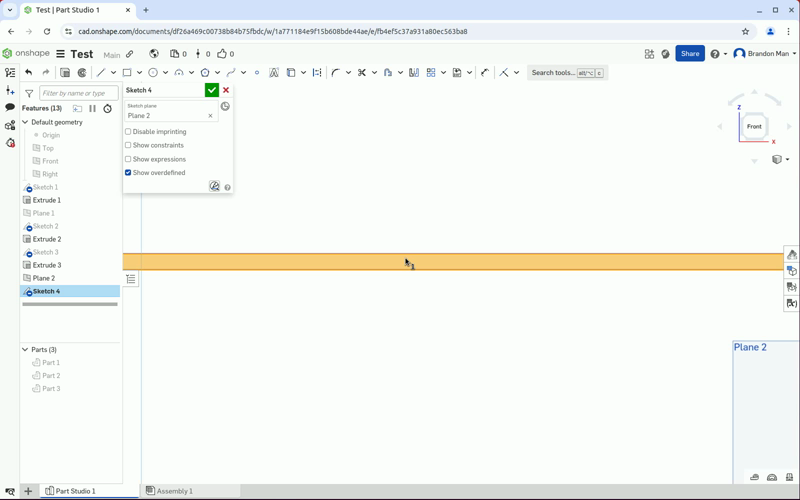
scroll(-6)
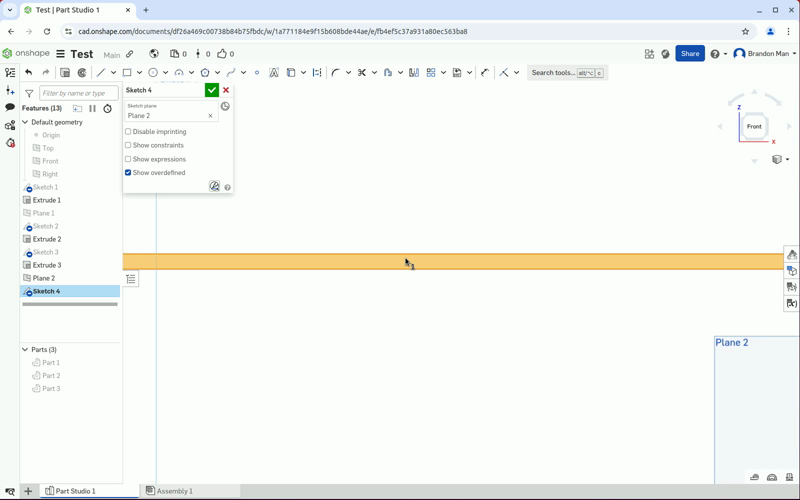
scroll(-6)
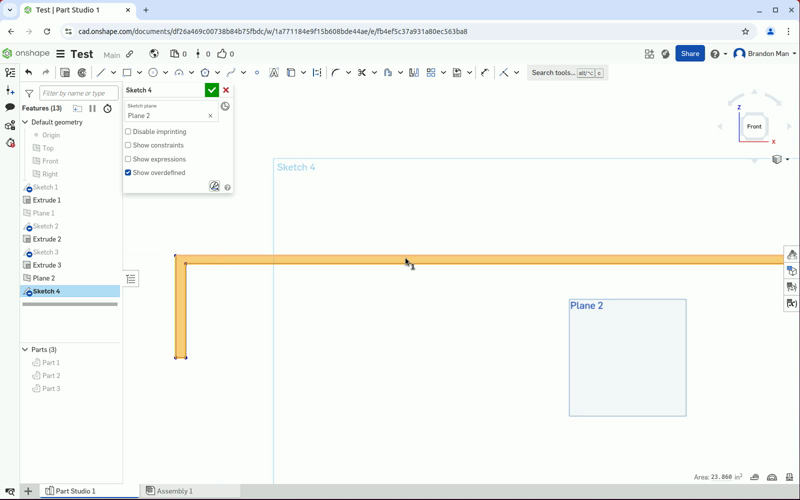
scroll(-6)
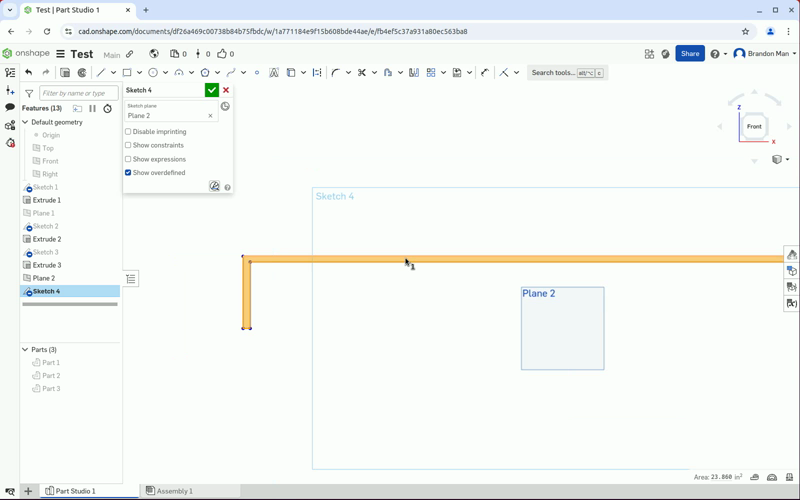
scroll(-6)
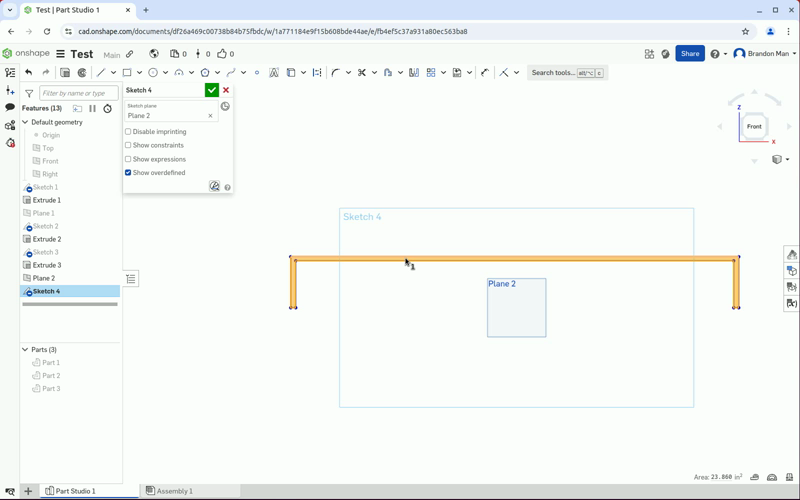
scroll(-6)
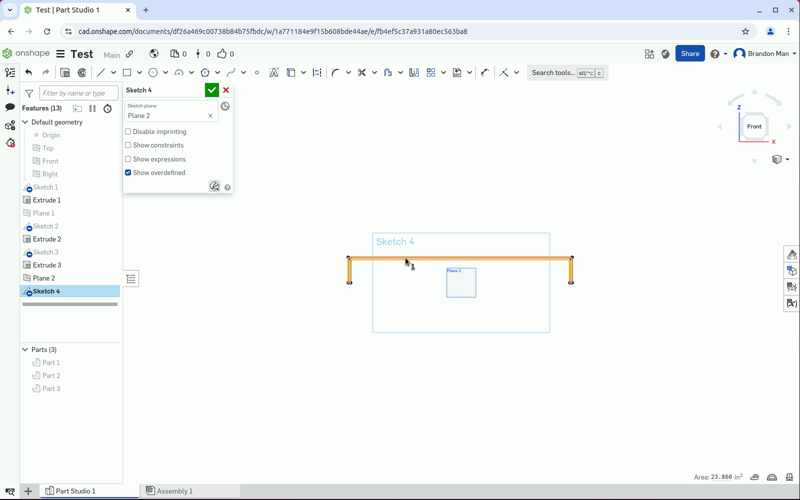
mouse_move(73, 352)
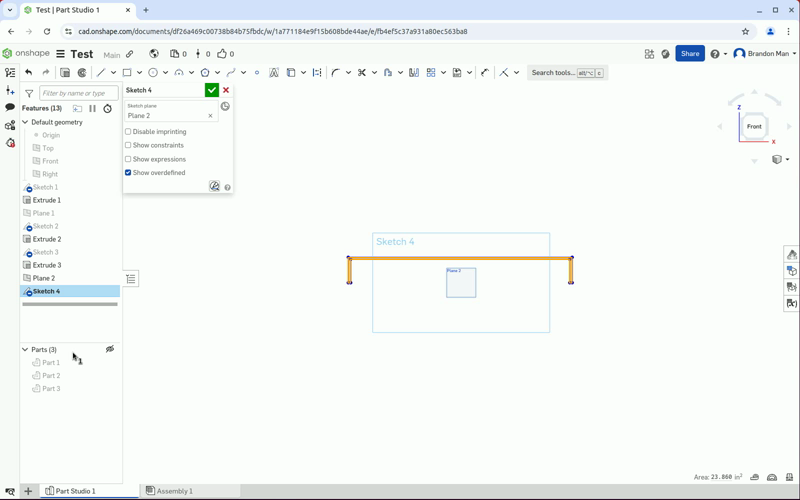
key(shift+y)
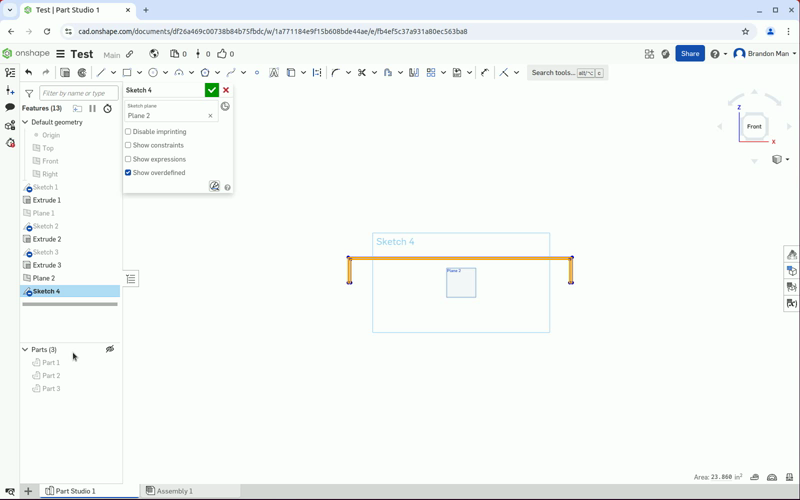
key(shift+e)
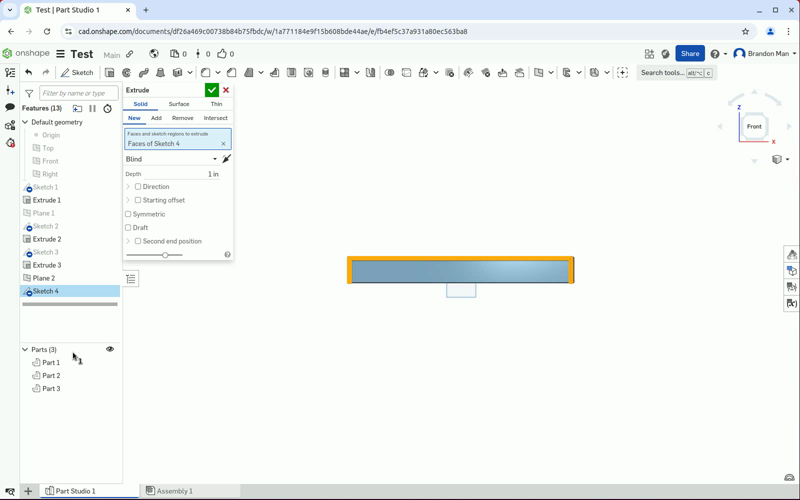
mouse_move(143, 106)
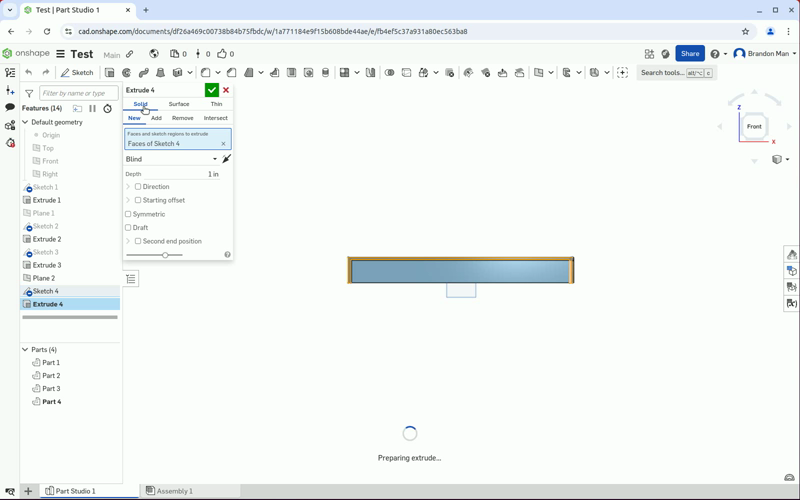
click(143, 106)
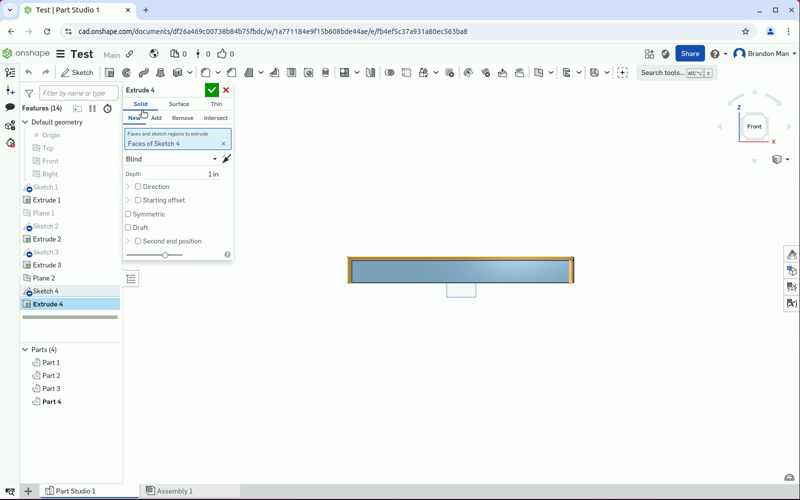
mouse_move(137, 120)
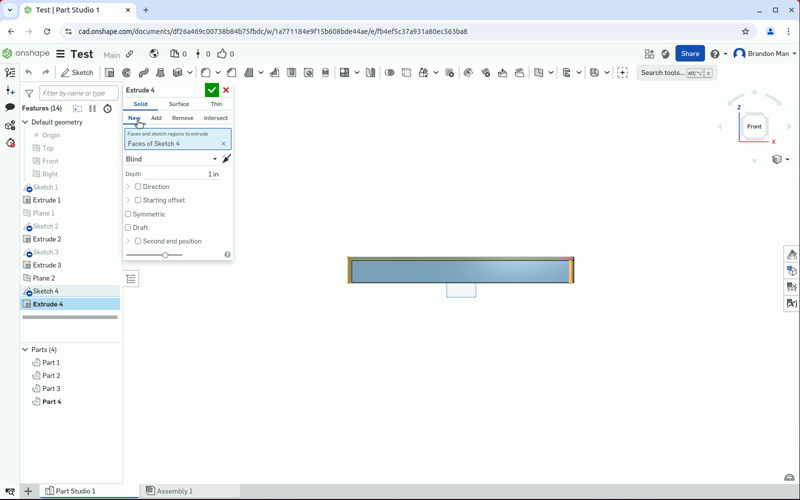
click(137, 120)
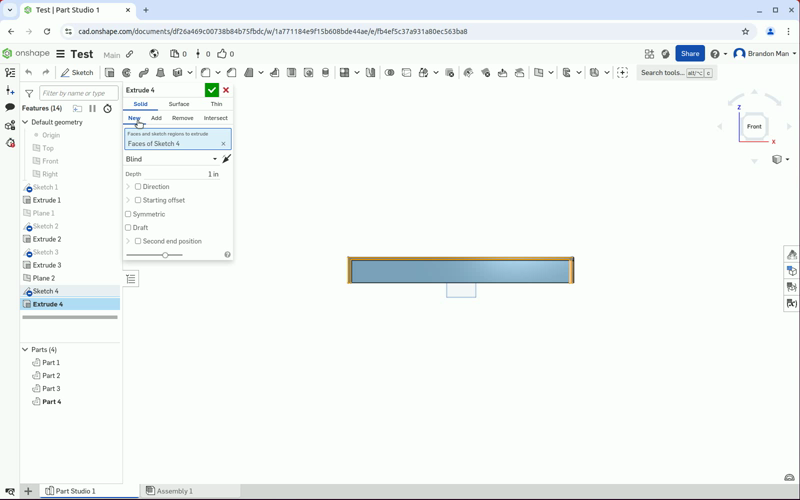
key(tab, 4)
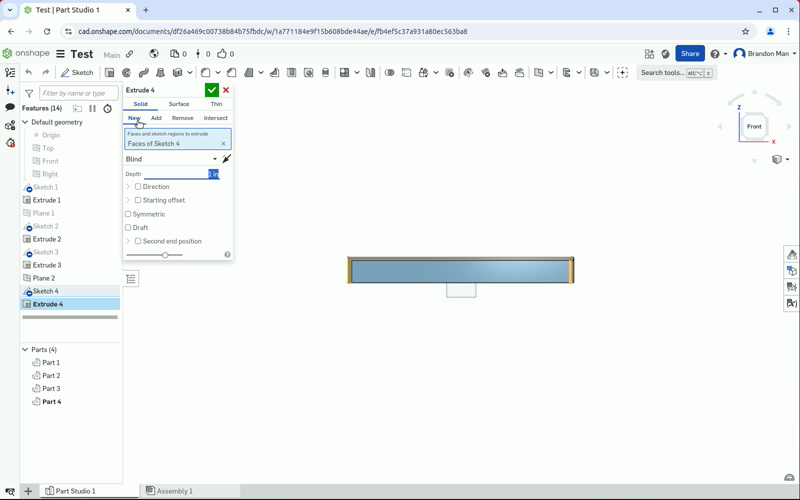
text(0.722)
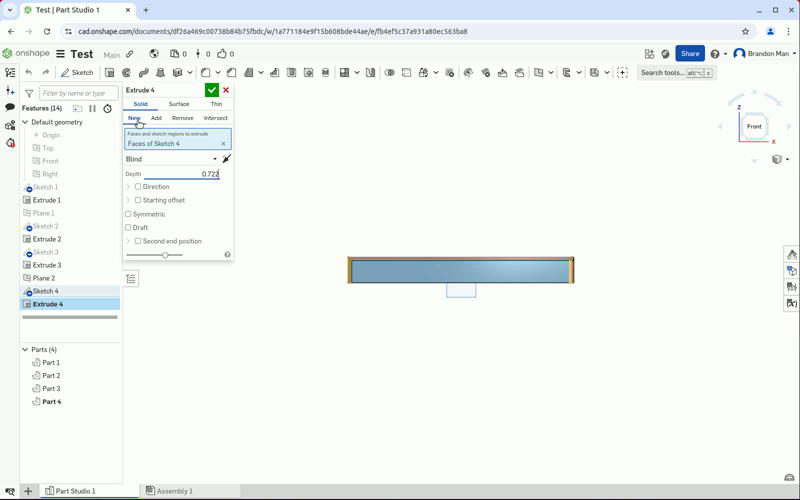
key(enter)
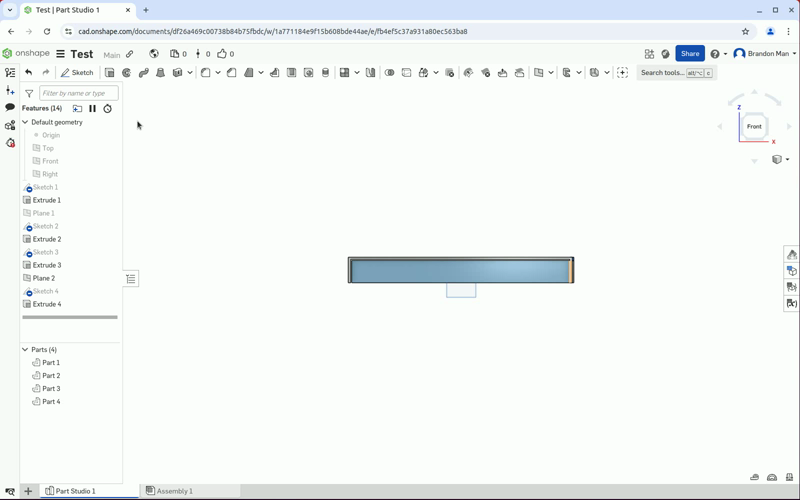
key(shift+h)
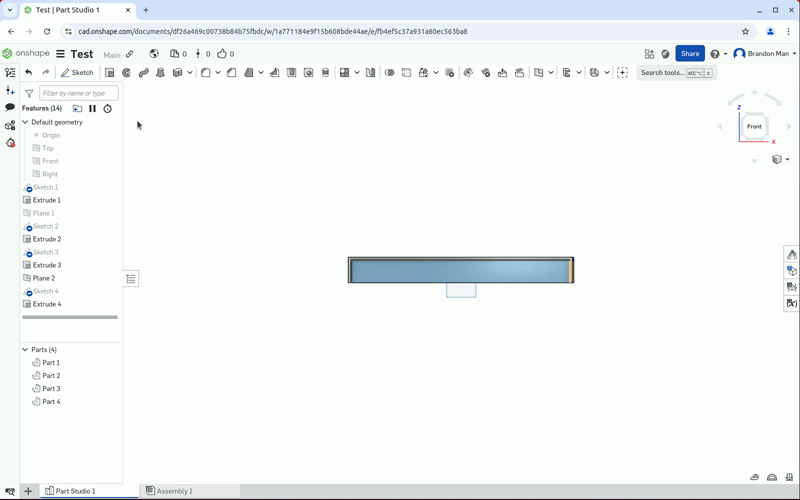
key(shift+h)
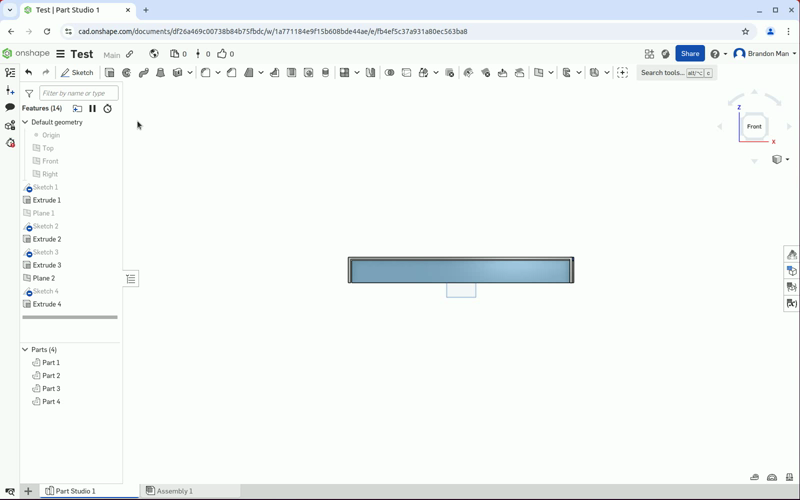
mouse_move(73, 189)
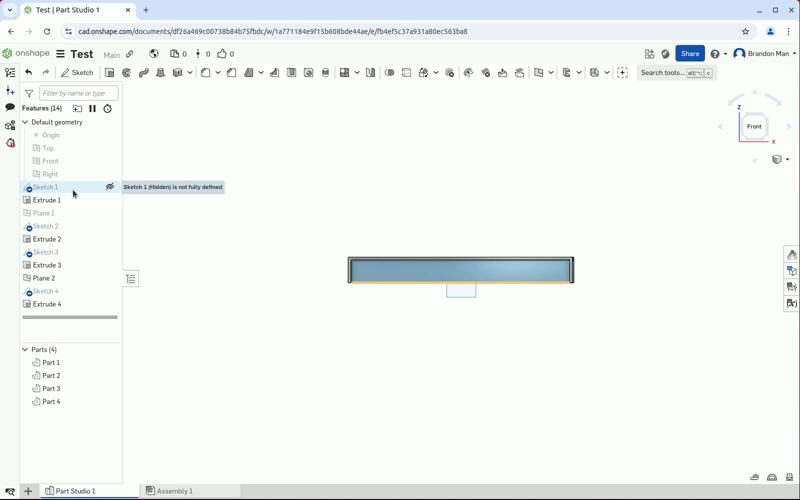
click(73, 189)
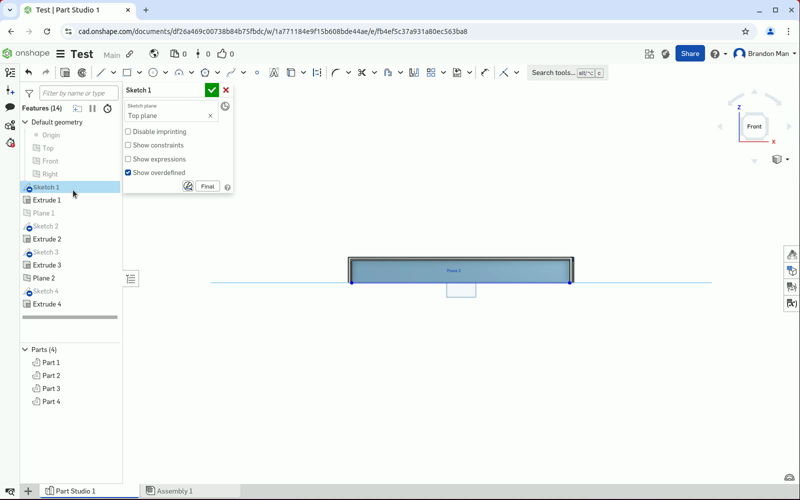
mouse_move(229, 92)
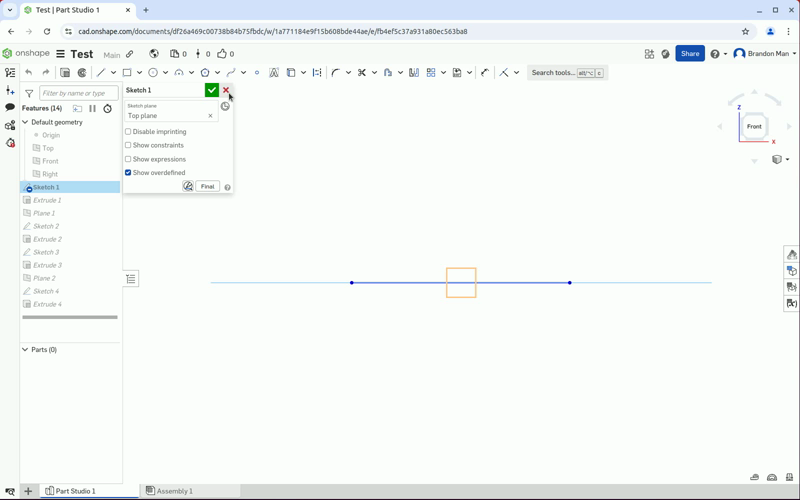
click(229, 92)
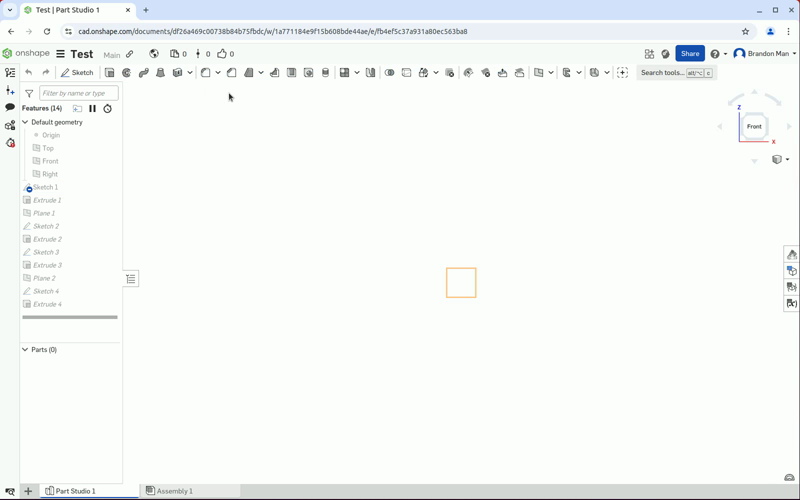
key(shift+s)
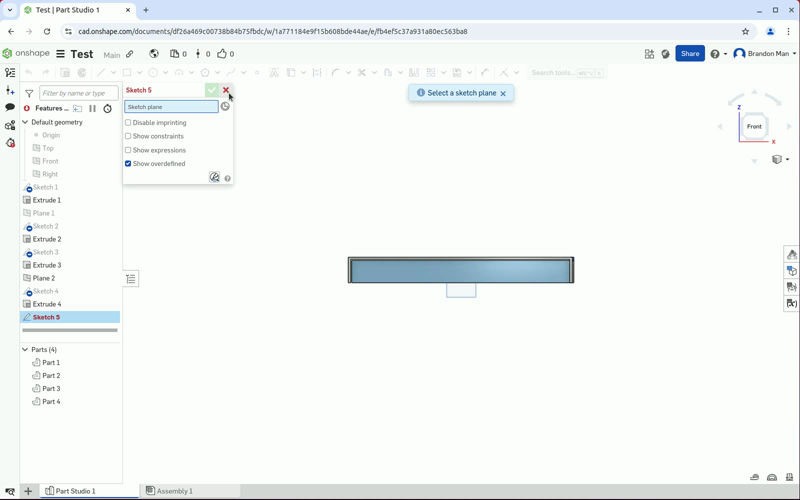
mouse_move(73, 280)
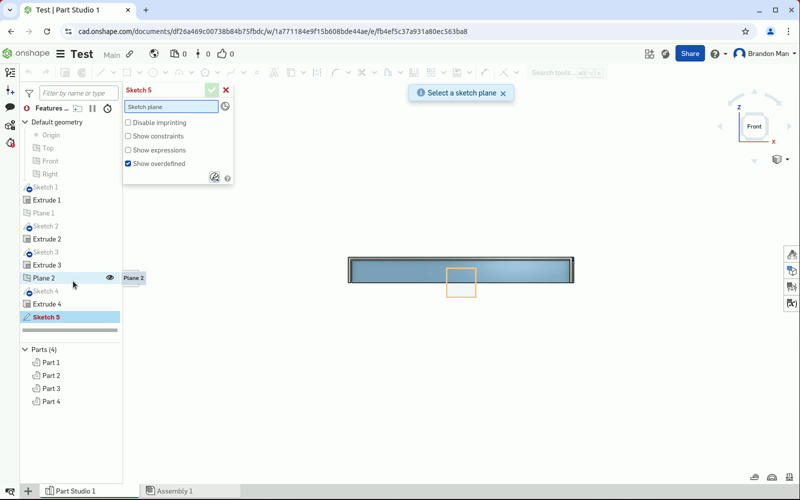
click(73, 280)
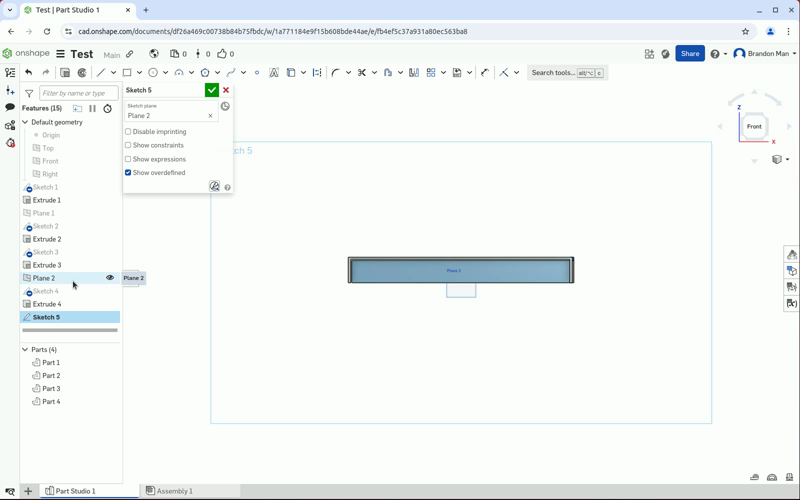
mouse_move(73, 352)
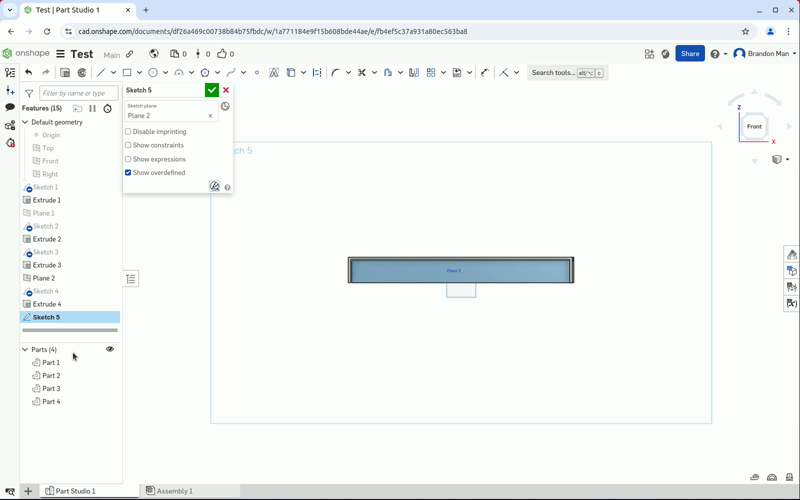
key(y)
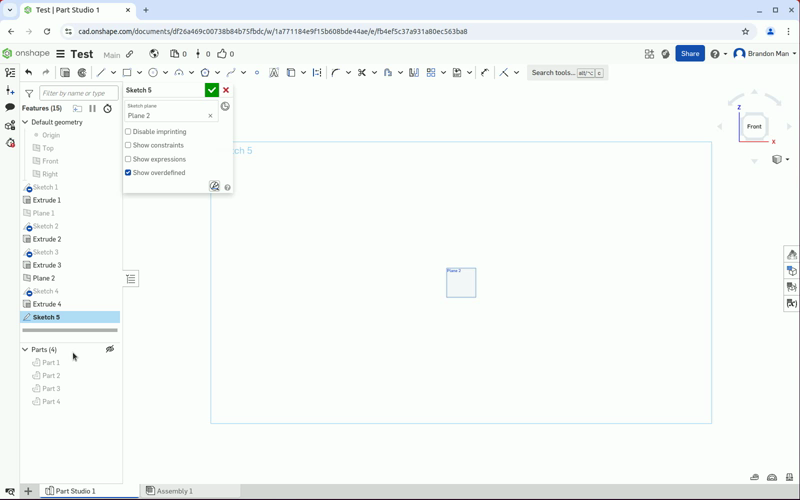
key(l)
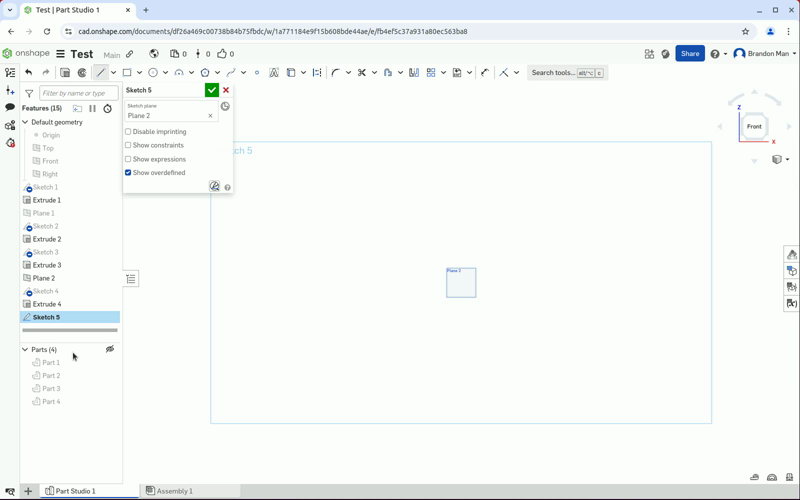
key_down(shift)
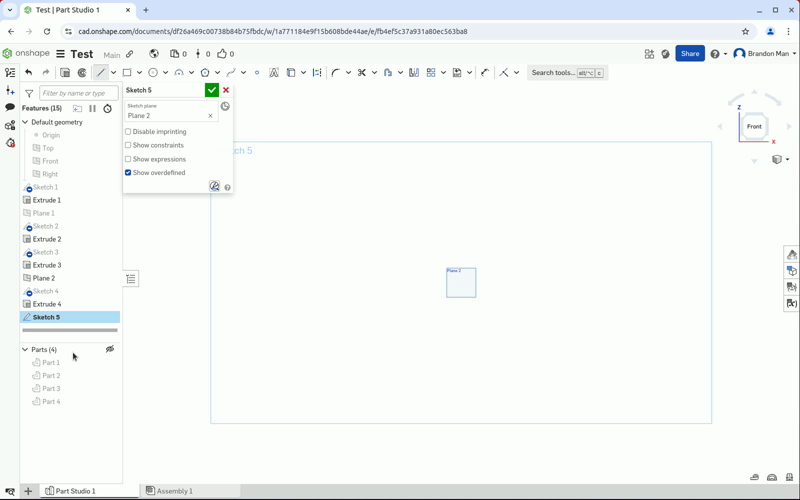
mouse_move(351, 282)
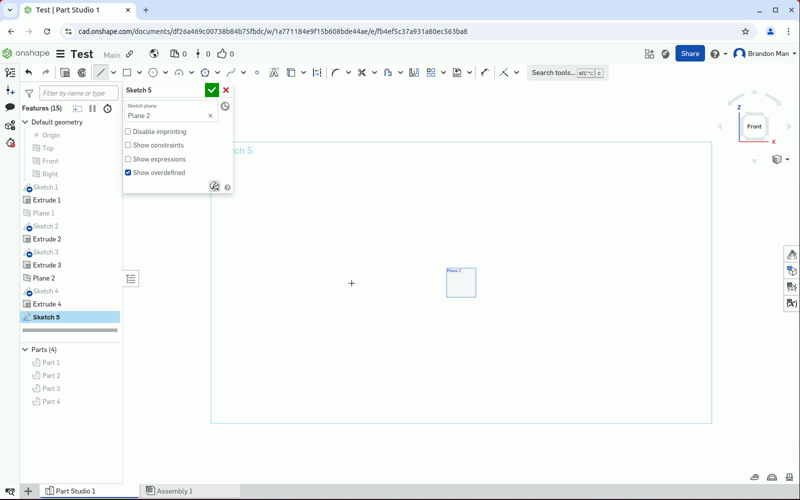
click(351, 282)
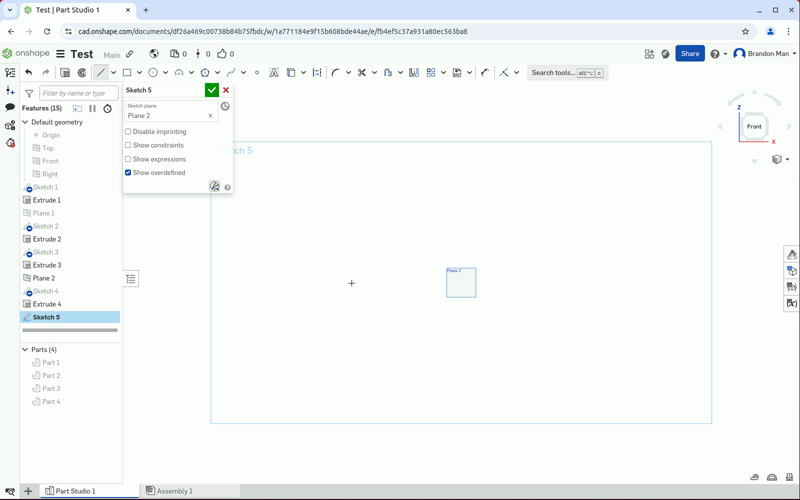
key_up(shift)
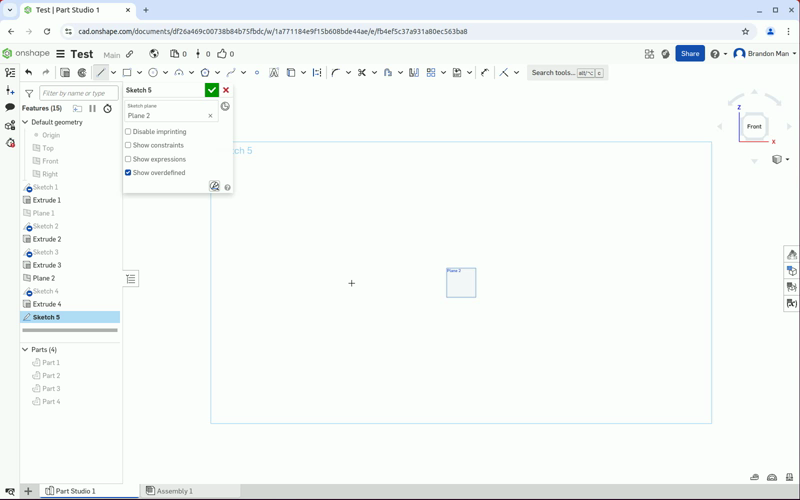
key_down(shift)
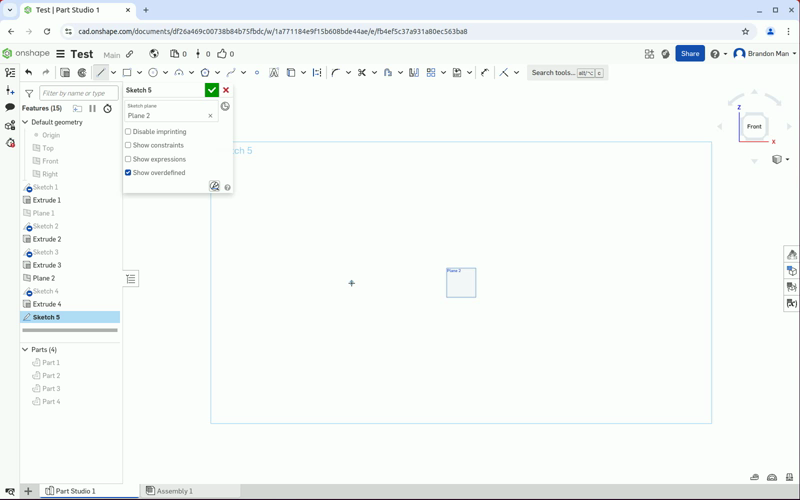
mouse_move(569, 282)
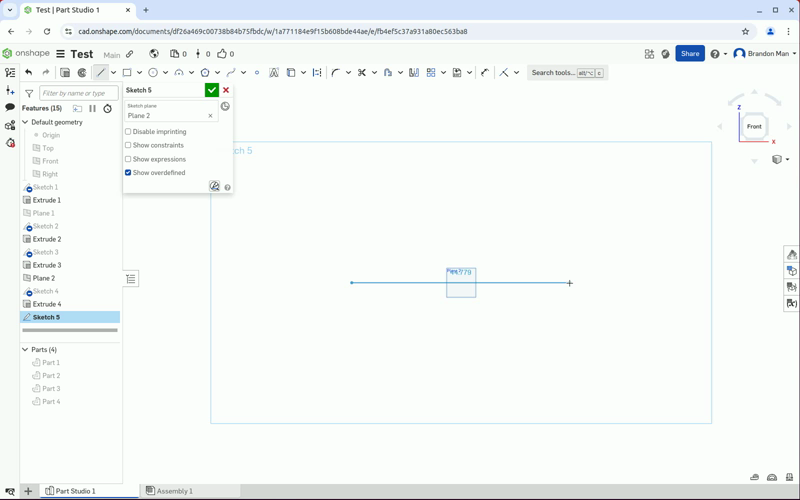
click(569, 282)
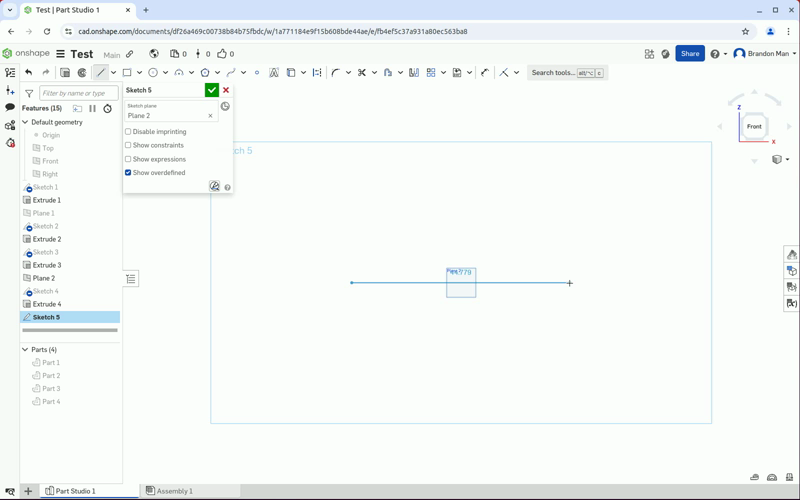
key_up(shift)
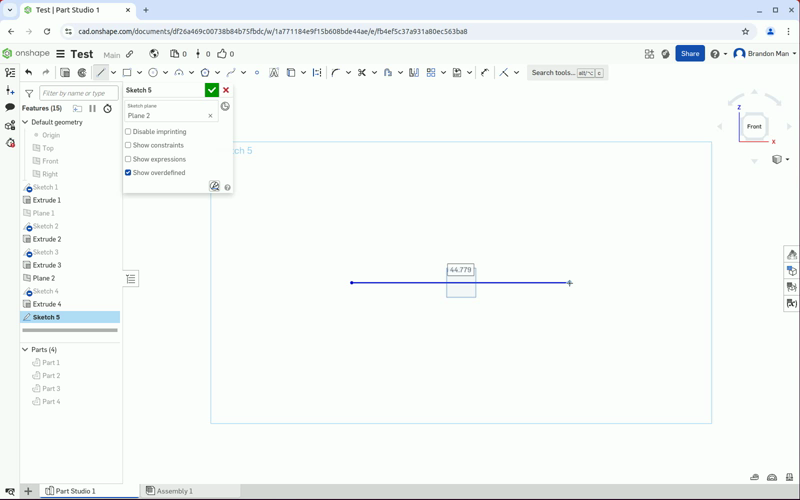
key_down(shift)
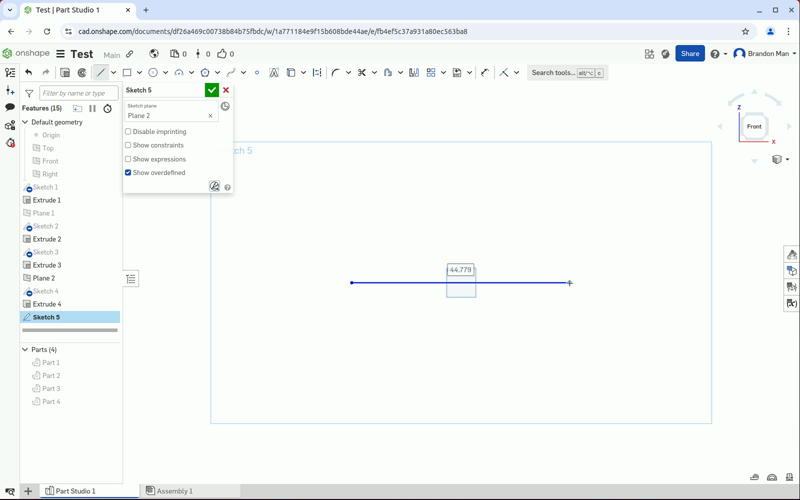
mouse_move(589, 282)
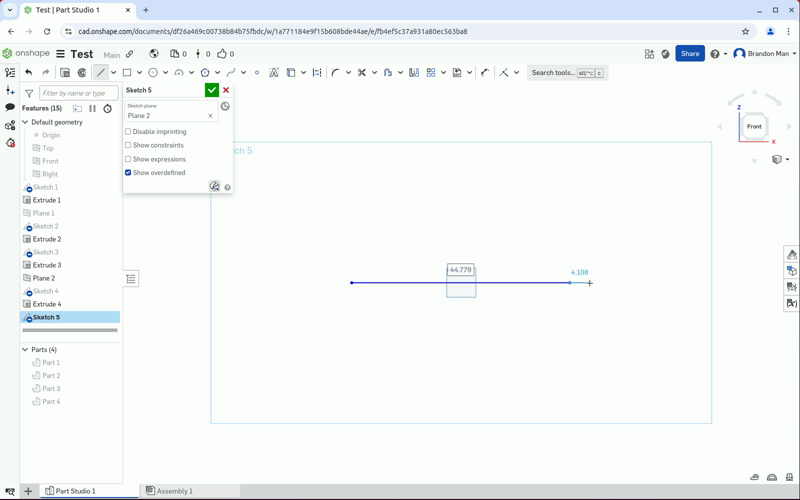
mouse_move(569, 260)
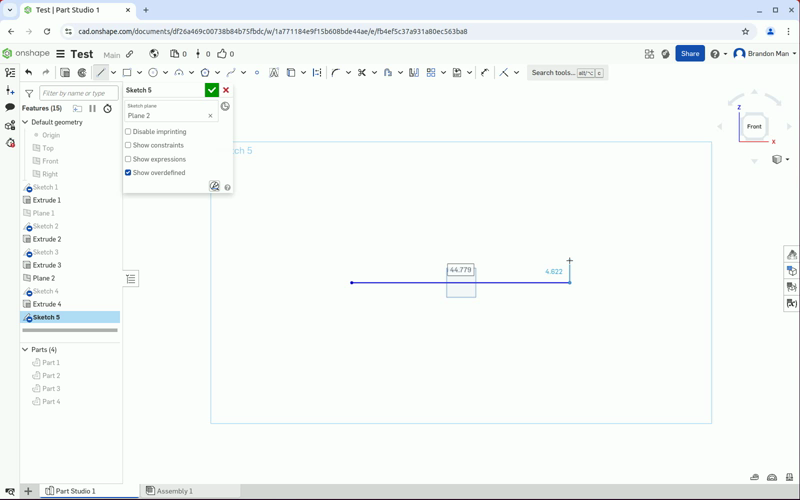
click(569, 260)
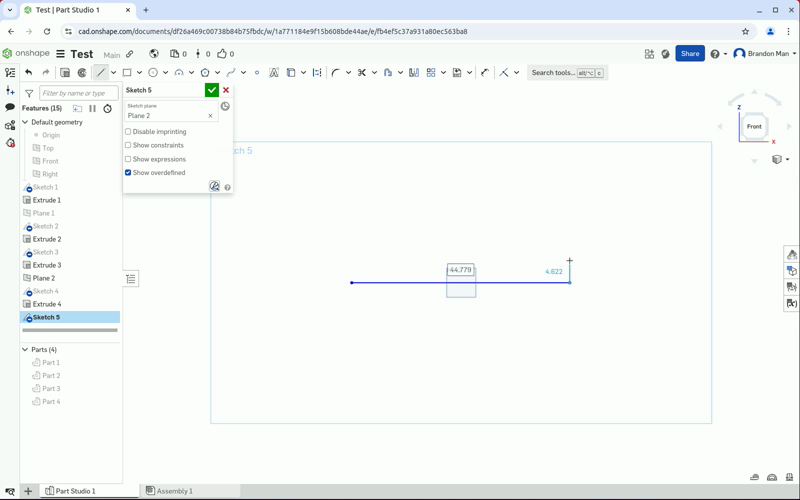
key_up(shift)
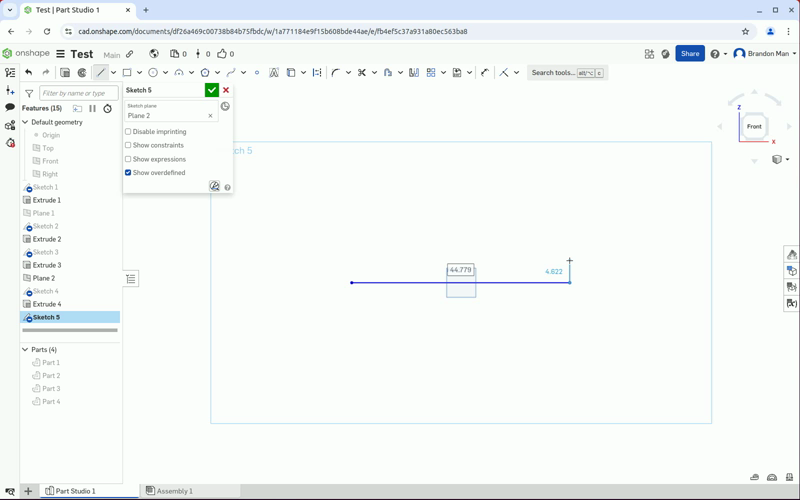
key_down(shift)
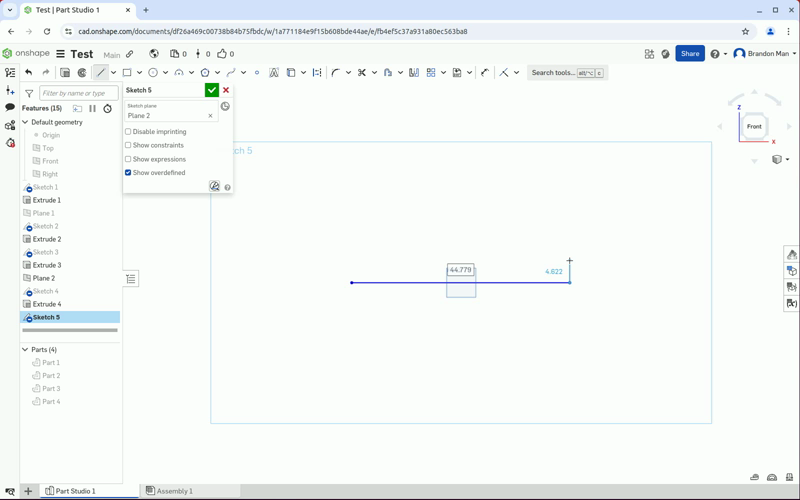
mouse_move(351, 260)
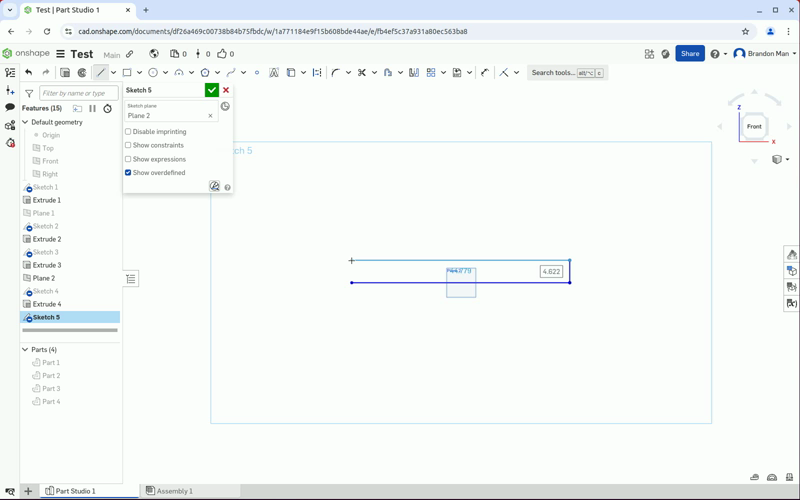
click(351, 260)
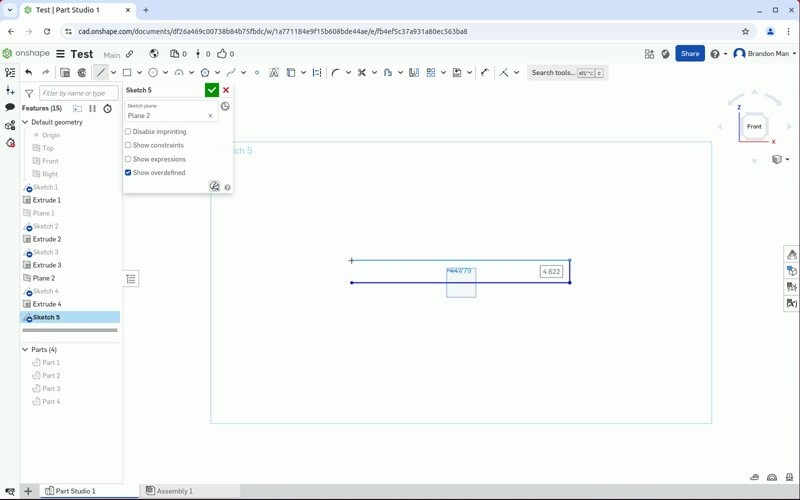
key_up(shift)
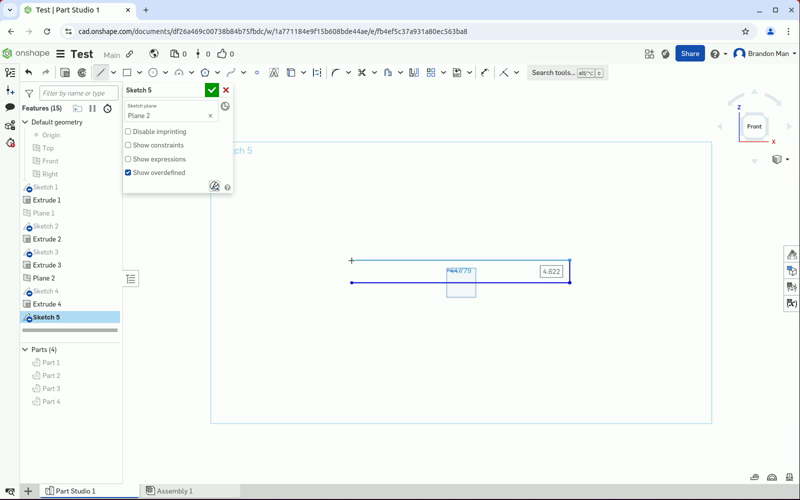
mouse_move(381, 260)
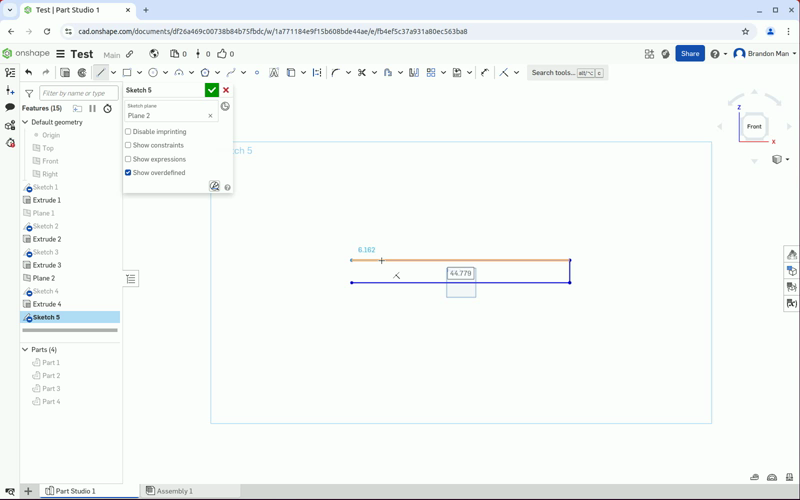
key_down(shift)
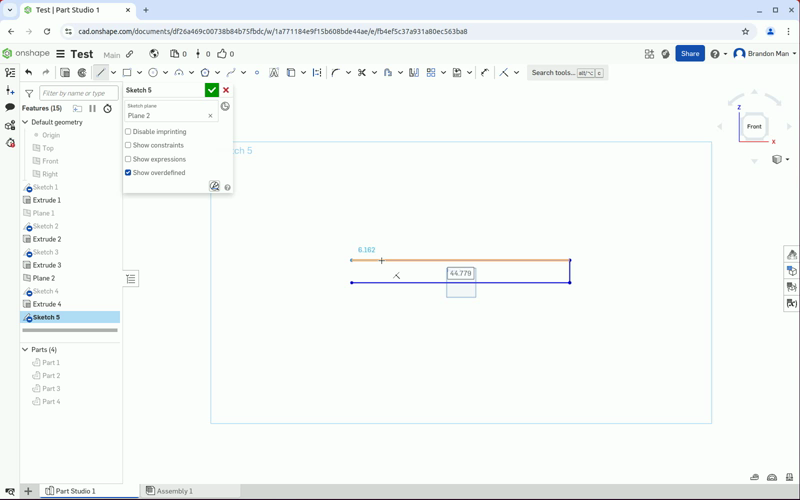
mouse_move(351, 282)
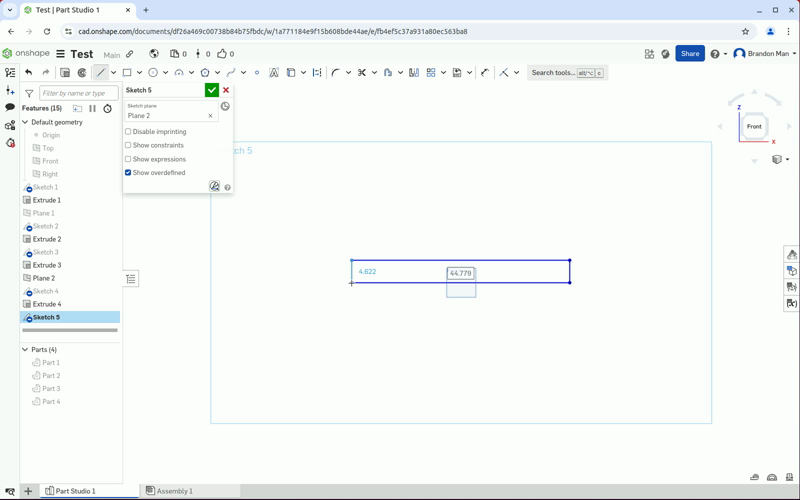
key_up(shift)
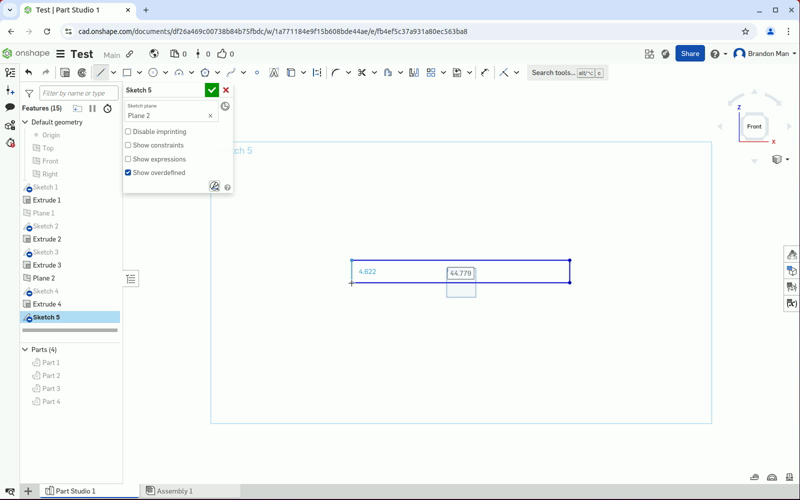
click(351, 282)
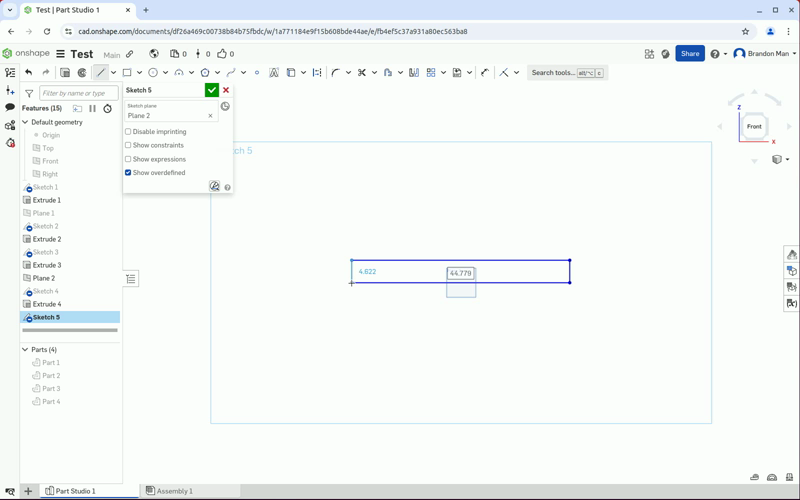
key(esc)
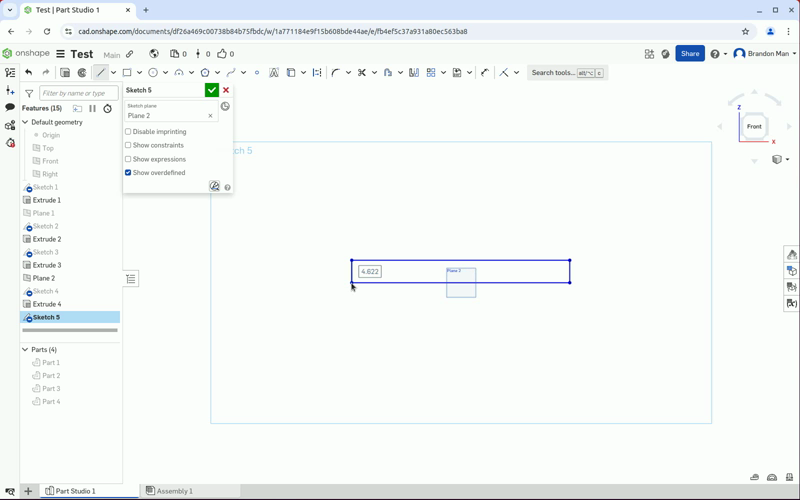
mouse_move(488, 269)
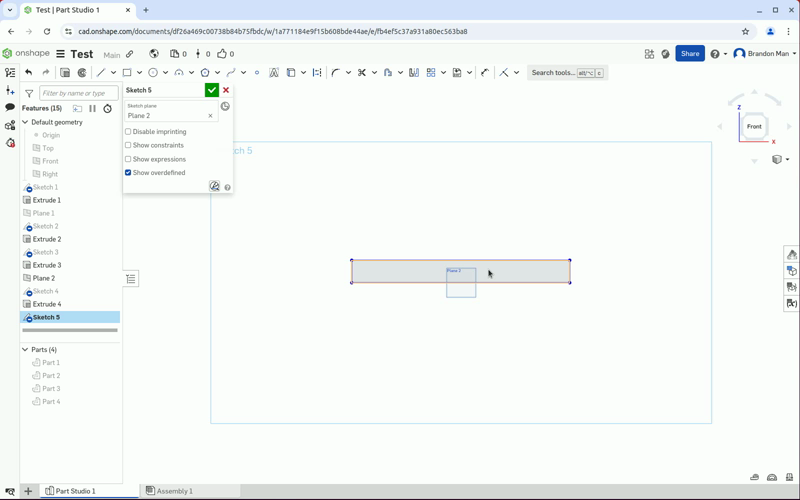
click(488, 269)
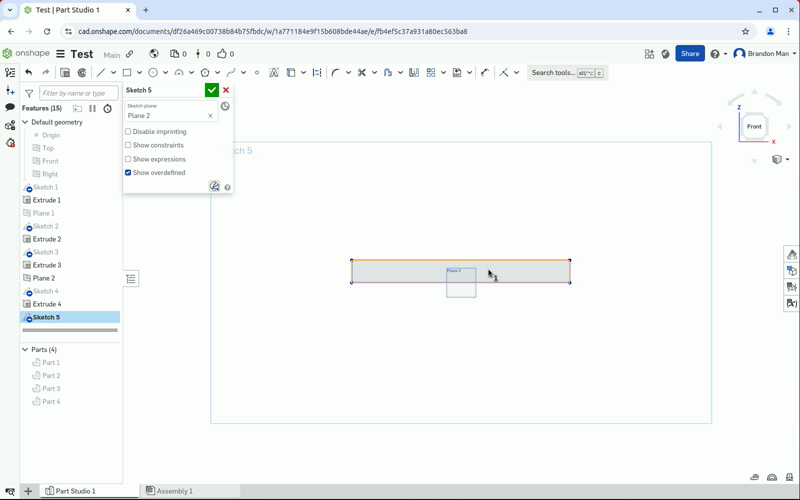
mouse_move(73, 352)
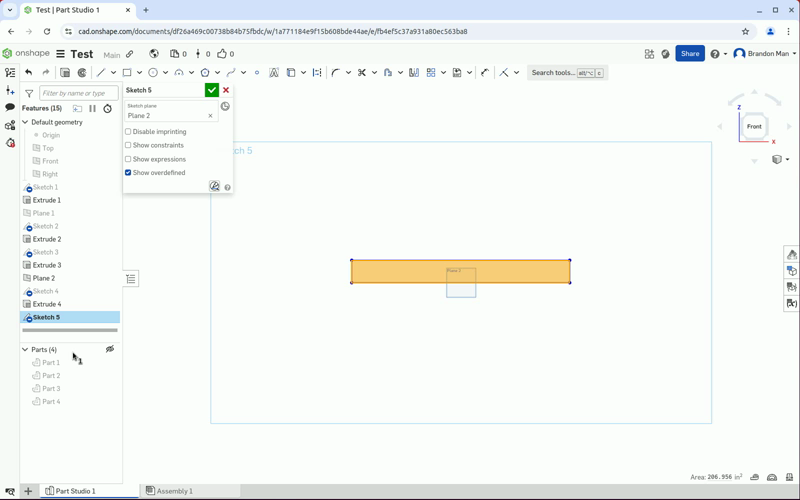
key(shift+y)
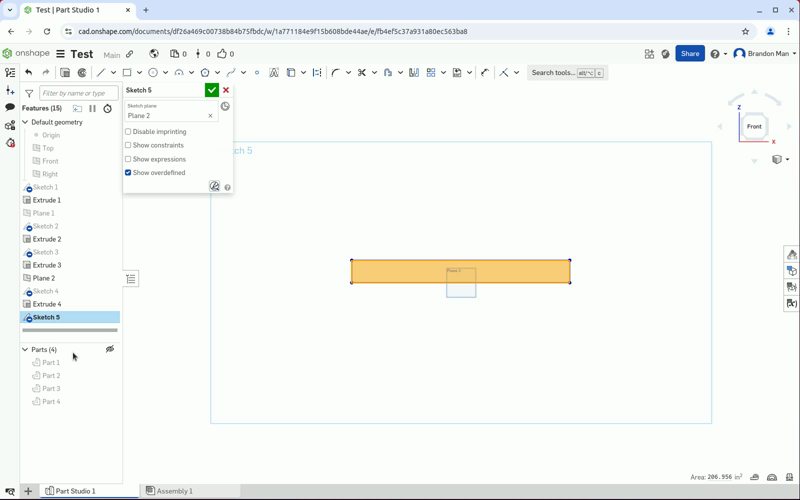
key(shift+e)
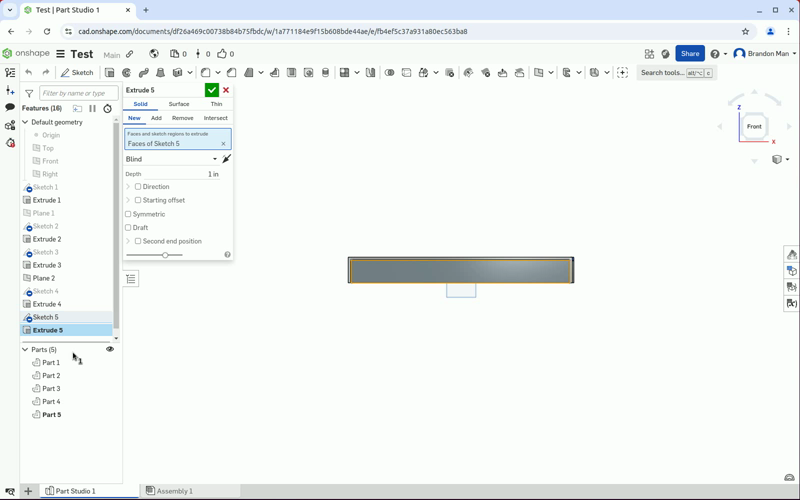
mouse_move(143, 106)
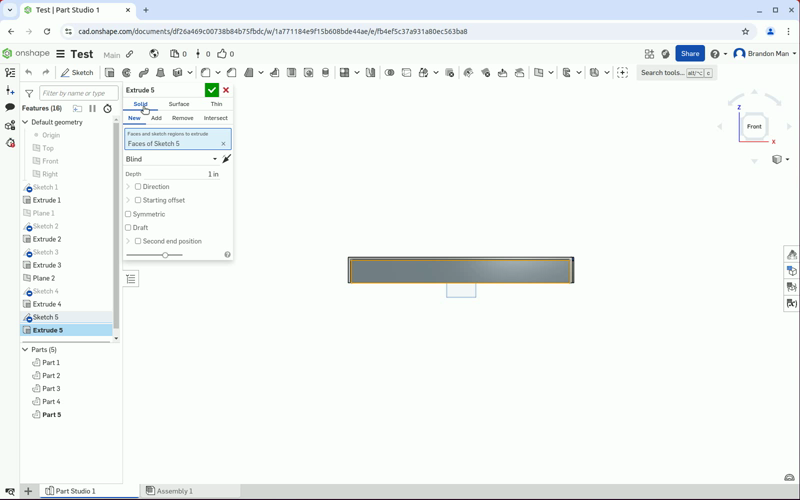
click(143, 106)
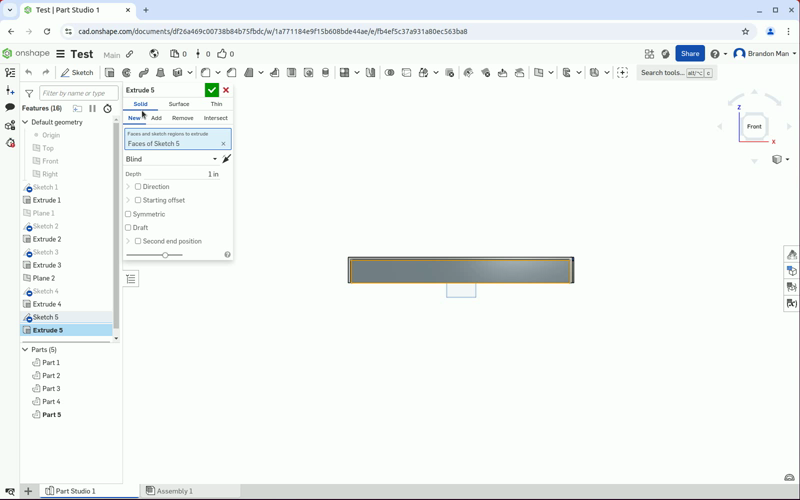
mouse_move(137, 120)
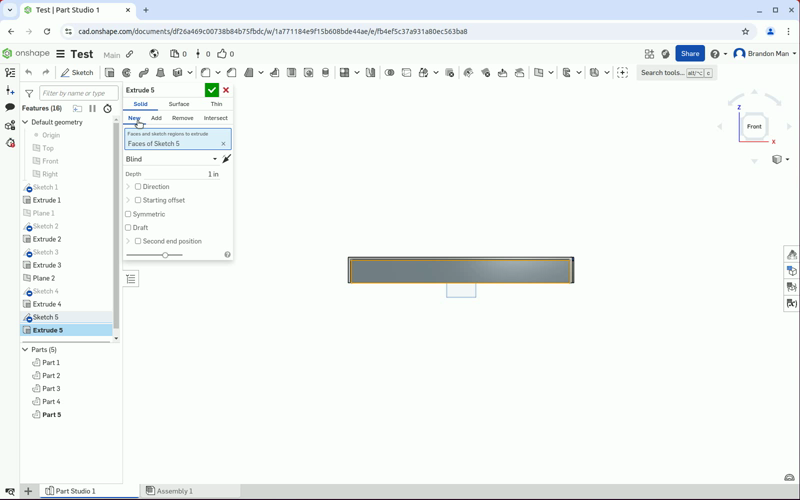
click(137, 120)
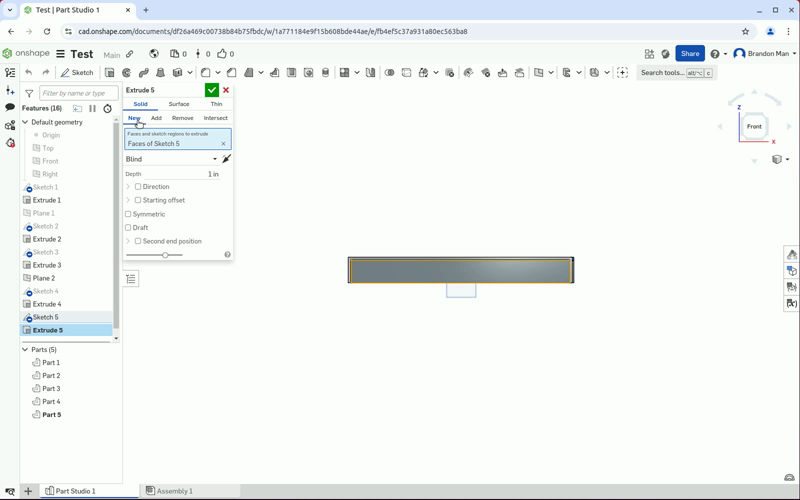
key(tab, 4)
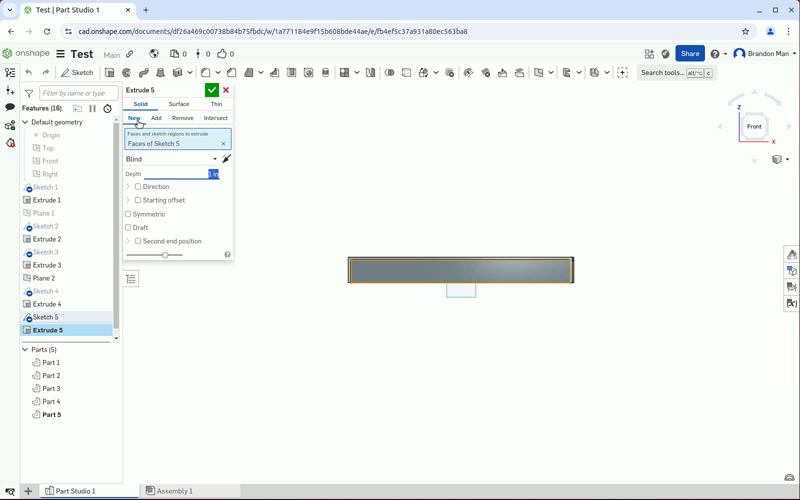
text(0.722)
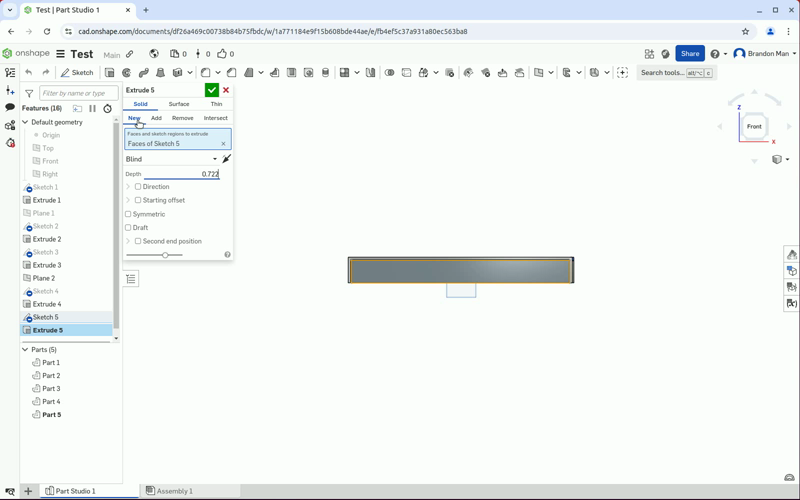
key(enter)
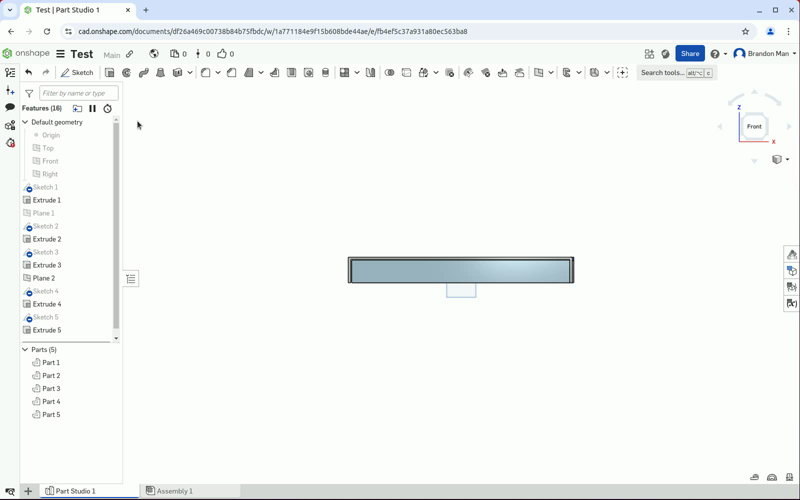
key(shift+h)
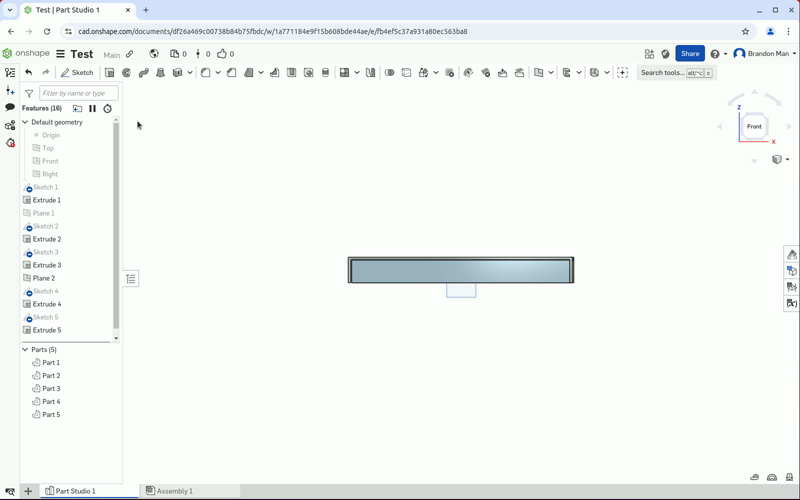
key(shift+h)
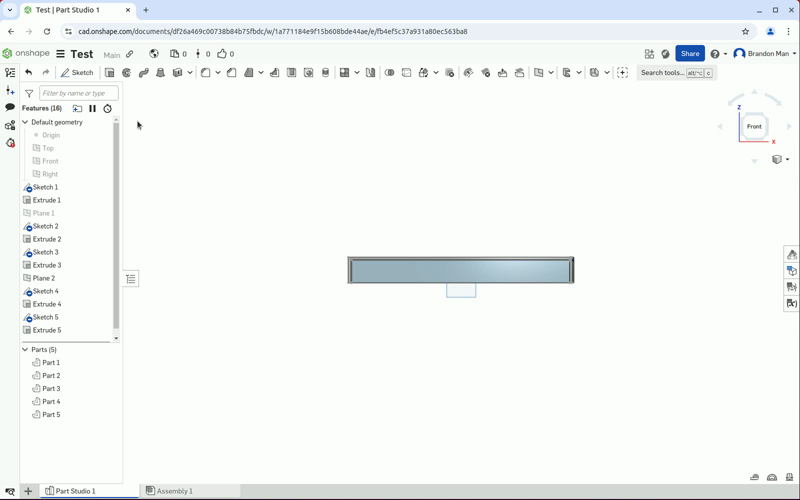
key(shift+7)
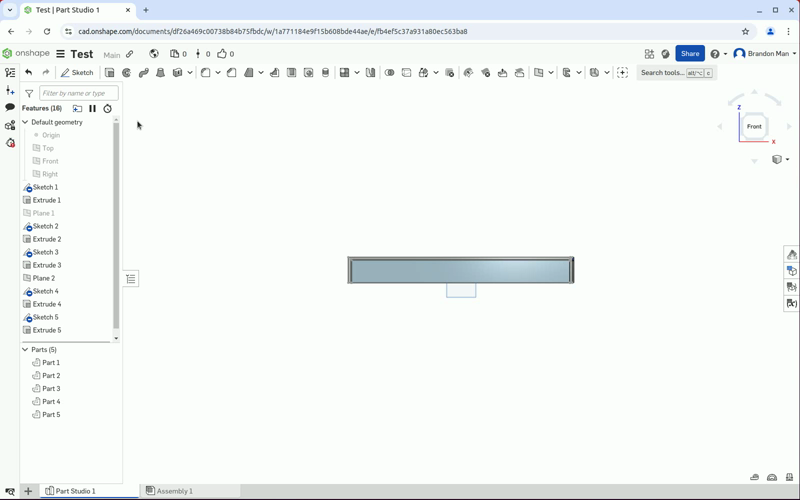
key(left, 2)
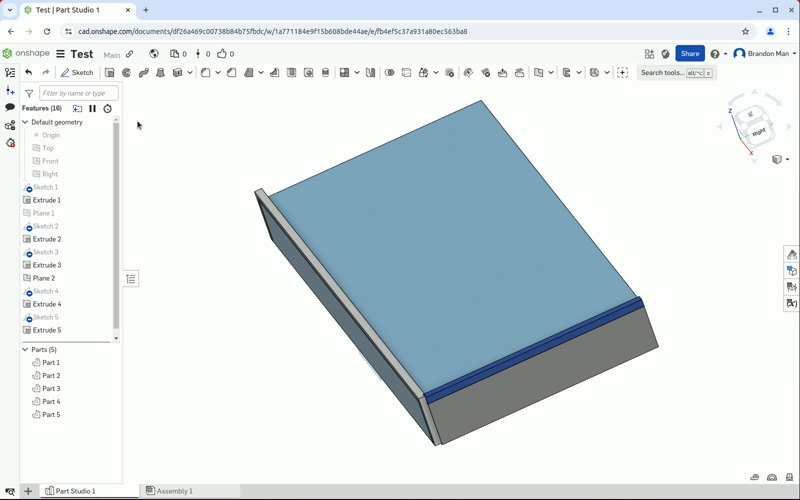
key(down, 2)
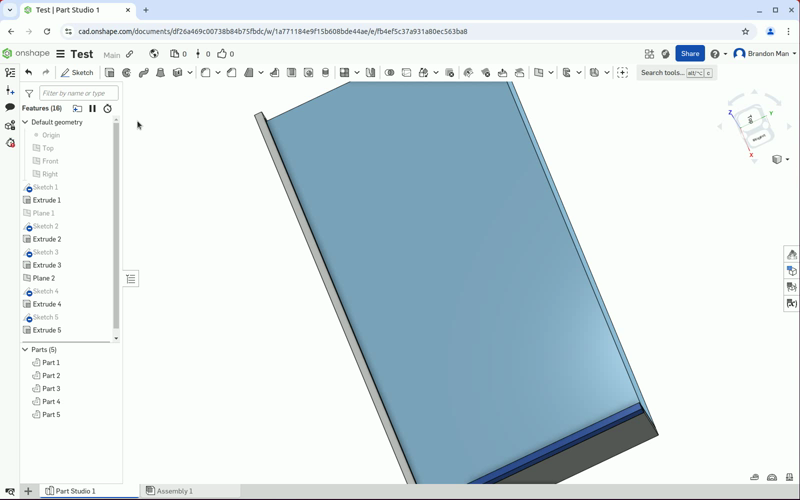
key(up, 2)
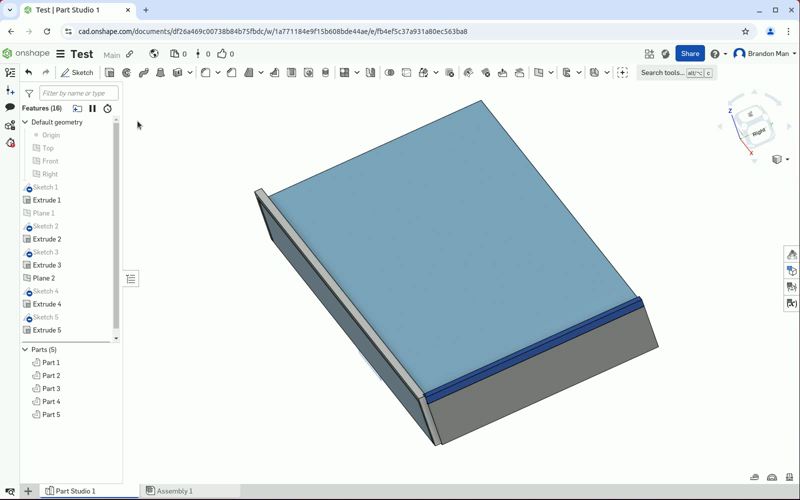
key(right, 2)
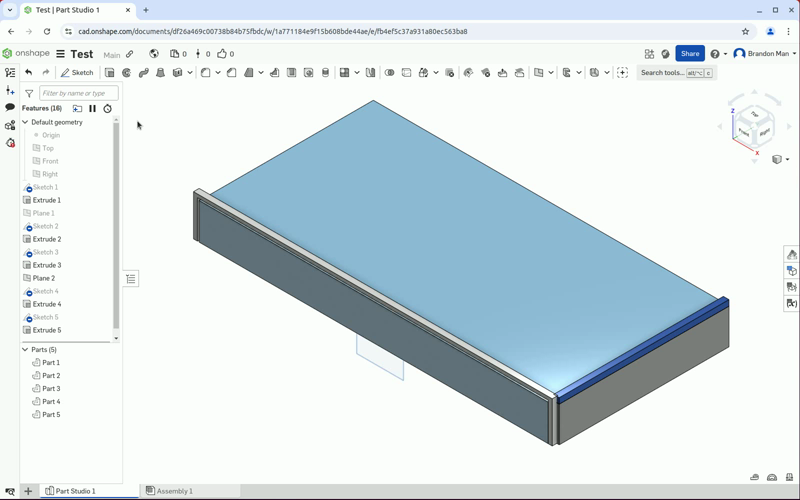
mouse_move(69, 189)
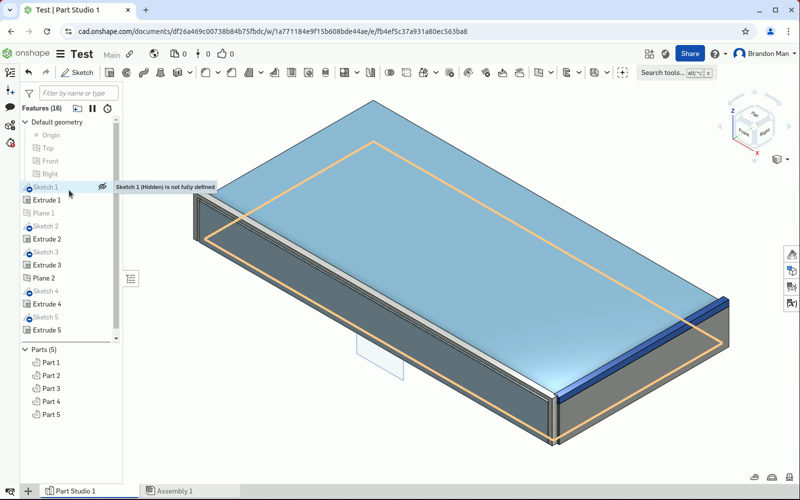
click(69, 189)